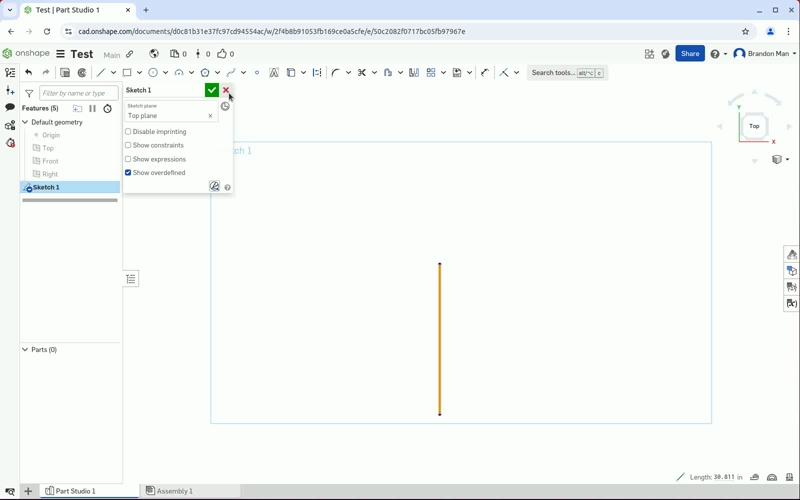
key(shift+h)
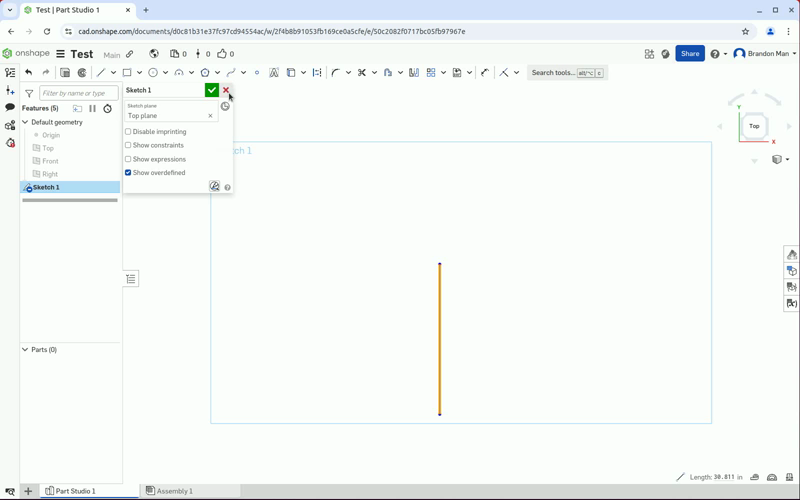
key(shift+s)
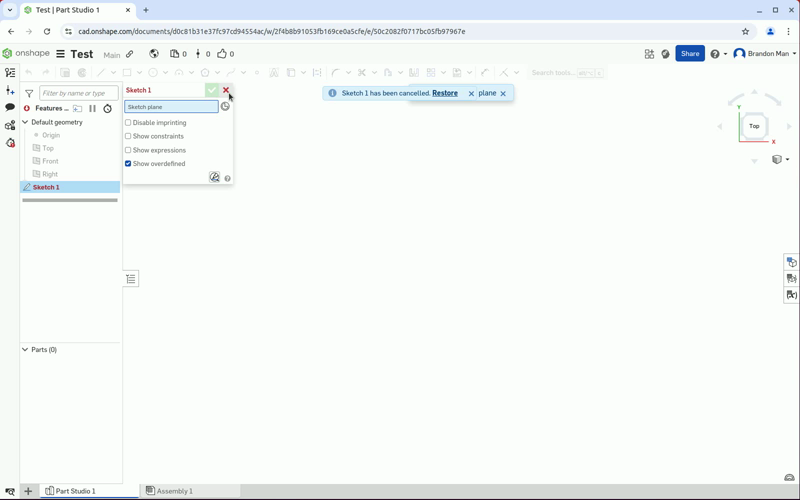
mouse_move(73, 150)
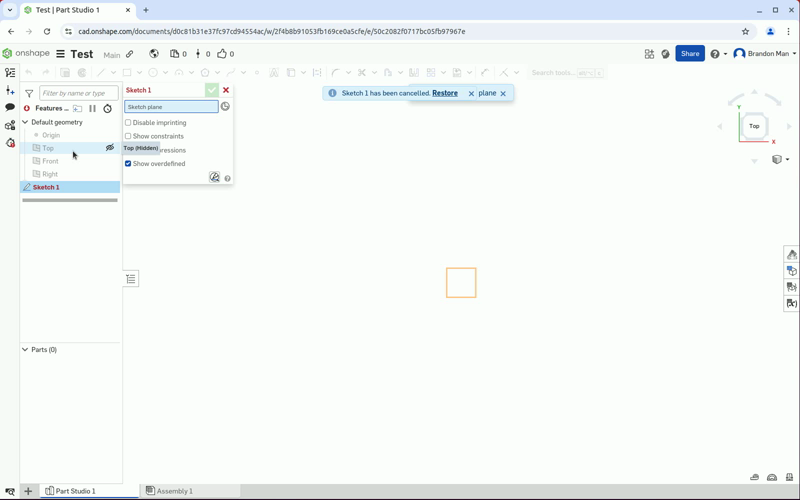
click(73, 150)
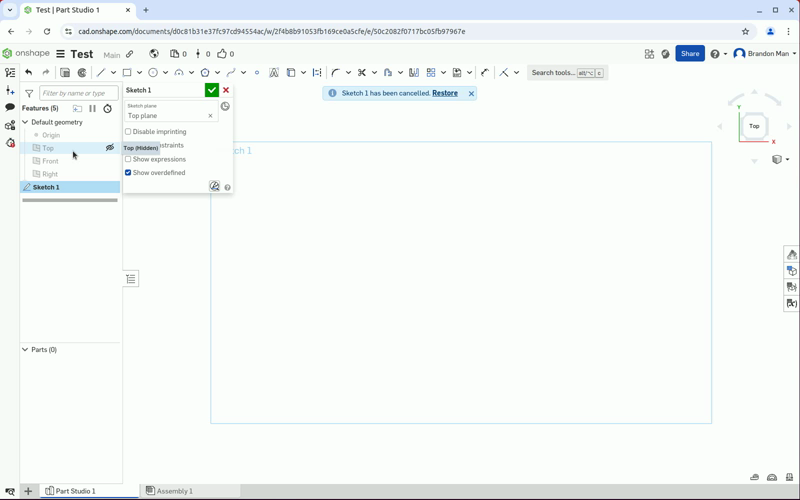
mouse_move(73, 352)
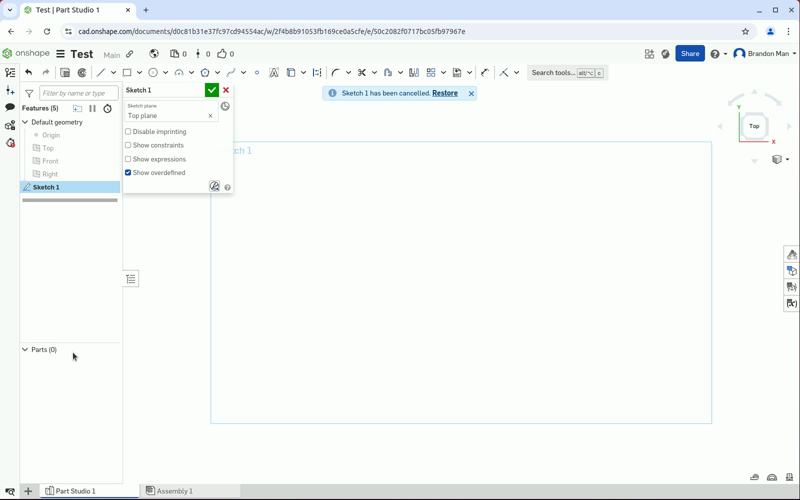
key(y)
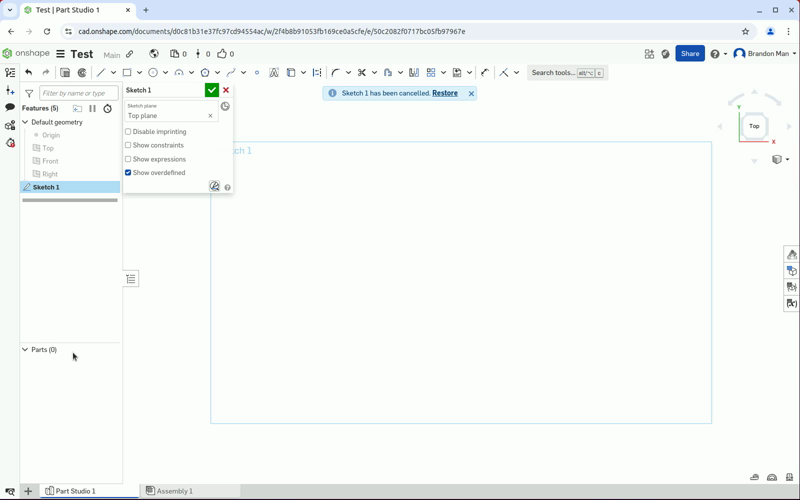
key(l)
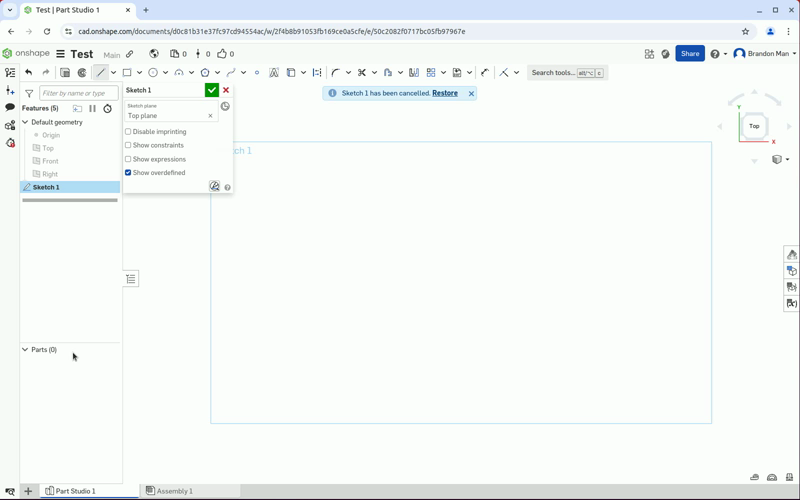
key_down(shift)
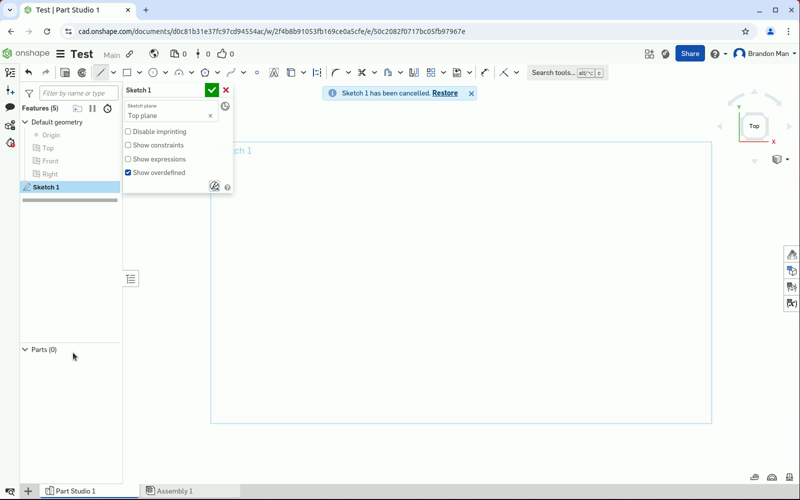
mouse_move(351, 335)
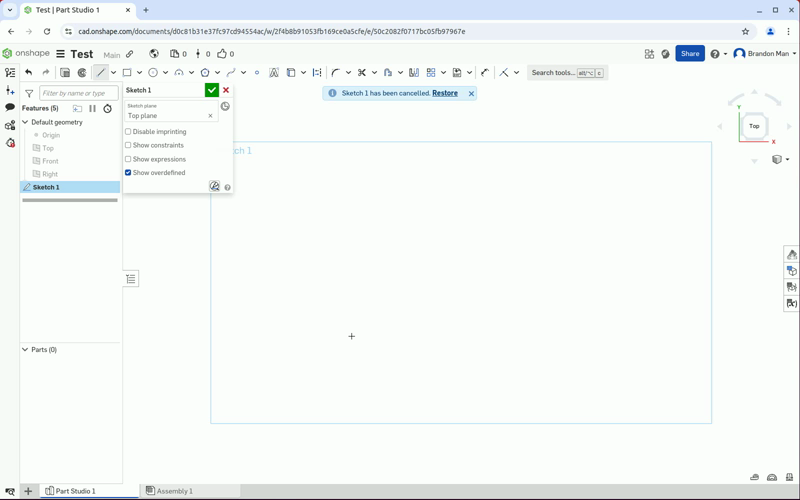
click(351, 335)
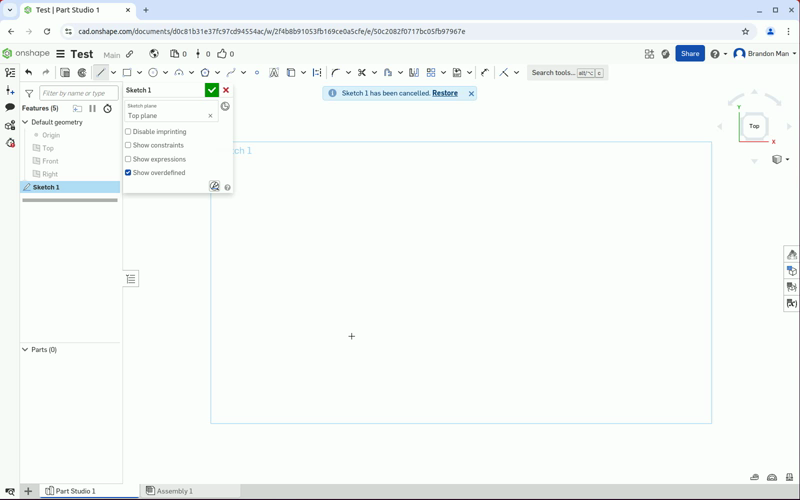
key_up(shift)
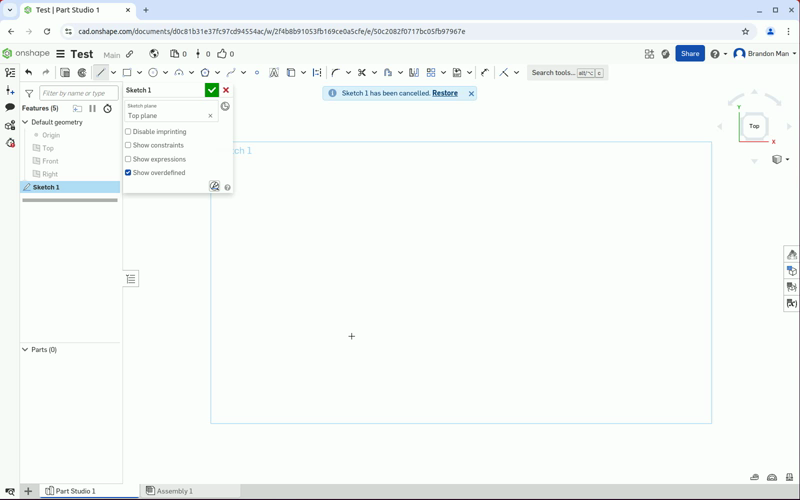
key_down(shift)
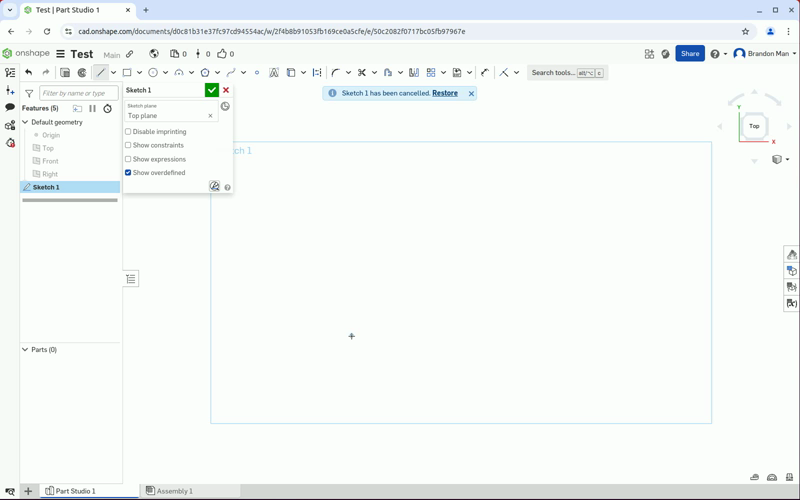
mouse_move(569, 335)
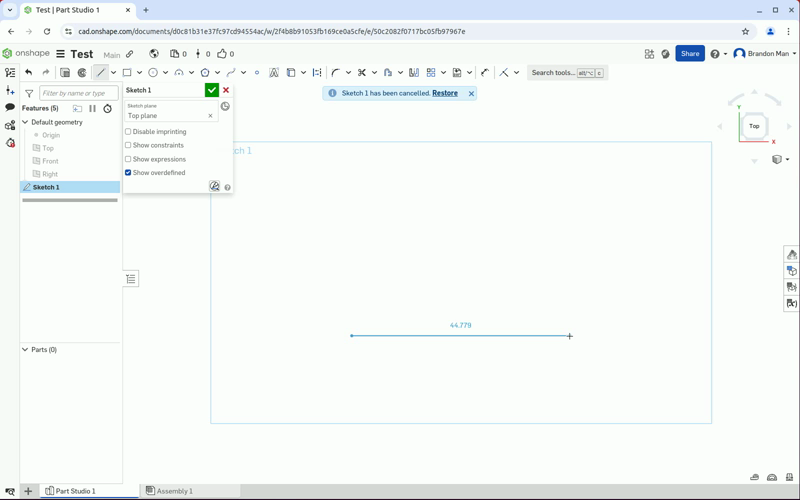
click(569, 335)
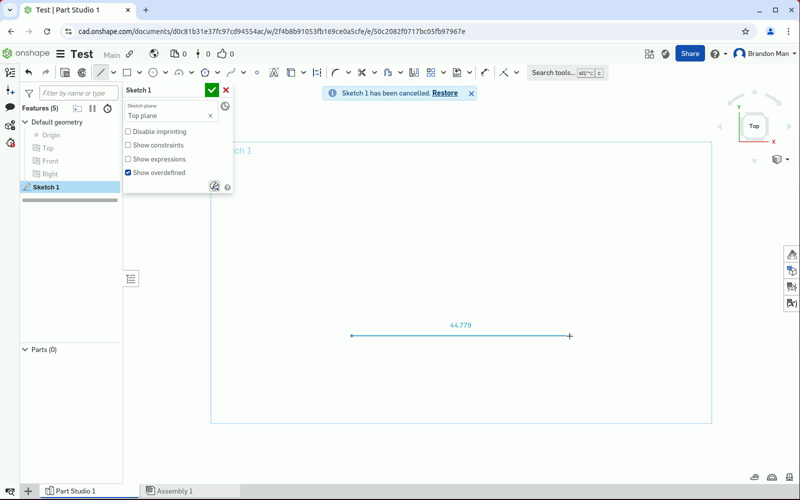
key_up(shift)
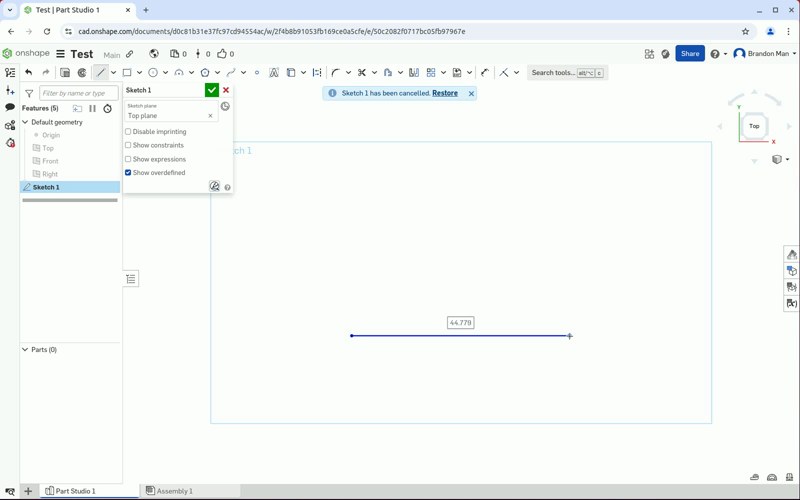
key_down(shift)
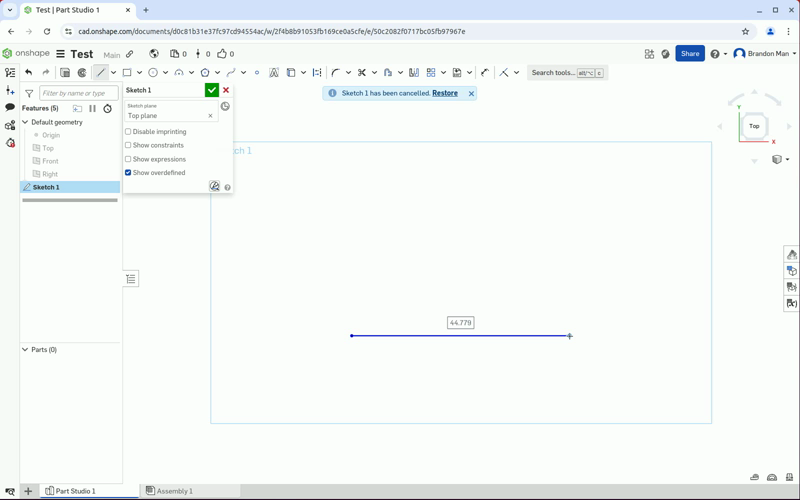
mouse_move(569, 230)
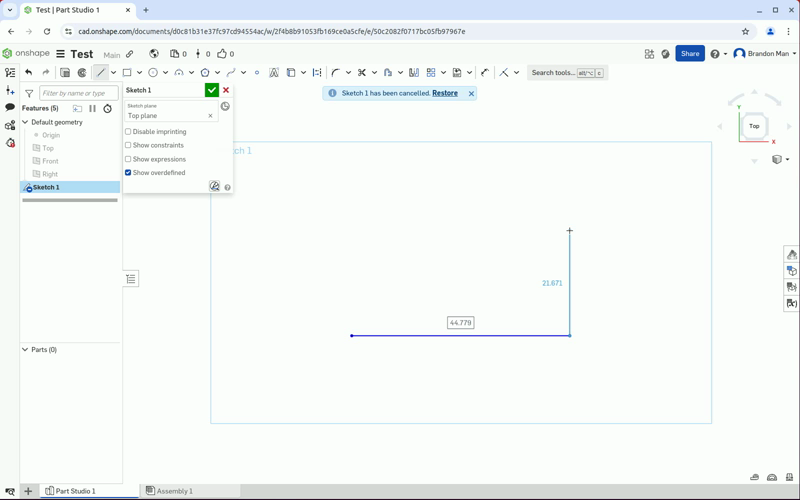
click(569, 230)
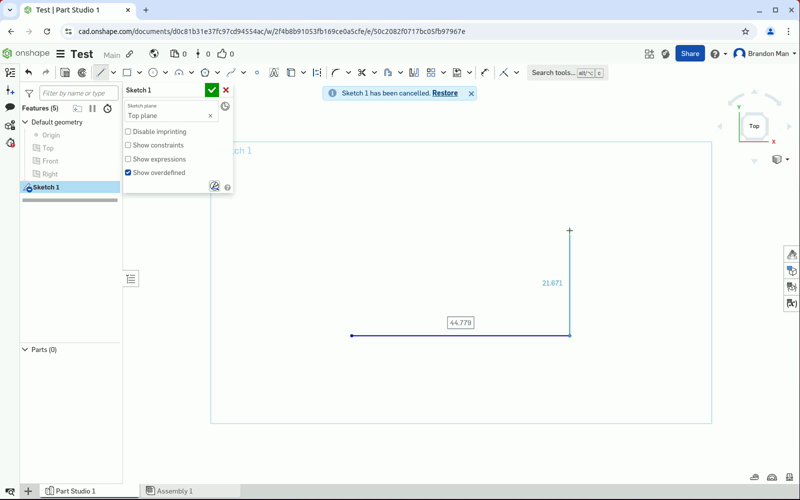
key_up(shift)
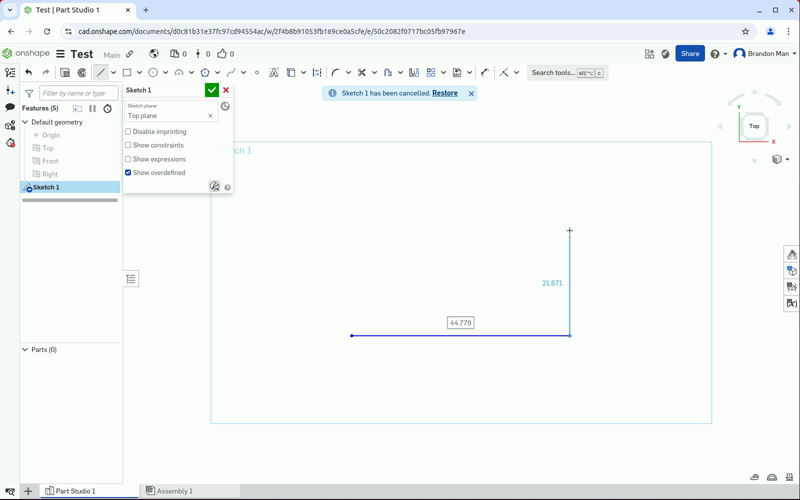
key_down(shift)
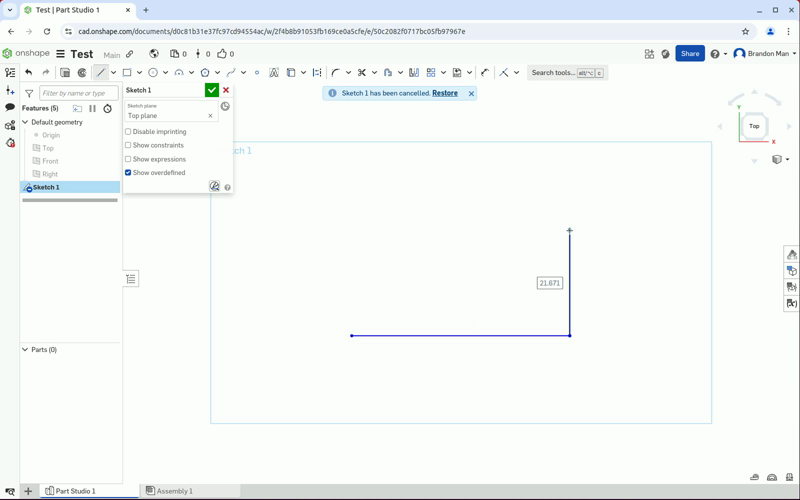
mouse_move(351, 230)
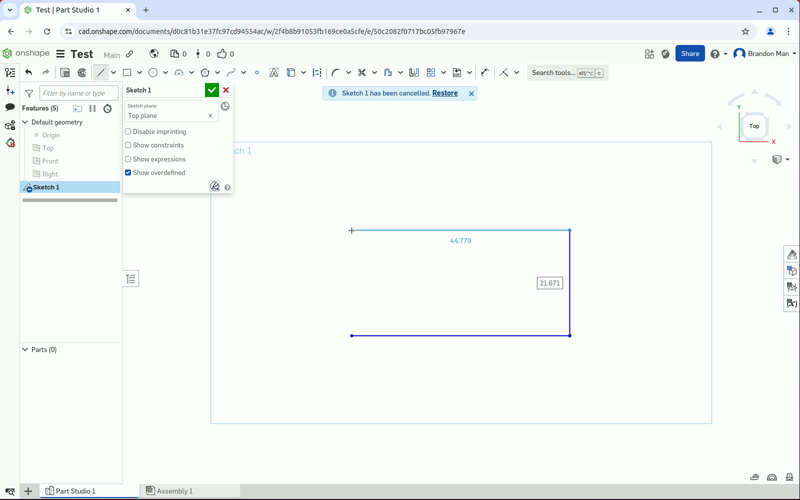
click(351, 230)
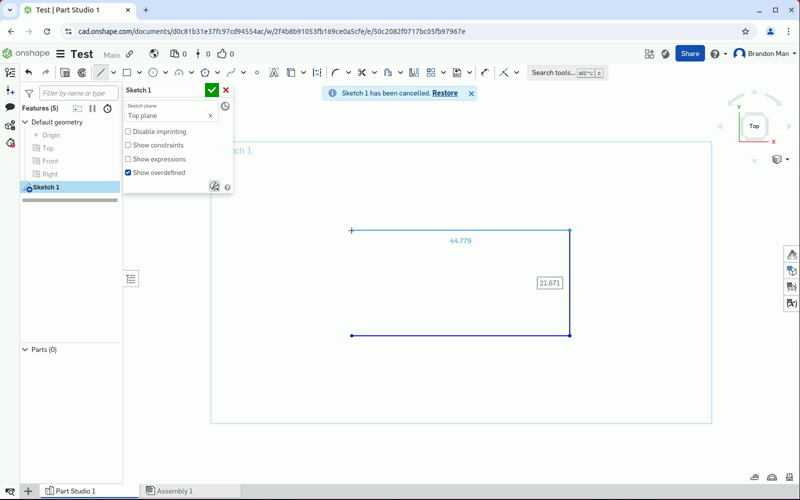
key_up(shift)
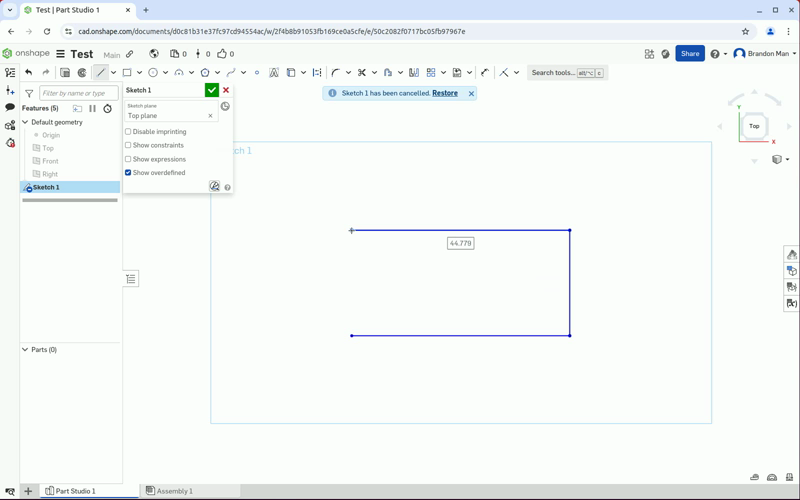
key_down(shift)
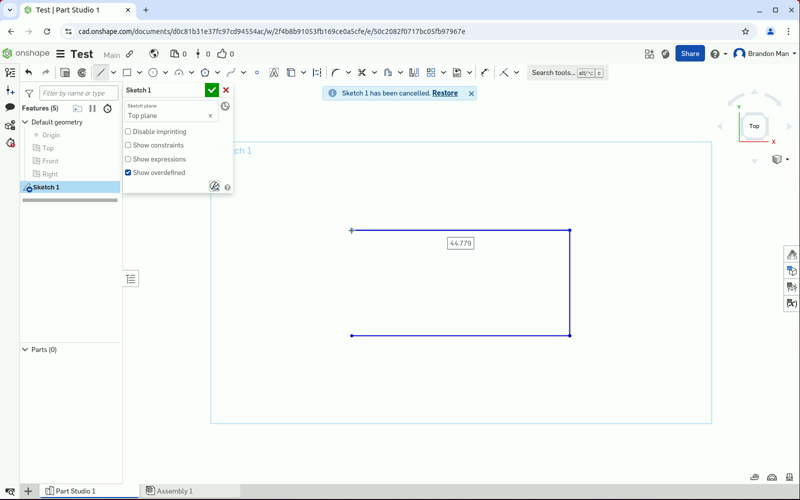
mouse_move(351, 335)
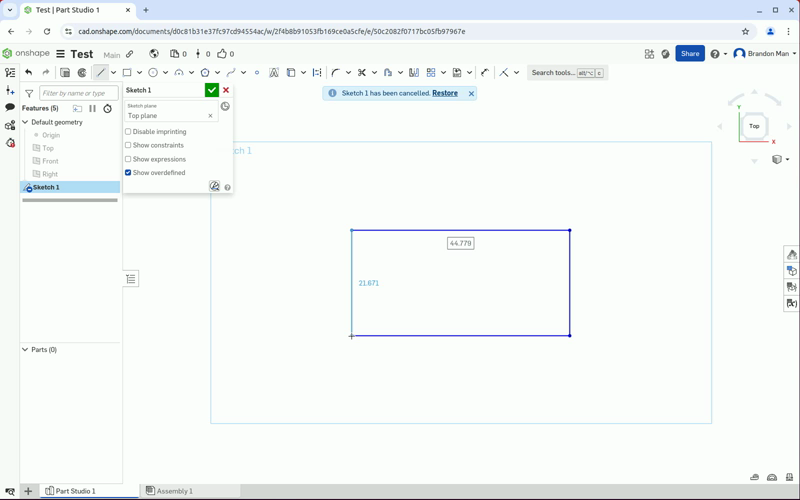
key_up(shift)
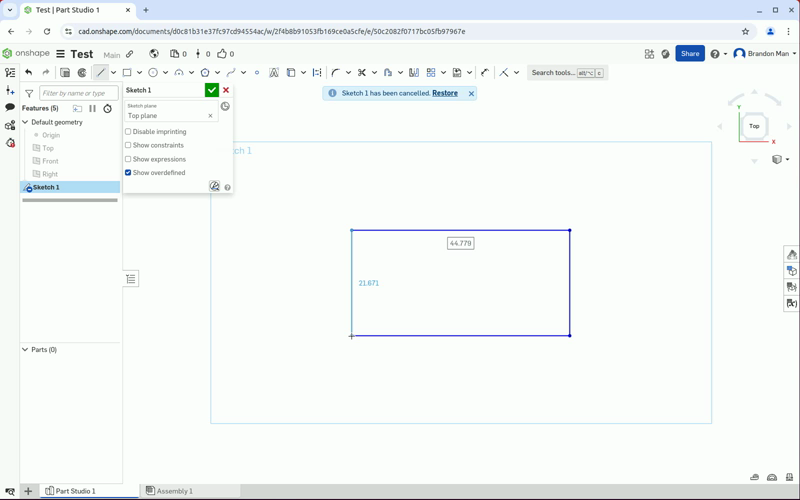
click(351, 335)
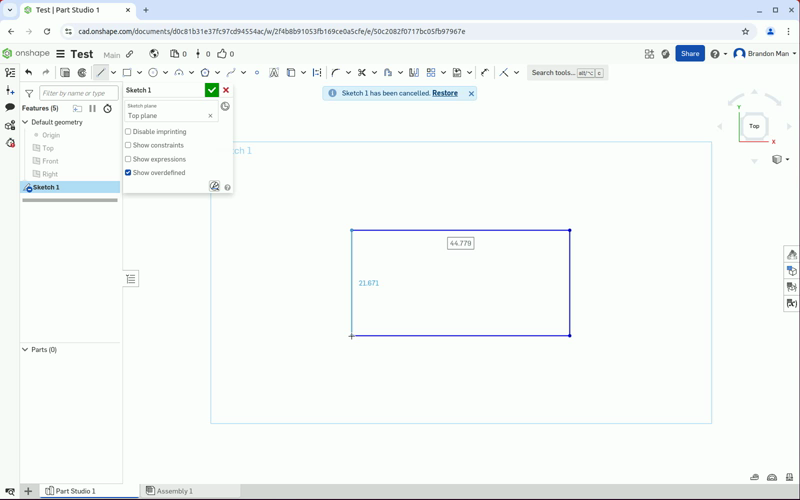
key(esc)
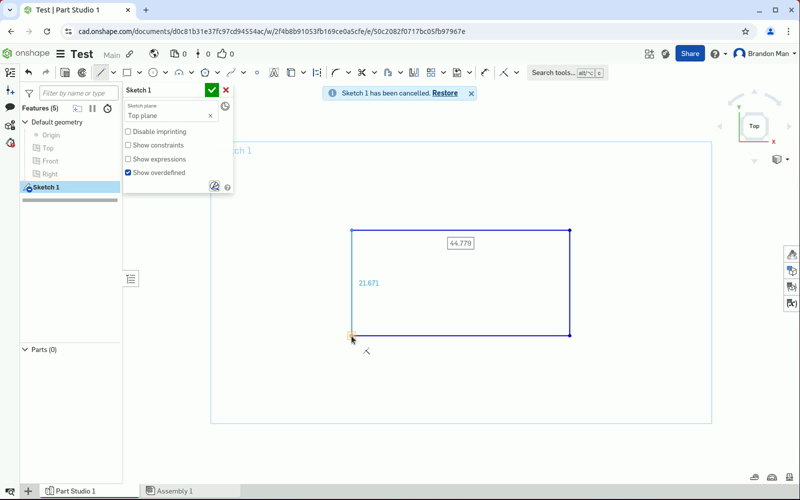
mouse_move(447, 259)
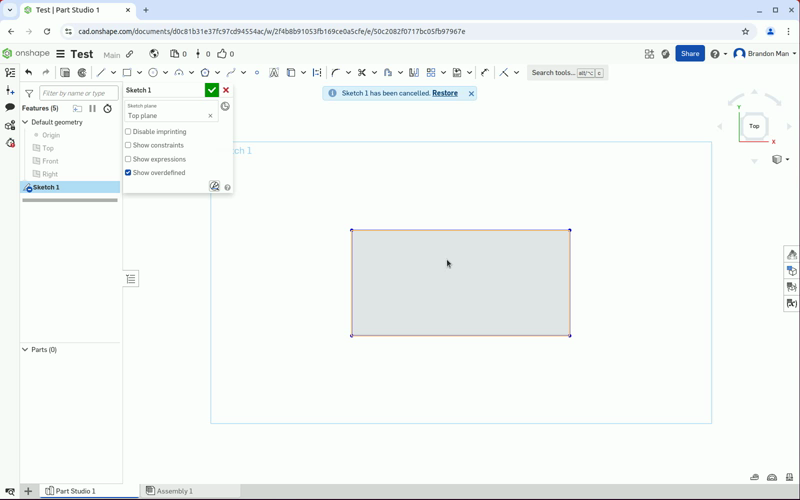
click(447, 259)
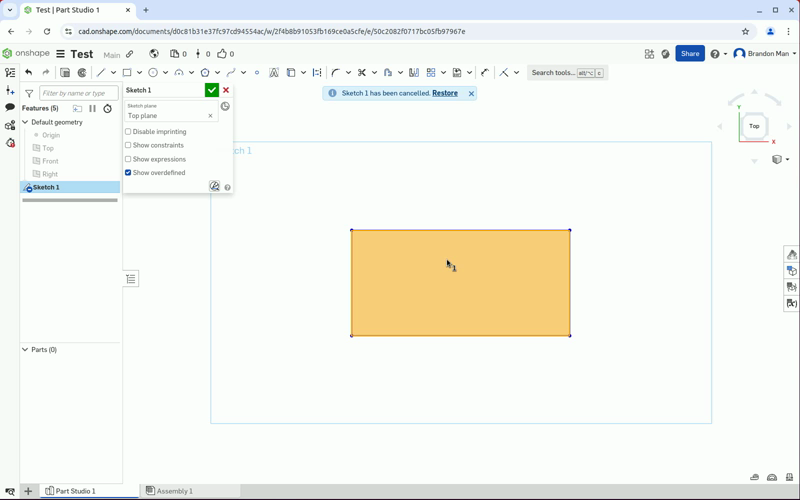
mouse_move(73, 352)
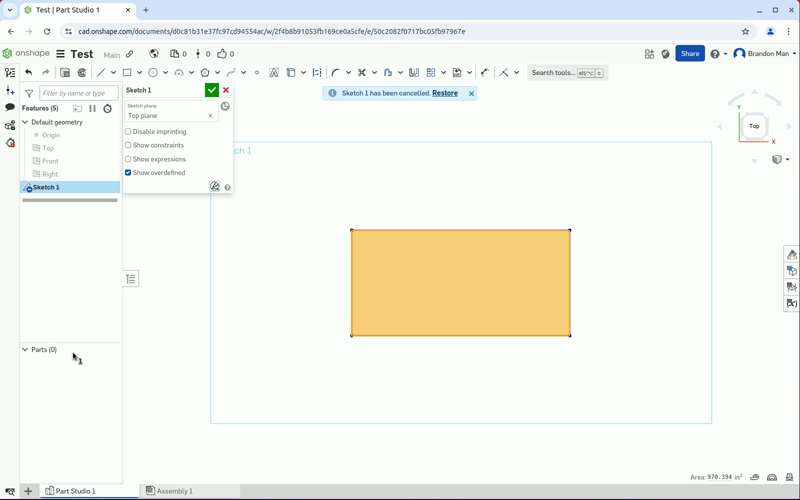
key(shift+y)
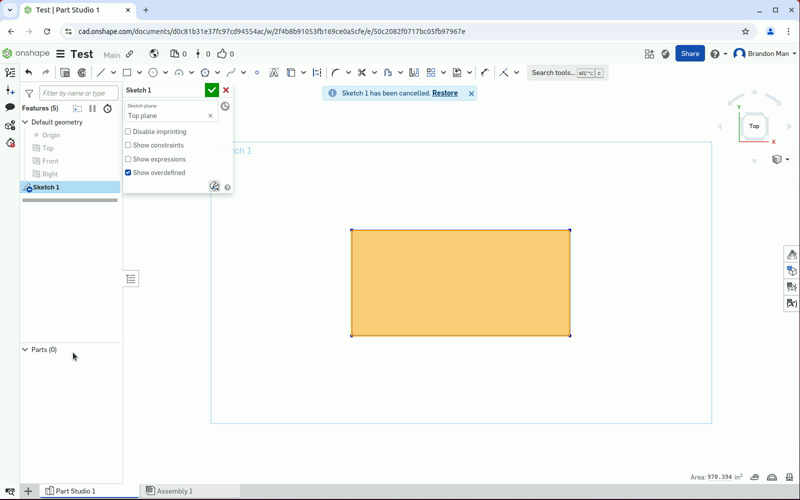
key(shift+e)
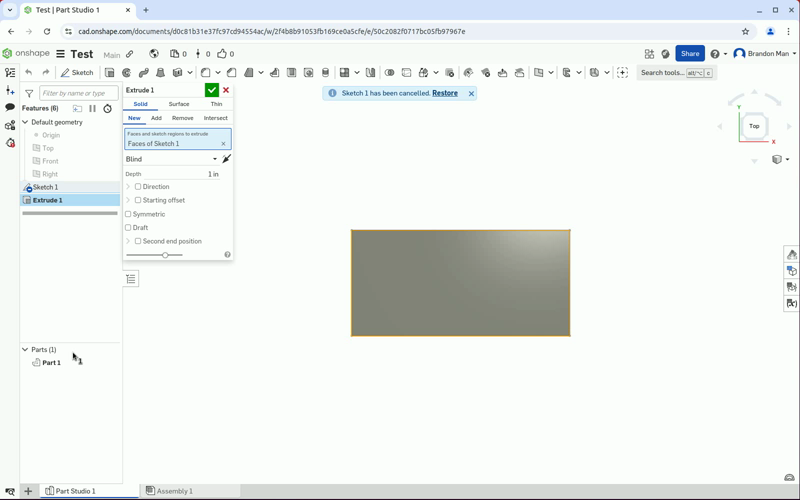
mouse_move(143, 106)
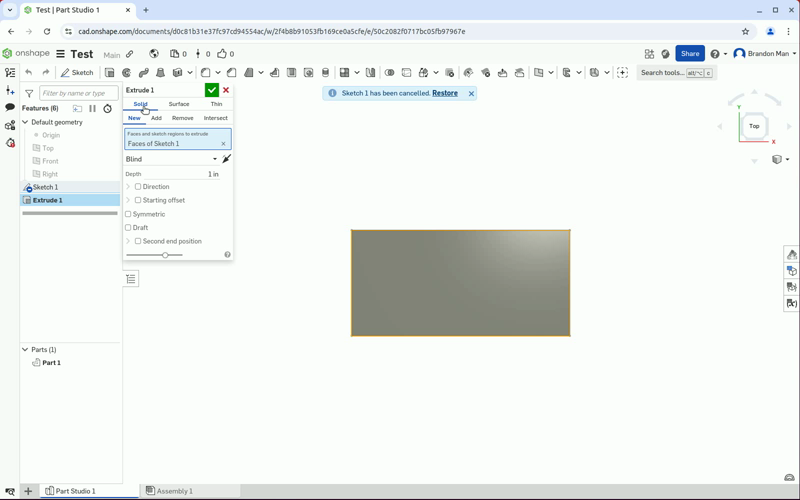
click(143, 106)
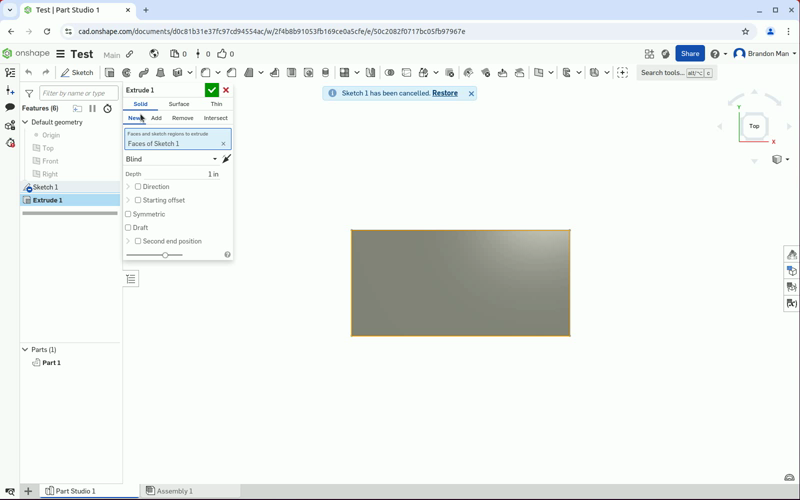
mouse_move(137, 120)
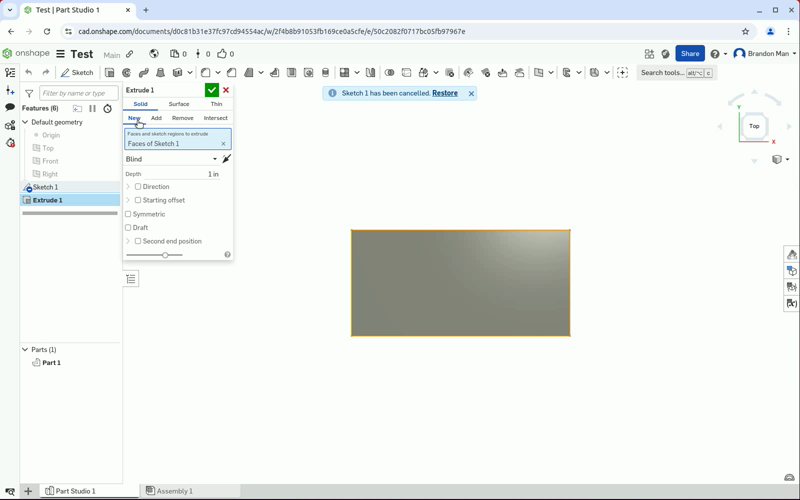
click(137, 120)
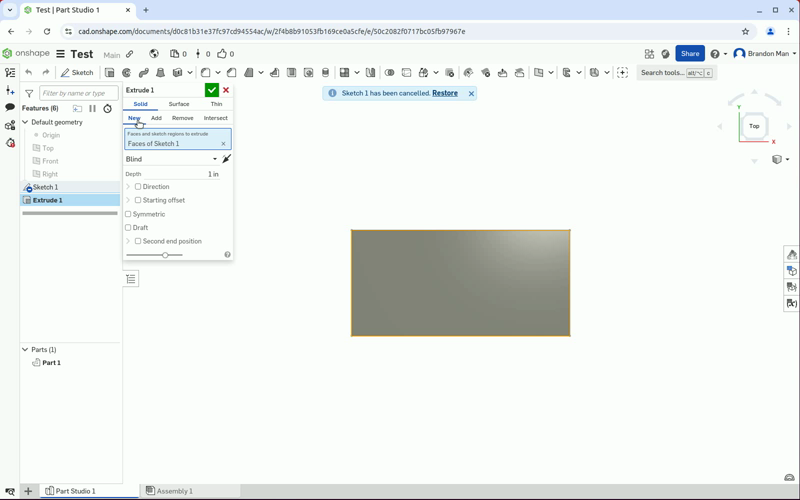
key(tab, 4)
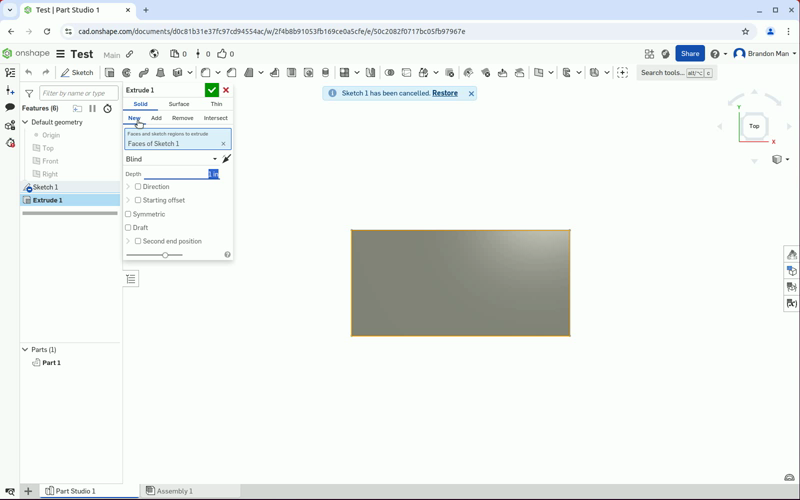
text(4.574)
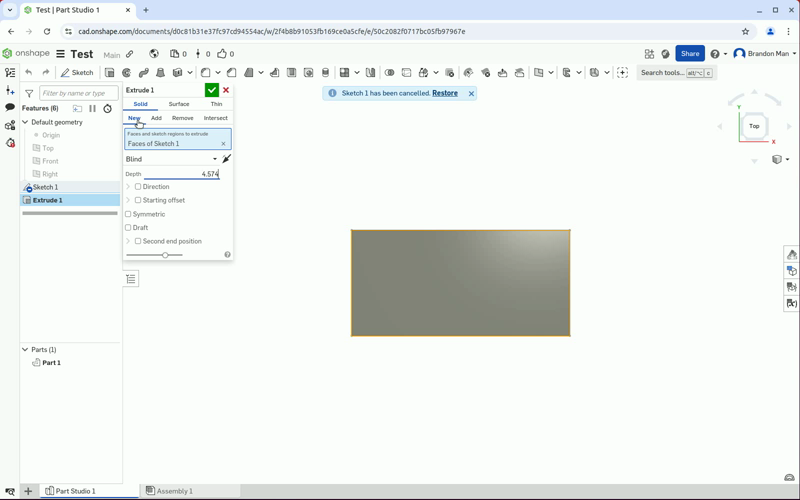
key(enter)
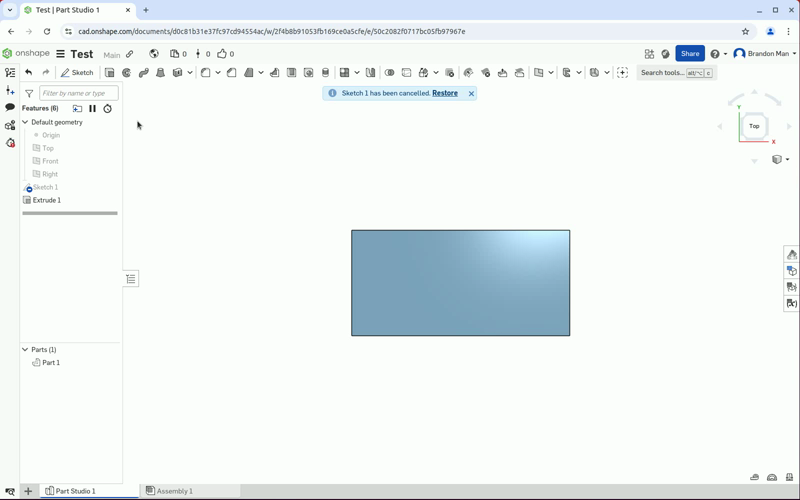
key(shift+h)
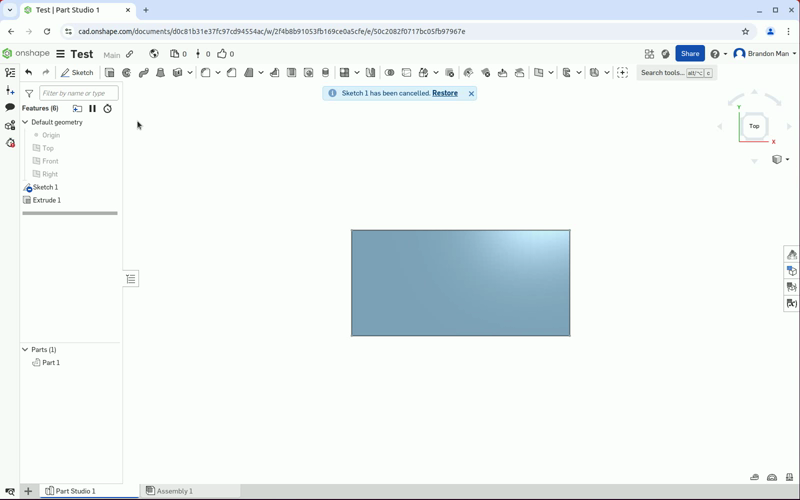
key(shift+h)
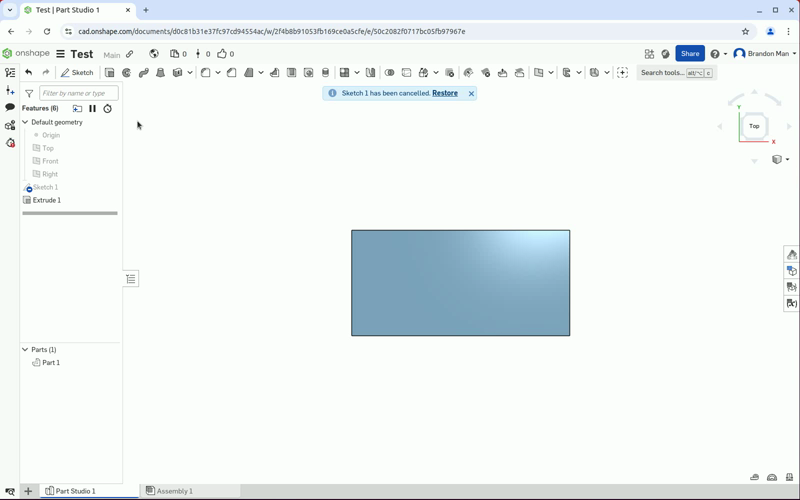
mouse_move(73, 189)
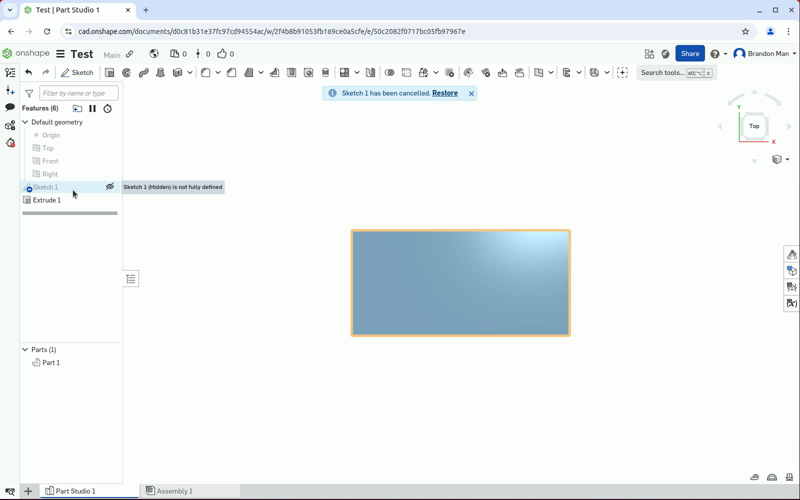
click(73, 189)
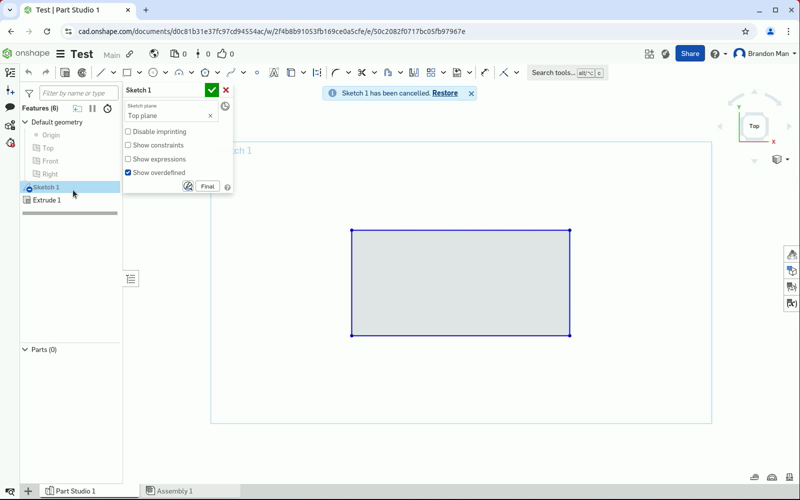
mouse_move(229, 92)
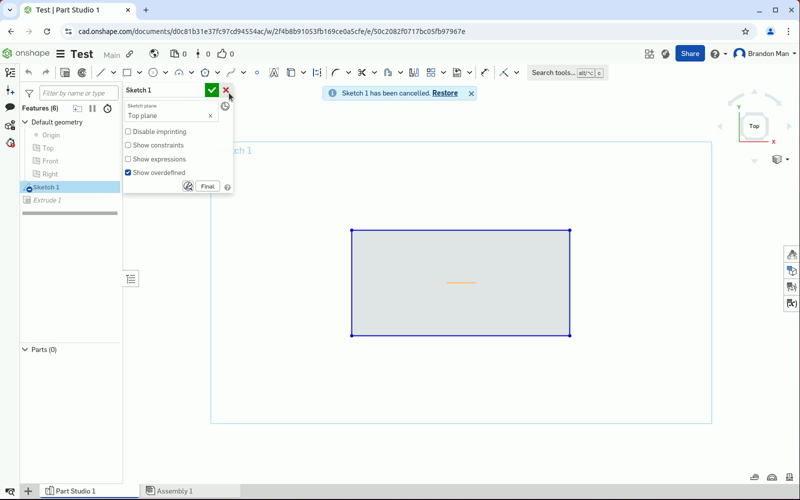
click(229, 92)
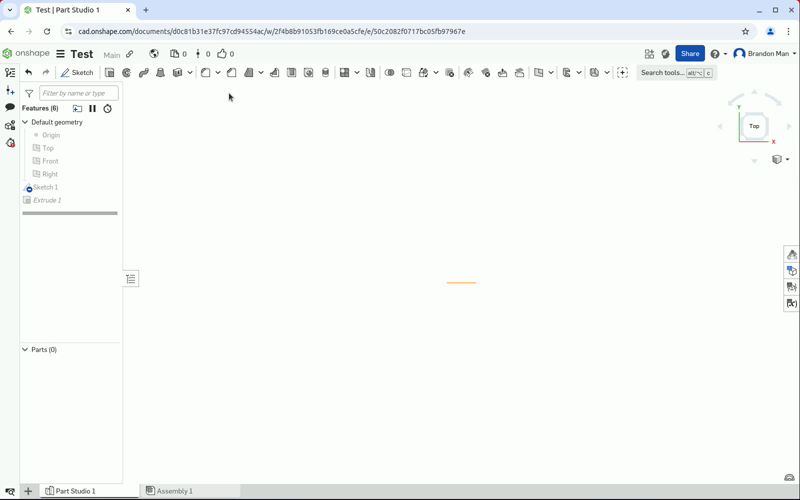
mouse_move(73, 352)
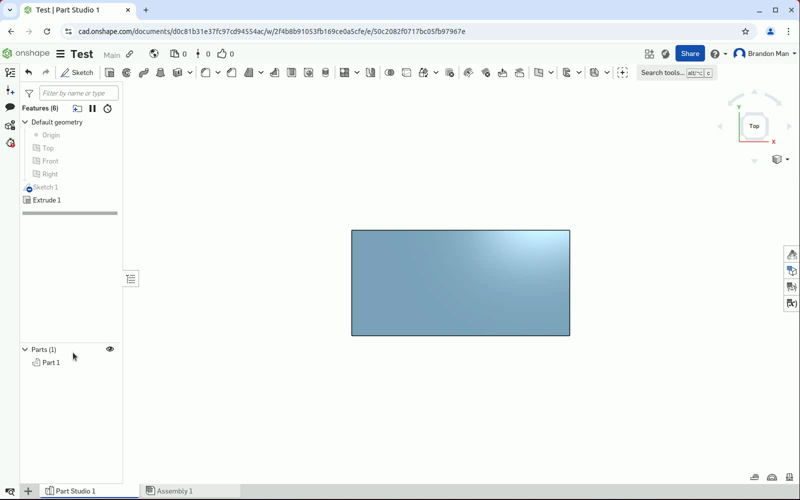
key(y)
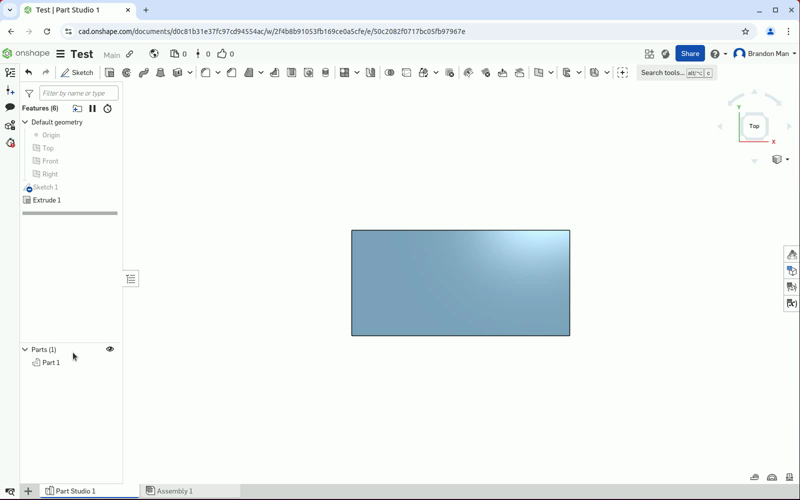
key(shift+p)
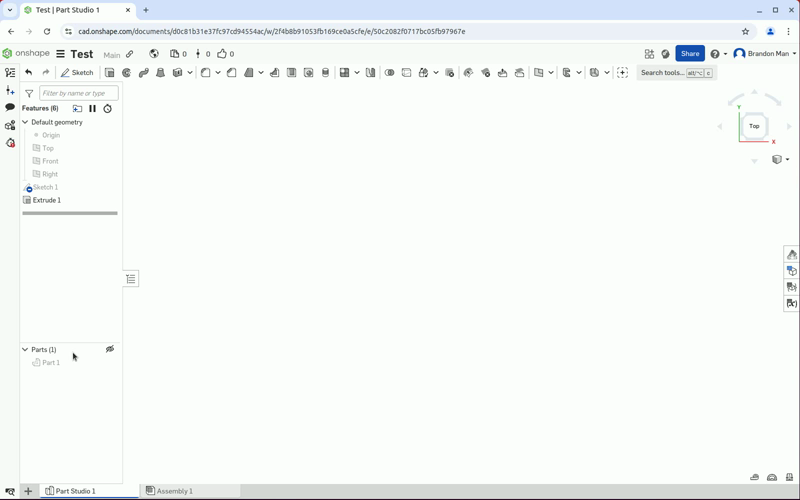
key(space)
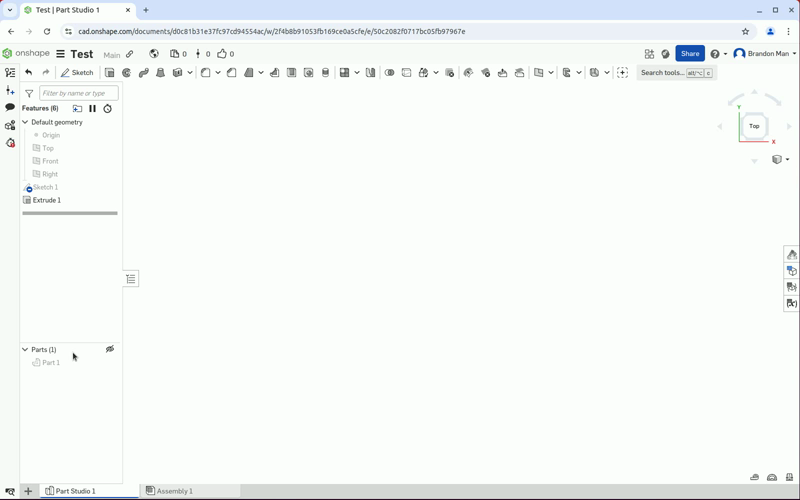
key_down(shift)
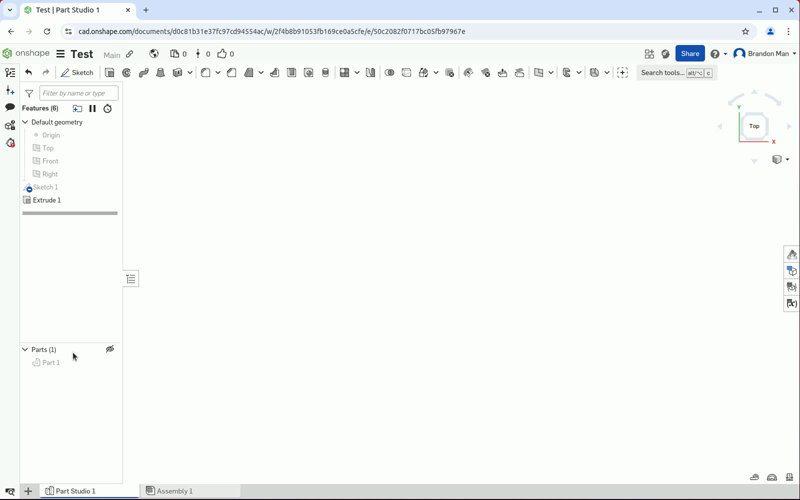
key(up)
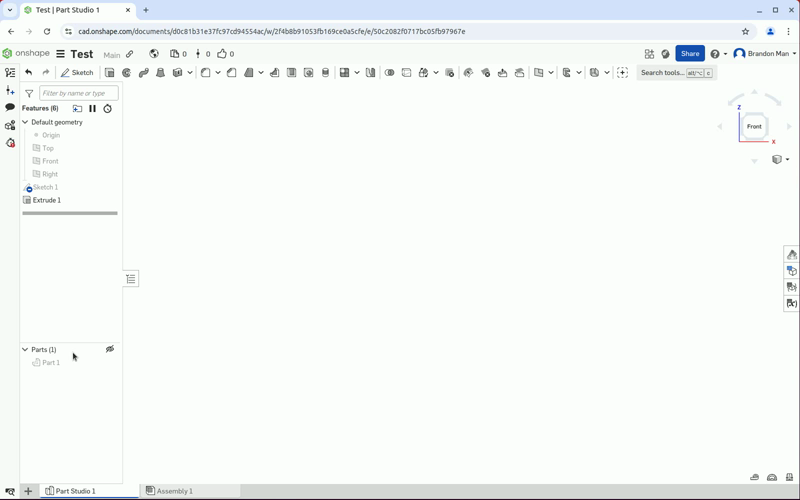
key_up(shift)
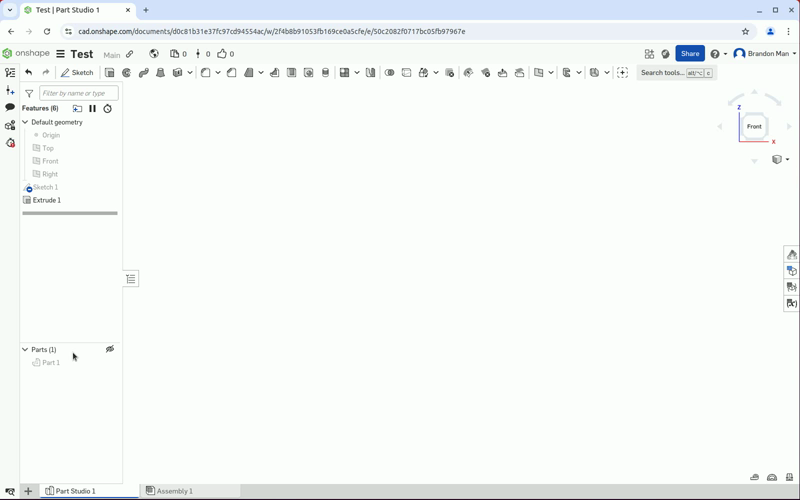
key(space)
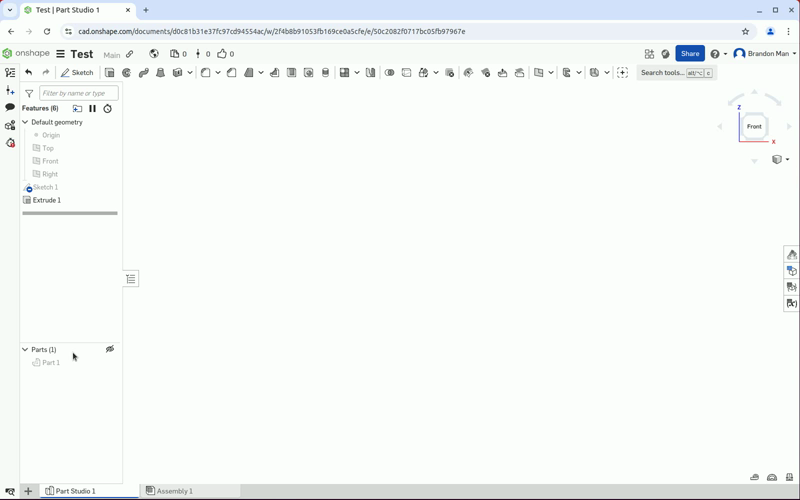
key_down(shift)
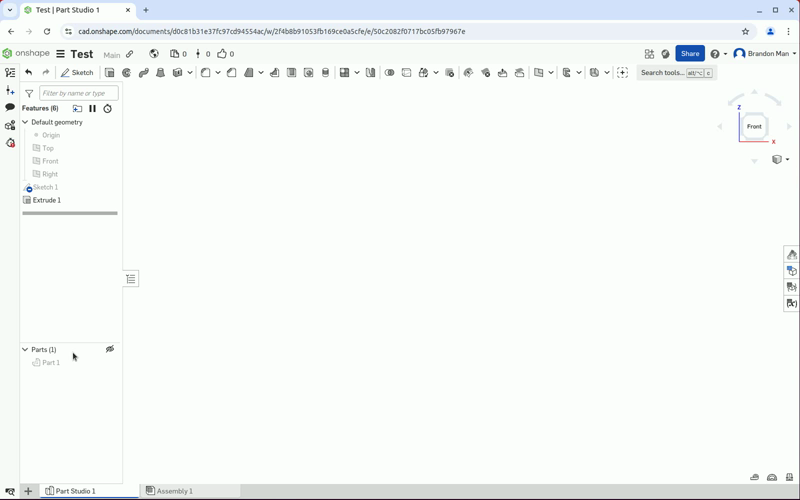
key(left)
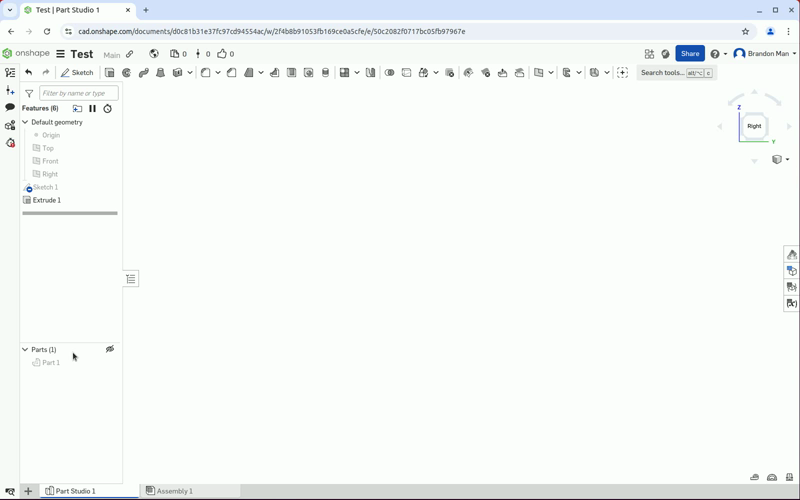
key_up(shift)
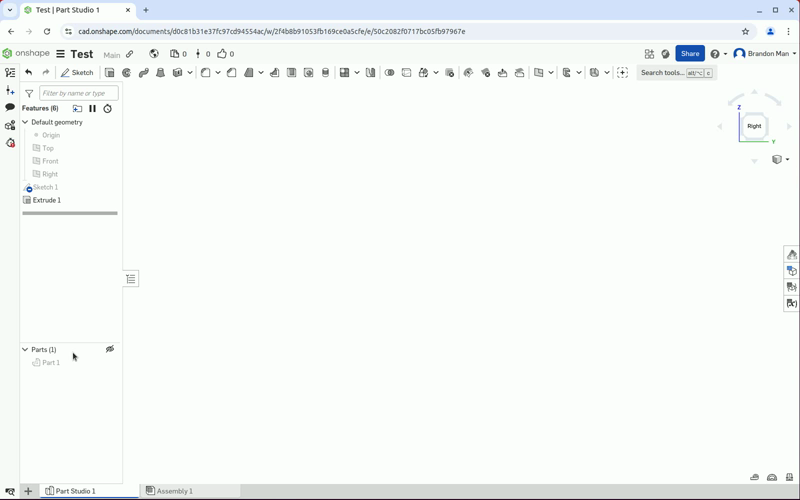
mouse_move(73, 352)
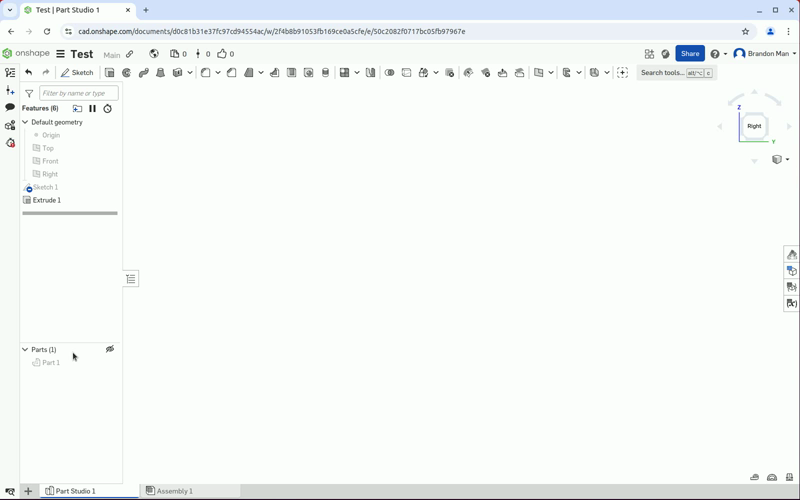
key(shift+y)
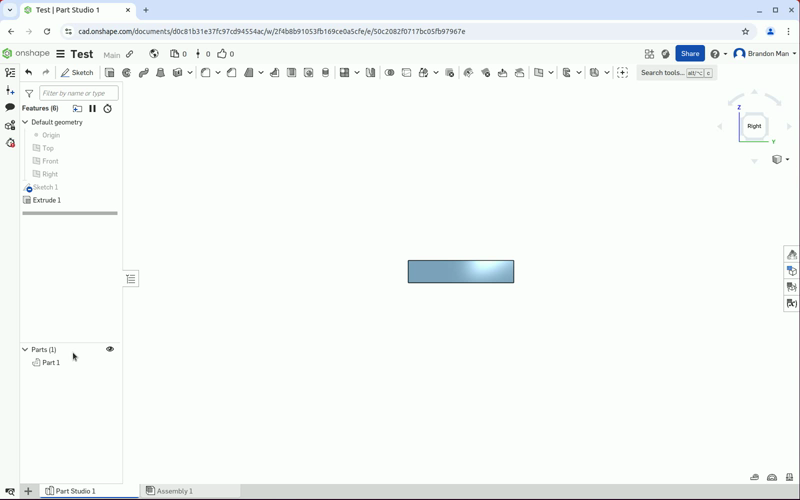
mouse_move(541, 75)
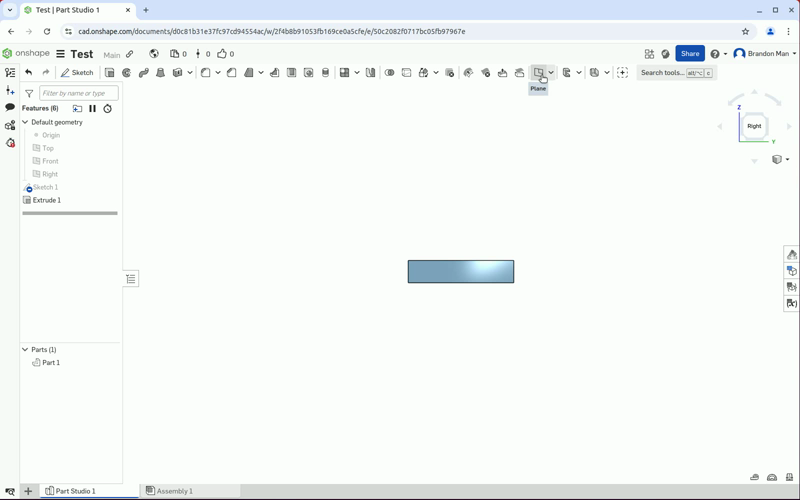
click(541, 75)
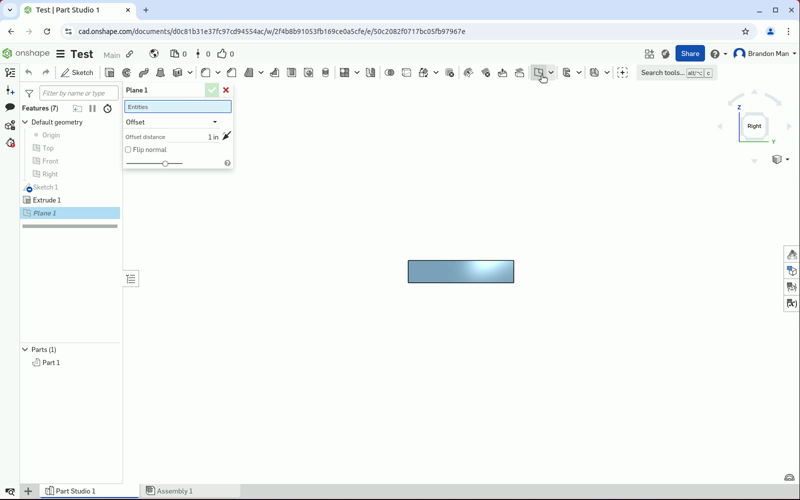
mouse_move(73, 176)
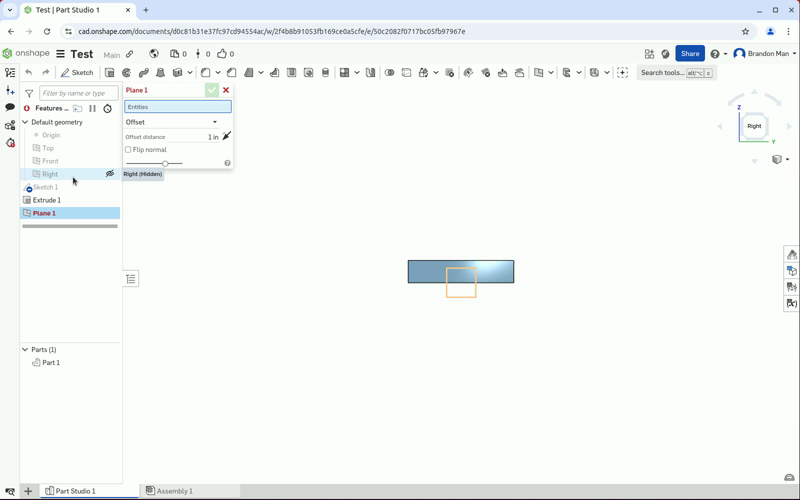
click(73, 176)
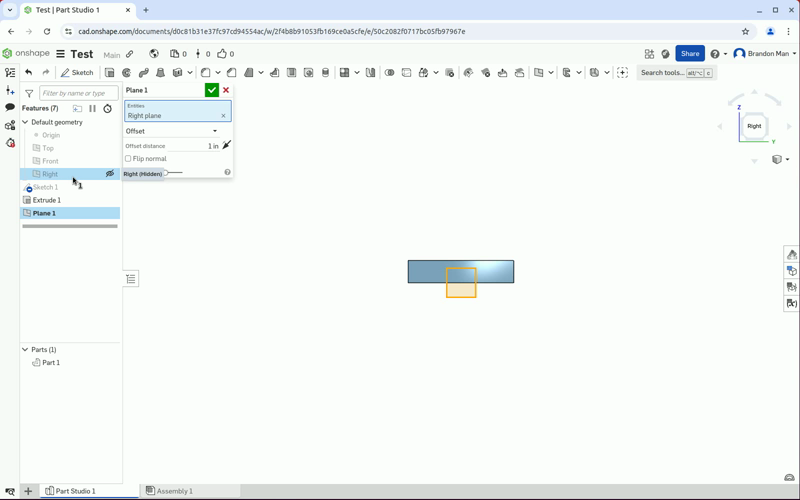
key(tab, 2)
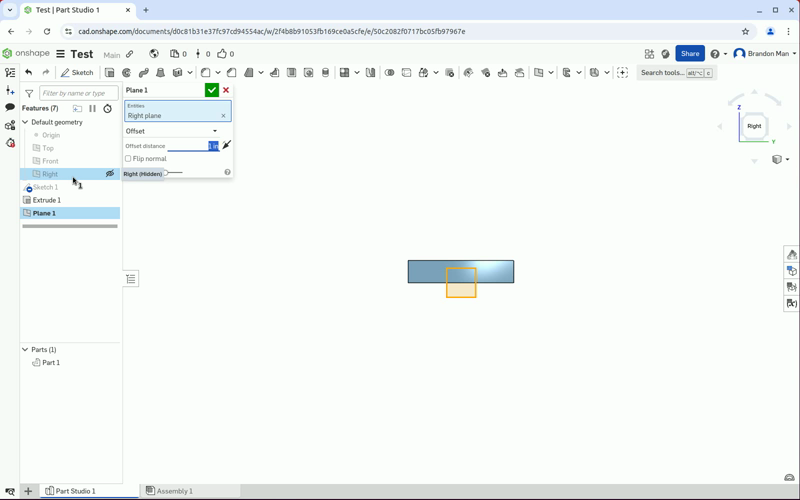
text(22.4)
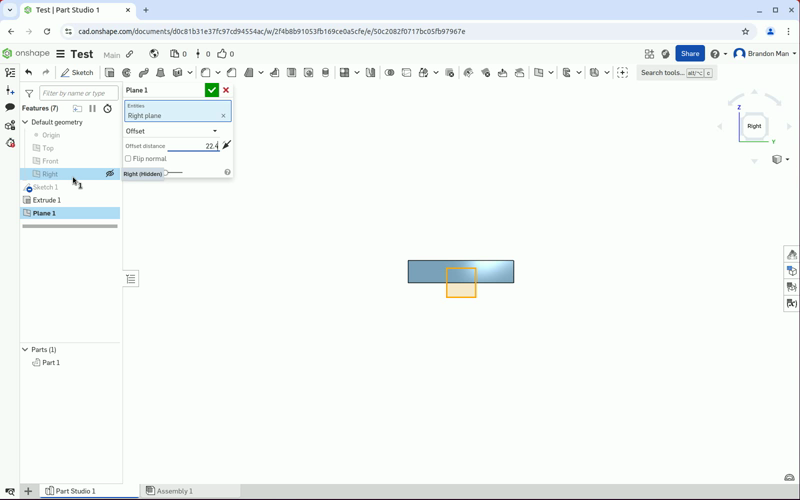
key(enter, 2)
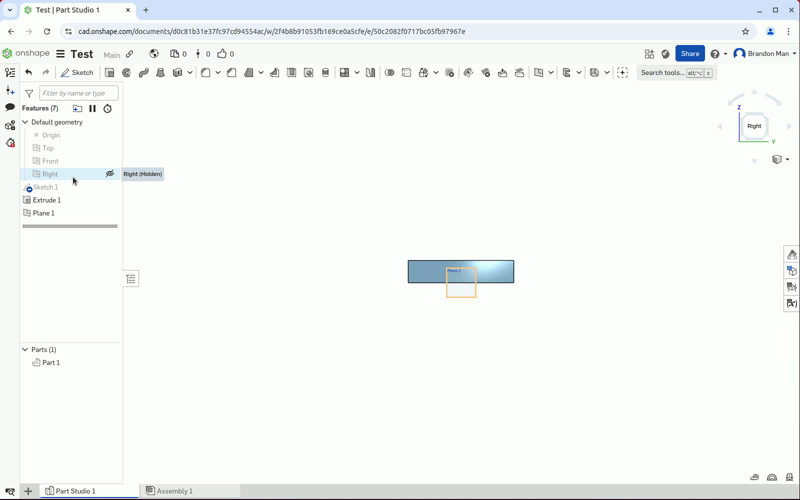
key(shift+s)
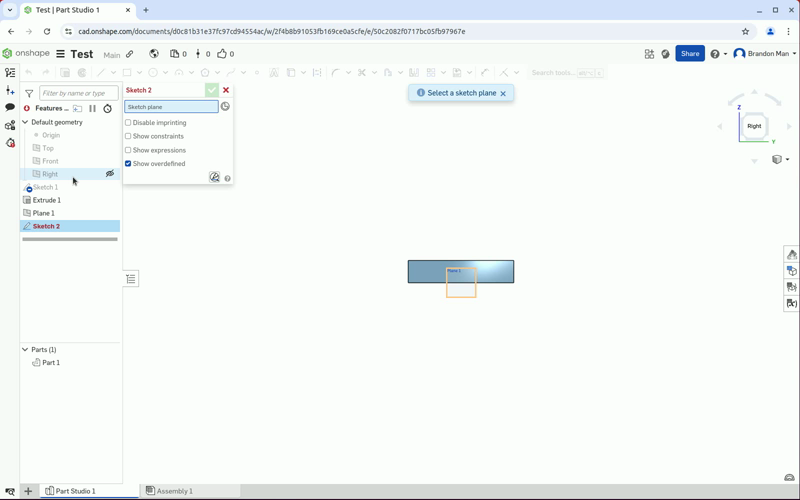
mouse_move(73, 215)
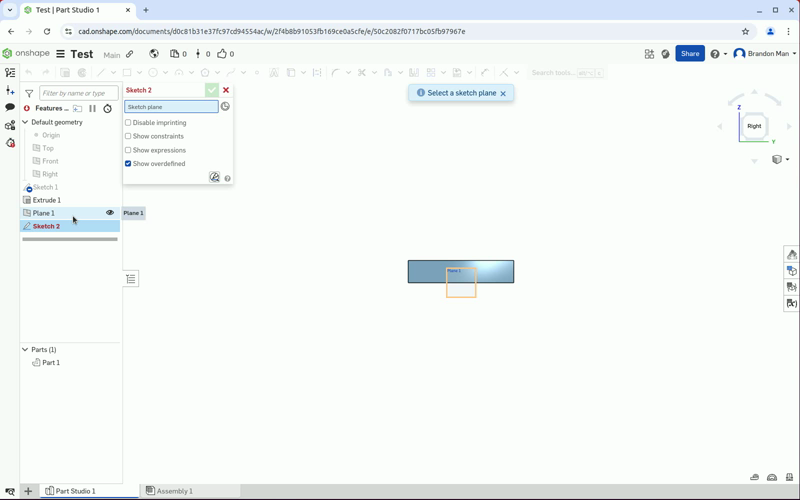
click(73, 215)
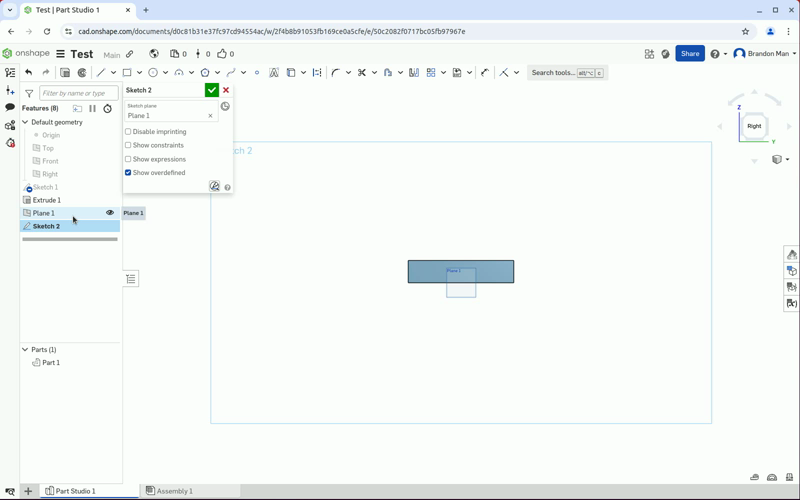
mouse_move(73, 352)
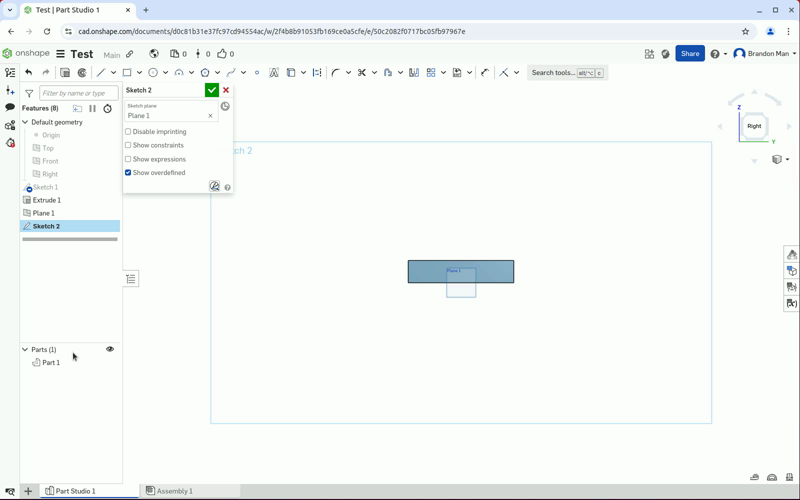
key(y)
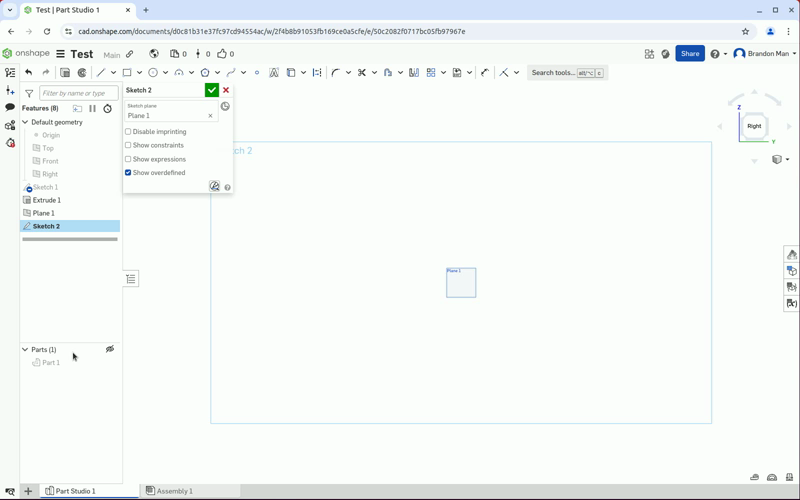
key(l)
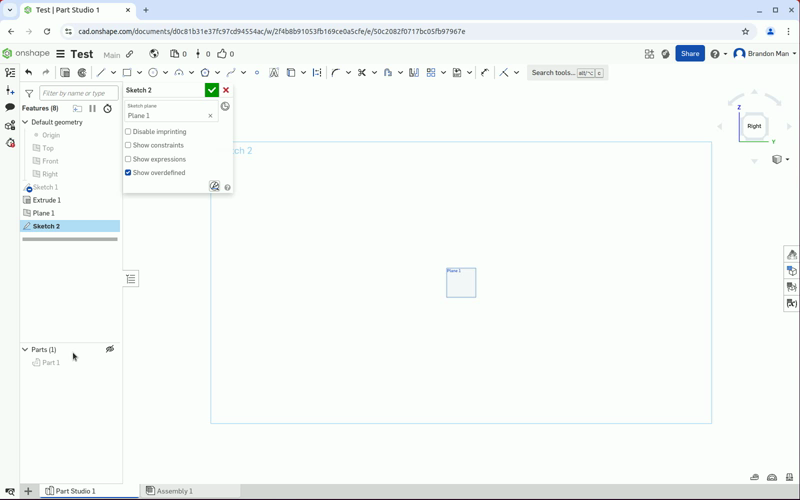
key_down(shift)
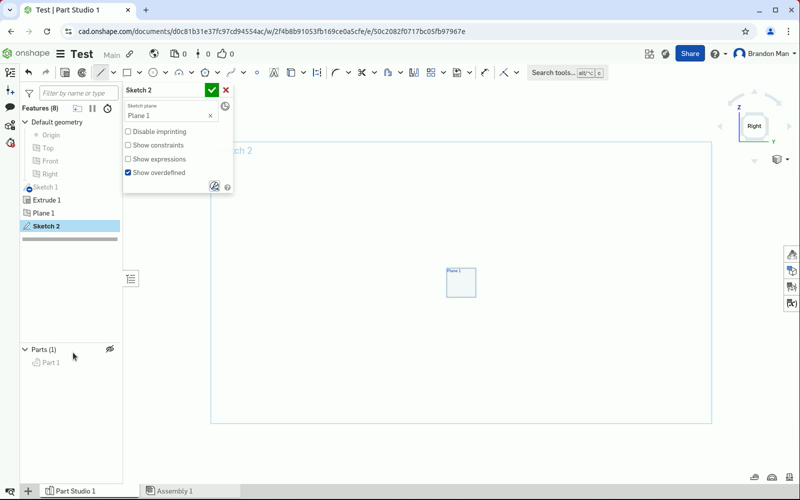
mouse_move(407, 282)
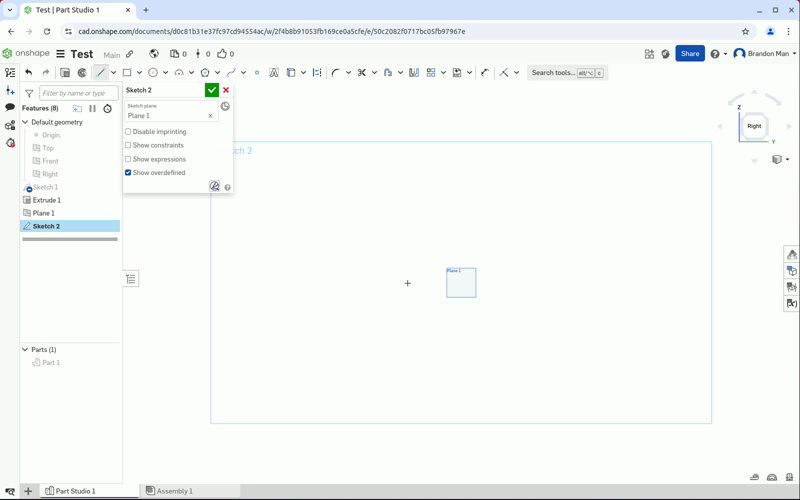
click(407, 282)
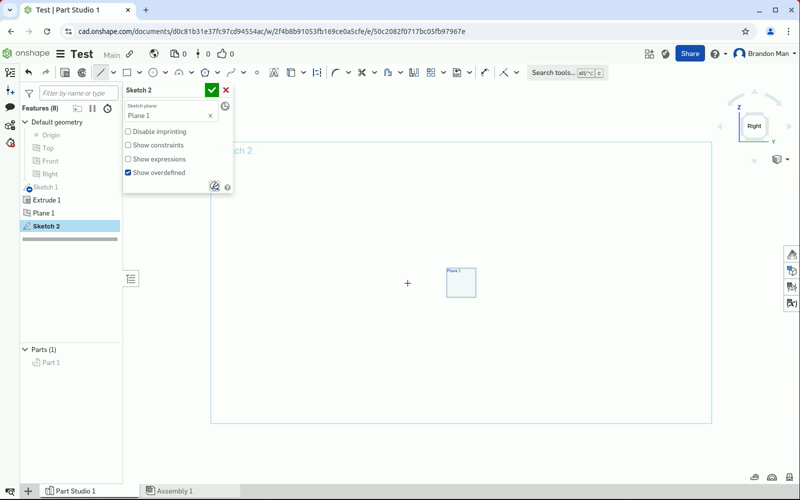
key_up(shift)
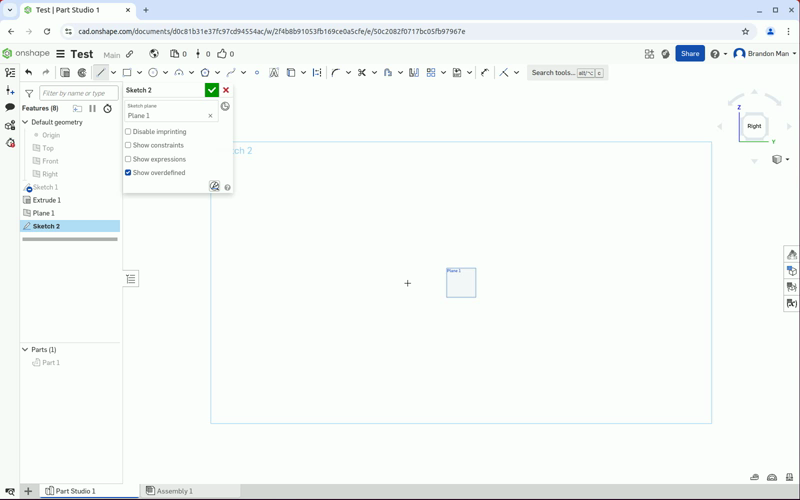
key_down(shift)
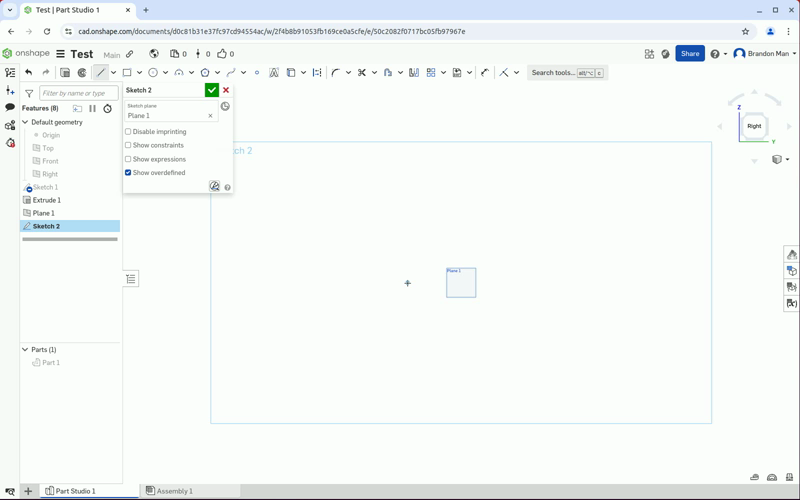
mouse_move(513, 282)
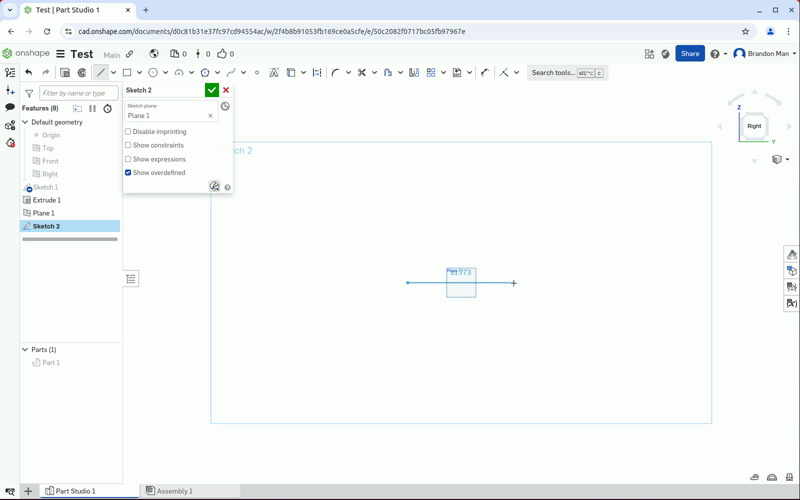
click(513, 282)
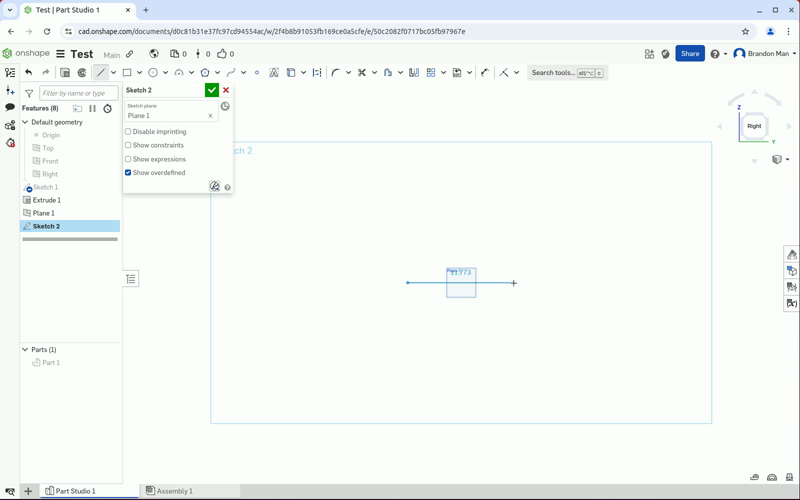
key_up(shift)
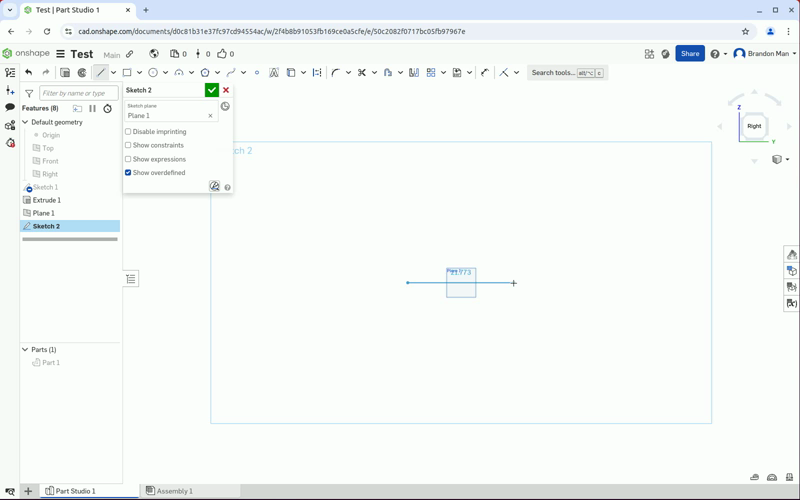
key_down(shift)
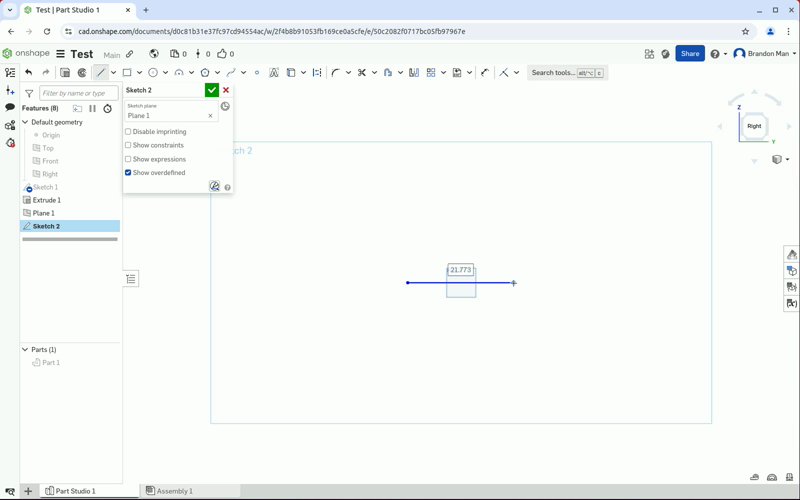
mouse_move(543, 282)
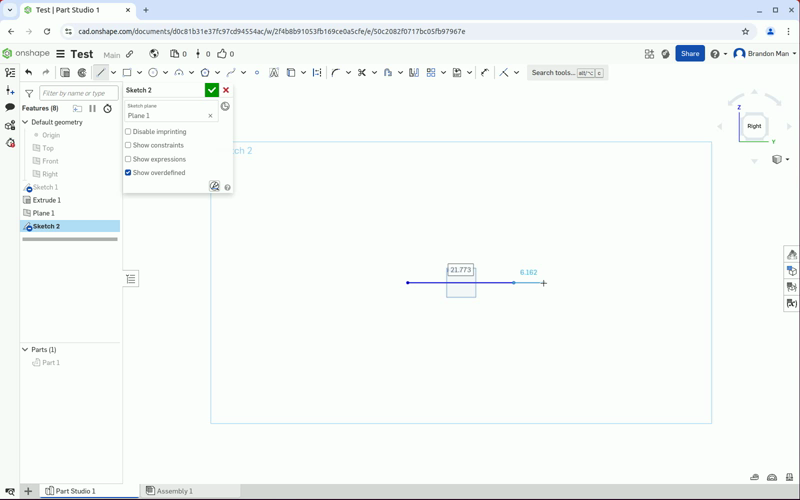
mouse_move(513, 260)
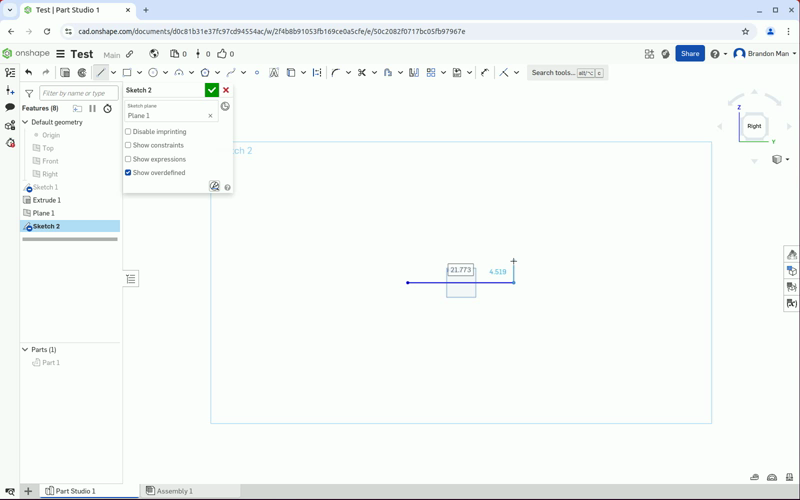
click(513, 260)
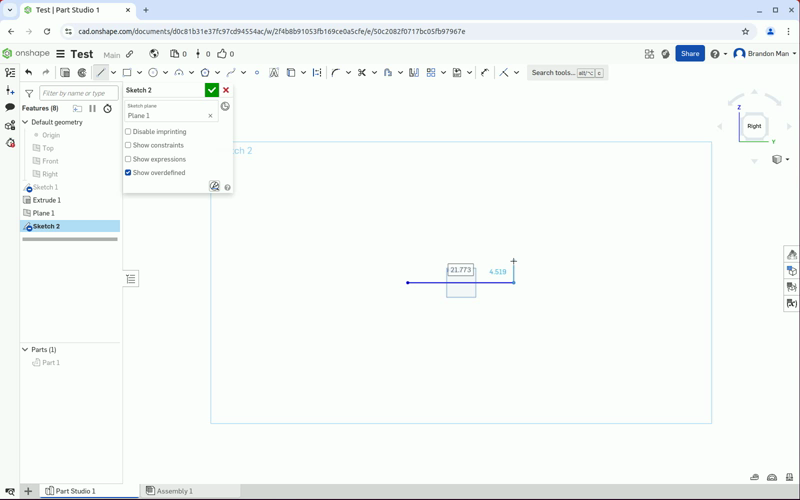
key_up(shift)
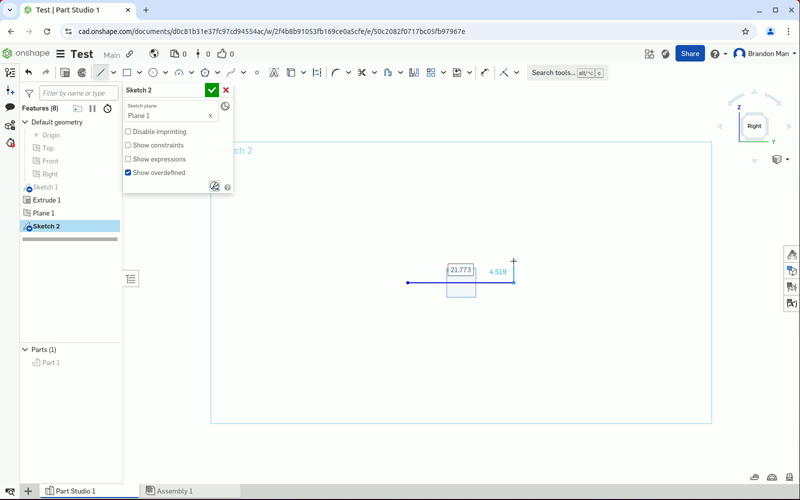
key_down(shift)
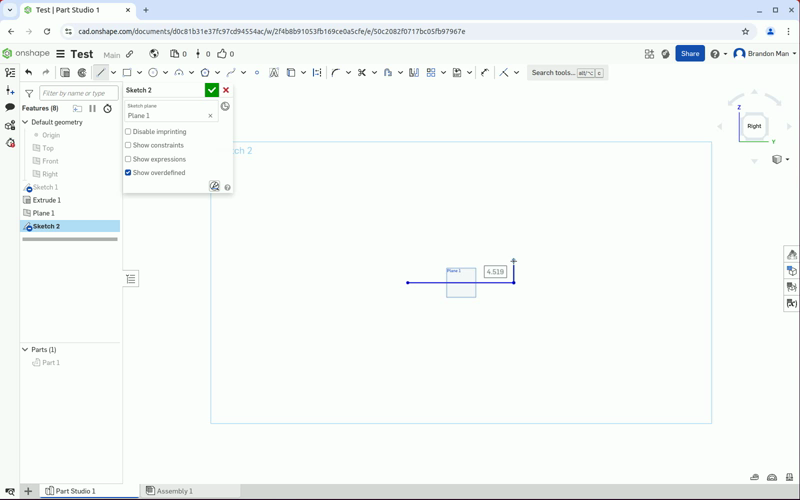
mouse_move(407, 260)
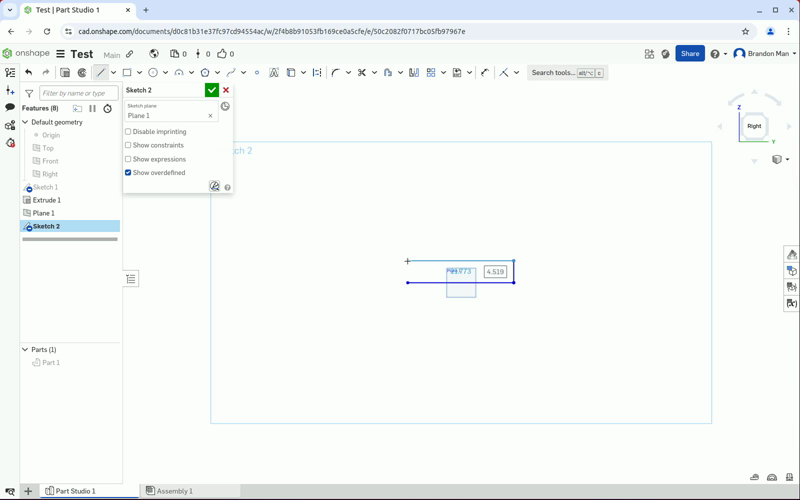
click(407, 260)
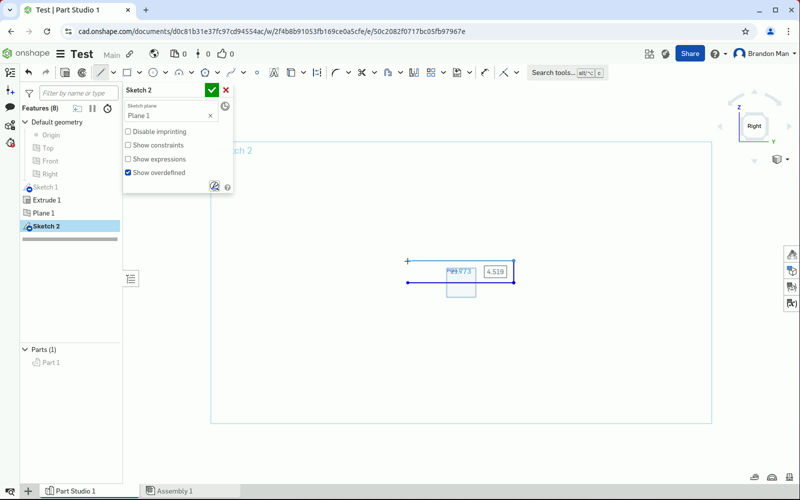
key_up(shift)
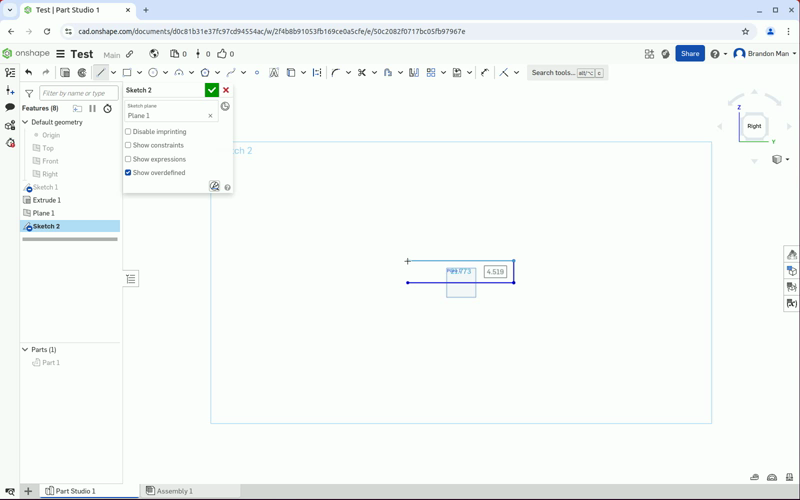
mouse_move(437, 260)
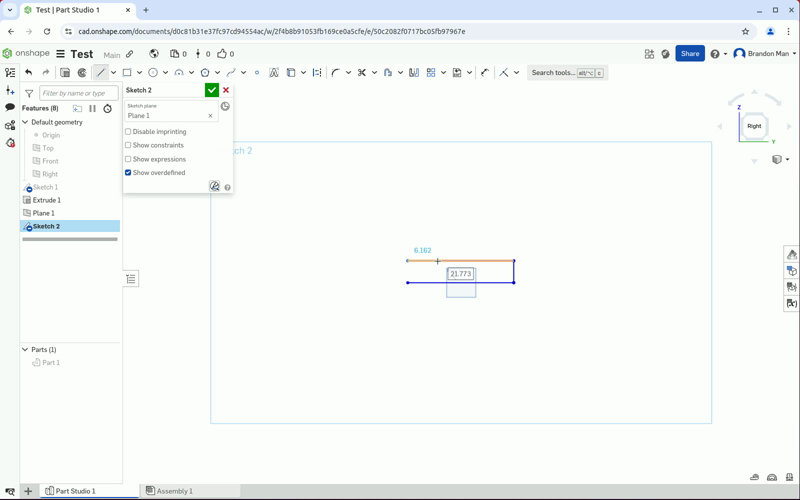
key_down(shift)
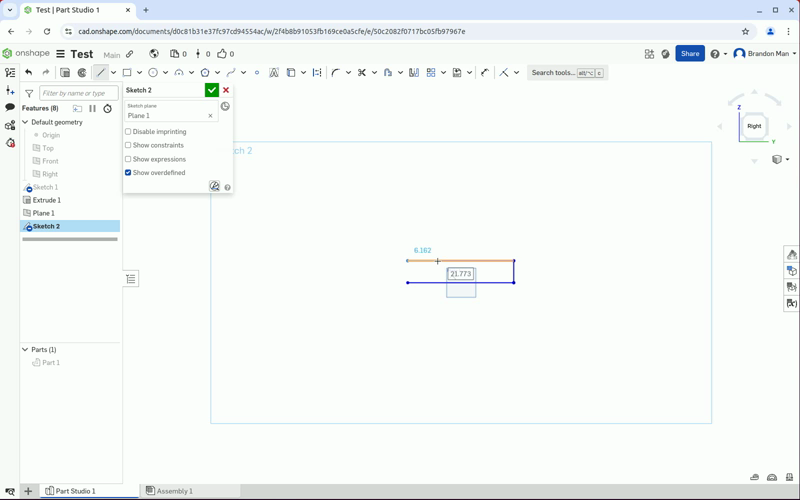
mouse_move(407, 282)
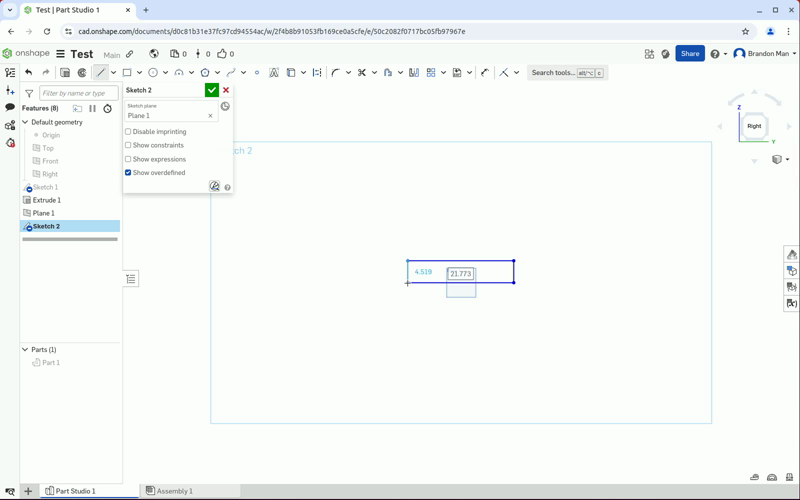
key_up(shift)
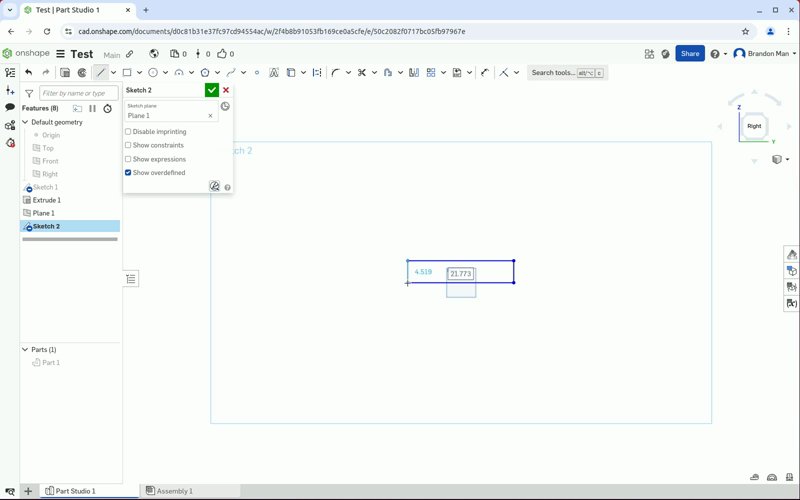
click(407, 282)
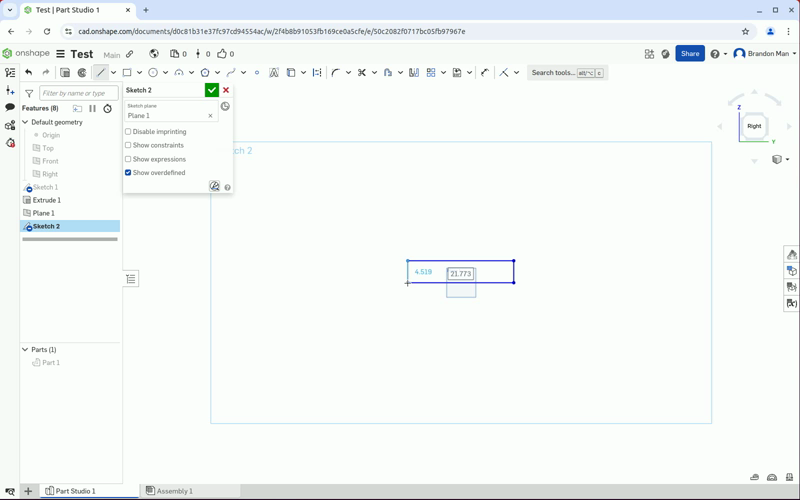
key(esc)
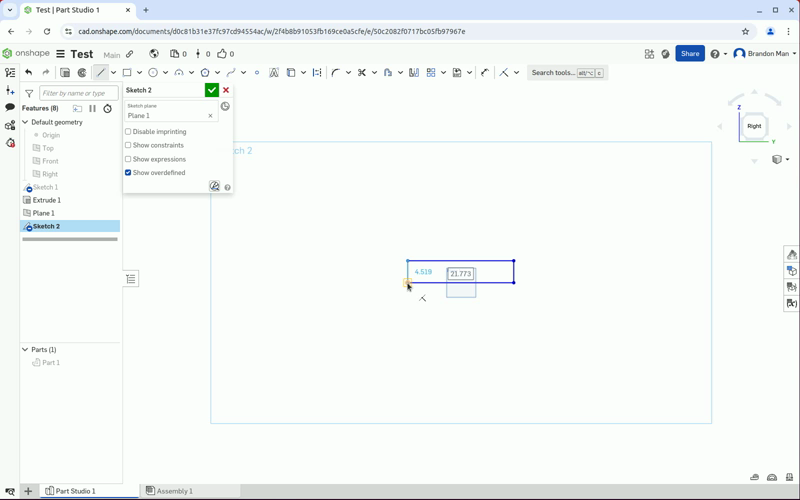
mouse_move(486, 273)
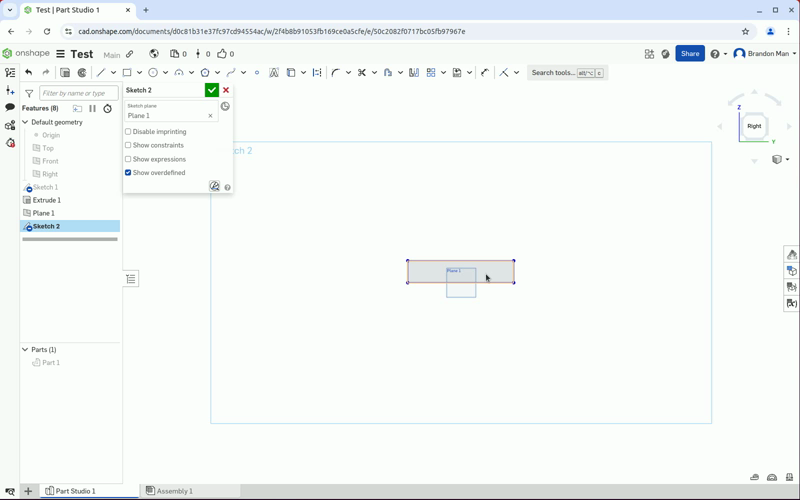
click(486, 273)
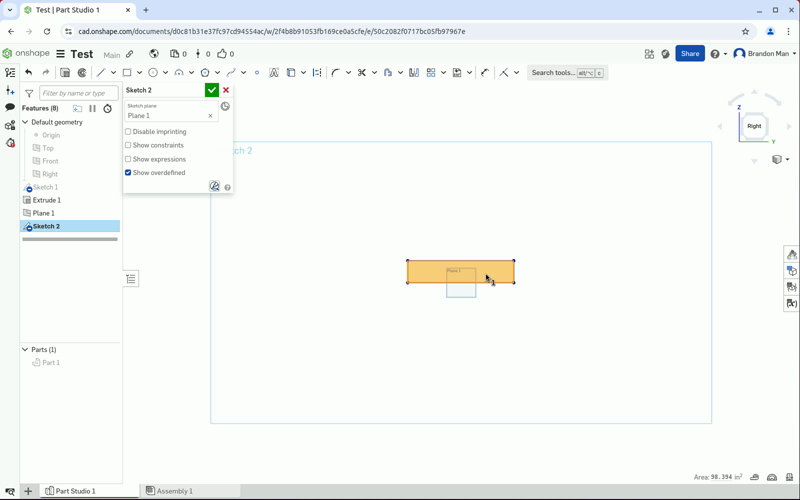
mouse_move(73, 352)
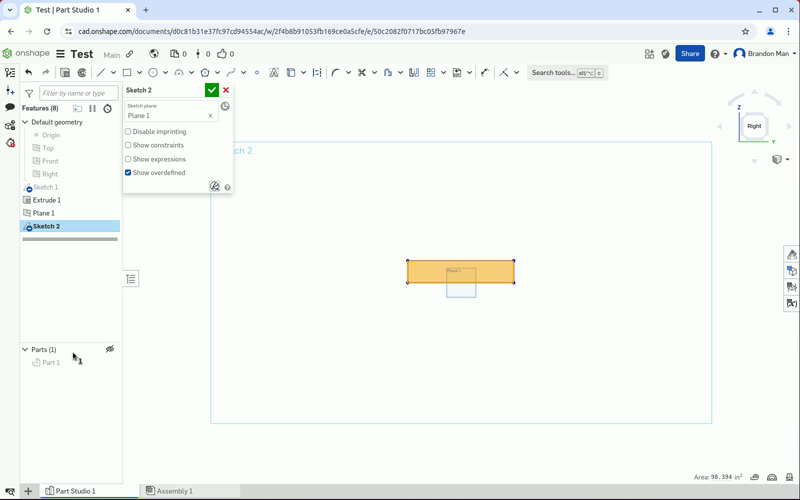
key(shift+y)
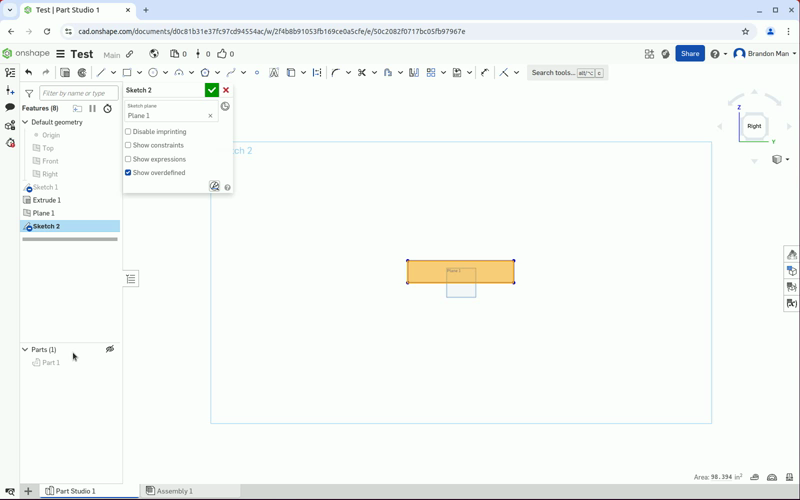
key(shift+e)
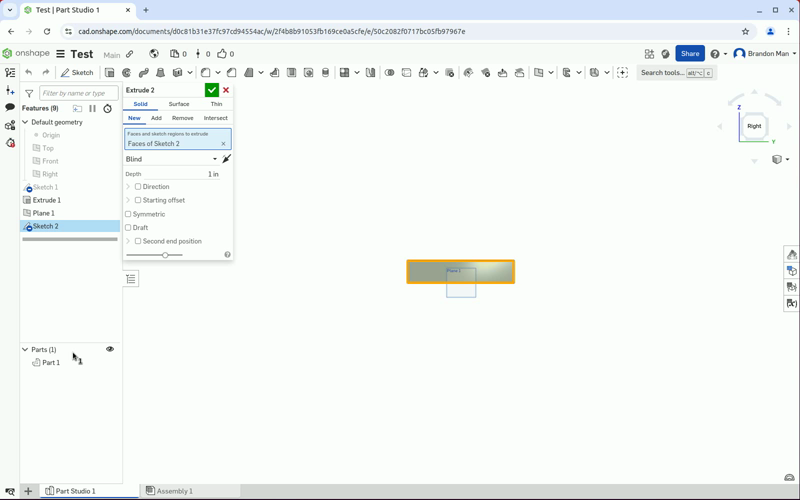
mouse_move(143, 106)
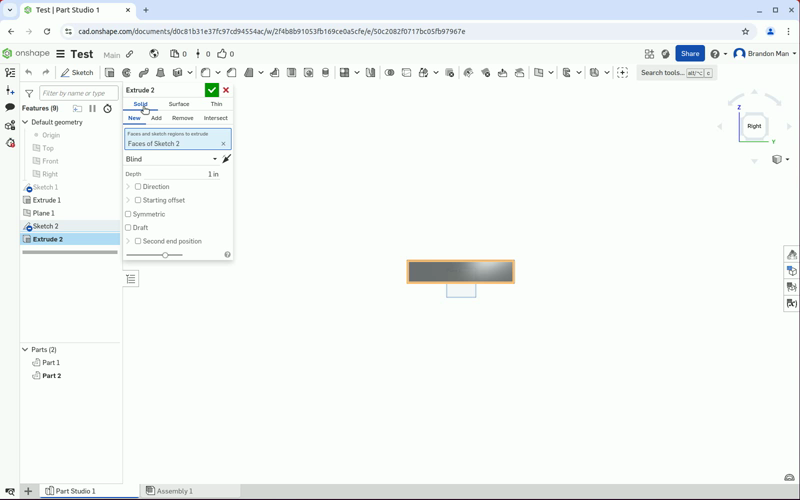
click(143, 106)
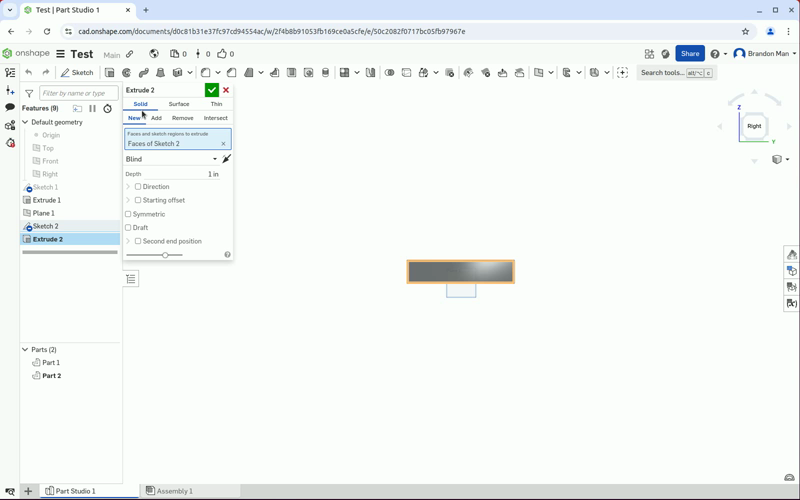
mouse_move(137, 120)
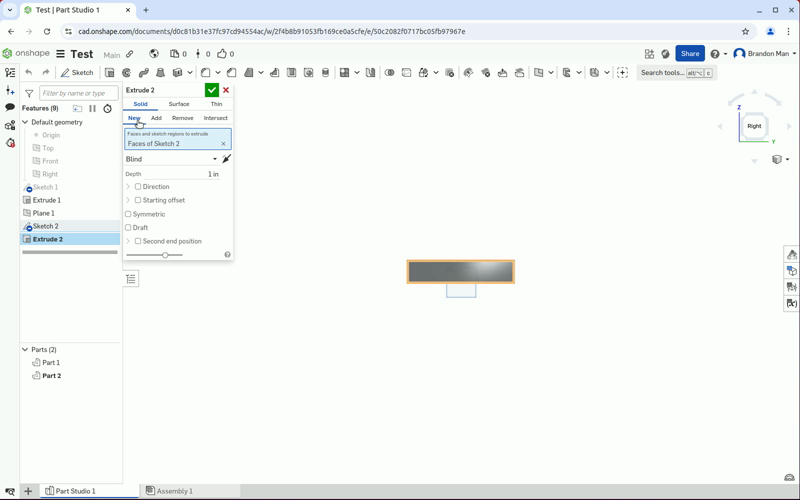
click(137, 120)
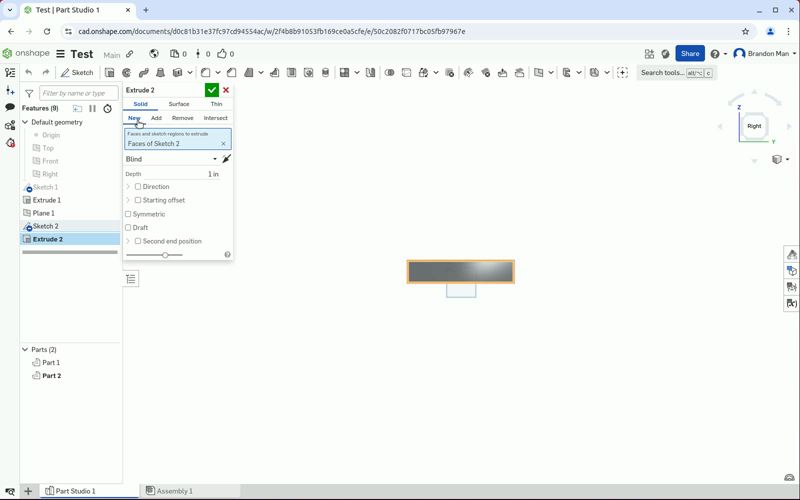
key(tab, 4)
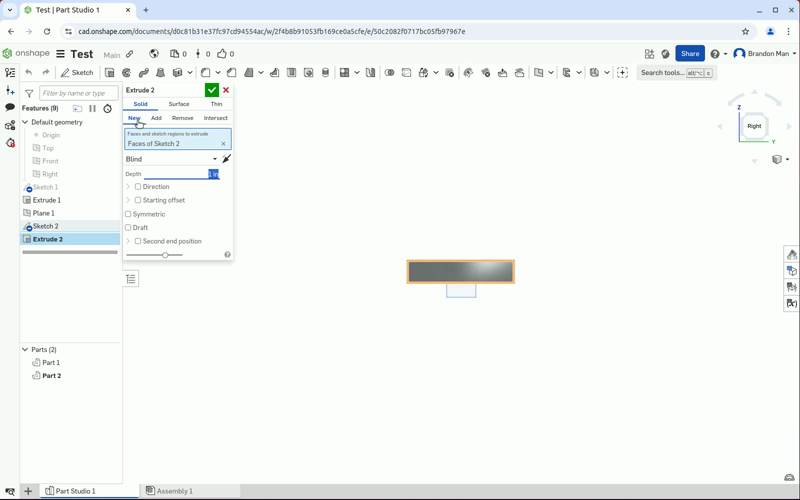
text(0.722)
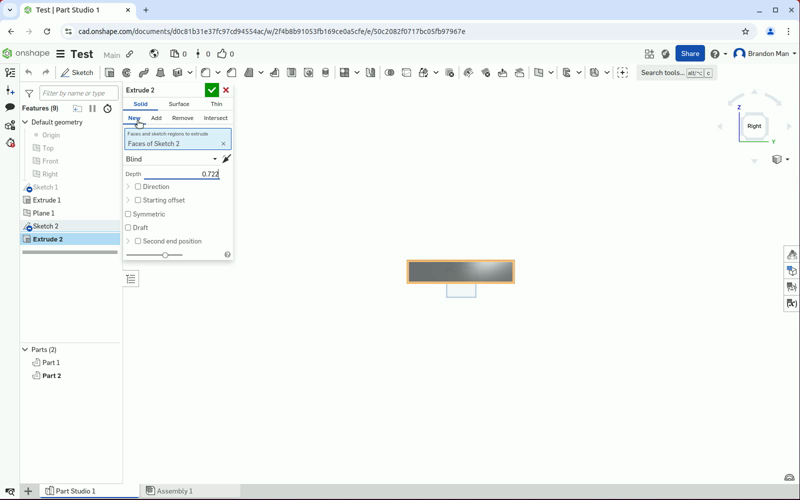
key(enter)
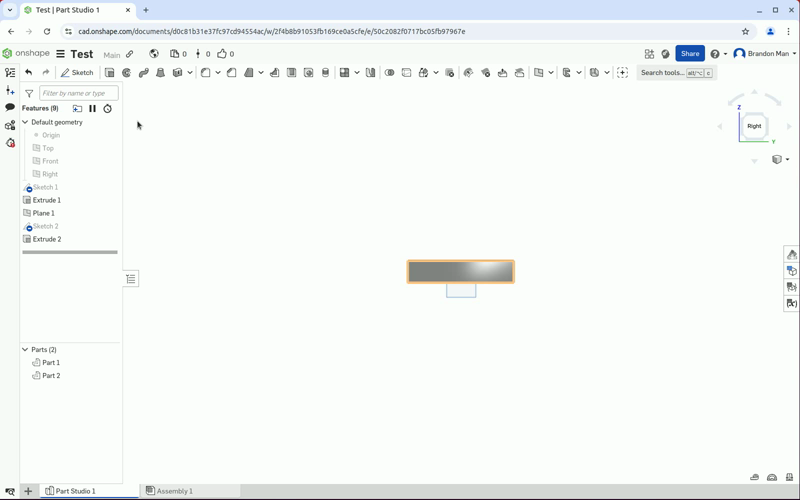
key(shift+h)
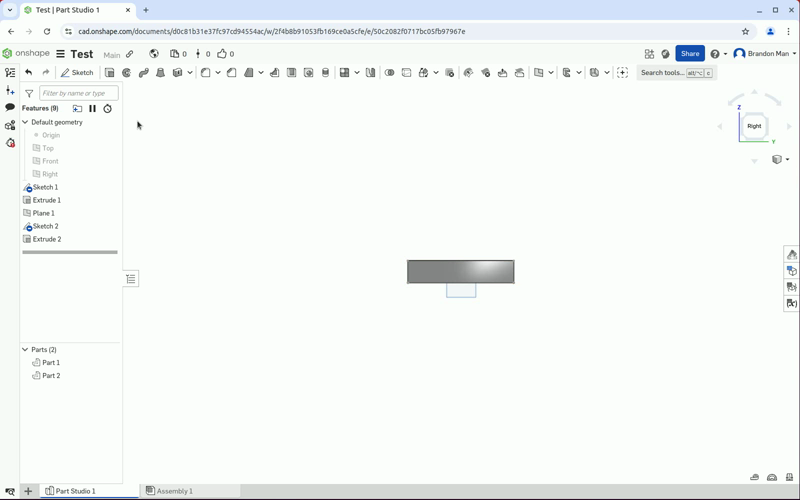
key(shift+h)
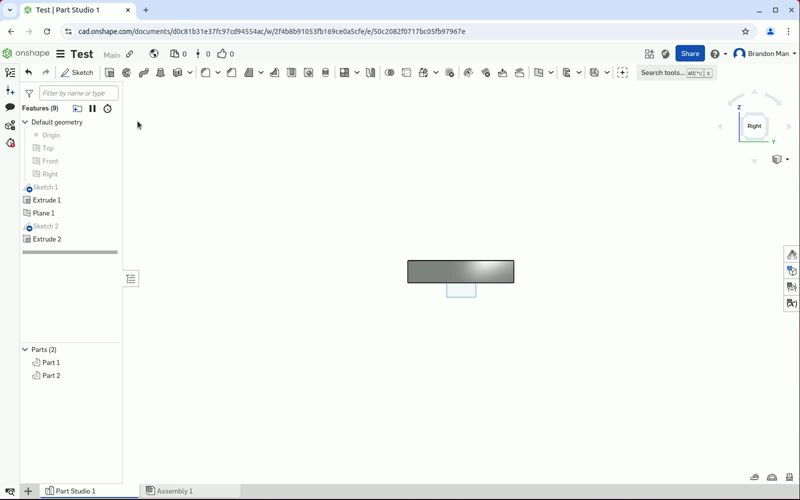
mouse_move(73, 189)
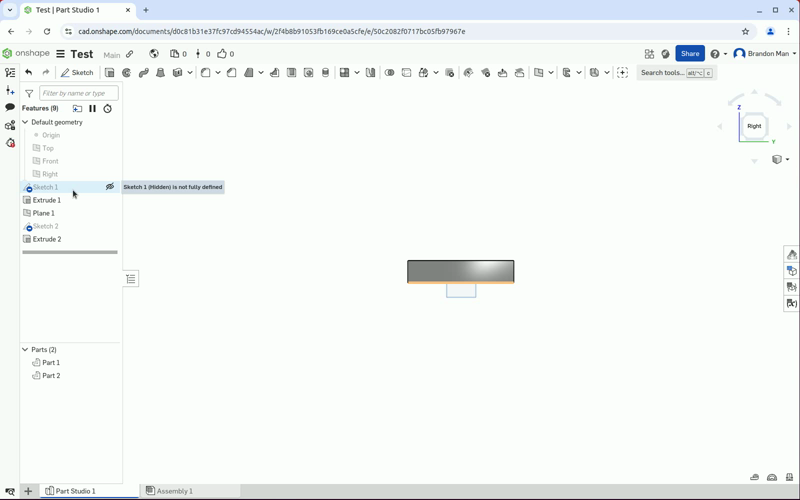
click(73, 189)
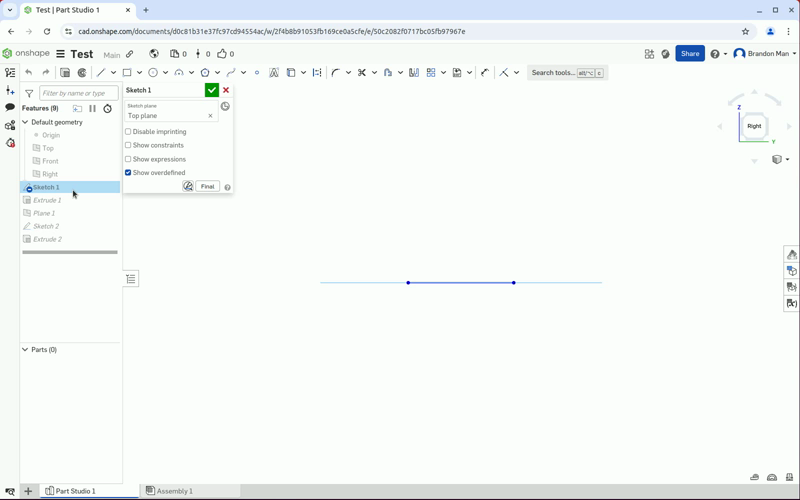
mouse_move(229, 92)
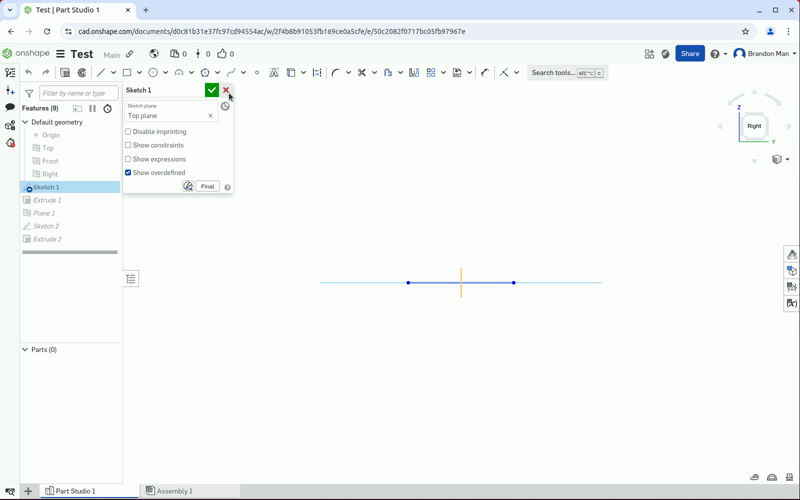
click(229, 92)
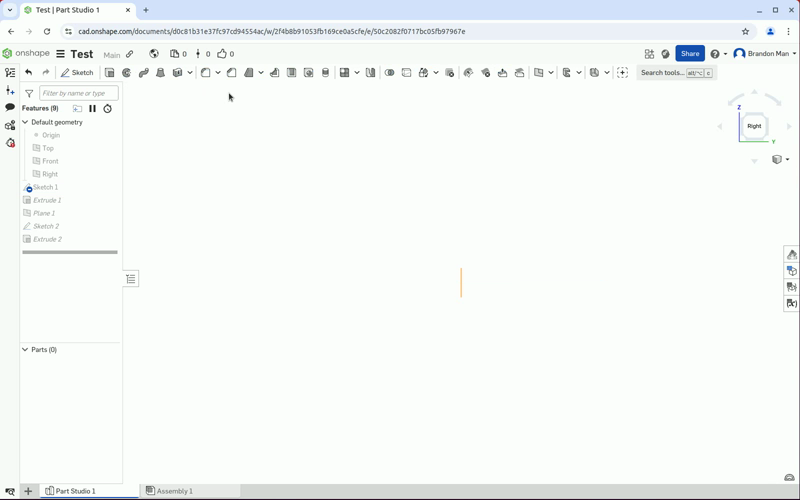
key(shift+s)
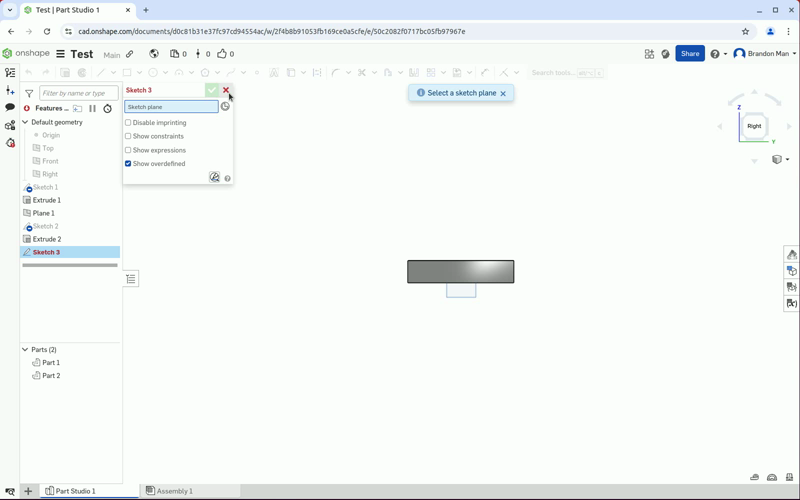
mouse_move(73, 215)
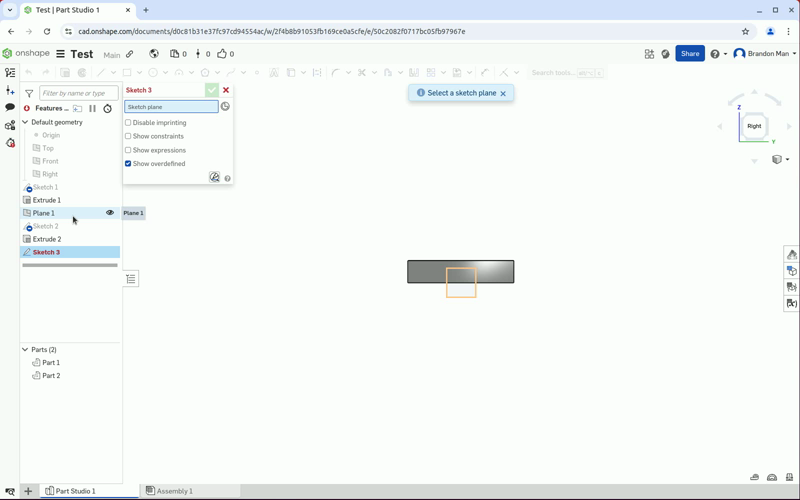
click(73, 215)
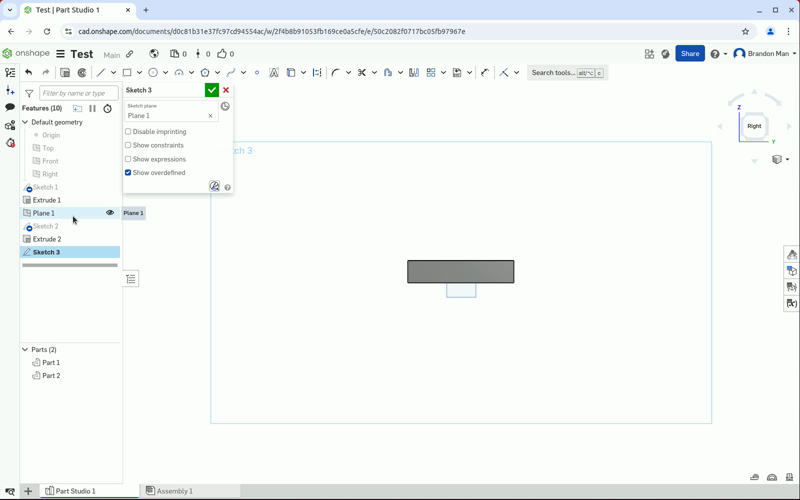
mouse_move(73, 352)
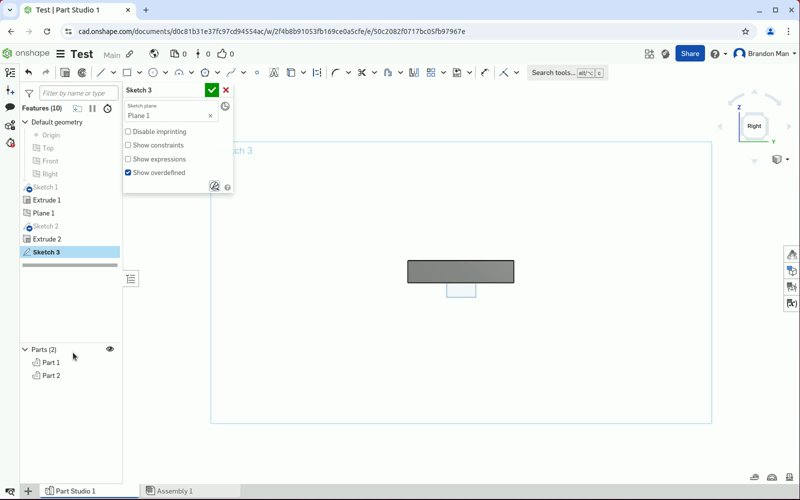
key(y)
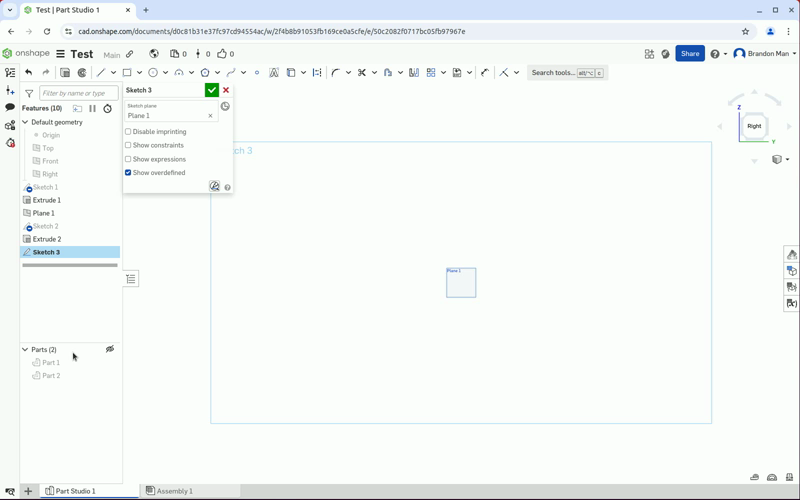
key(l)
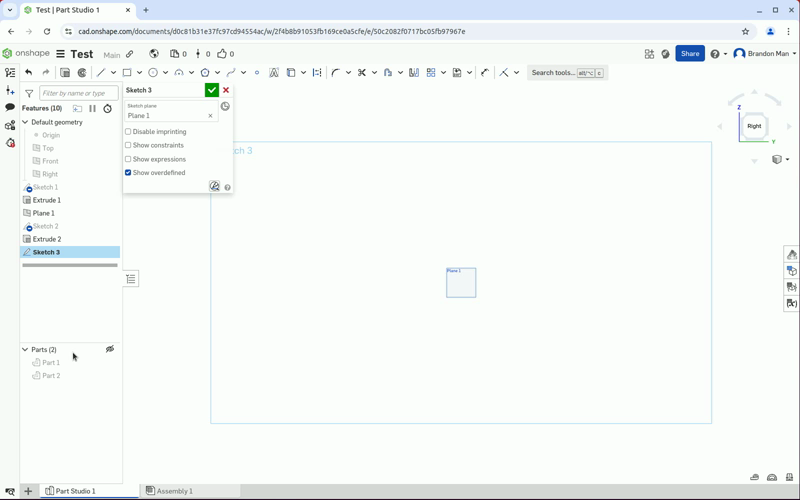
key_down(shift)
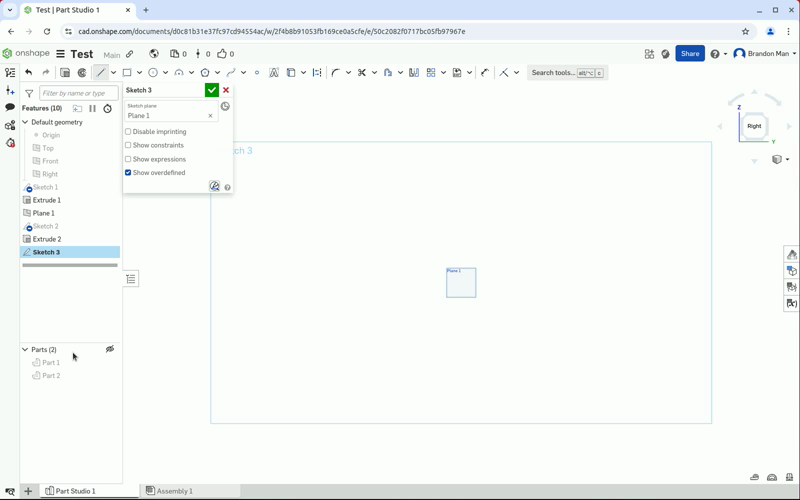
mouse_move(407, 260)
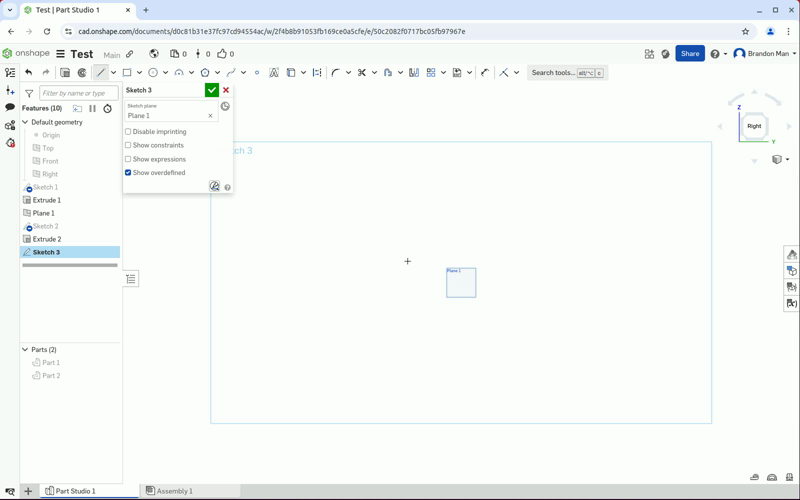
click(407, 260)
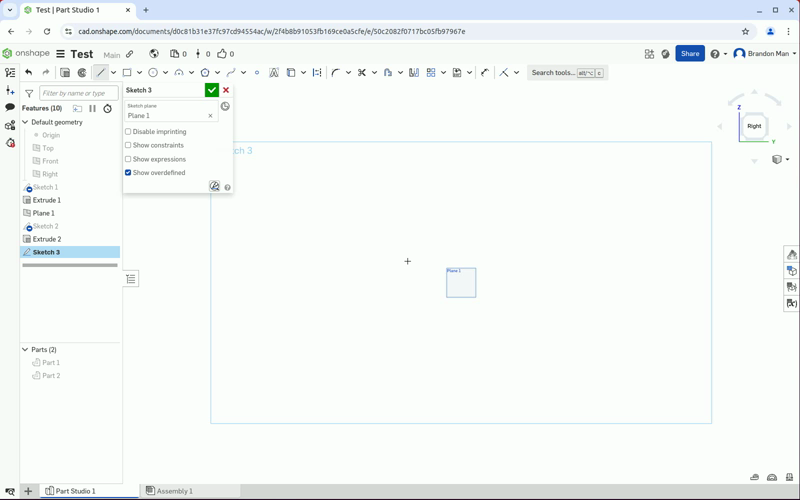
key_up(shift)
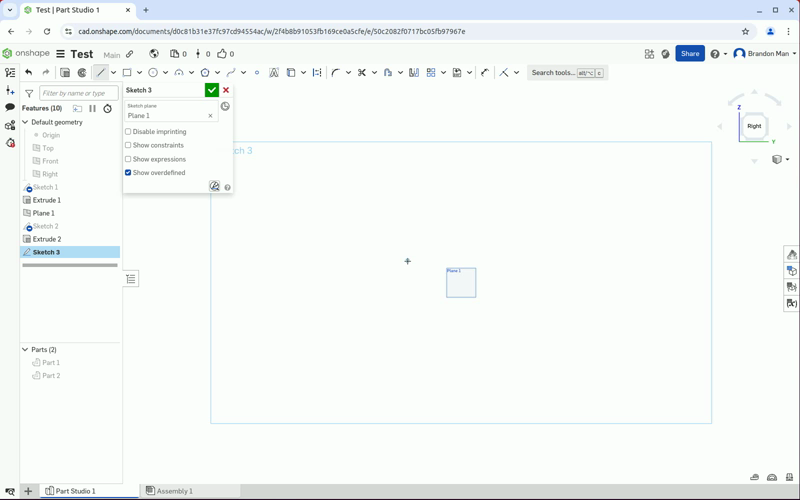
key_down(shift)
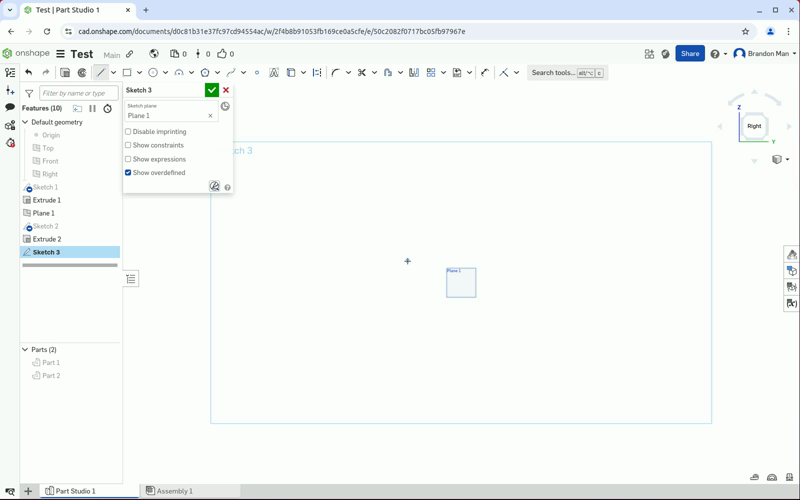
mouse_move(513, 260)
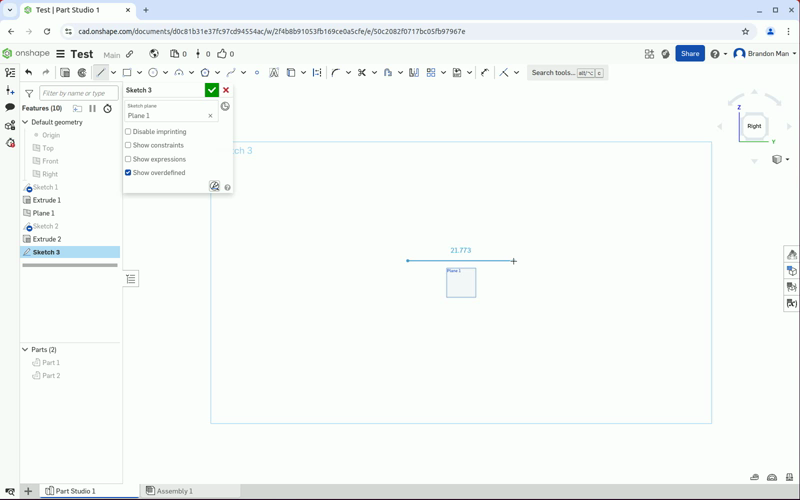
click(513, 260)
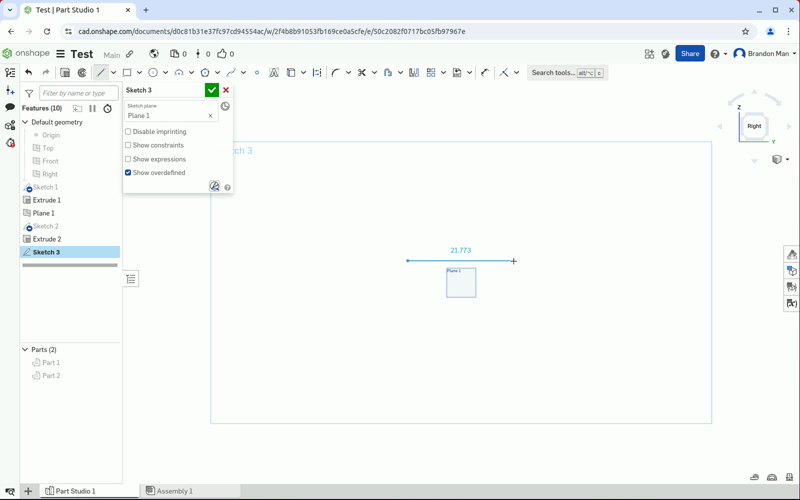
key_up(shift)
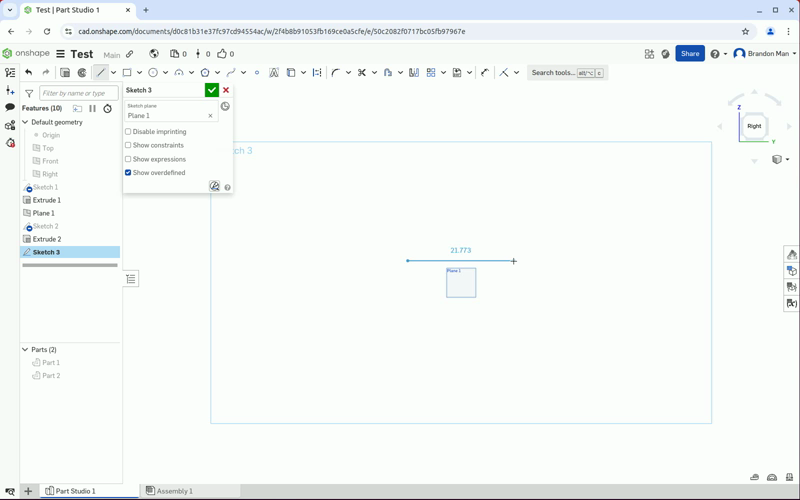
key_down(shift)
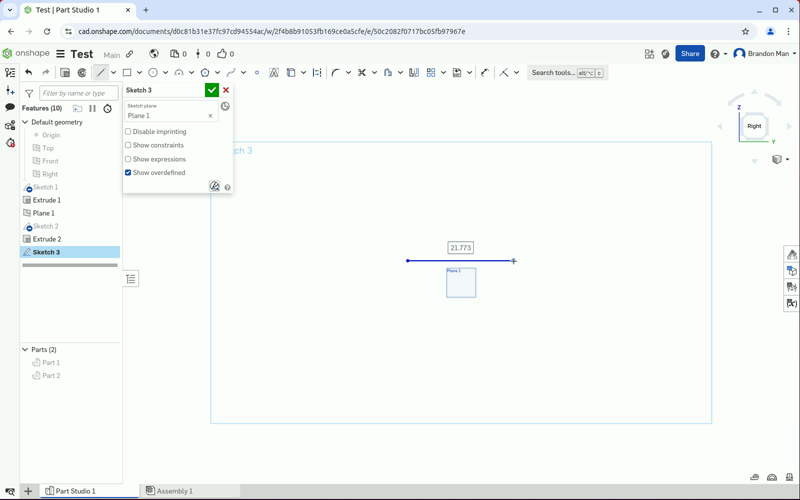
mouse_move(543, 260)
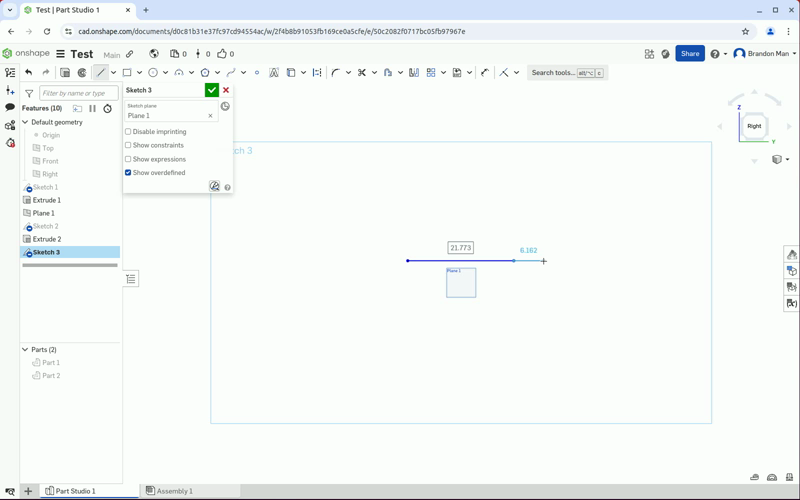
mouse_move(513, 257)
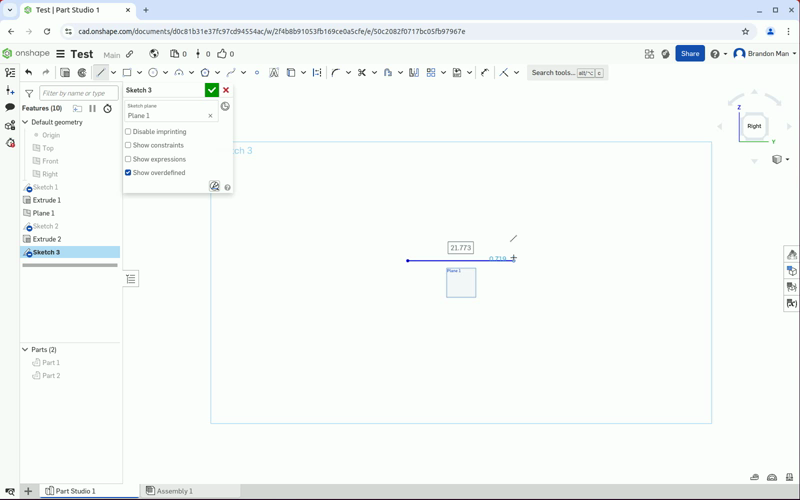
scroll(6)
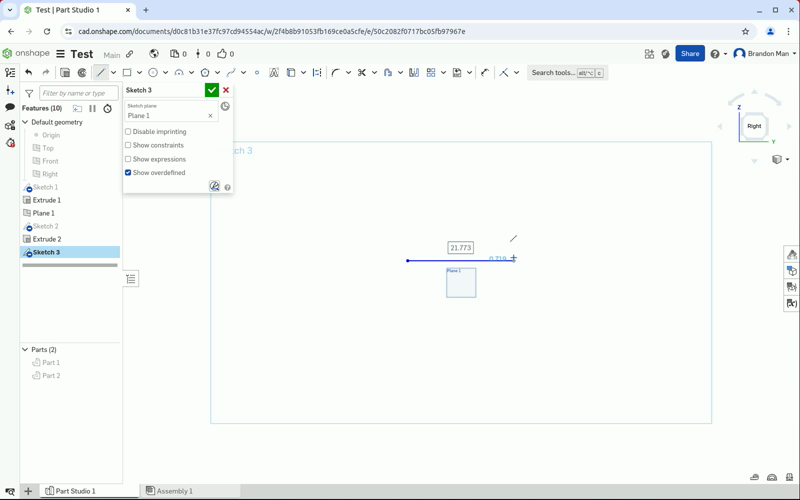
scroll(6)
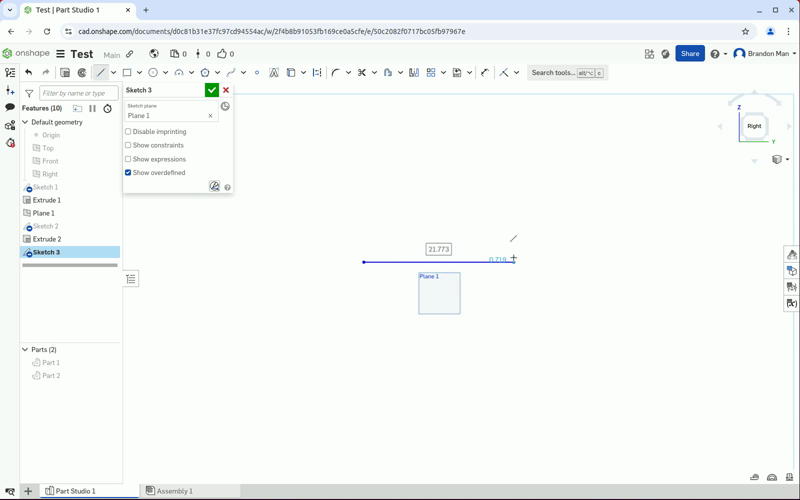
scroll(6)
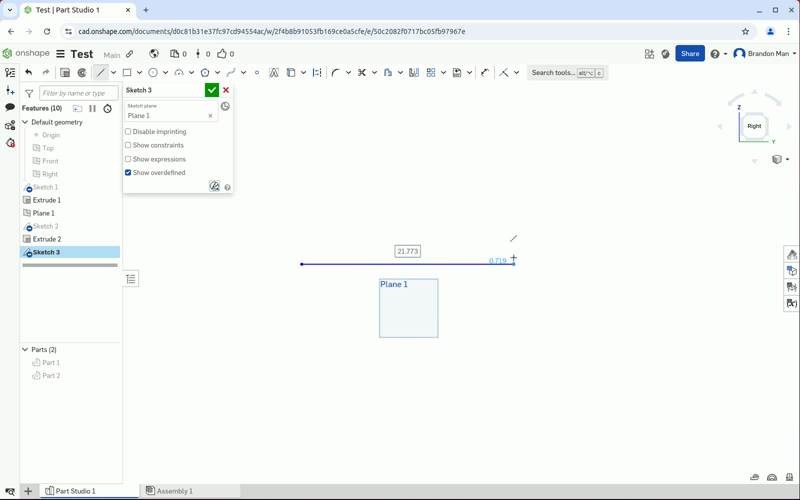
scroll(6)
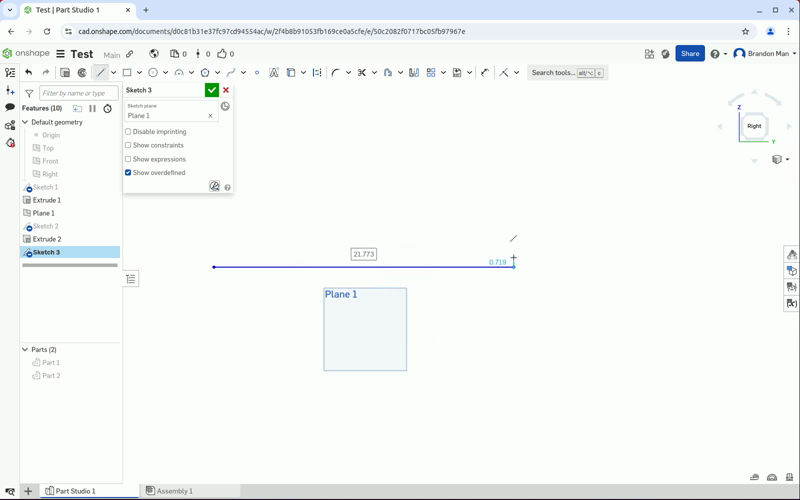
scroll(6)
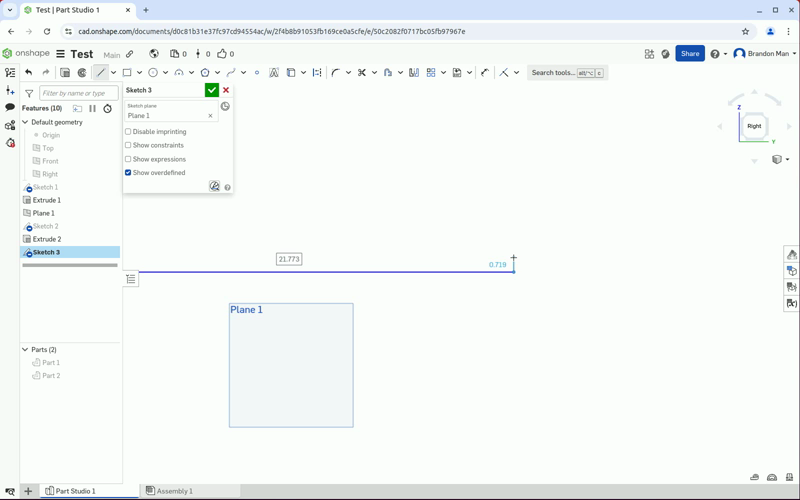
scroll(6)
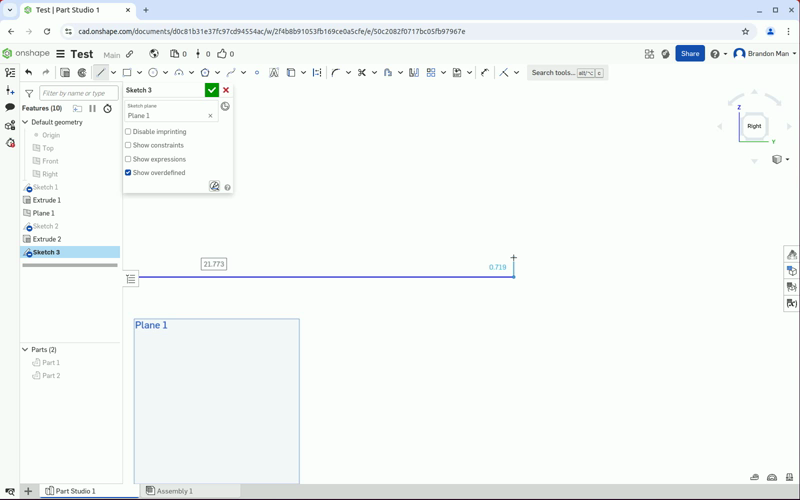
scroll(6)
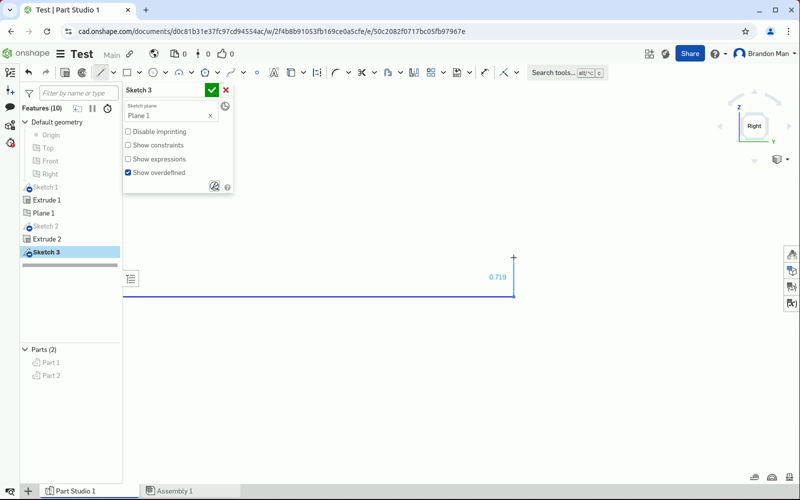
click(513, 257)
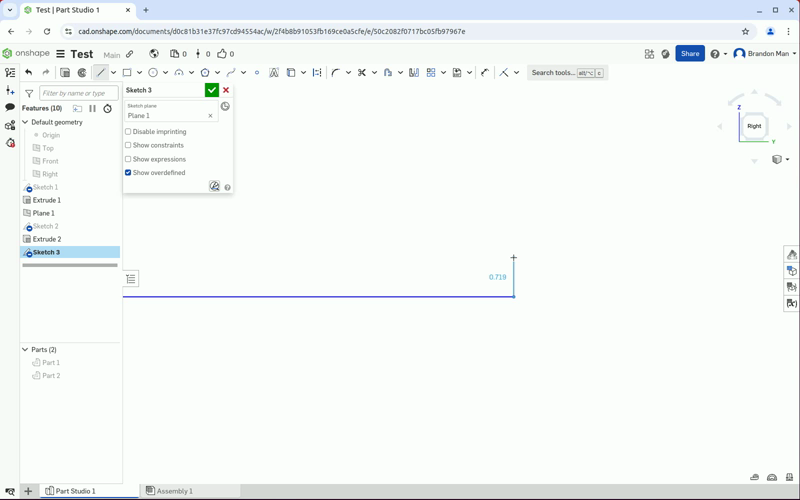
scroll(-6)
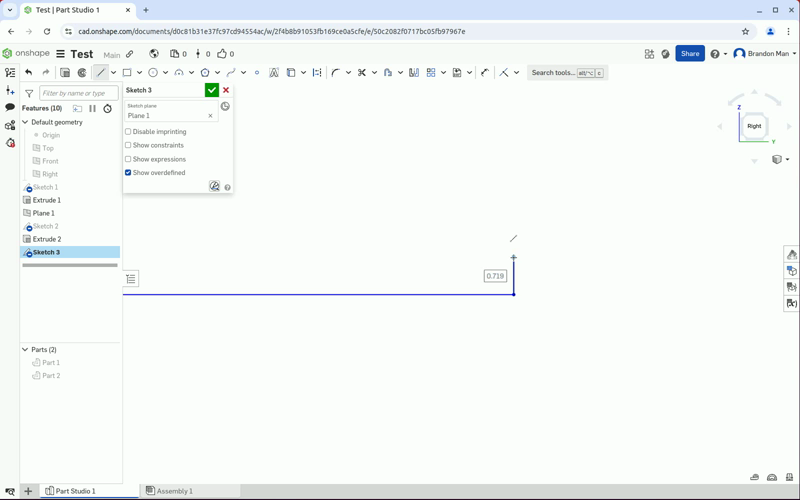
scroll(-6)
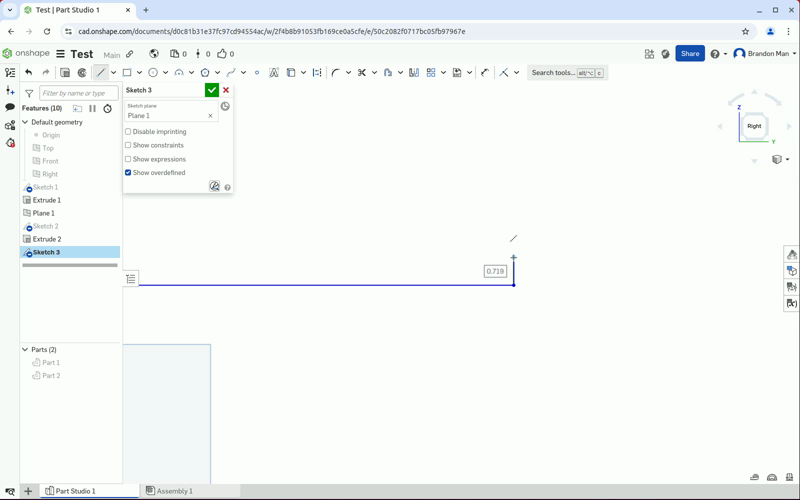
scroll(-6)
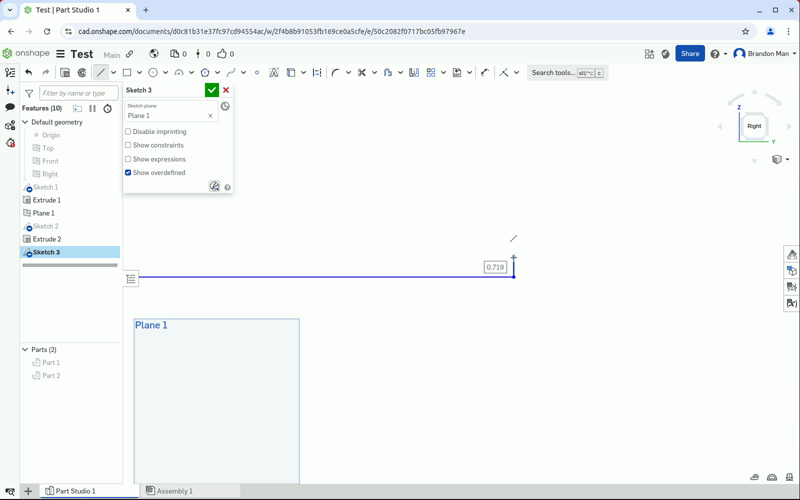
scroll(-6)
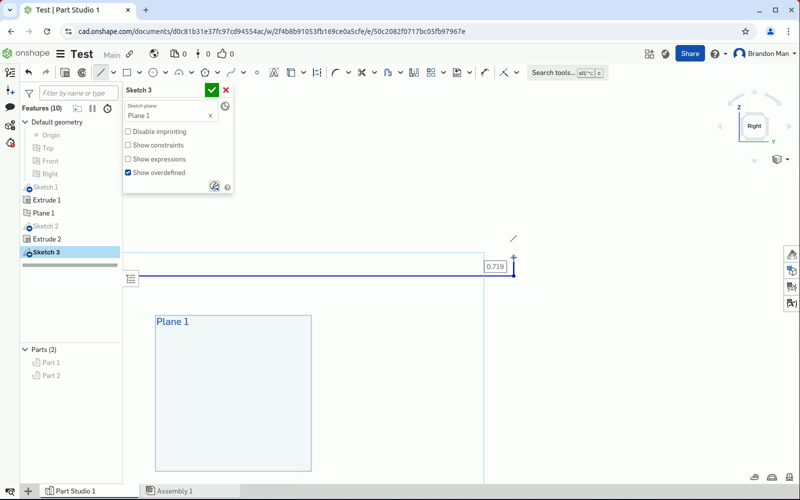
scroll(-6)
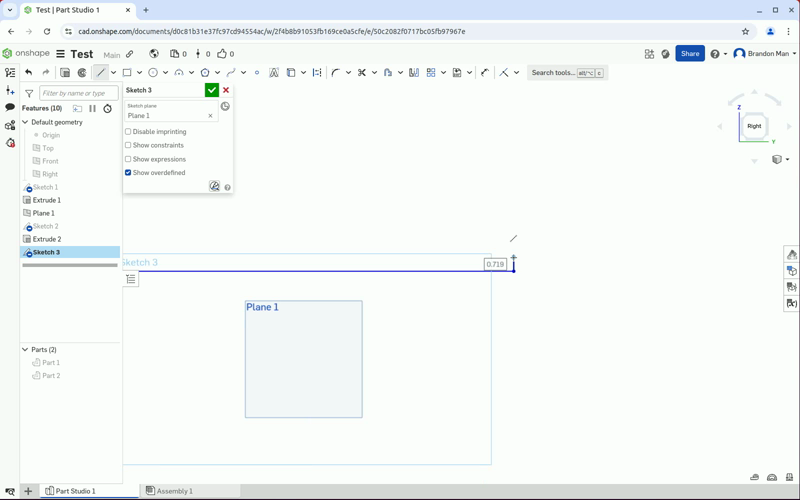
scroll(-6)
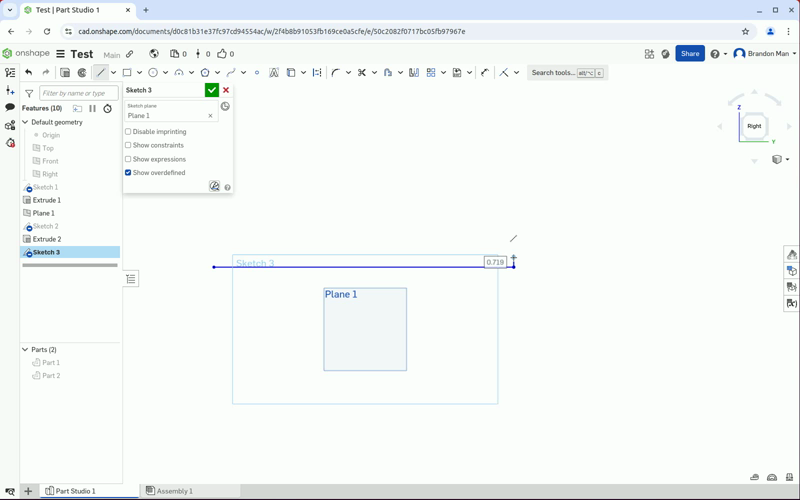
scroll(-6)
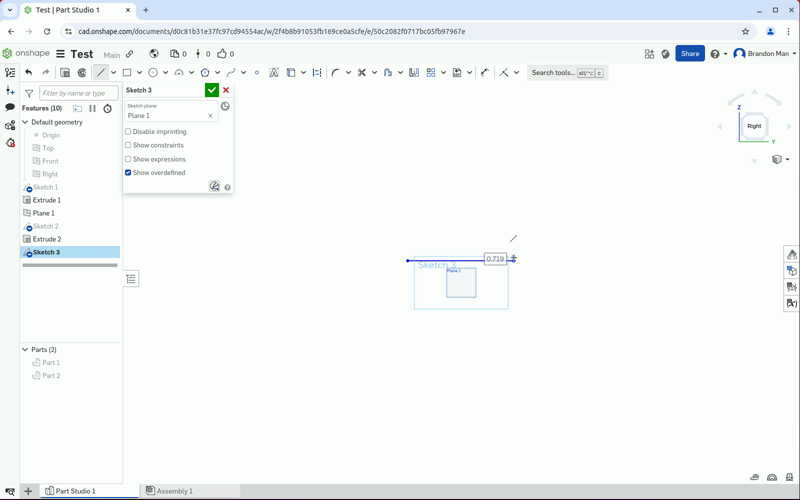
key_up(shift)
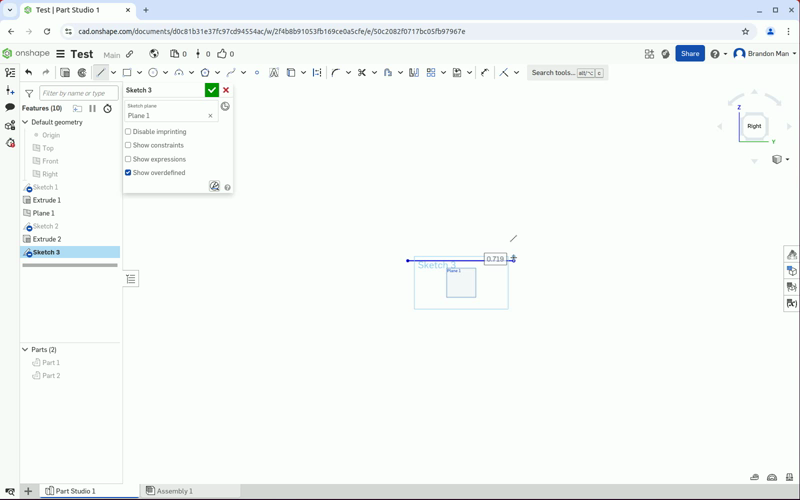
key_down(shift)
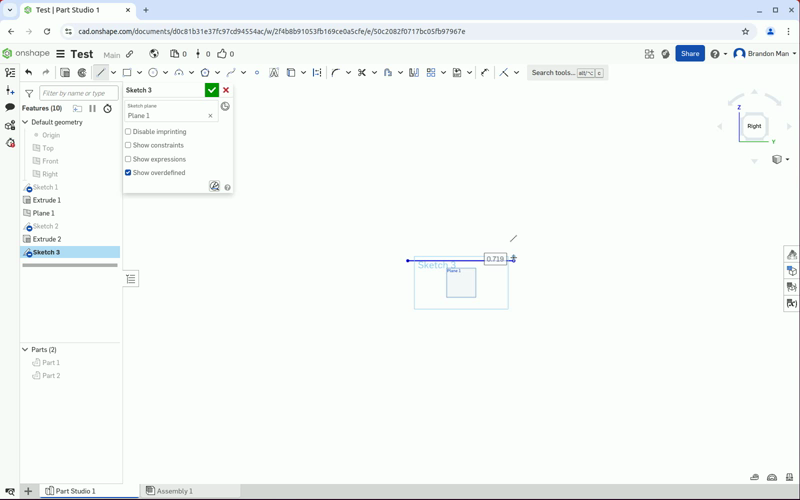
mouse_move(407, 257)
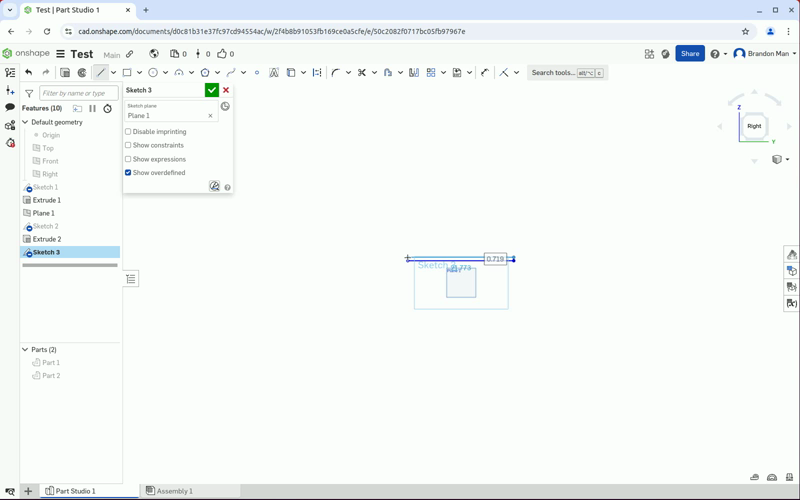
scroll(6)
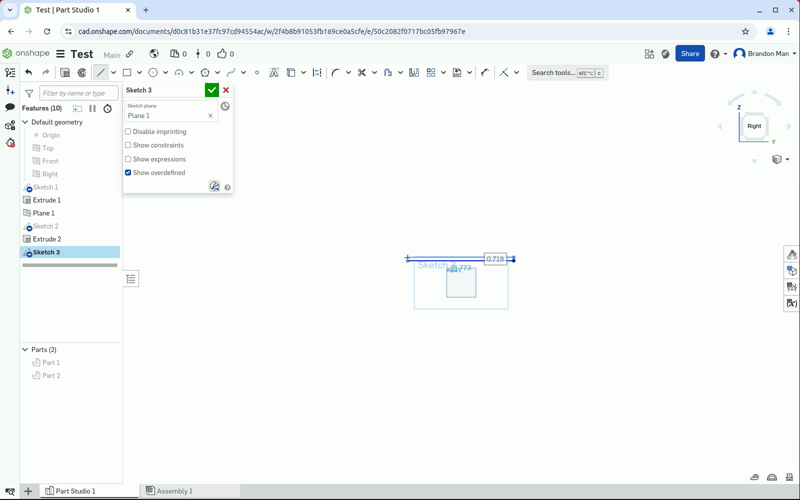
scroll(6)
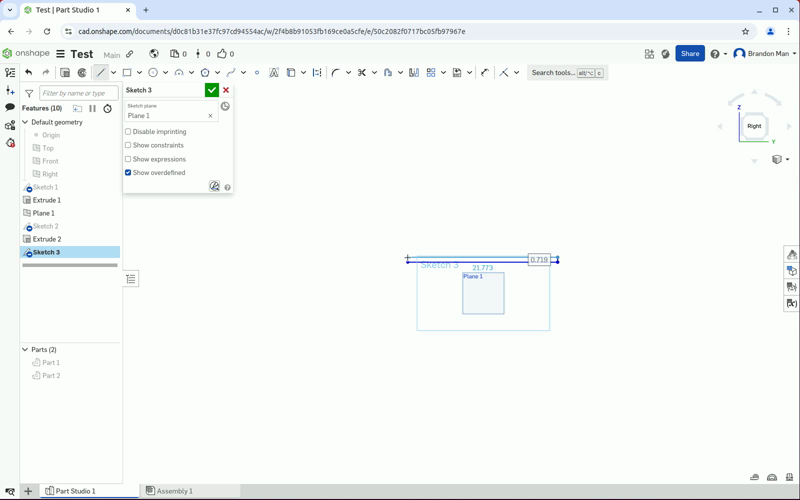
scroll(6)
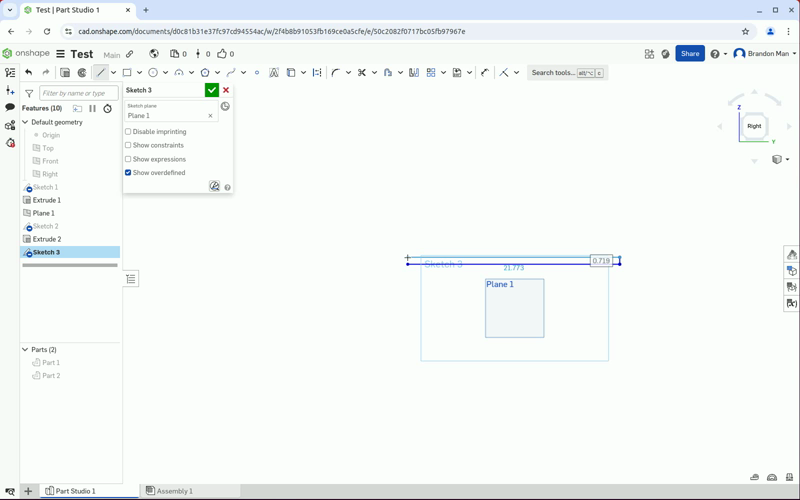
scroll(6)
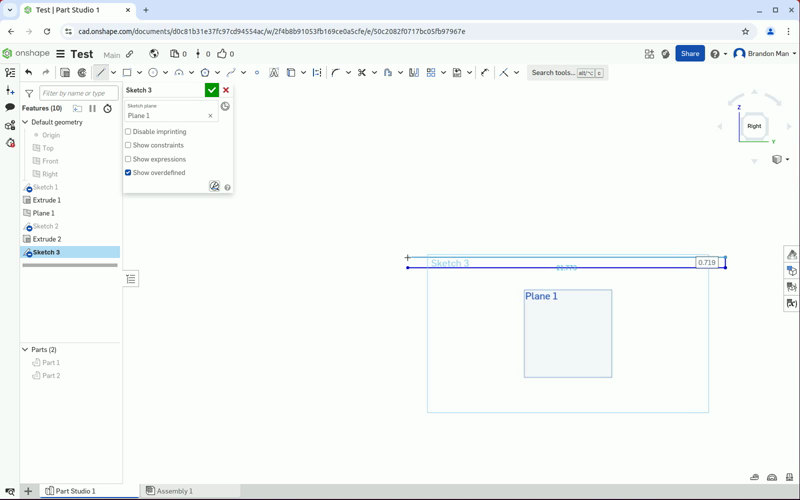
scroll(6)
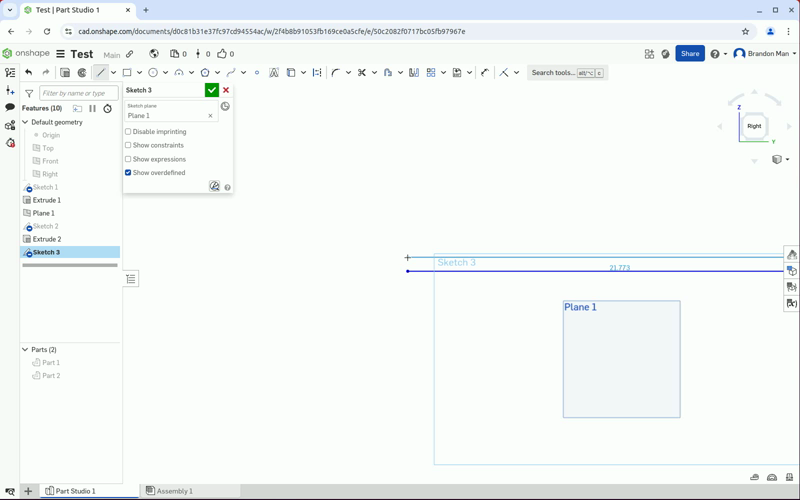
scroll(6)
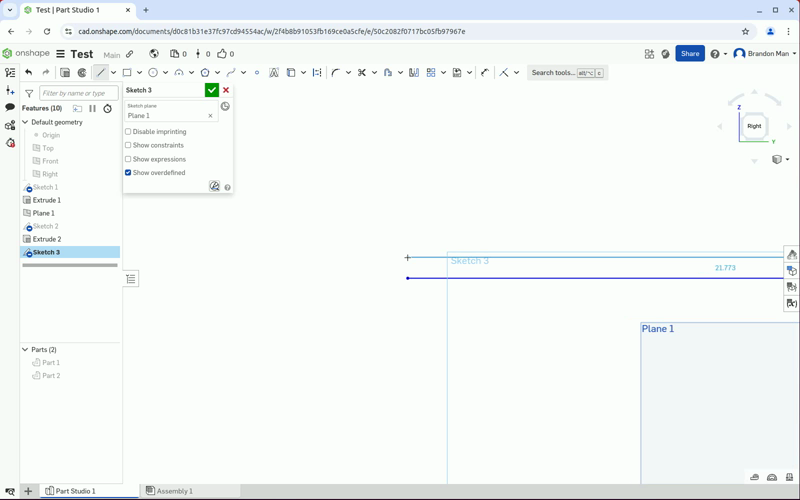
scroll(6)
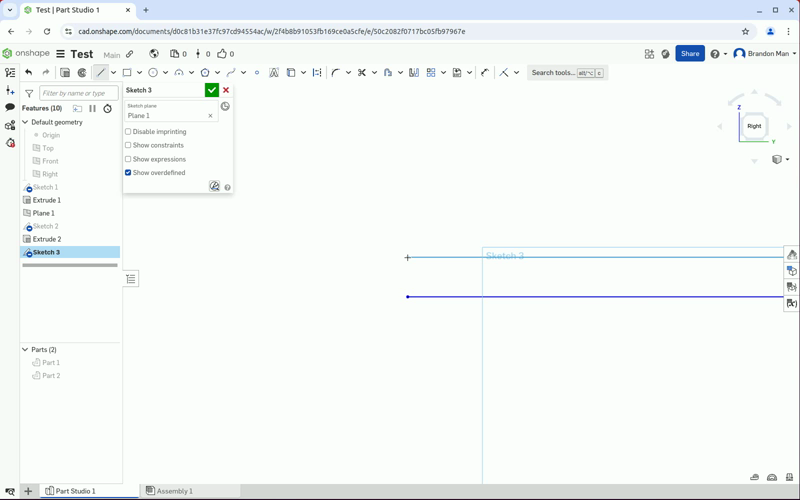
click(407, 257)
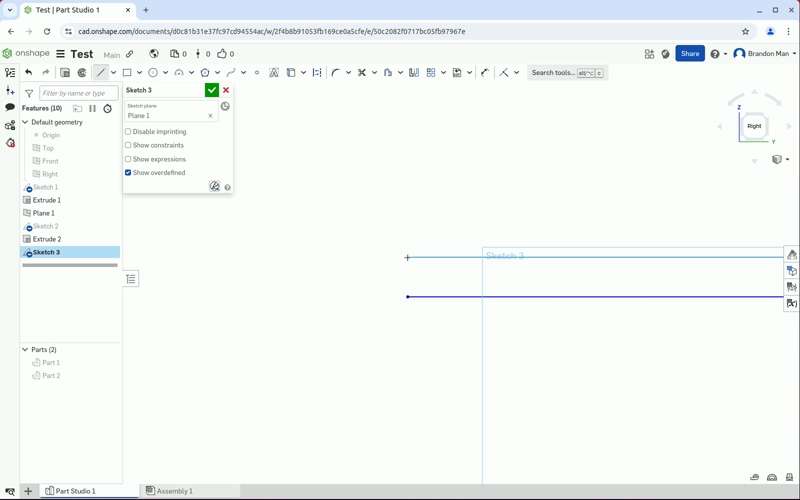
scroll(-6)
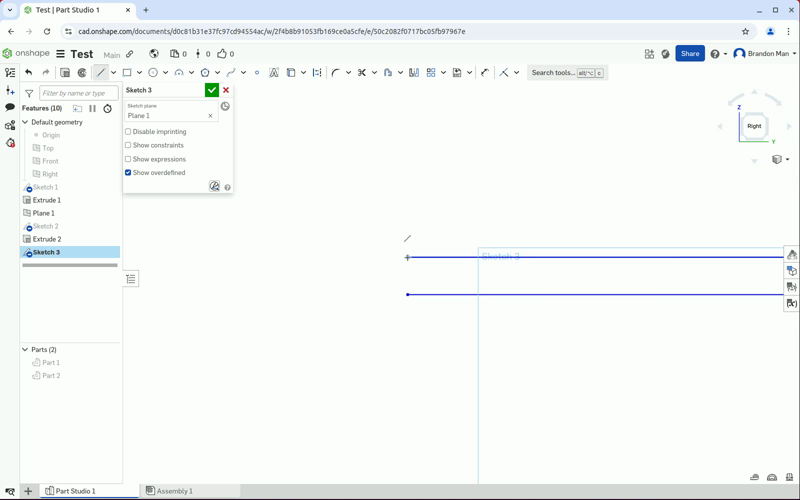
scroll(-6)
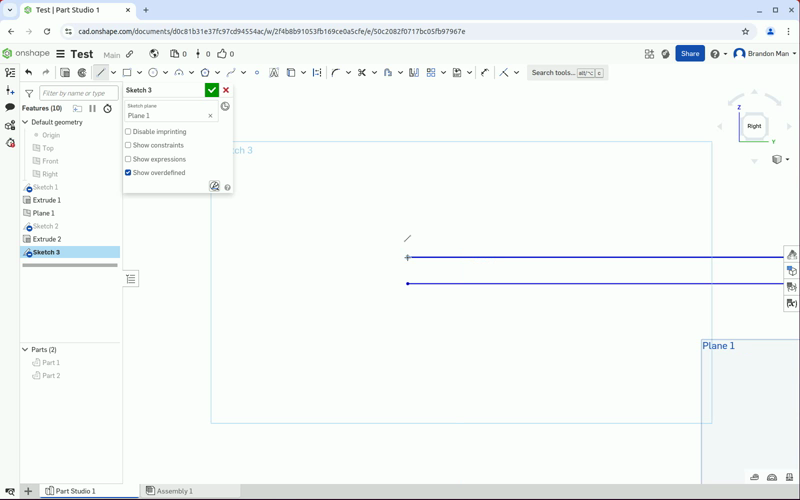
scroll(-6)
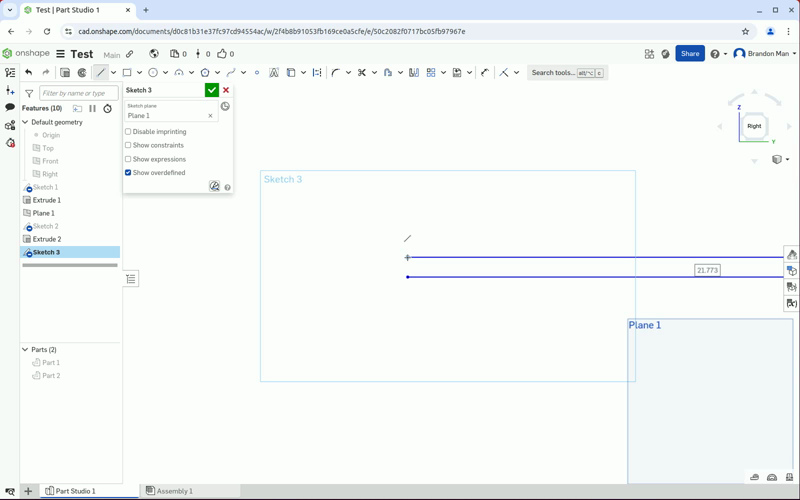
scroll(-6)
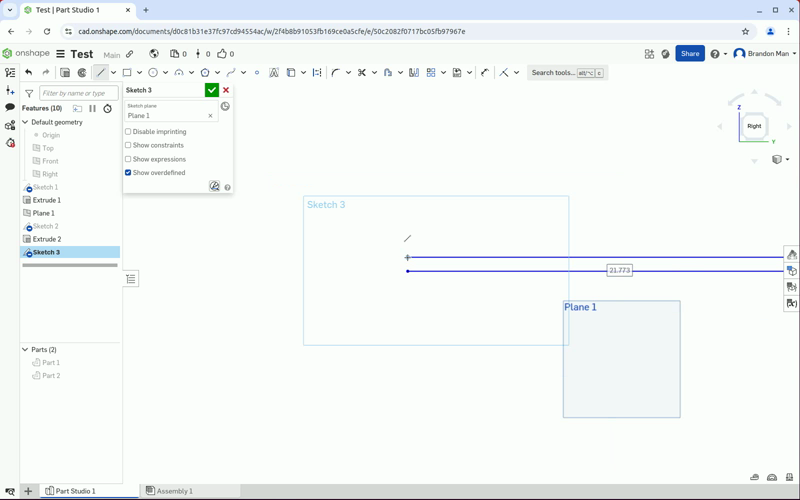
scroll(-6)
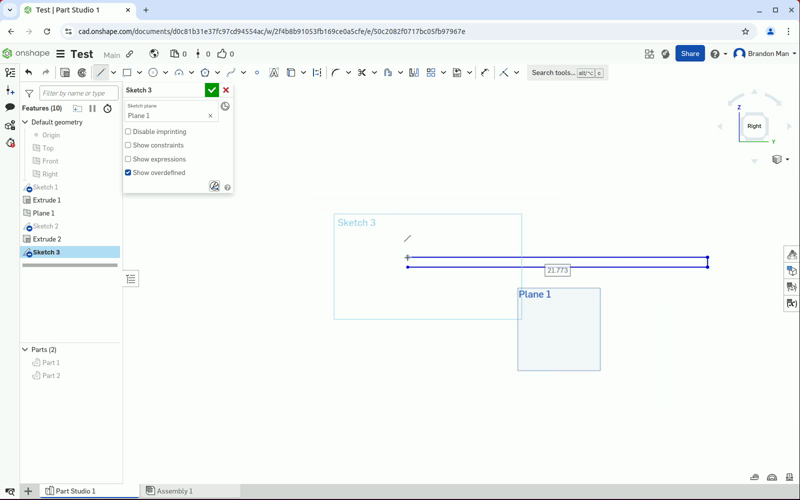
scroll(-6)
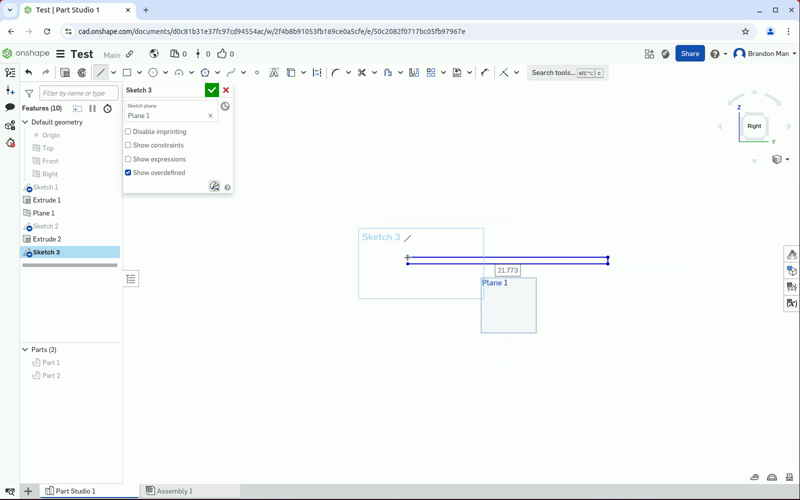
scroll(-6)
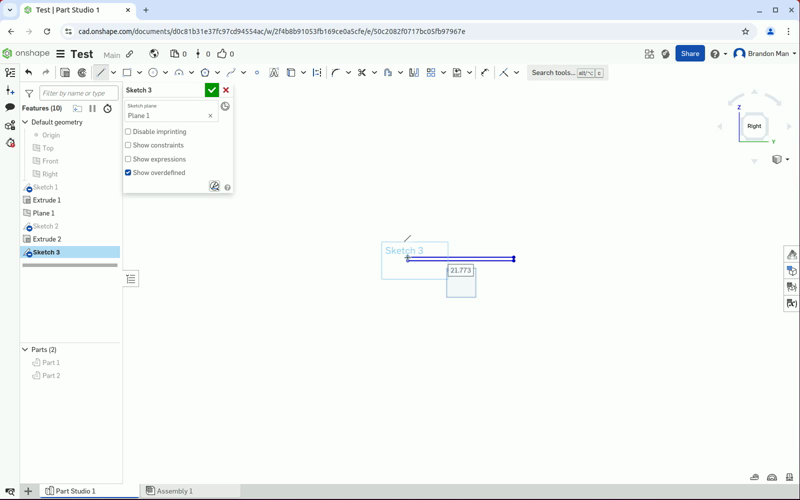
key_up(shift)
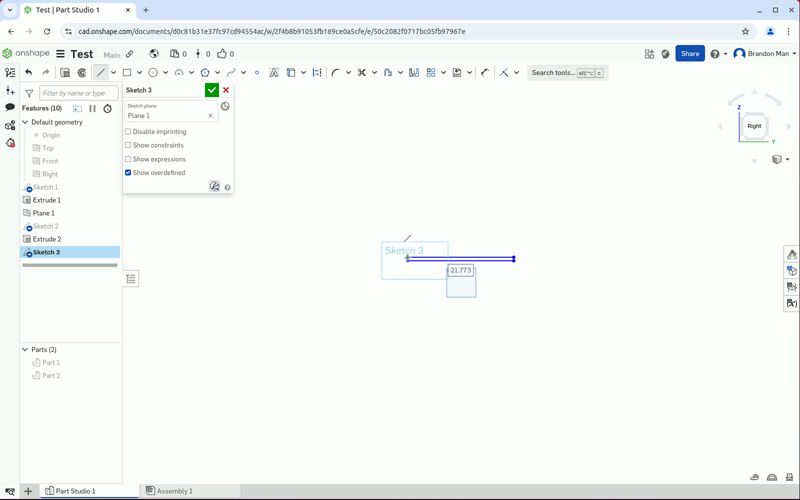
mouse_move(437, 257)
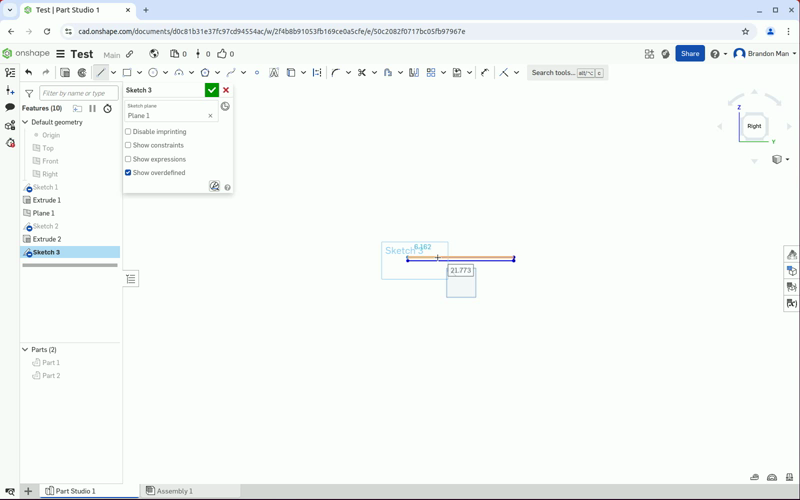
key_down(shift)
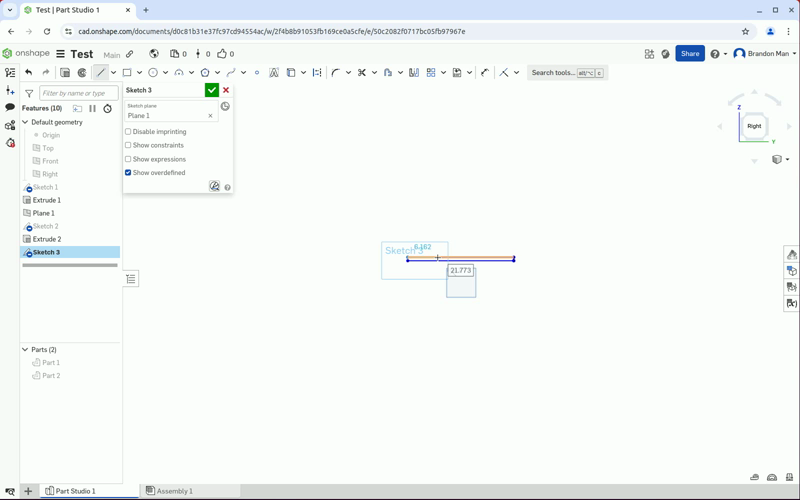
mouse_move(407, 260)
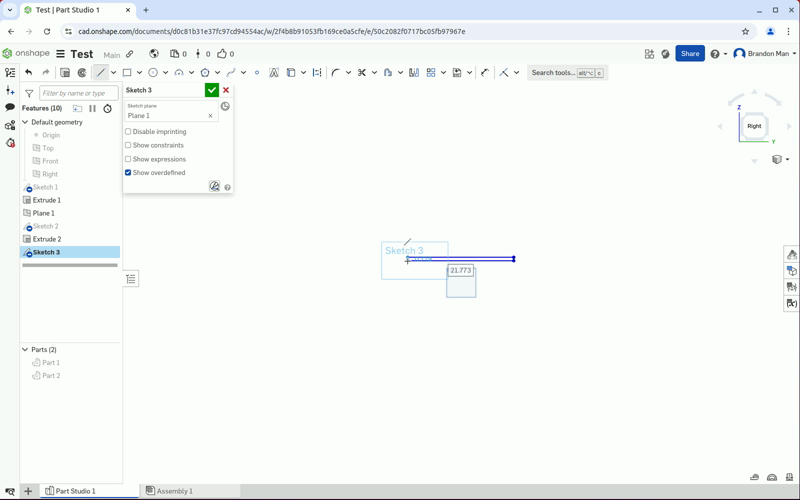
scroll(6)
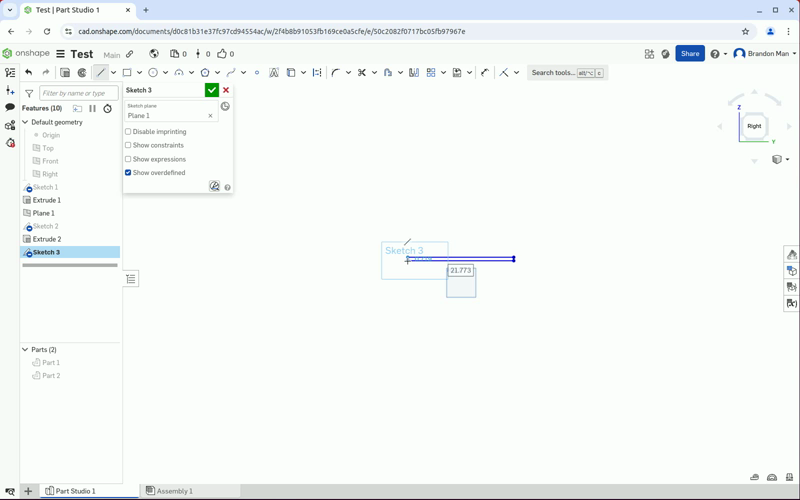
scroll(6)
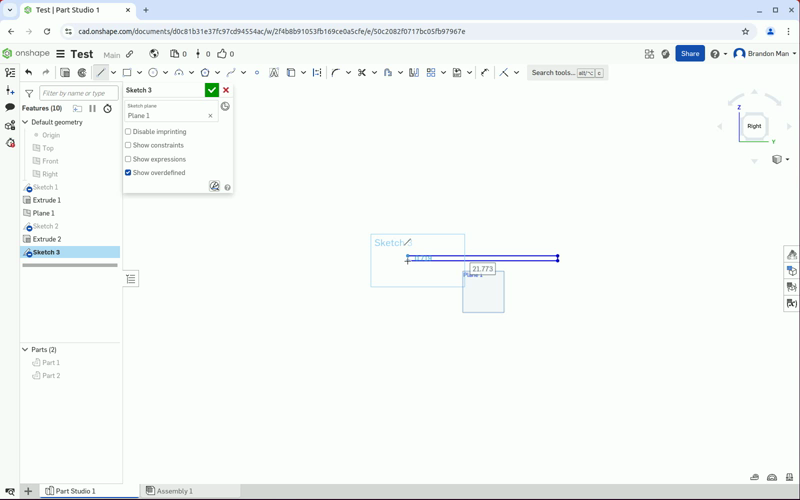
scroll(6)
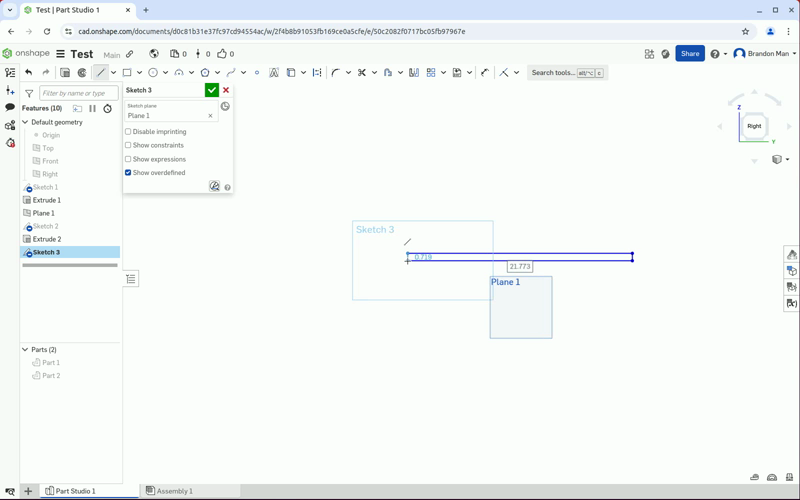
scroll(6)
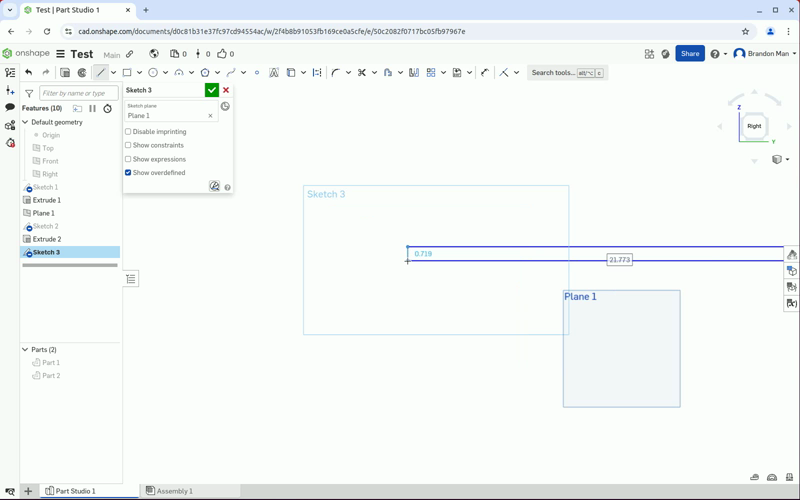
scroll(6)
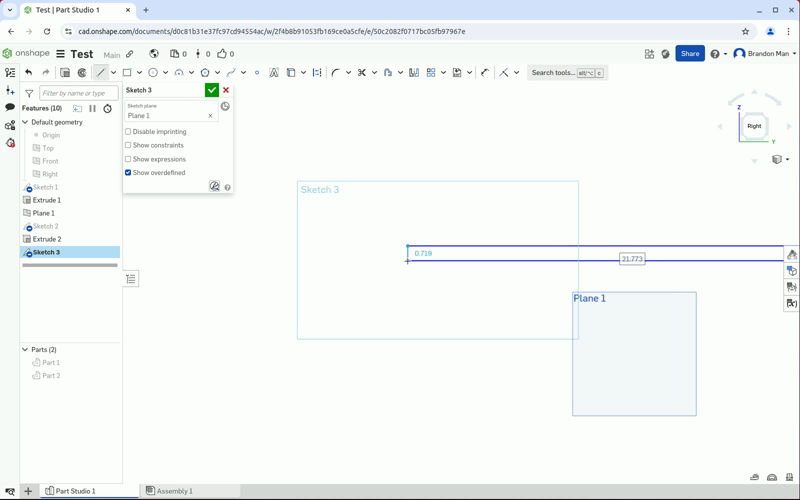
scroll(6)
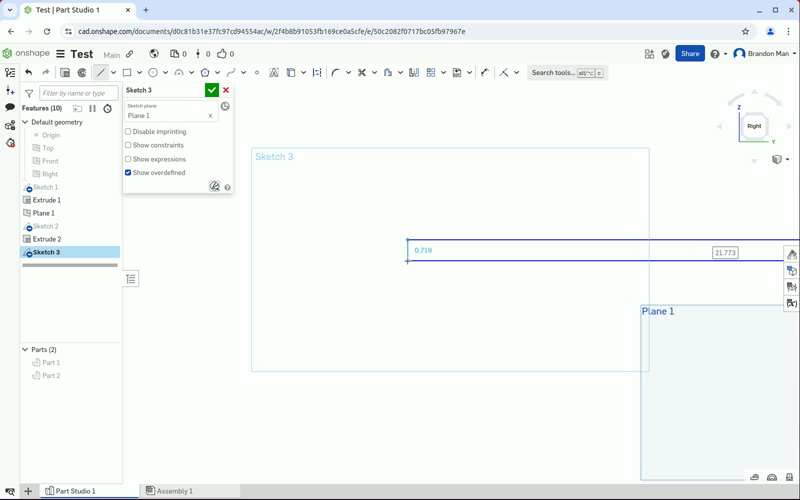
scroll(6)
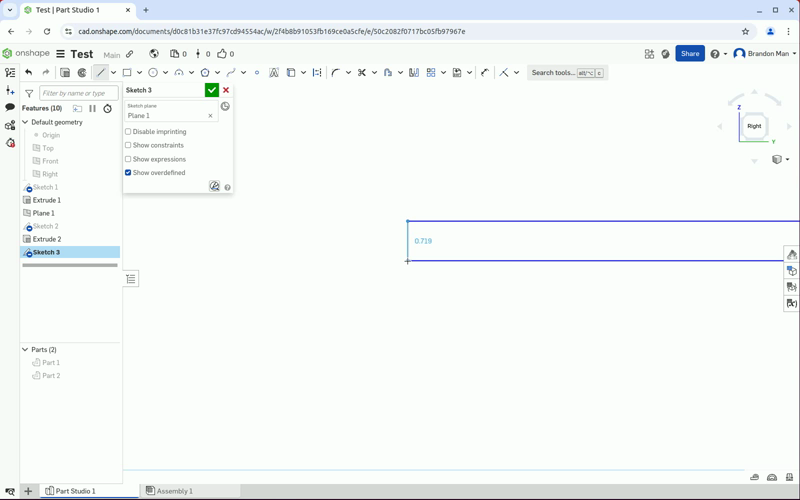
key_up(shift)
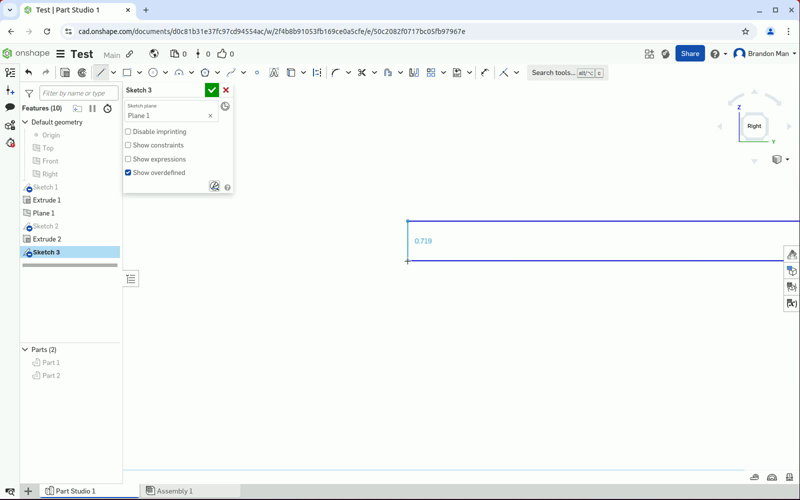
click(407, 260)
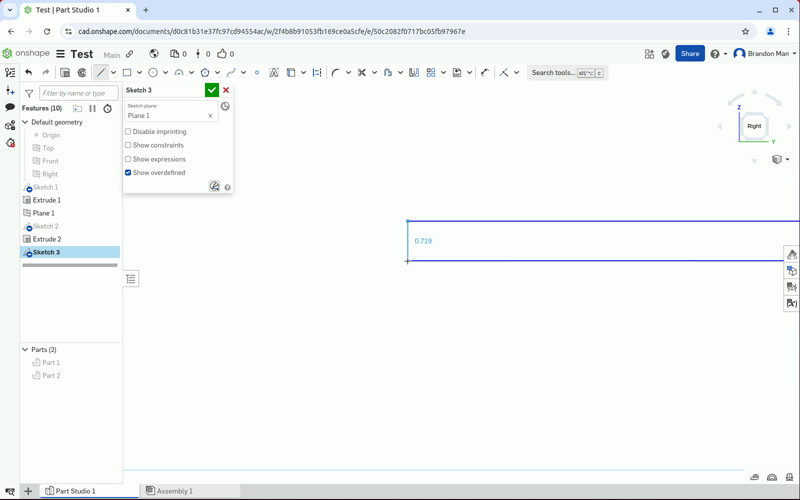
scroll(-6)
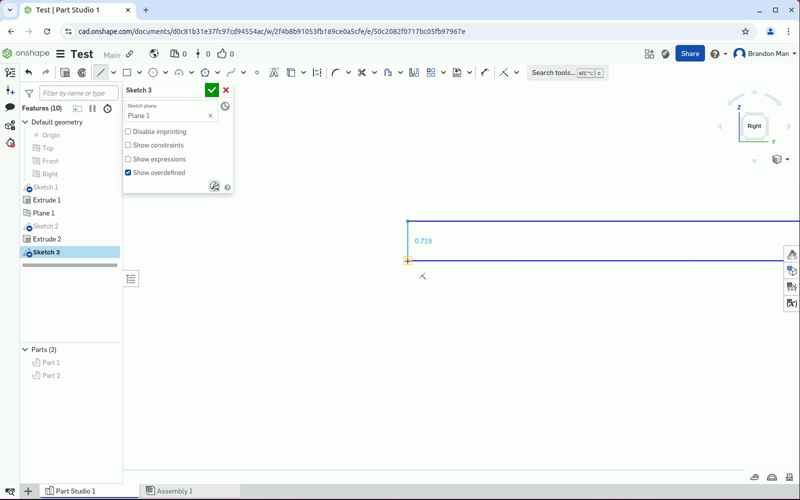
scroll(-6)
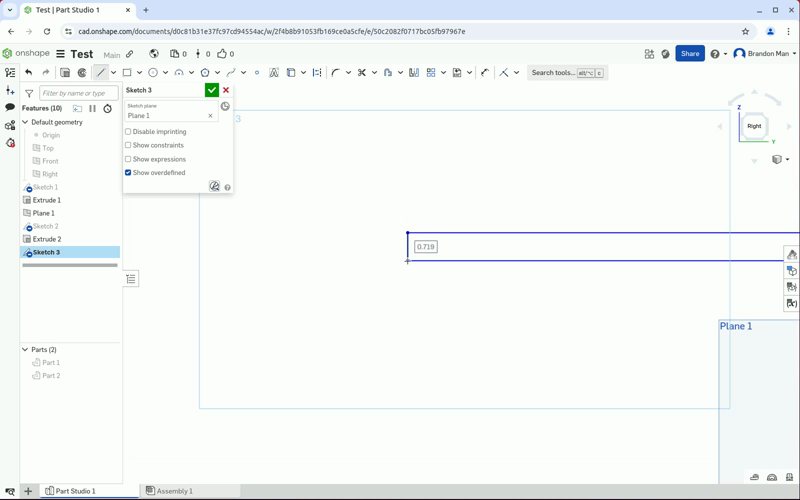
scroll(-6)
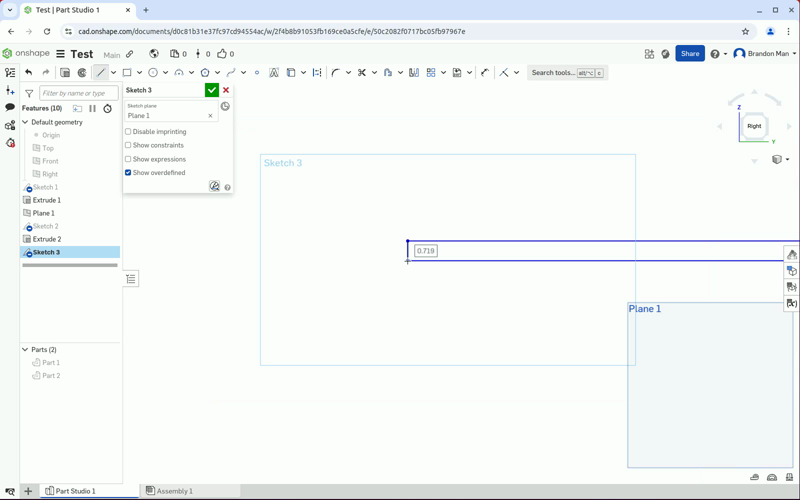
scroll(-6)
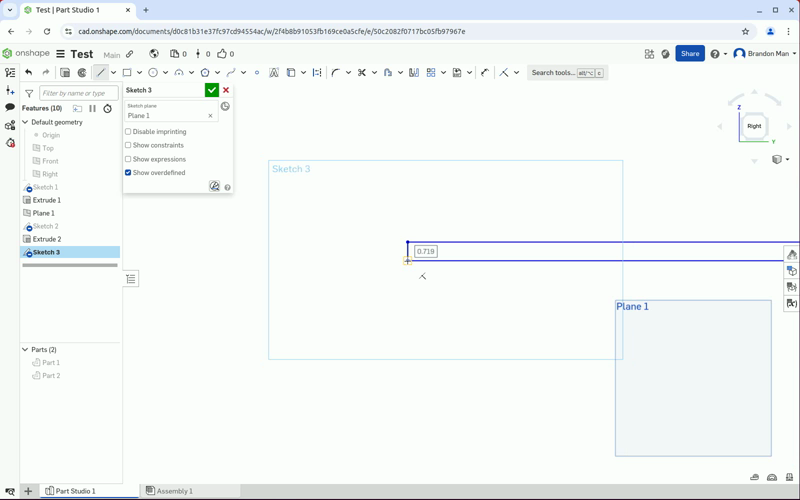
scroll(-6)
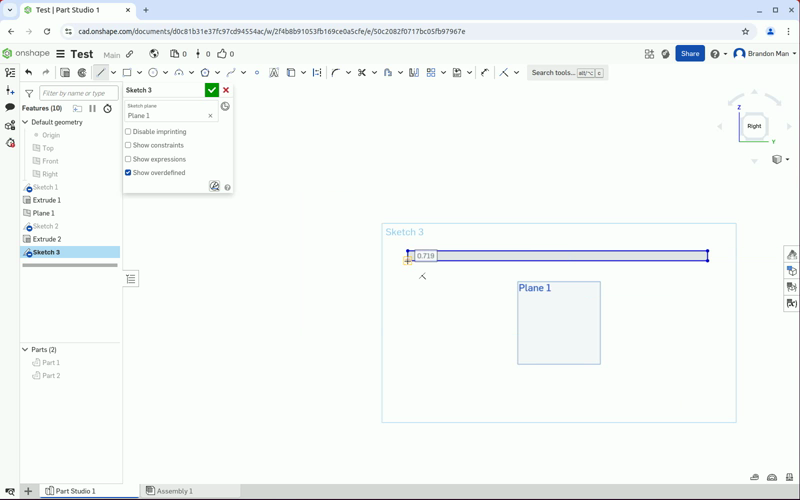
scroll(-6)
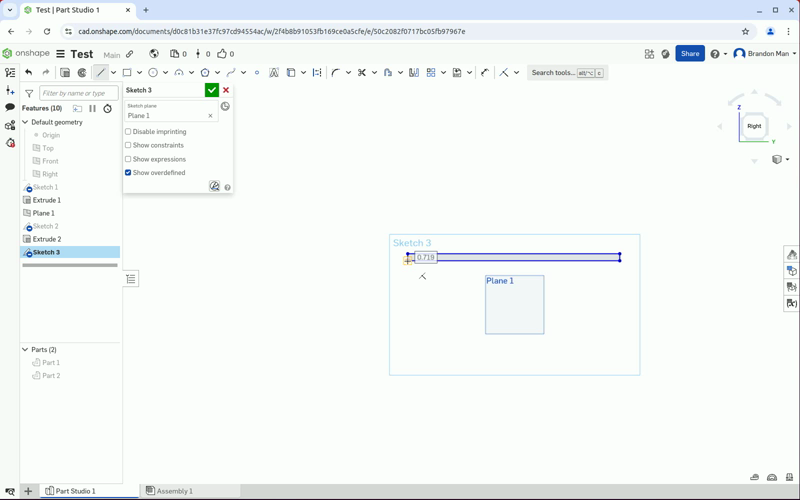
scroll(-6)
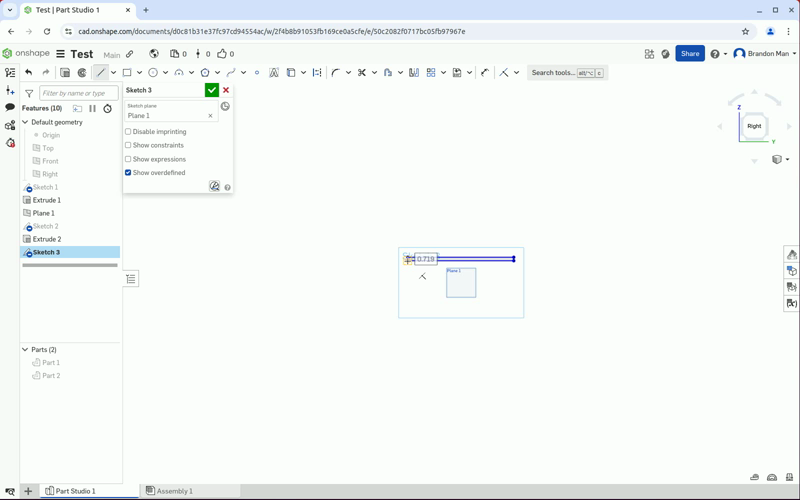
key(esc)
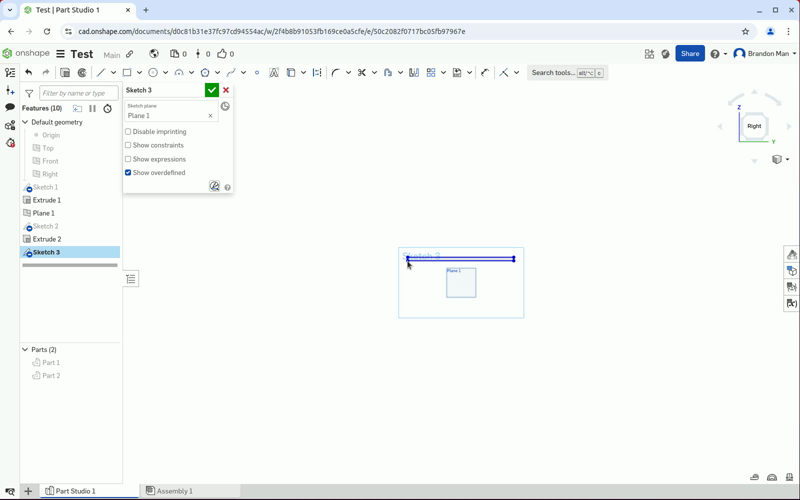
mouse_move(409, 259)
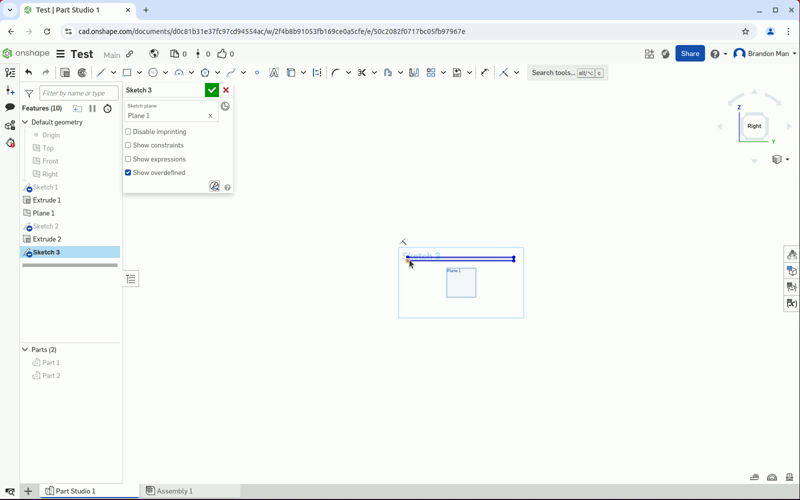
scroll(6)
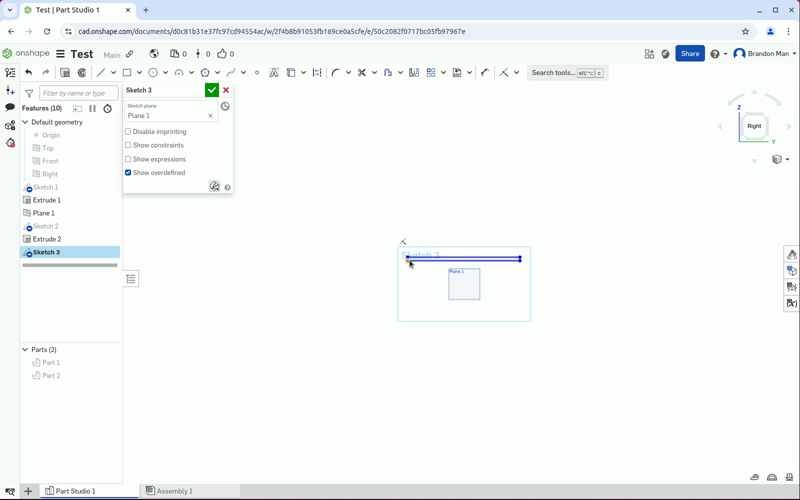
scroll(6)
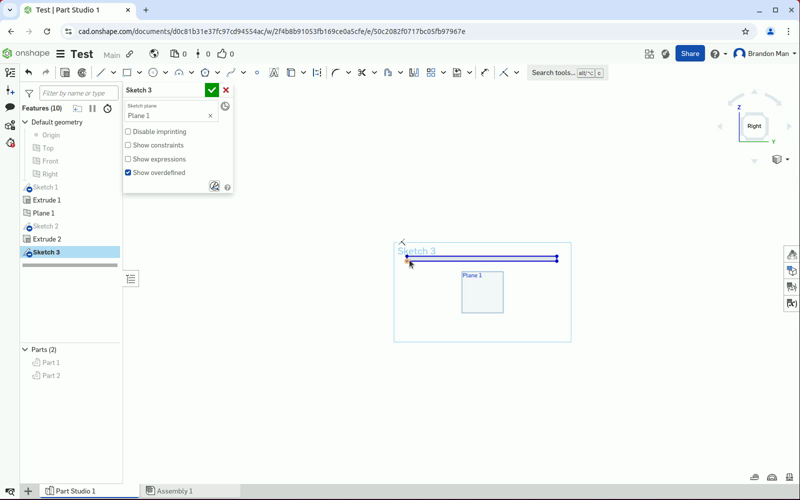
scroll(6)
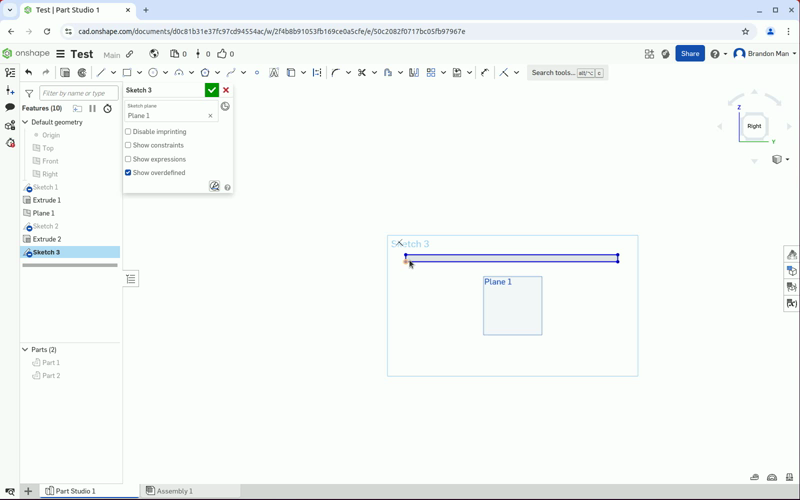
scroll(6)
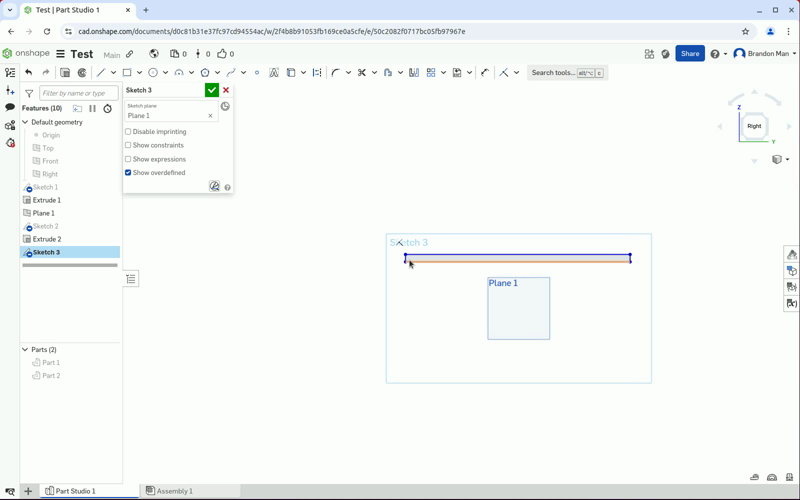
scroll(6)
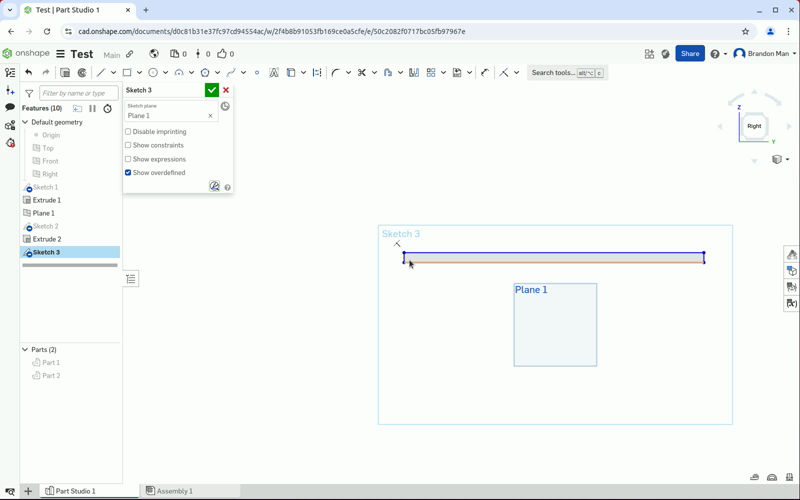
scroll(6)
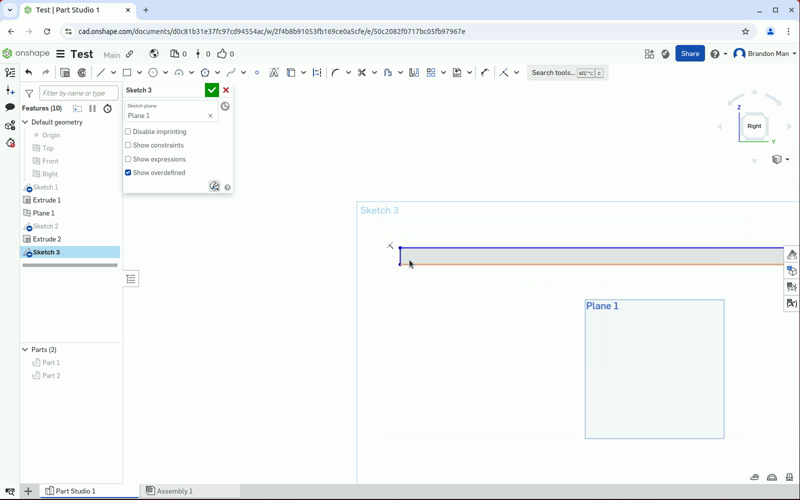
scroll(6)
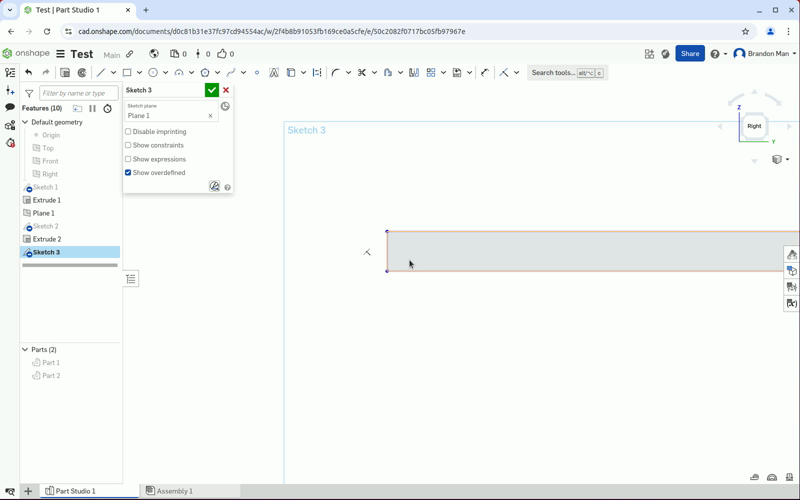
click(409, 259)
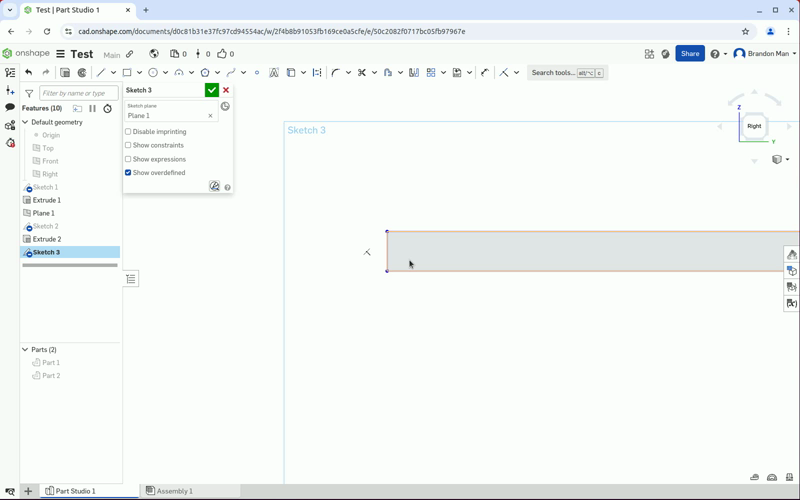
scroll(-6)
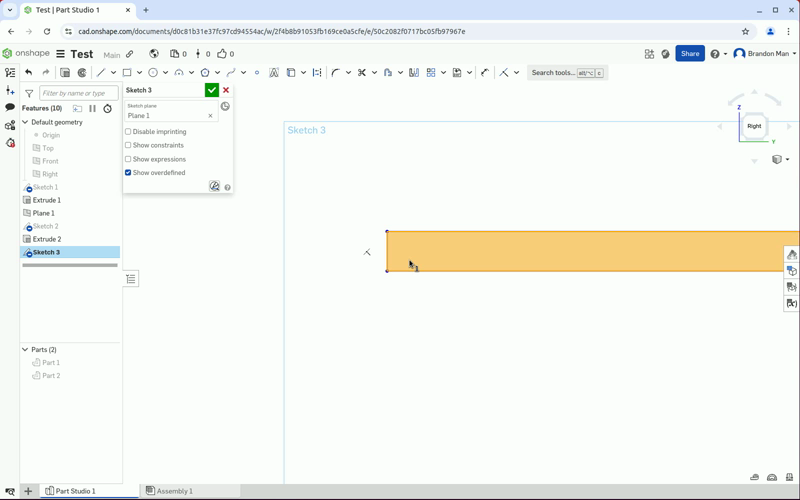
scroll(-6)
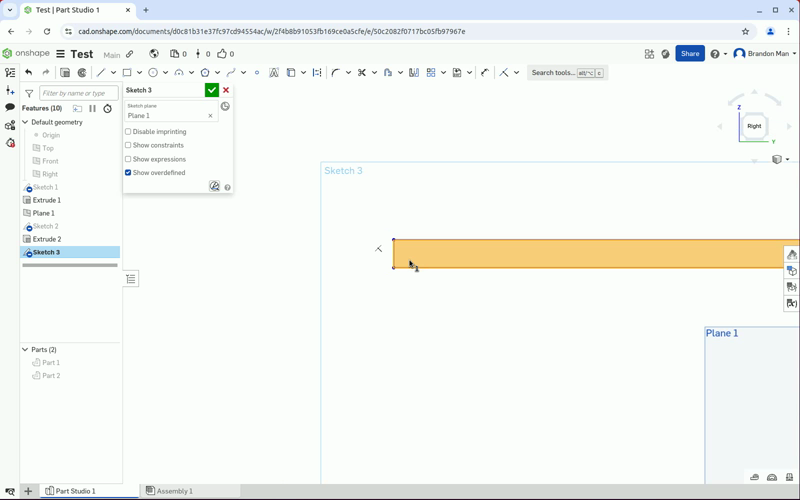
scroll(-6)
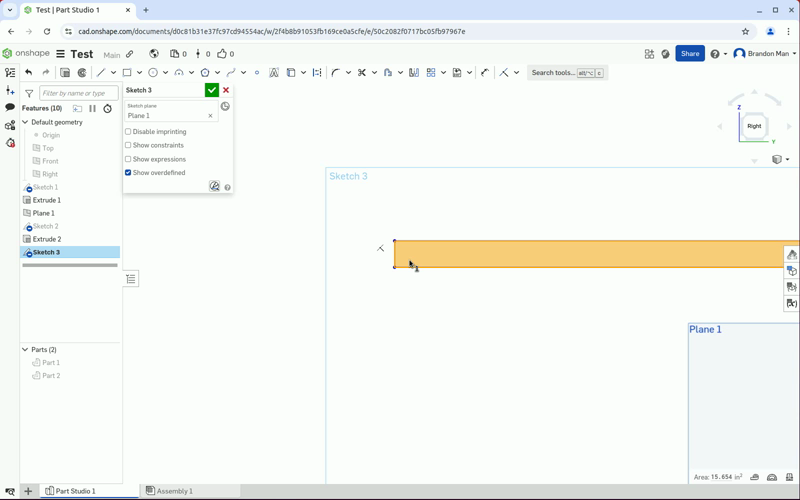
scroll(-6)
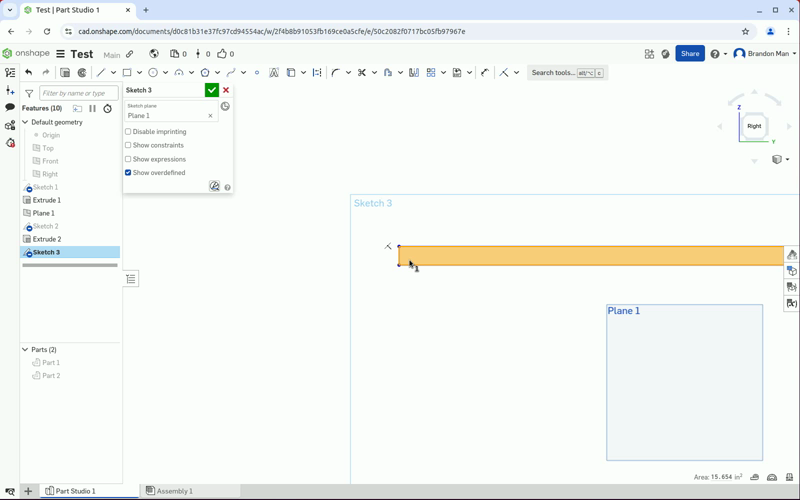
scroll(-6)
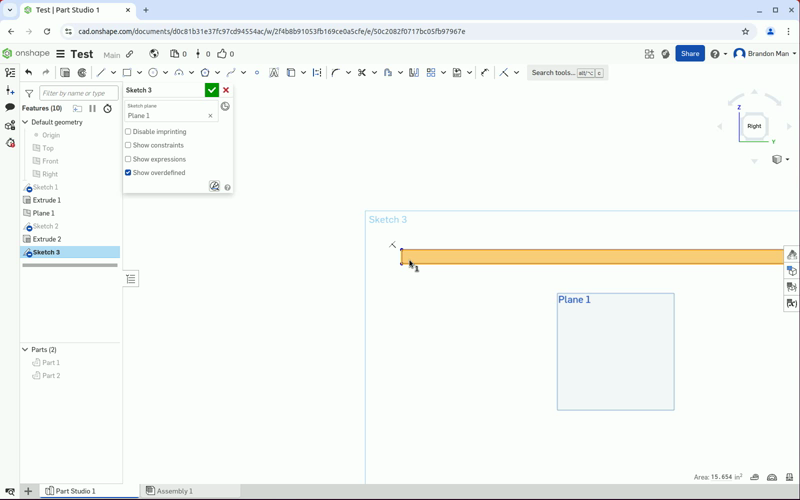
scroll(-6)
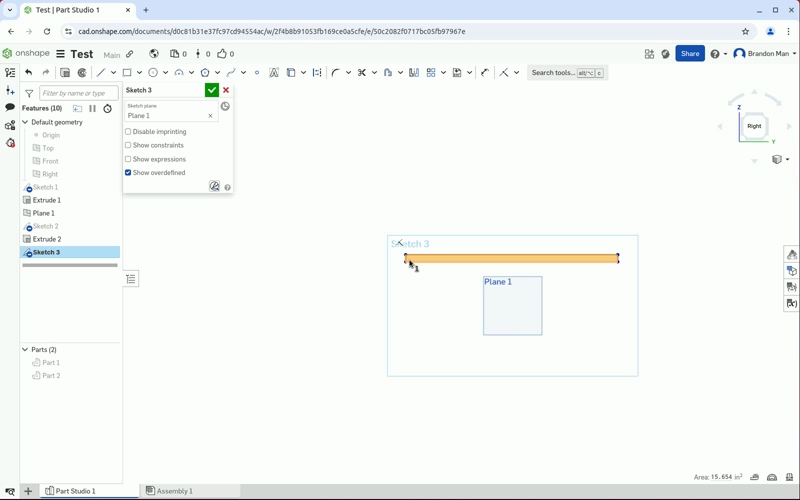
scroll(-6)
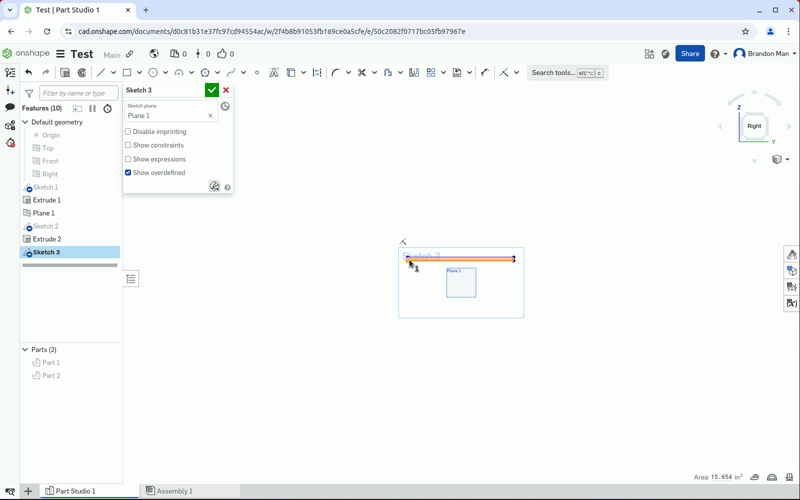
mouse_move(73, 352)
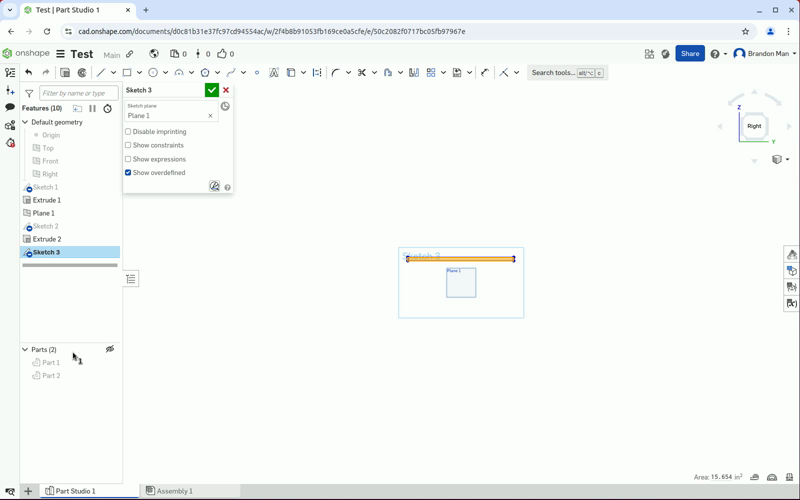
key(shift+y)
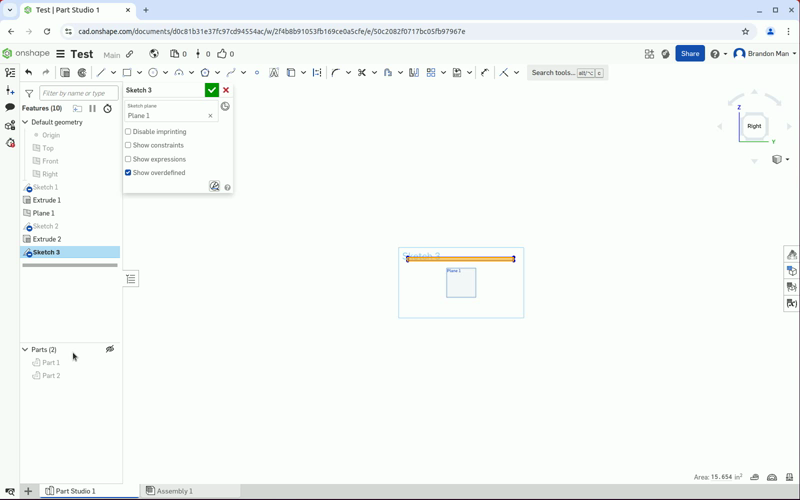
key(shift+e)
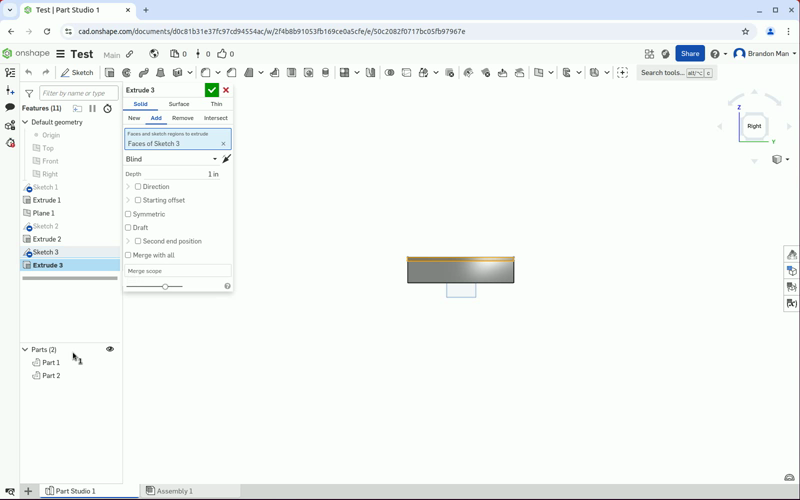
mouse_move(143, 106)
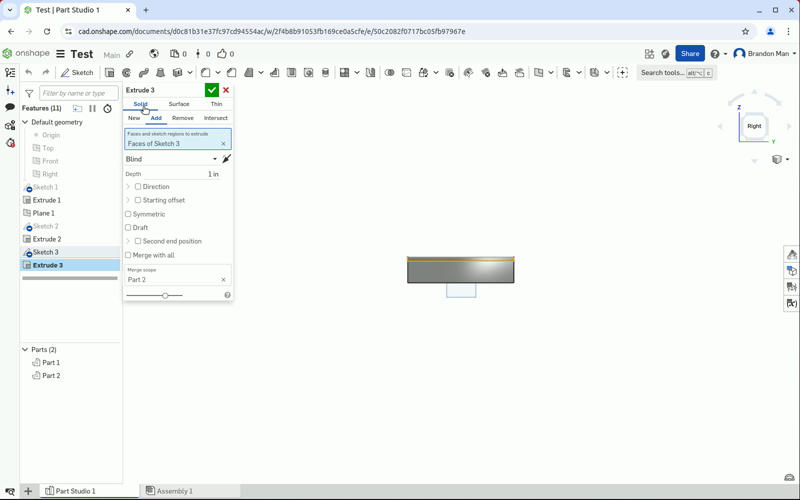
click(143, 106)
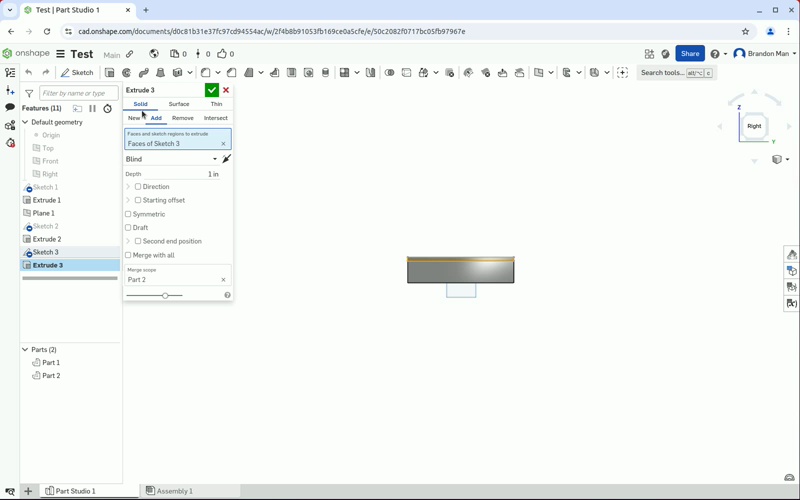
mouse_move(137, 120)
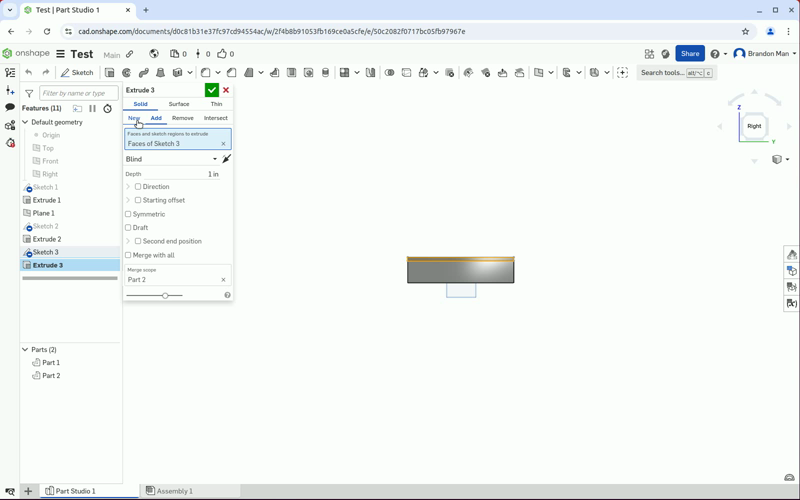
click(137, 120)
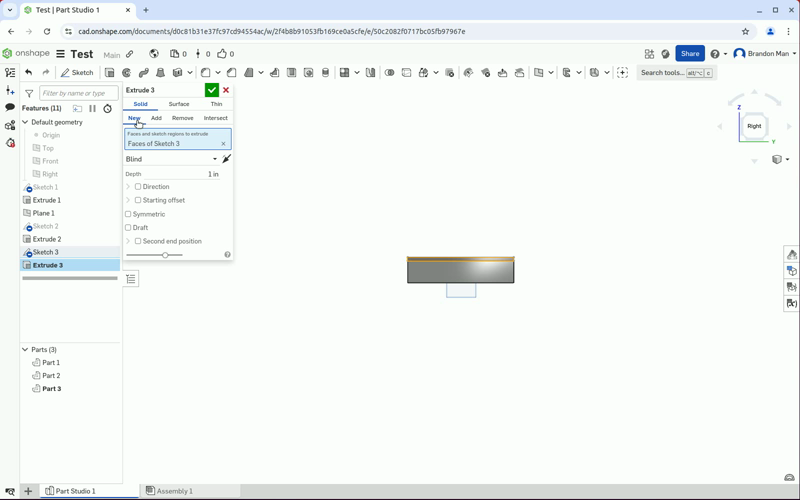
key(tab, 4)
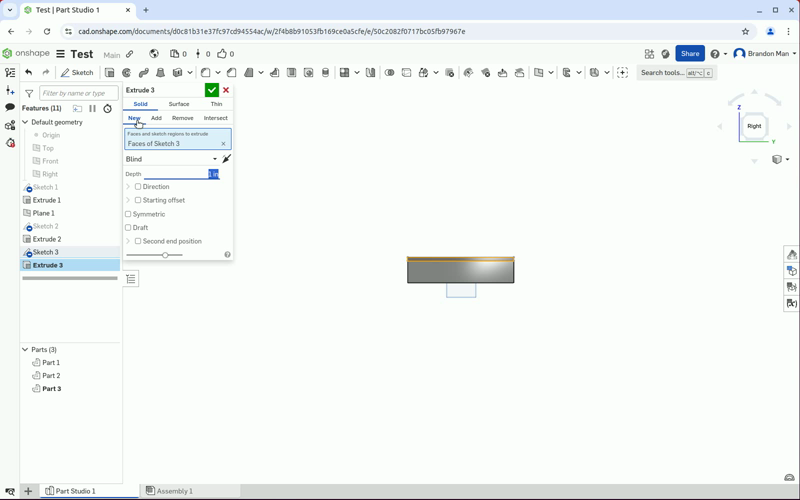
text(0.722)
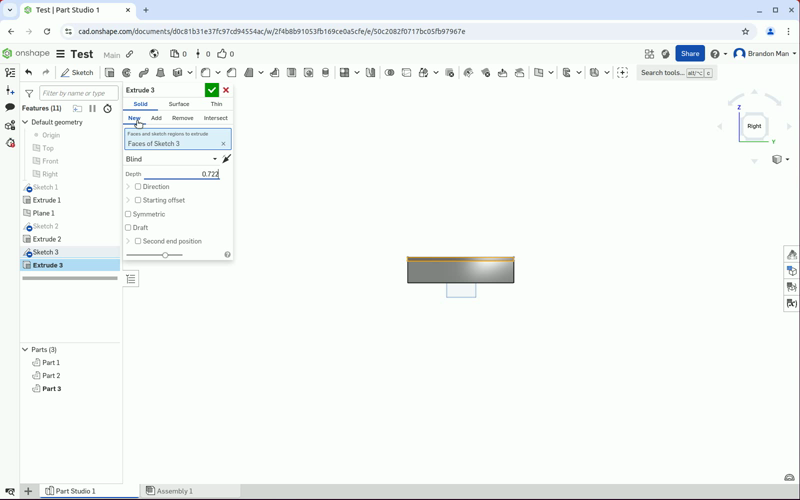
key(enter)
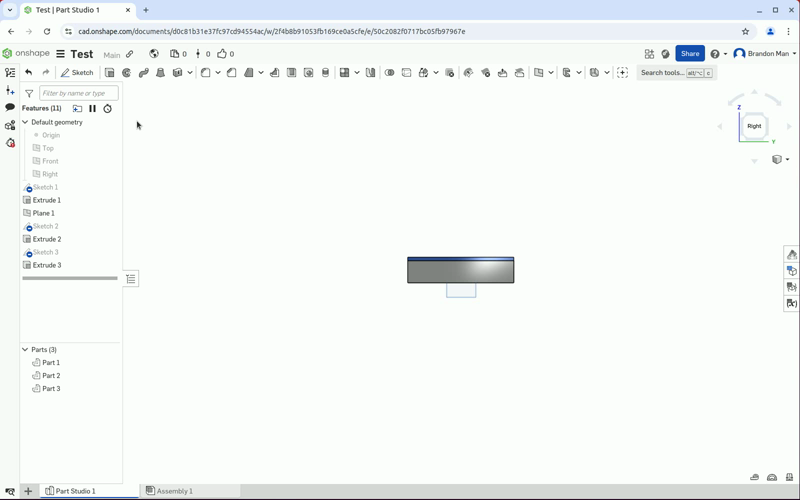
key(shift+h)
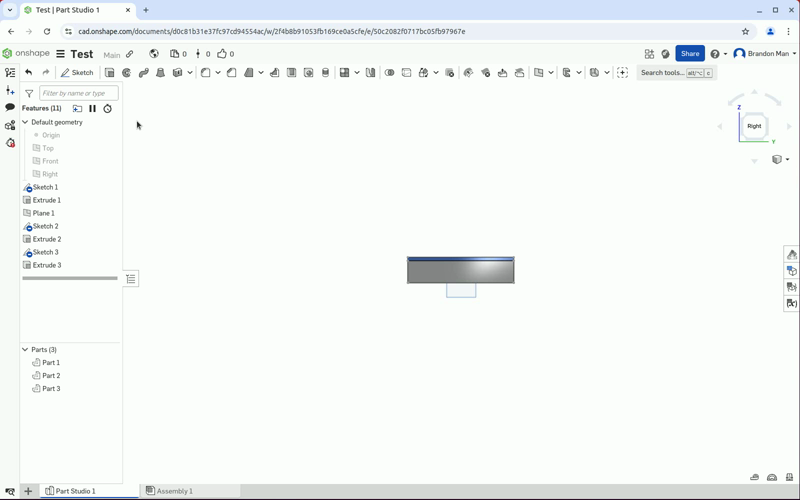
key(shift+h)
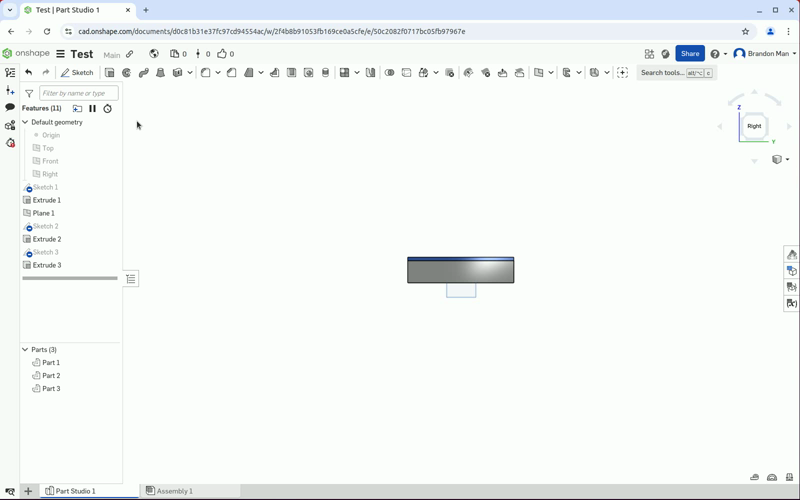
mouse_move(73, 189)
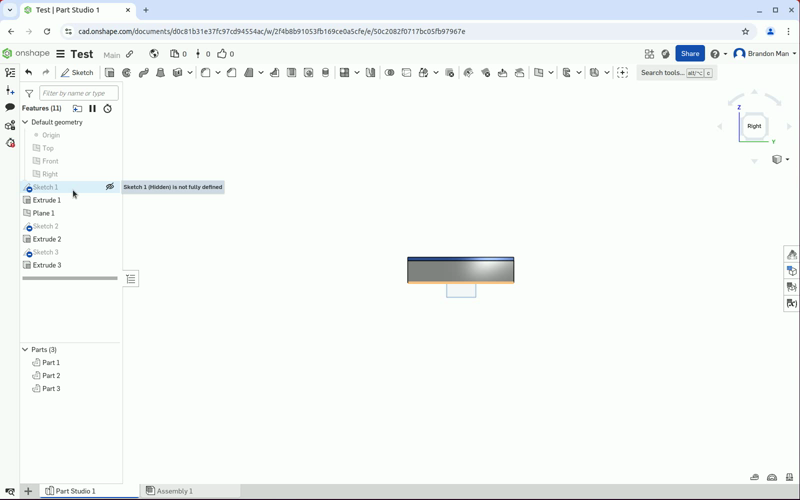
click(73, 189)
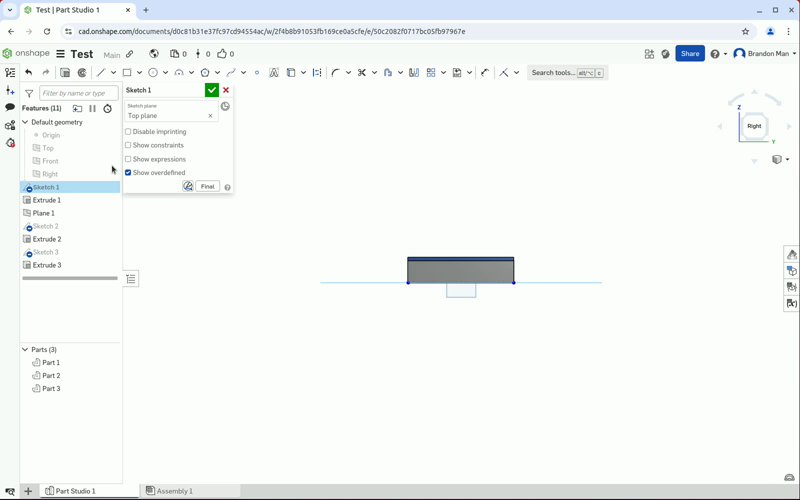
mouse_move(229, 92)
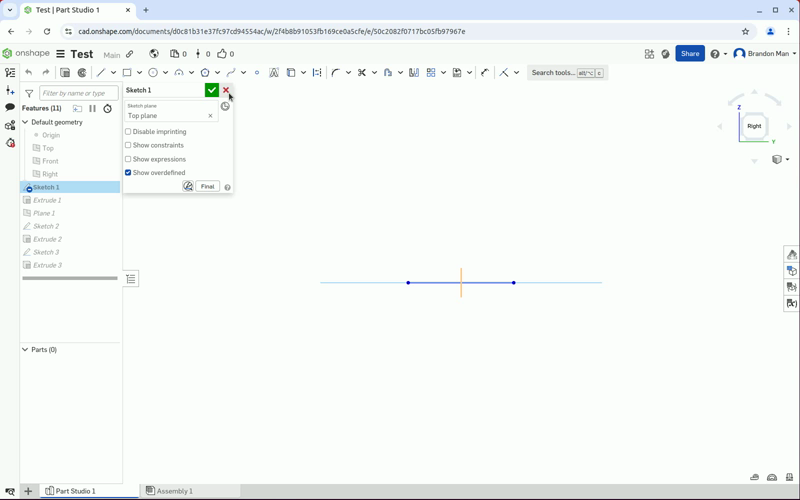
click(229, 92)
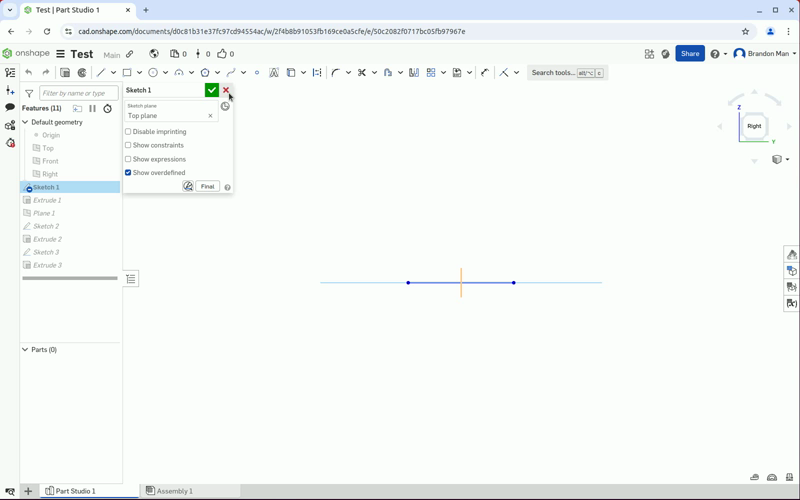
mouse_move(73, 352)
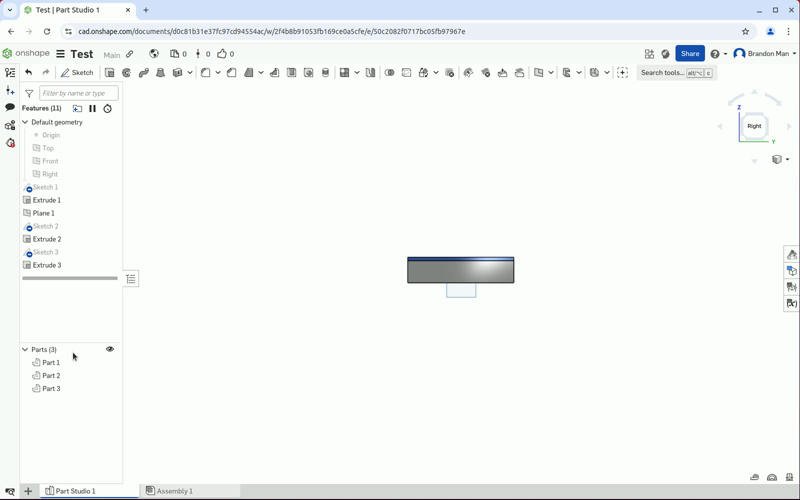
key(y)
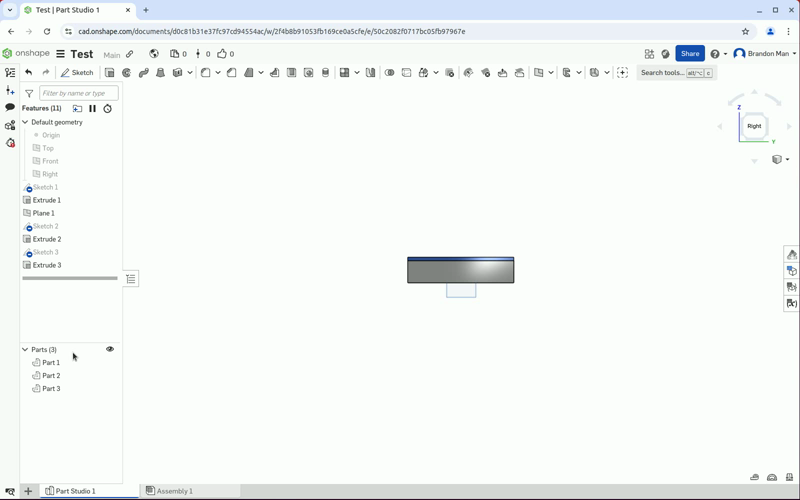
key(shift+p)
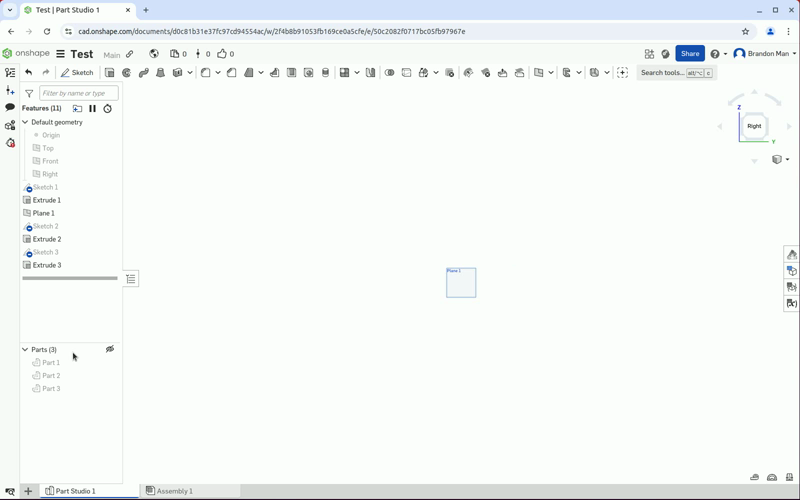
key(space)
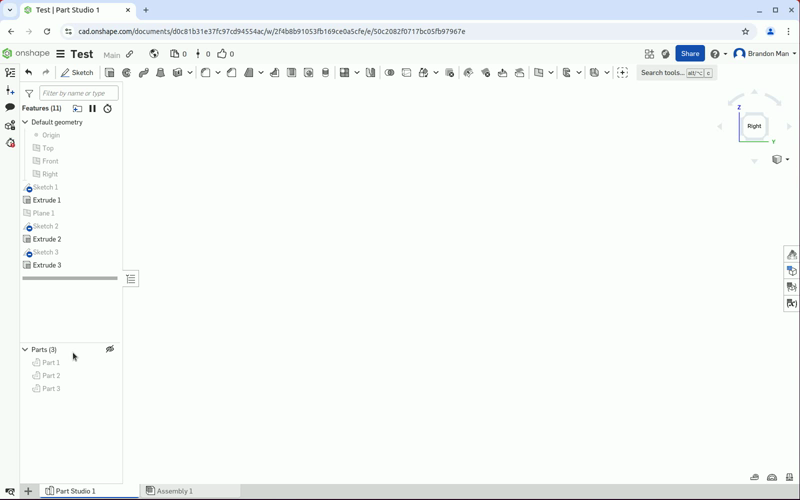
key_down(shift)
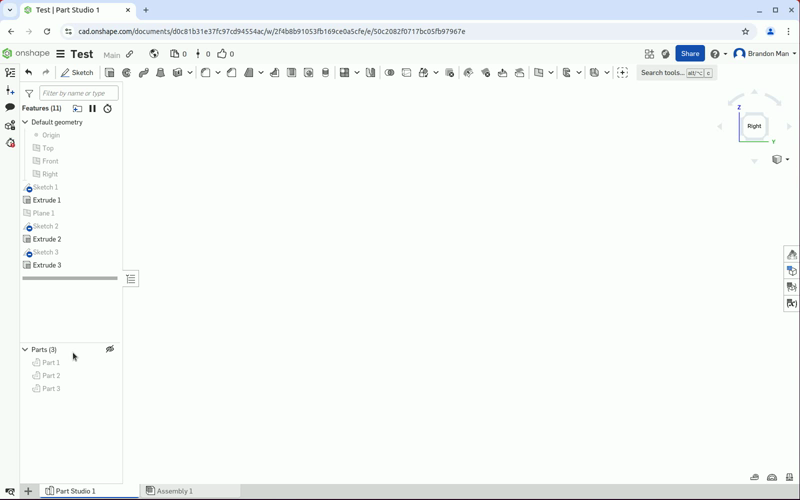
key(right)
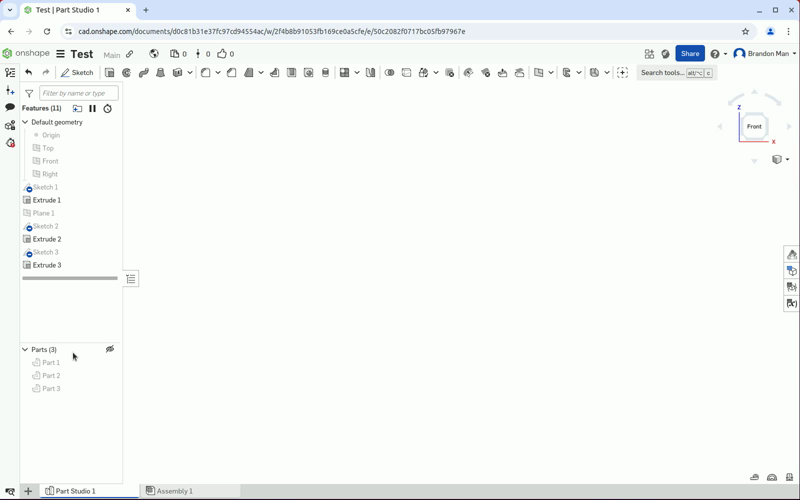
key_up(shift)
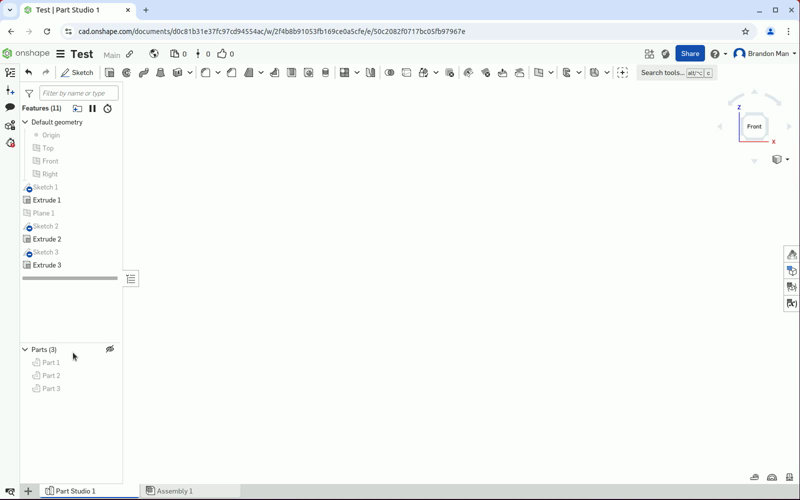
mouse_move(73, 352)
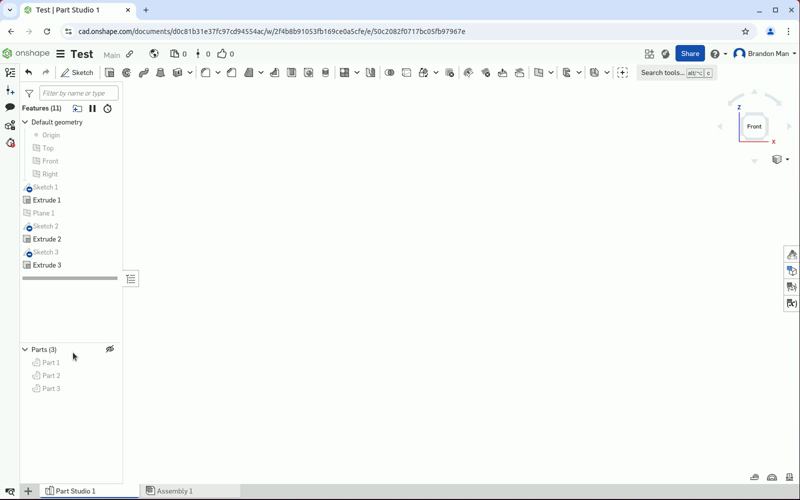
key(shift+y)
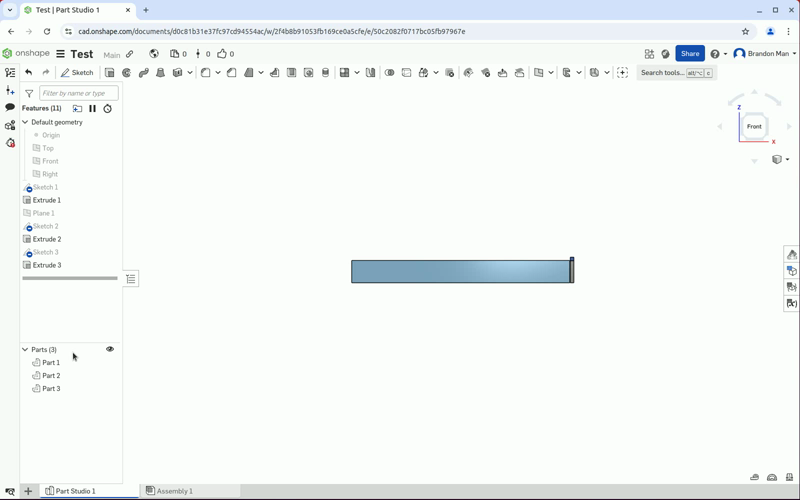
mouse_move(541, 75)
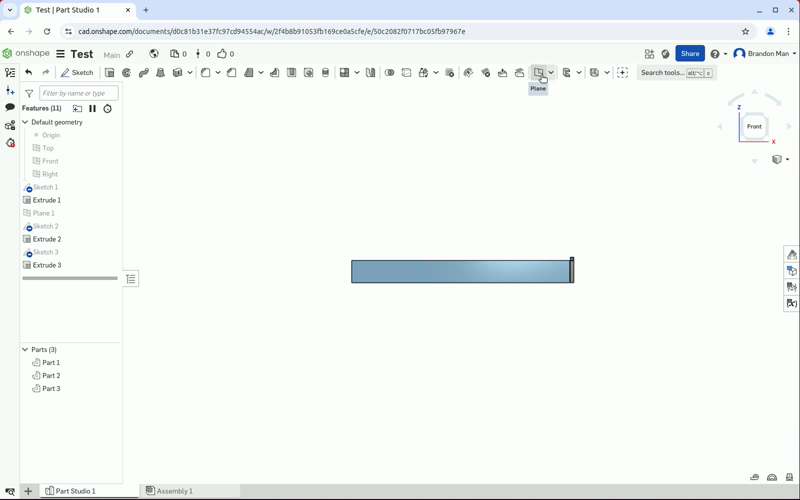
click(541, 75)
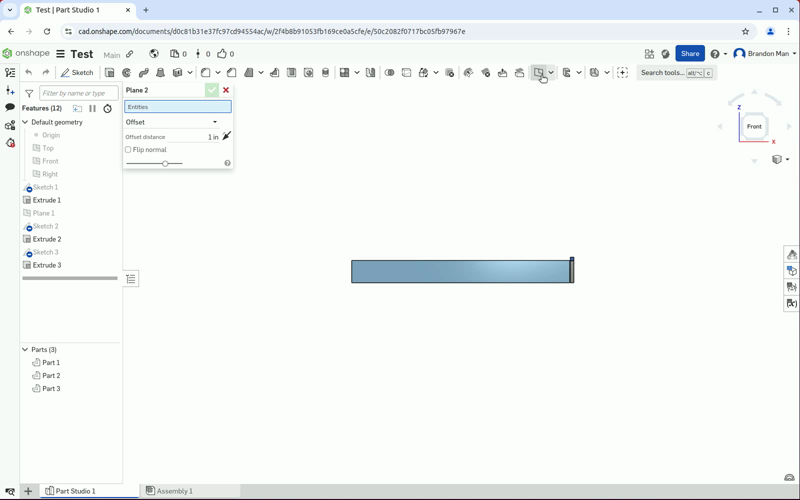
mouse_move(73, 163)
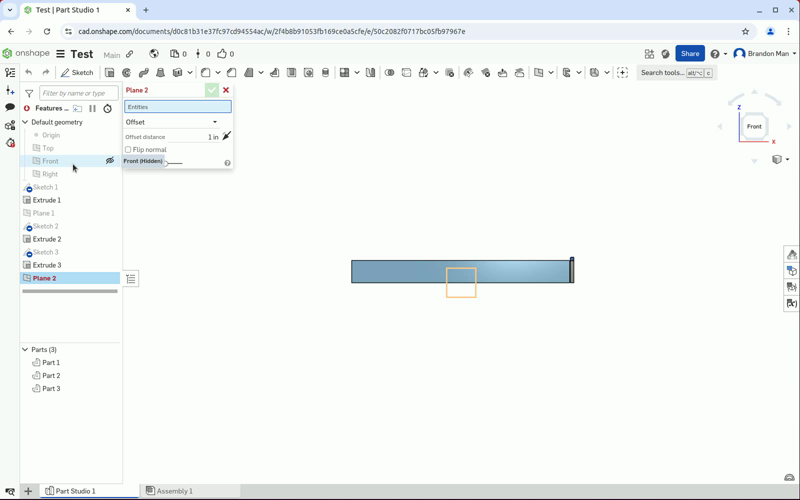
click(73, 163)
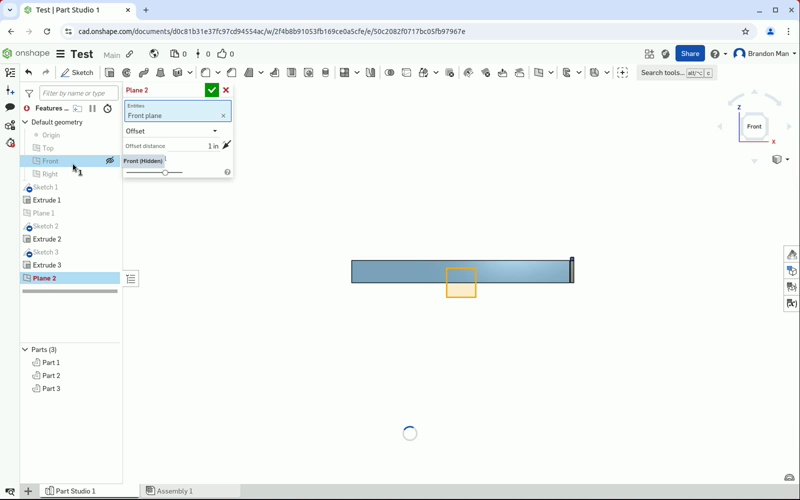
key(tab, 2)
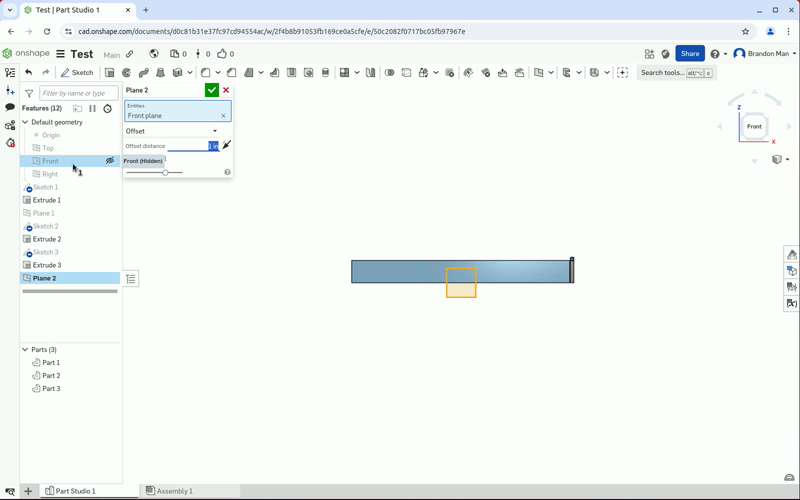
text(10.845)
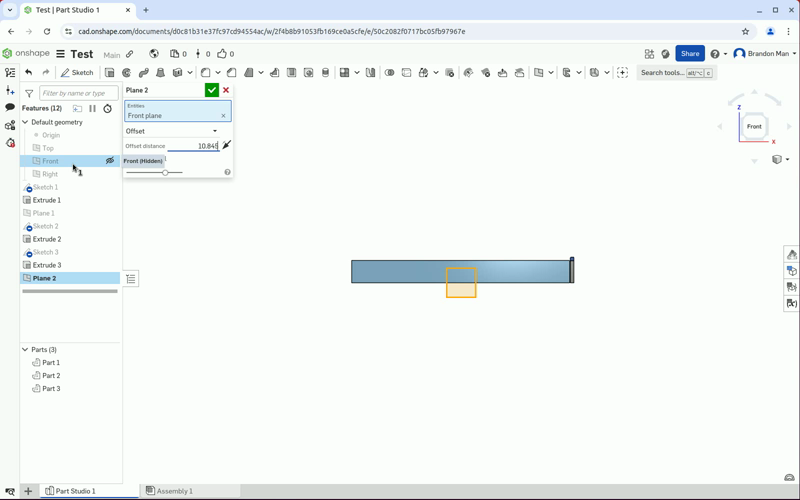
key(enter, 2)
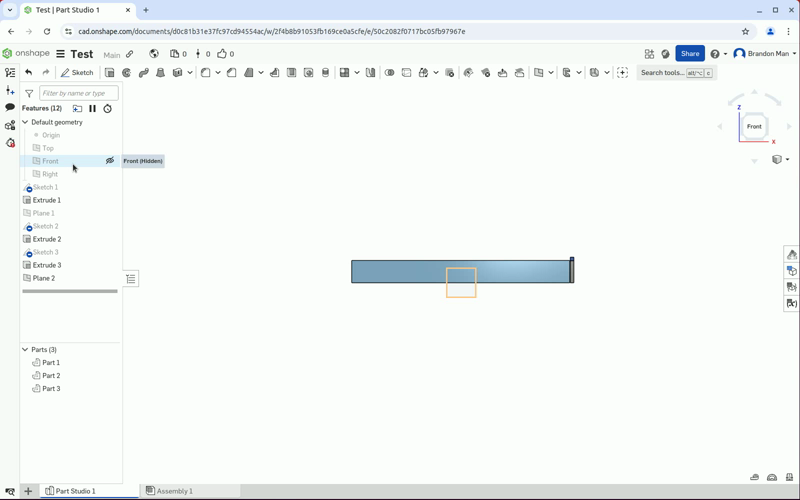
key(shift+s)
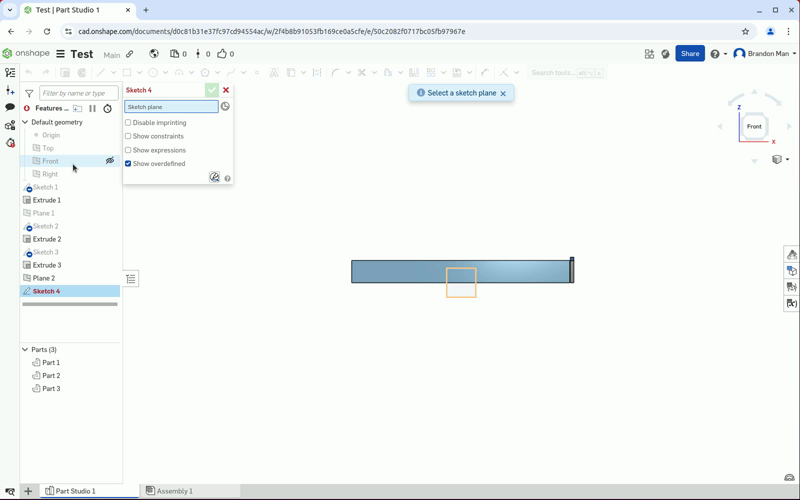
mouse_move(73, 280)
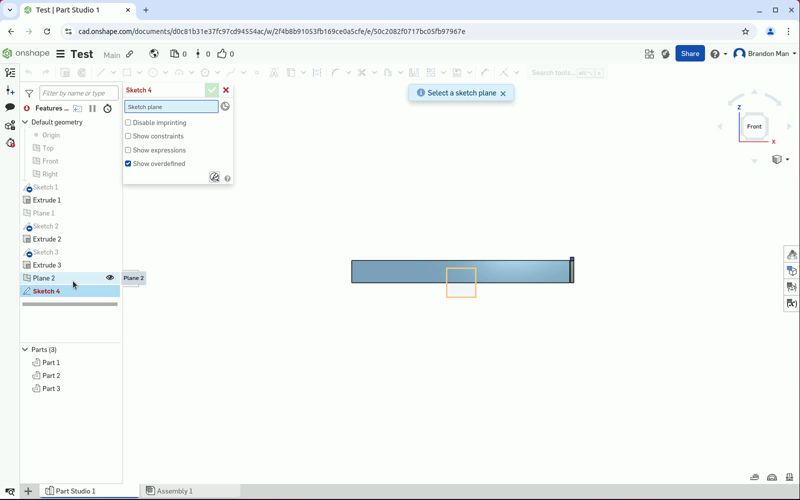
click(73, 280)
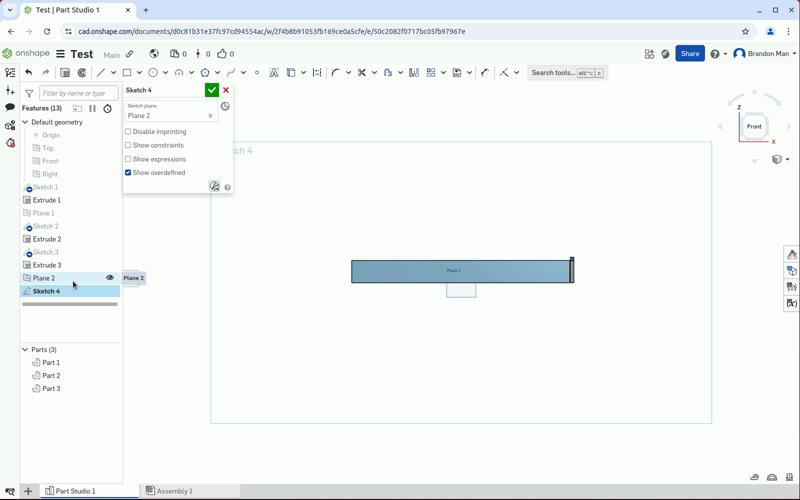
mouse_move(73, 352)
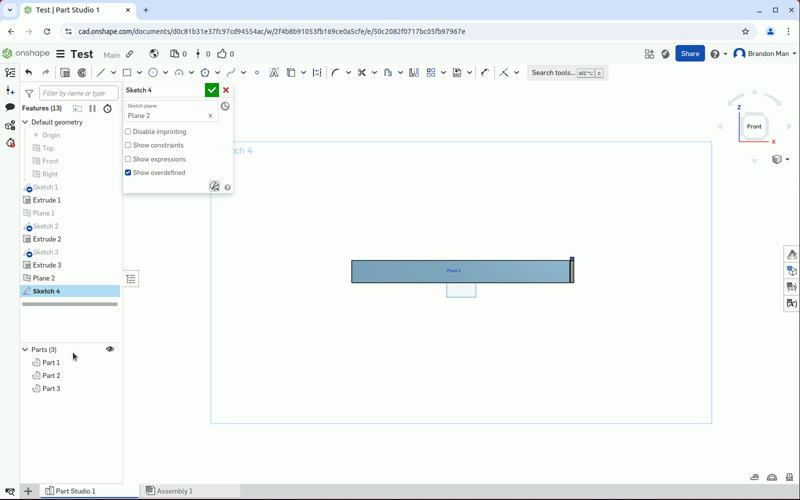
key(y)
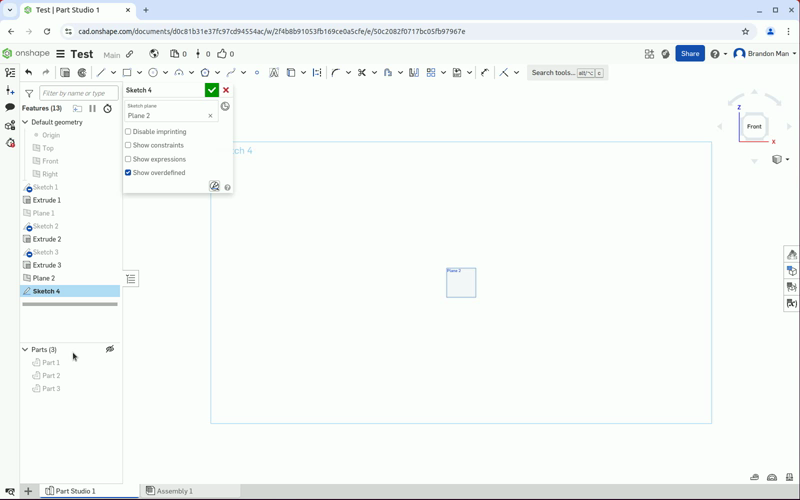
key(l)
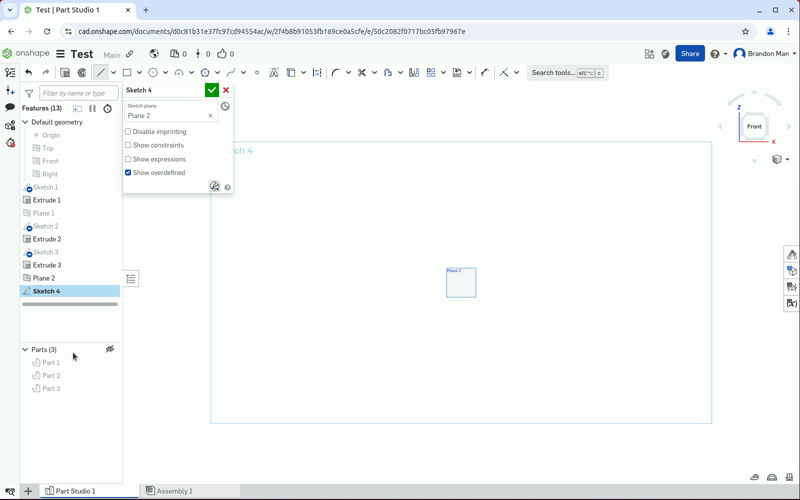
key_down(shift)
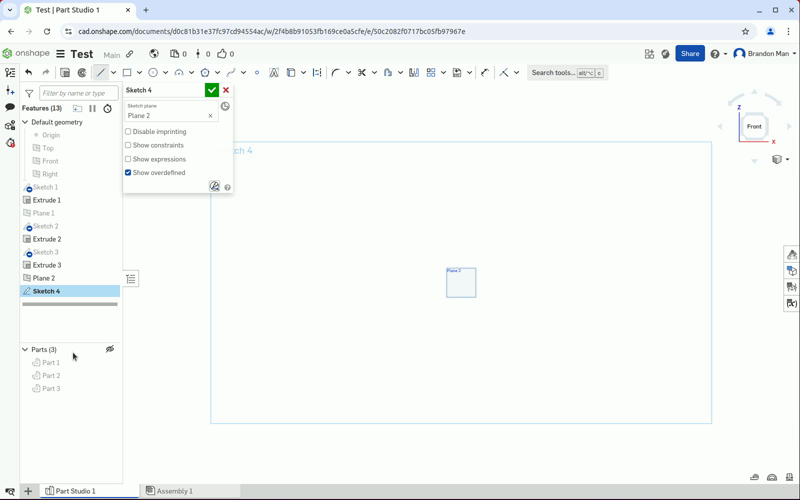
mouse_move(348, 282)
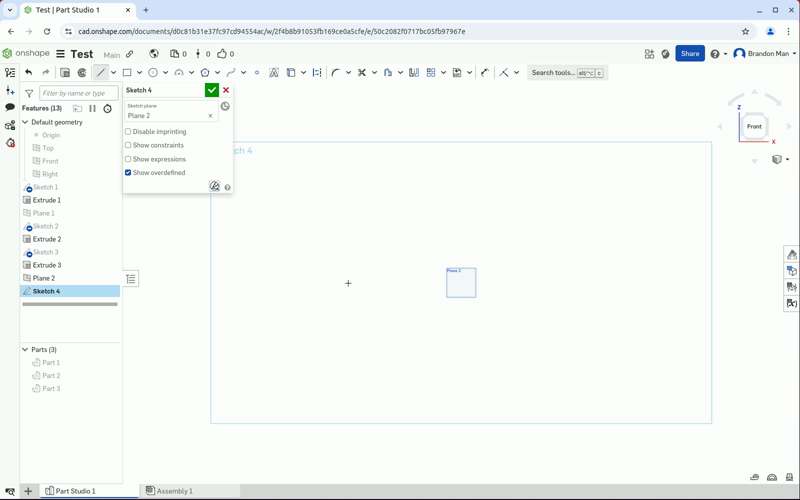
click(348, 282)
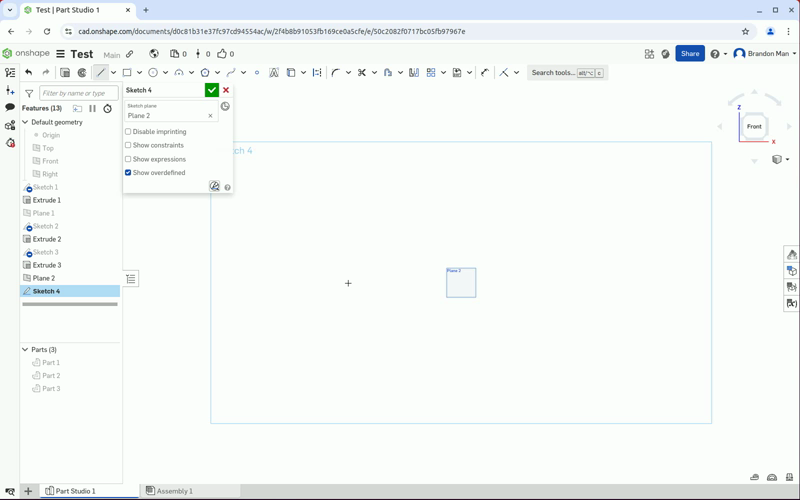
key_up(shift)
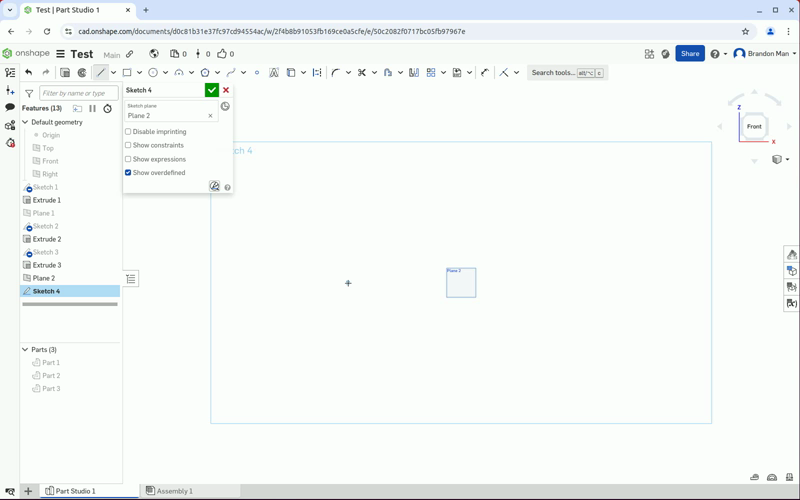
key_down(shift)
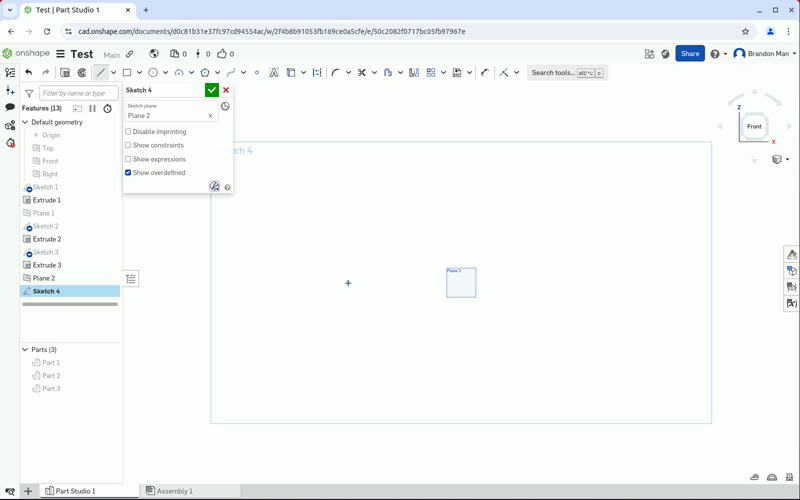
mouse_move(378, 282)
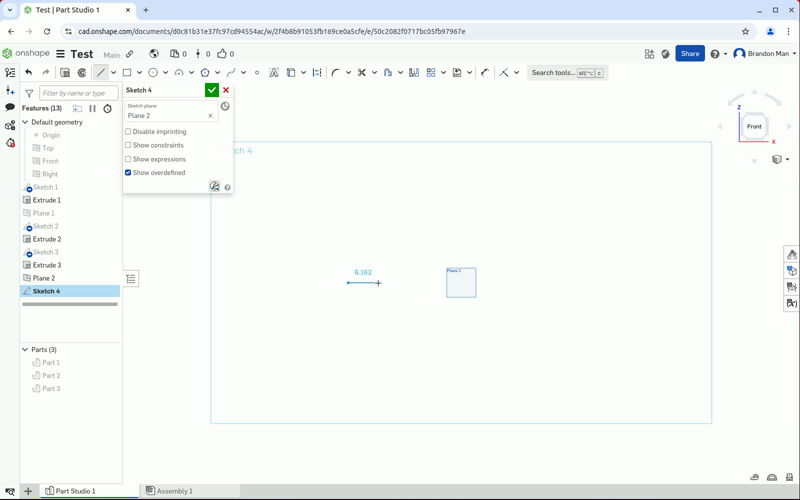
mouse_move(350, 282)
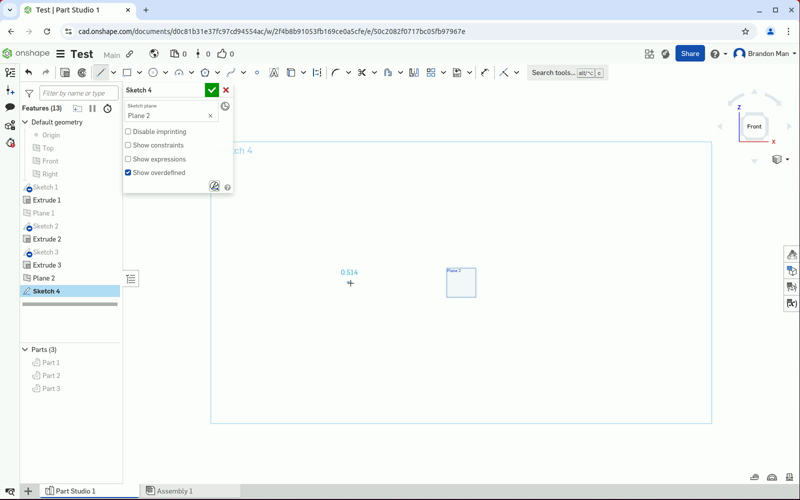
scroll(6)
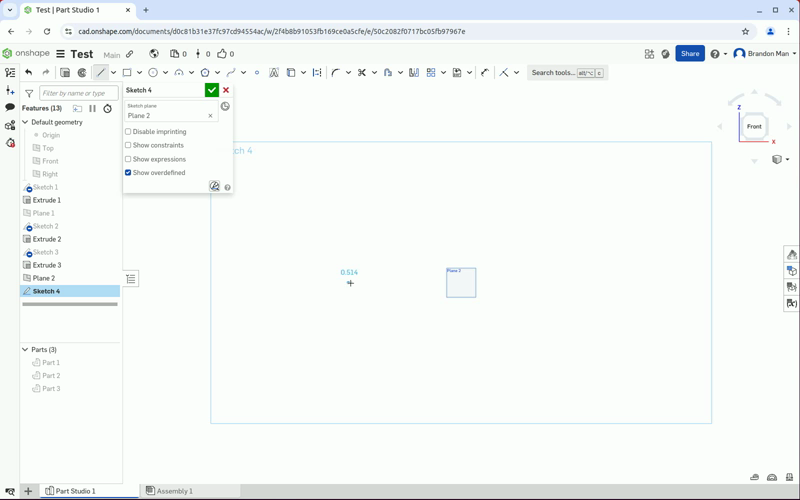
scroll(6)
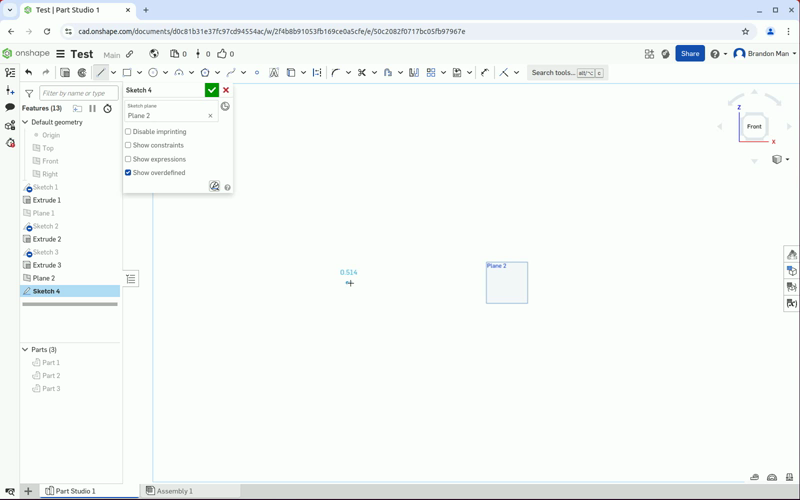
scroll(6)
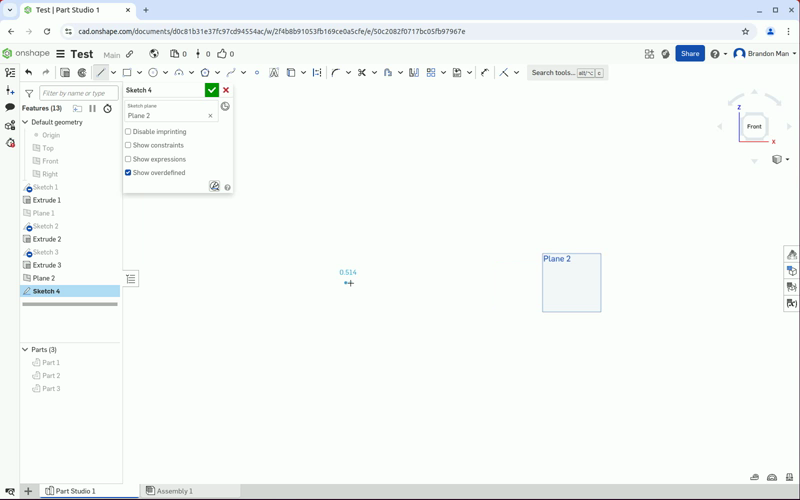
scroll(6)
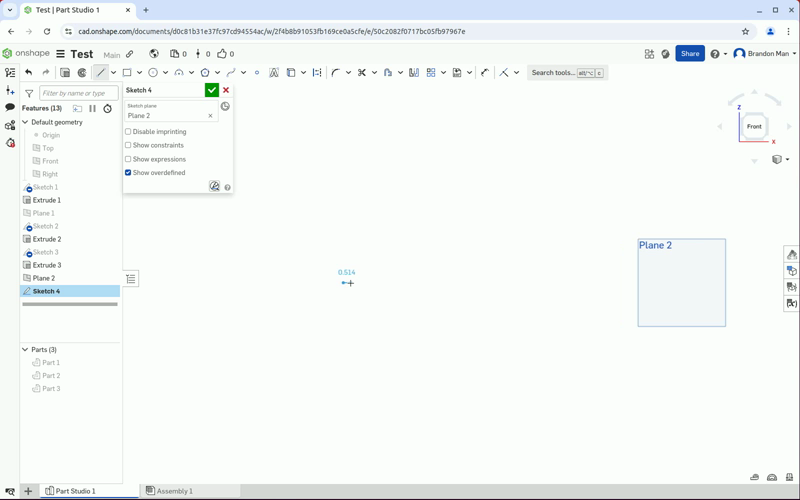
scroll(6)
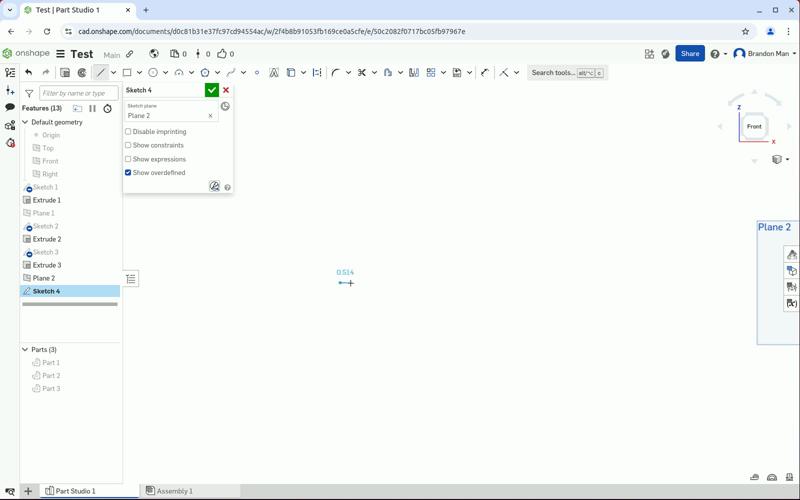
scroll(6)
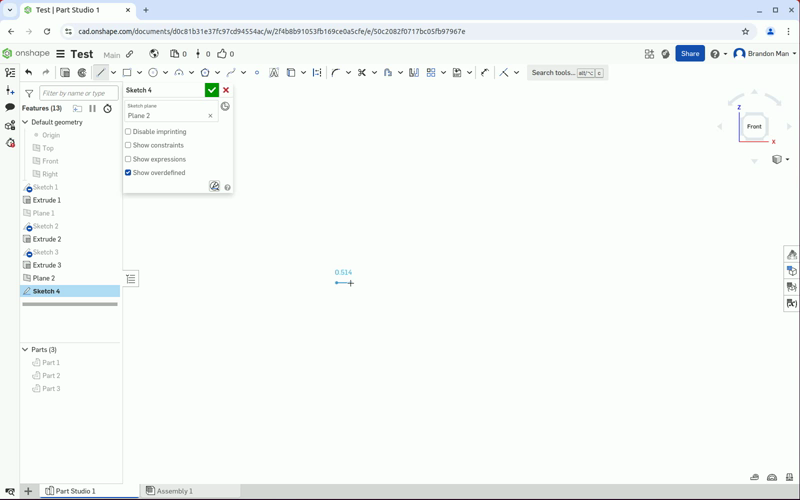
scroll(6)
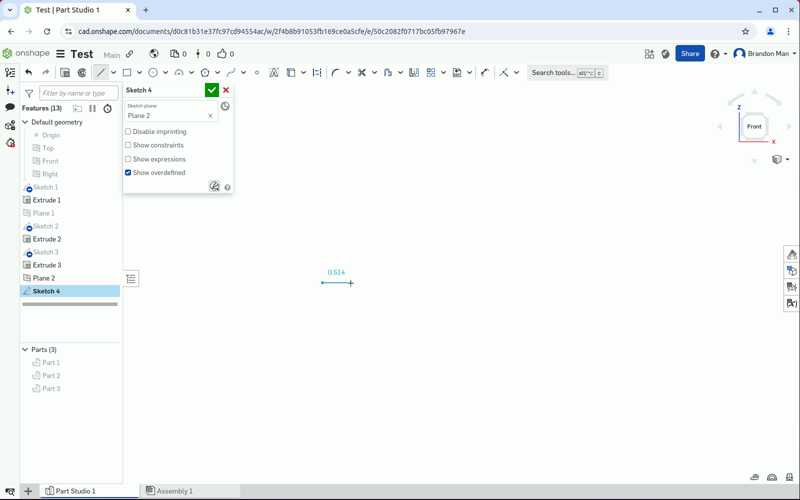
click(350, 282)
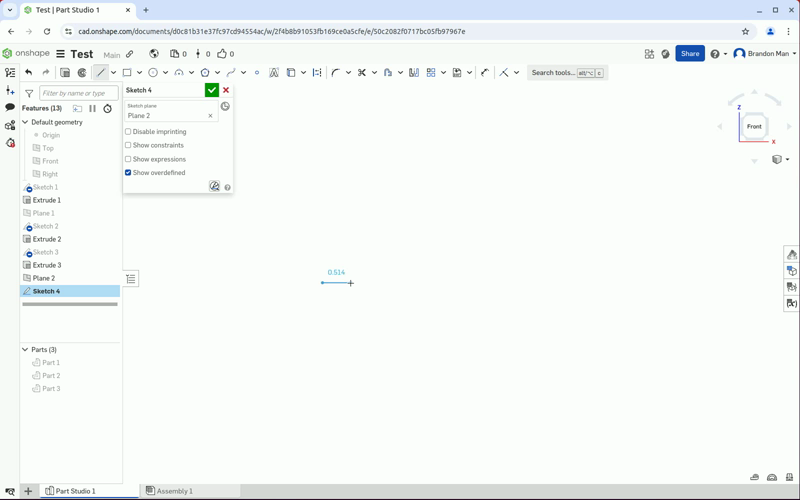
scroll(-6)
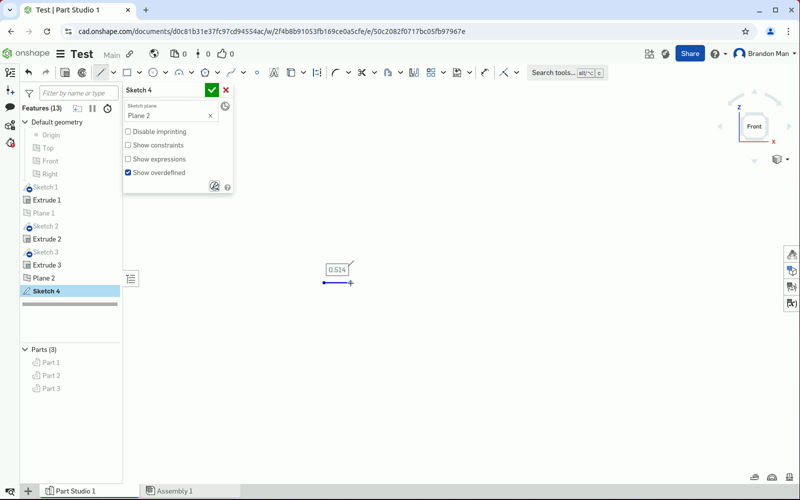
scroll(-6)
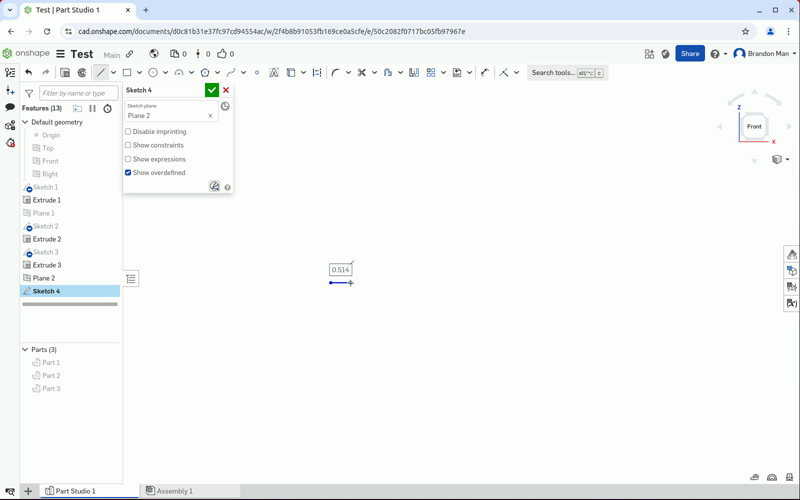
scroll(-6)
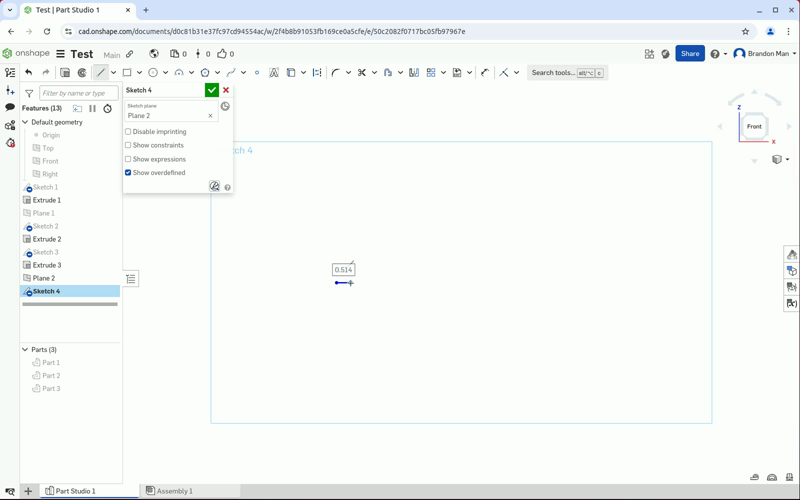
scroll(-6)
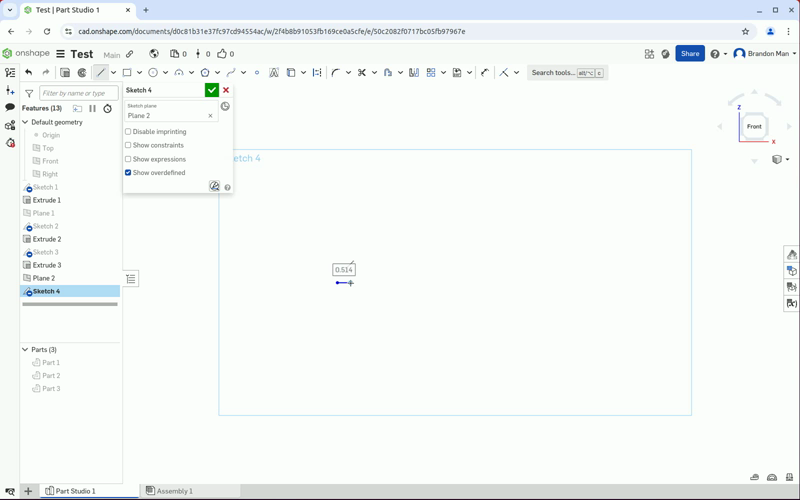
scroll(-6)
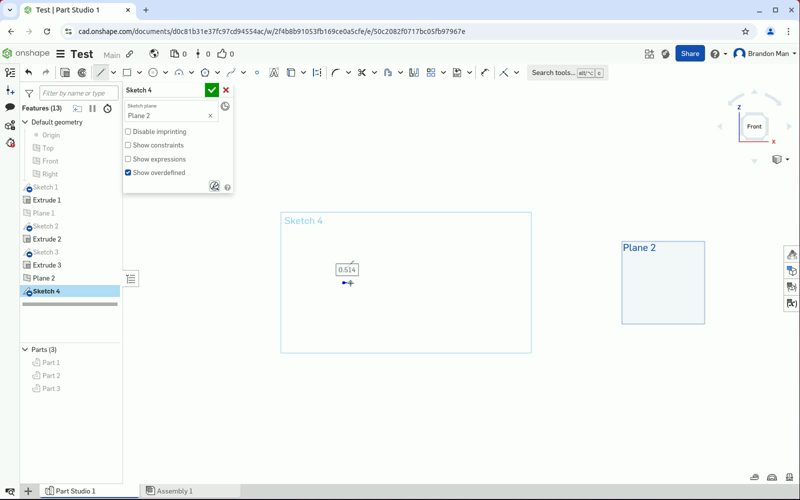
scroll(-6)
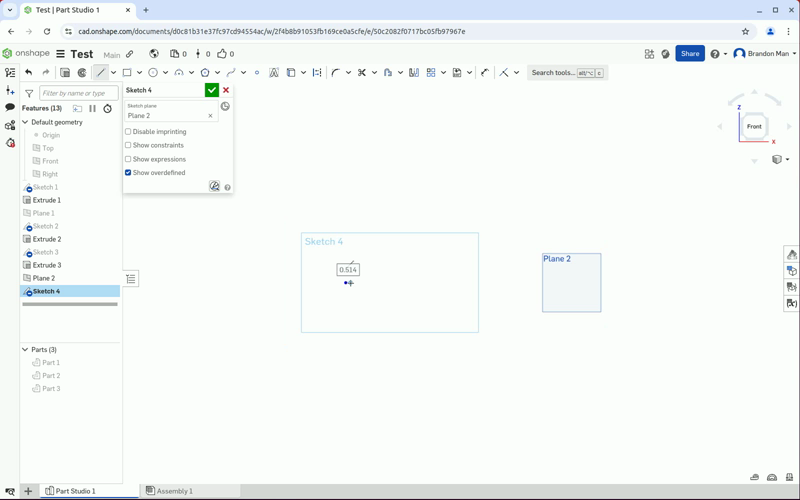
scroll(-6)
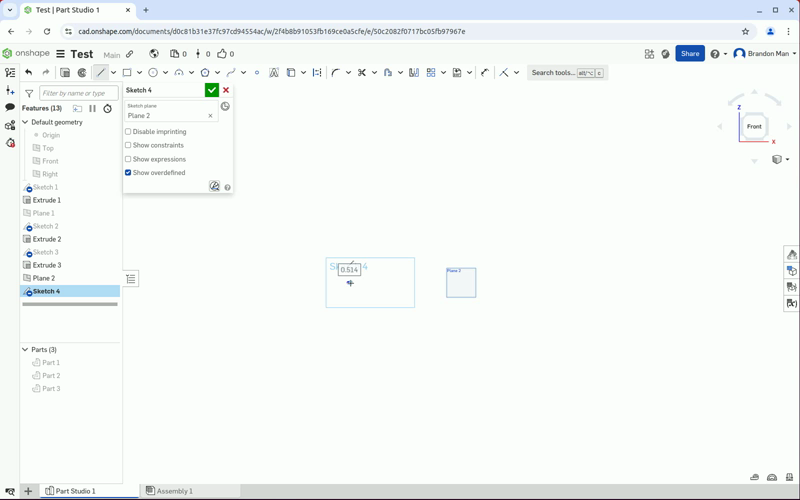
key_up(shift)
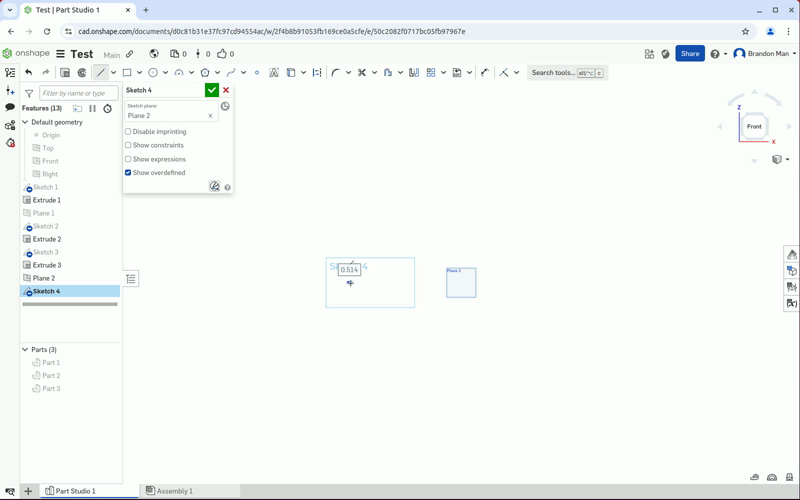
key_down(shift)
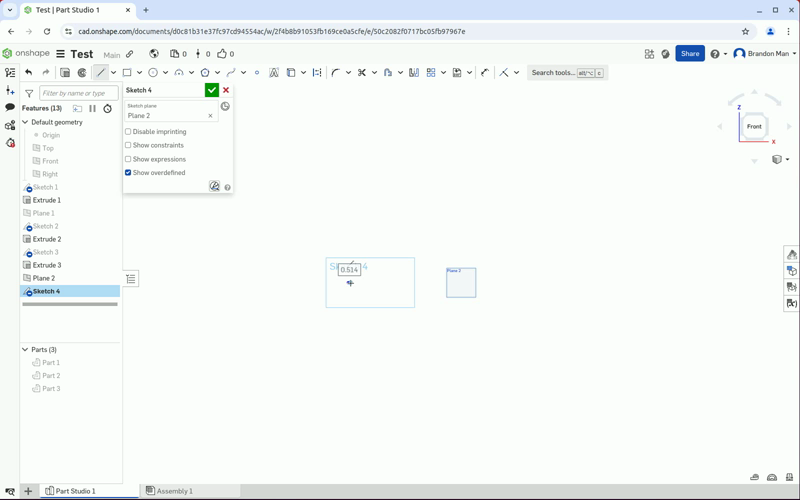
mouse_move(380, 282)
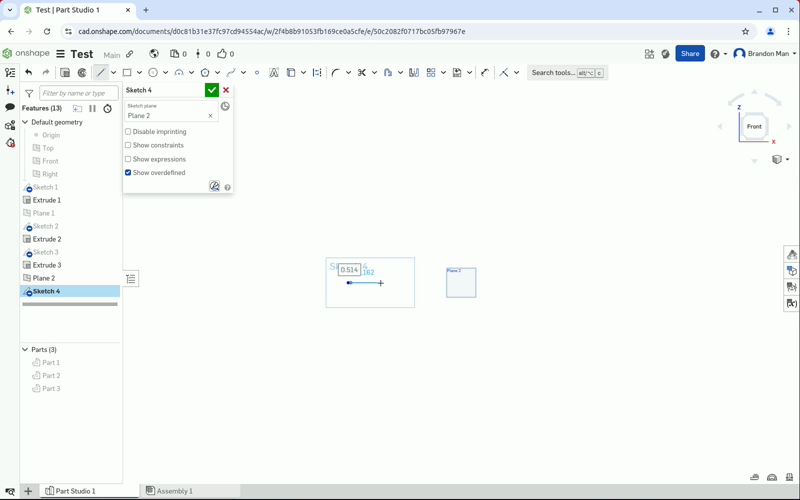
mouse_move(350, 259)
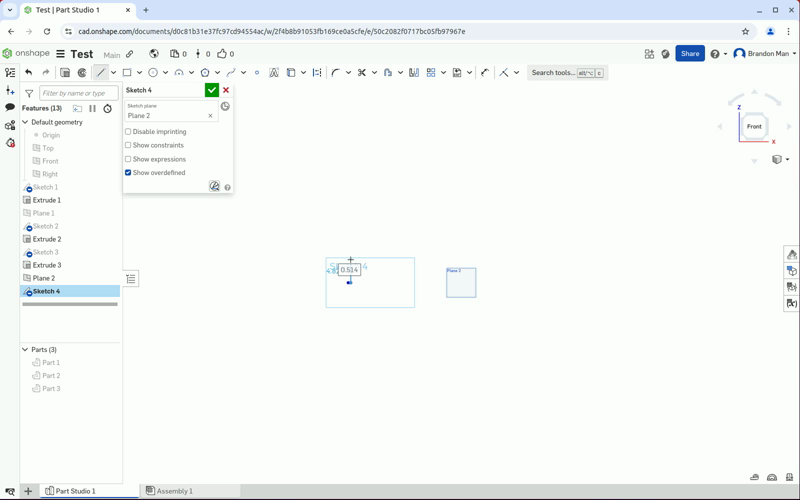
click(350, 259)
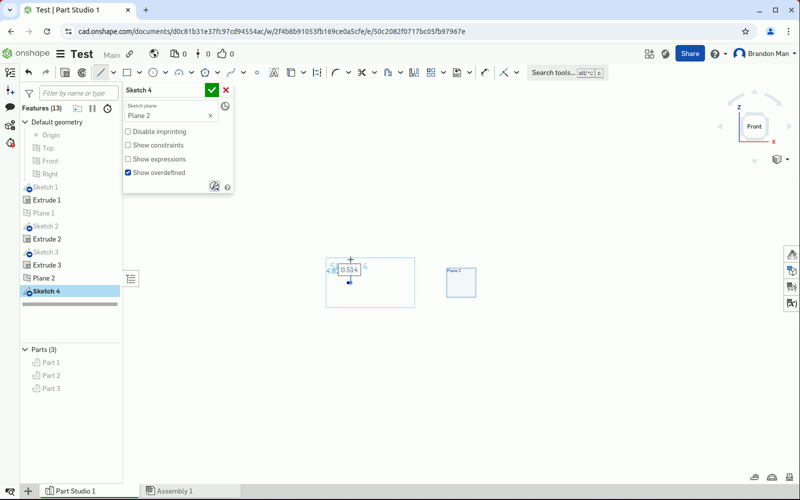
key_up(shift)
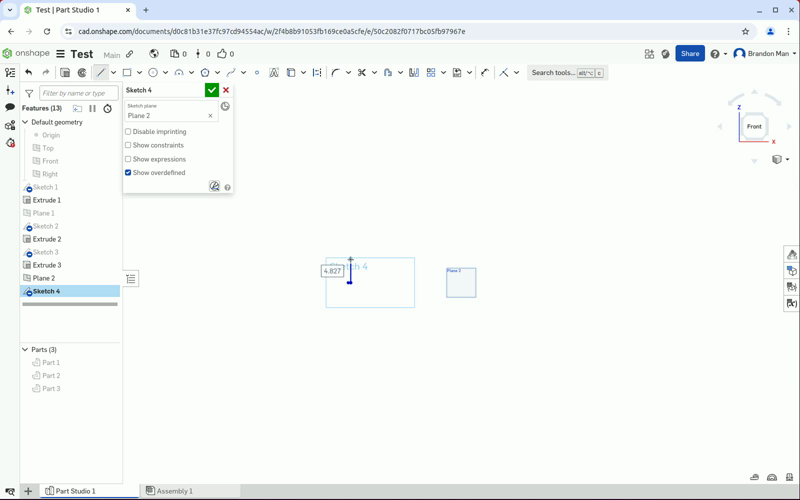
key_down(shift)
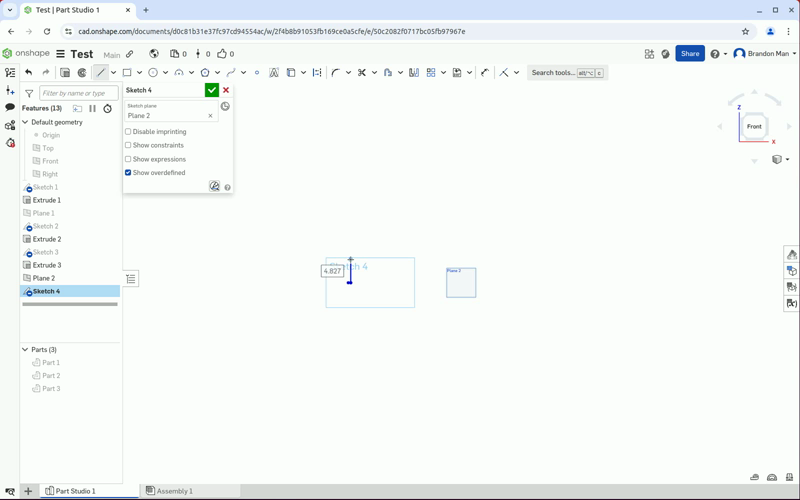
mouse_move(569, 259)
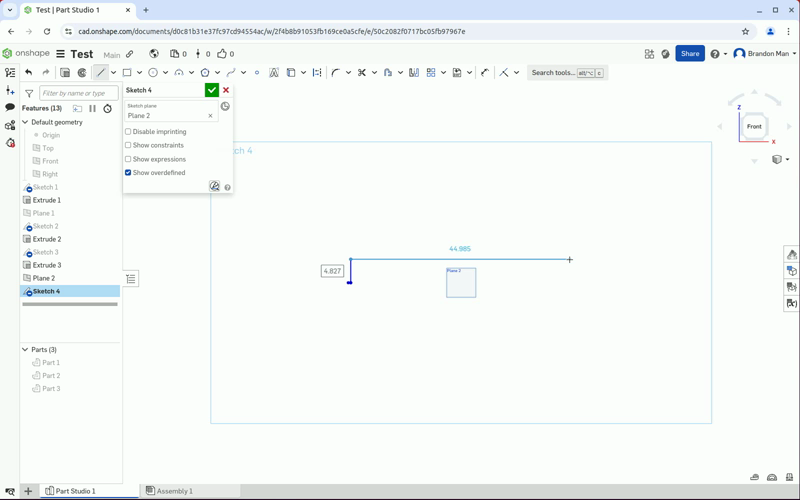
click(569, 259)
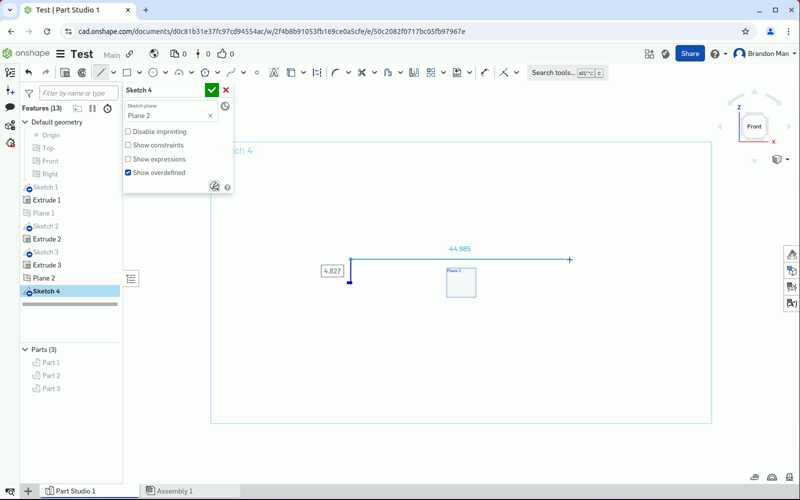
key_up(shift)
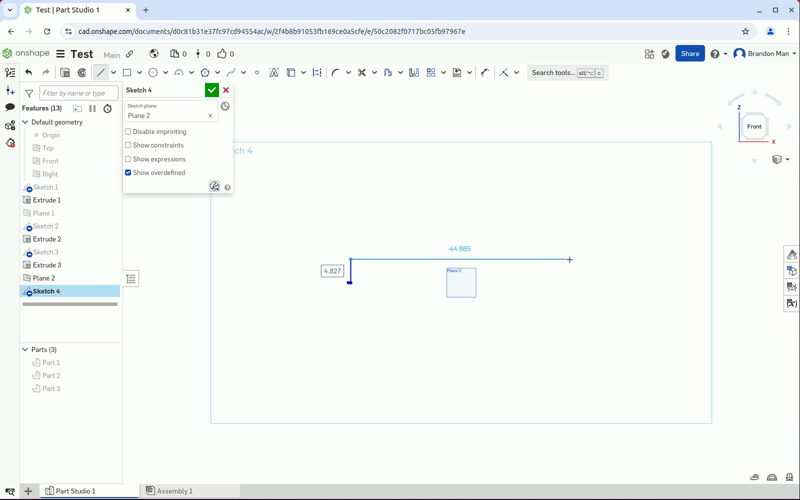
key_down(shift)
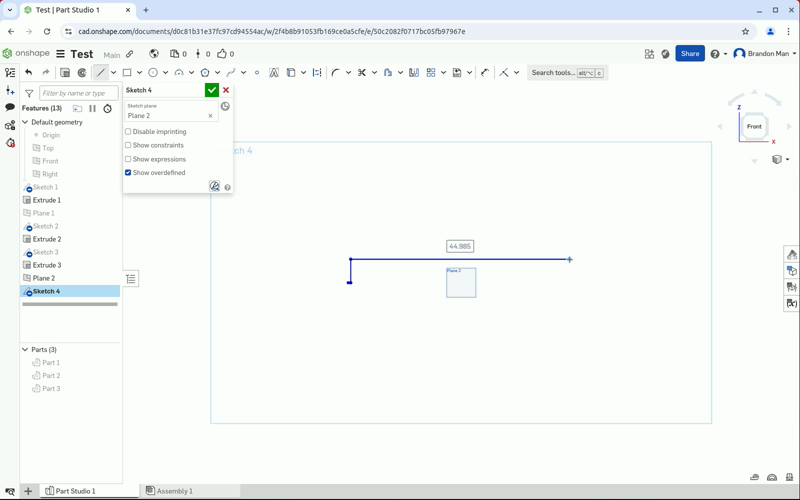
mouse_move(589, 259)
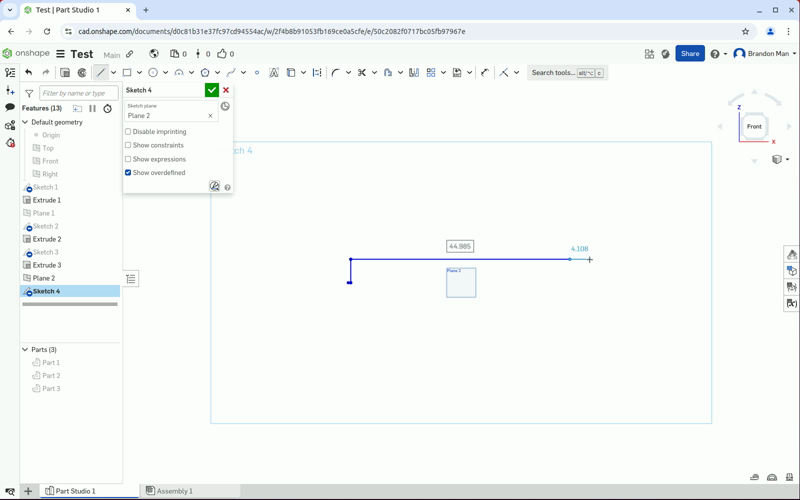
mouse_move(569, 282)
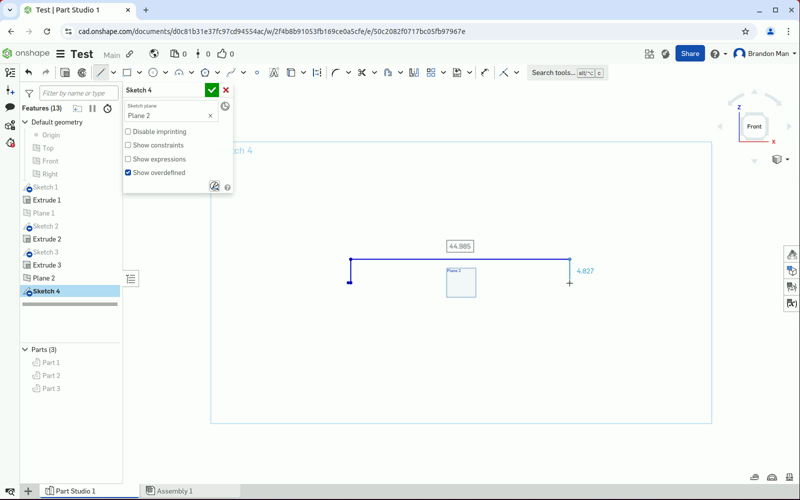
click(569, 282)
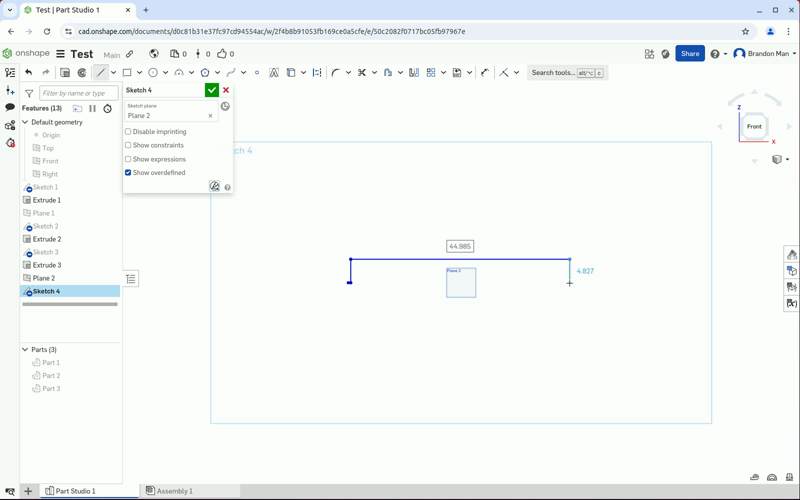
key_up(shift)
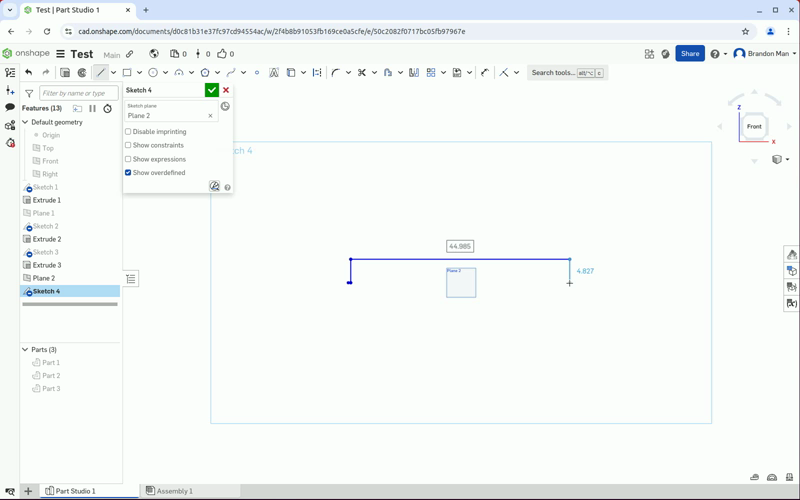
key_down(shift)
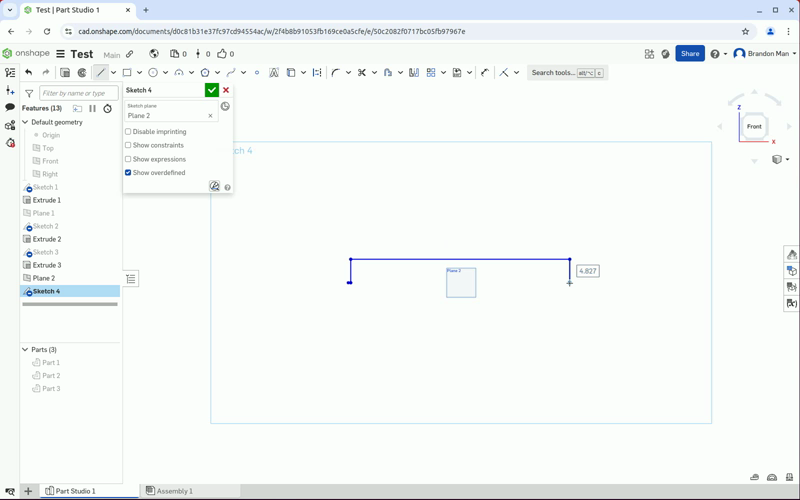
mouse_move(589, 282)
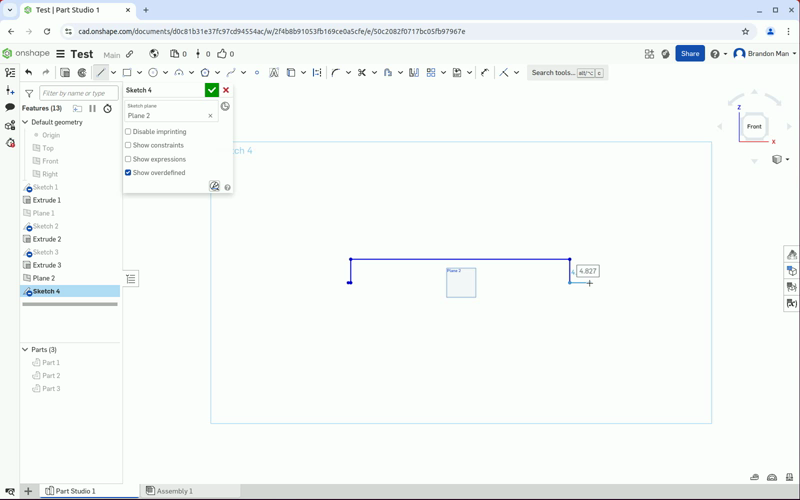
mouse_move(572, 282)
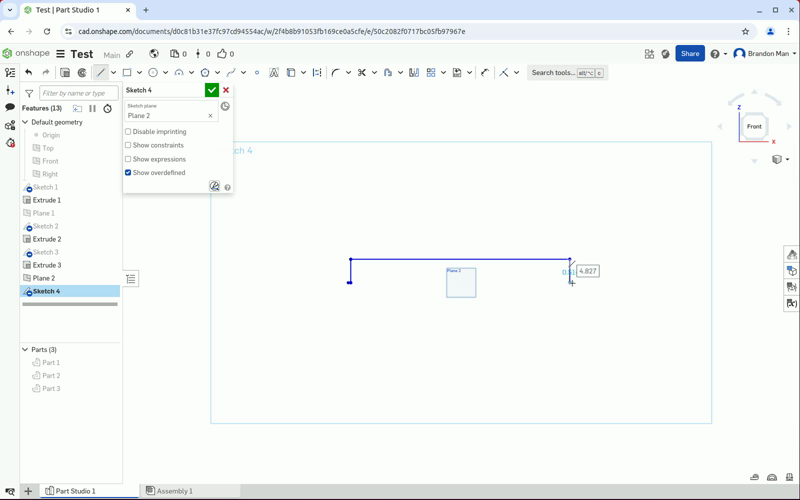
scroll(6)
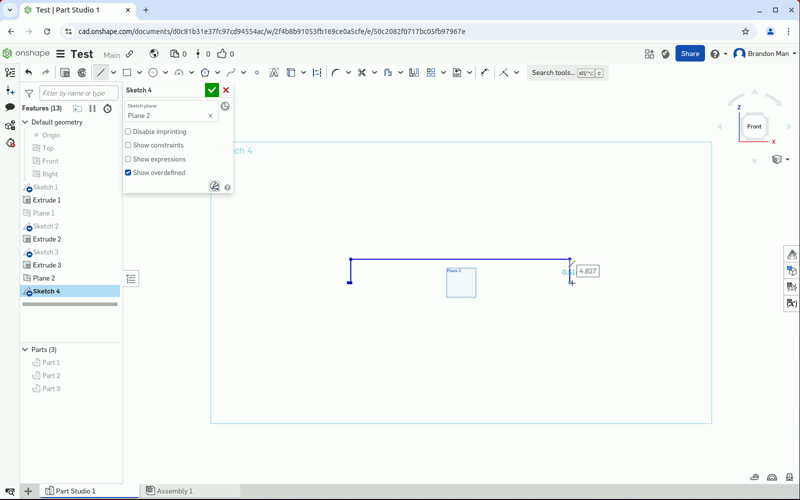
scroll(6)
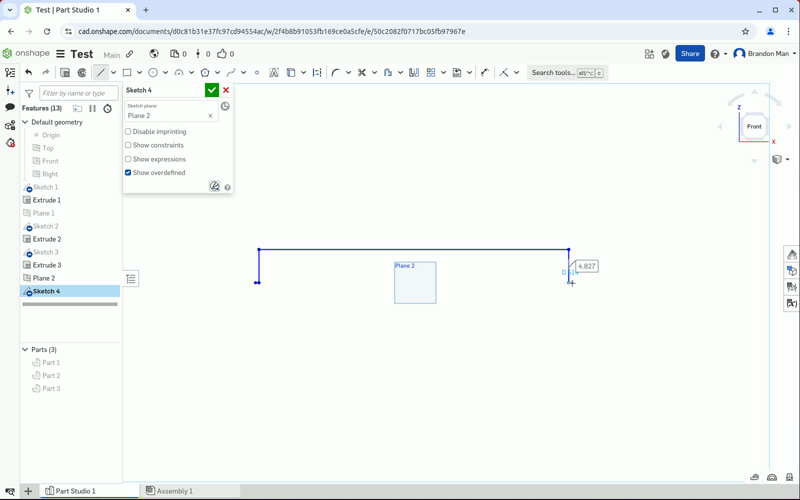
scroll(6)
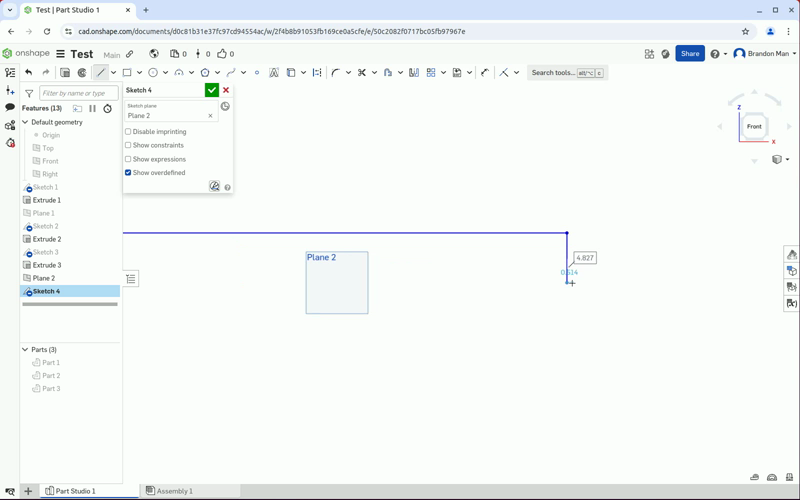
scroll(6)
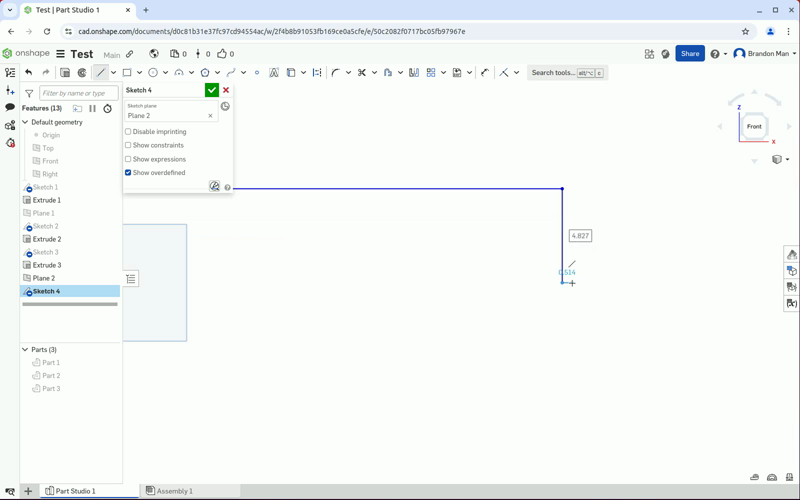
scroll(6)
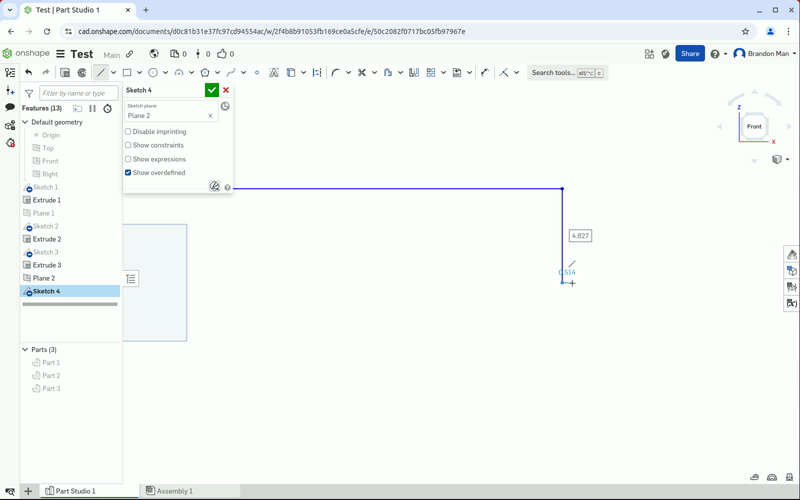
scroll(6)
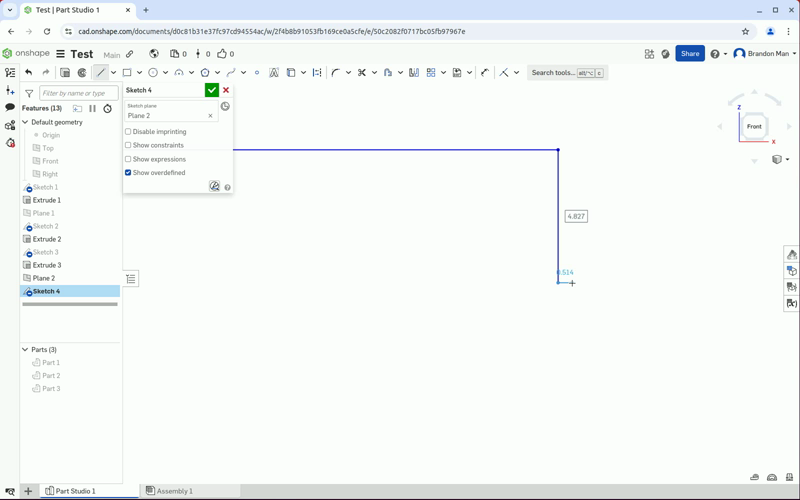
scroll(6)
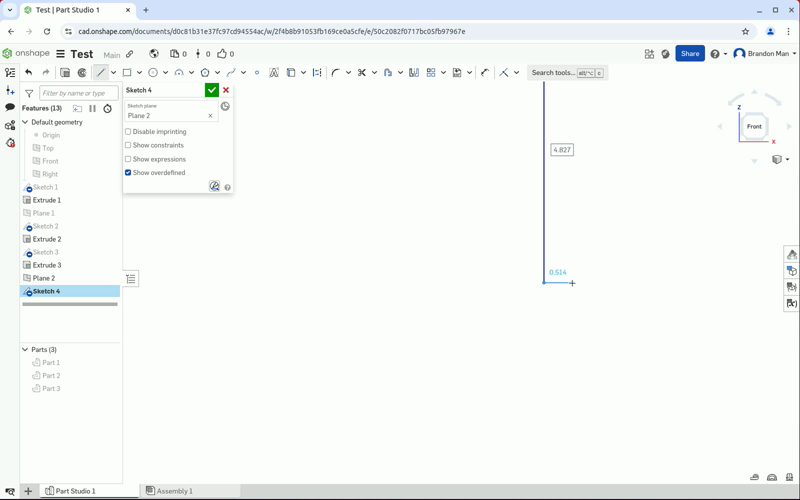
click(572, 282)
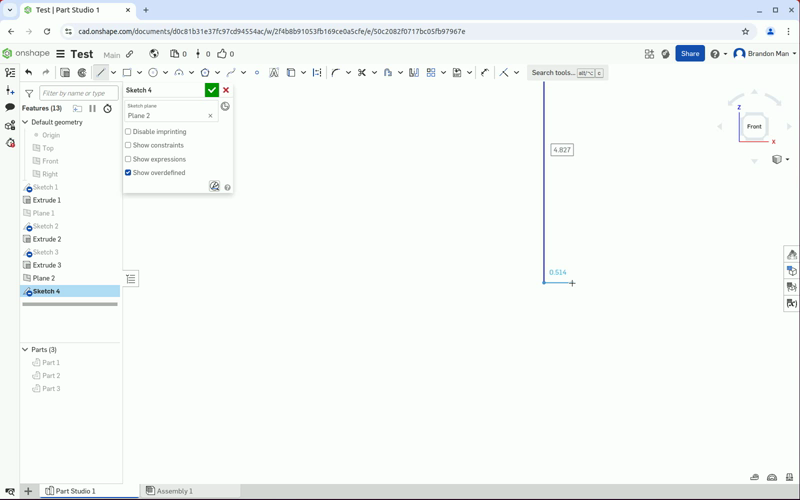
scroll(-6)
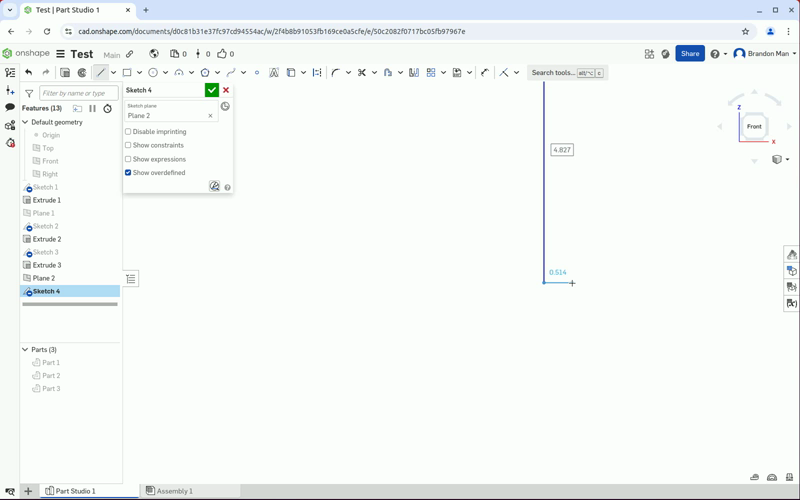
scroll(-6)
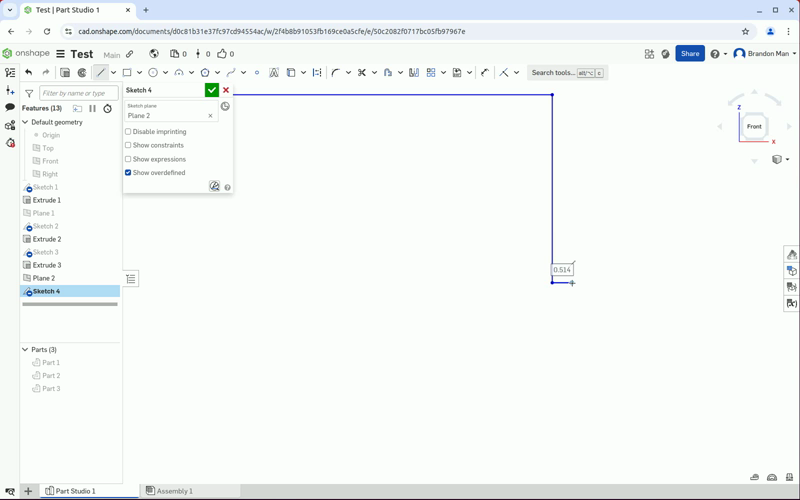
scroll(-6)
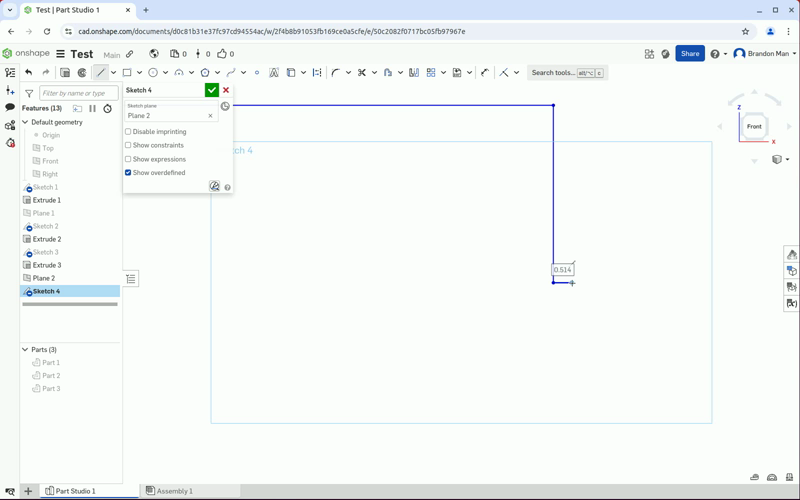
scroll(-6)
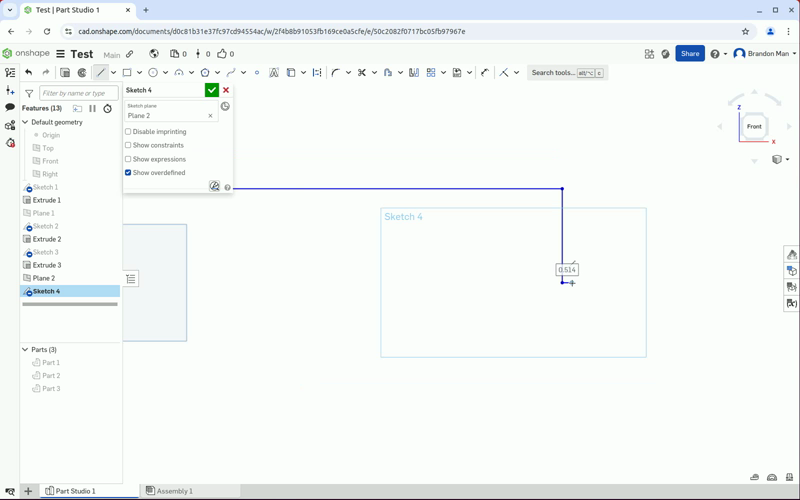
scroll(-6)
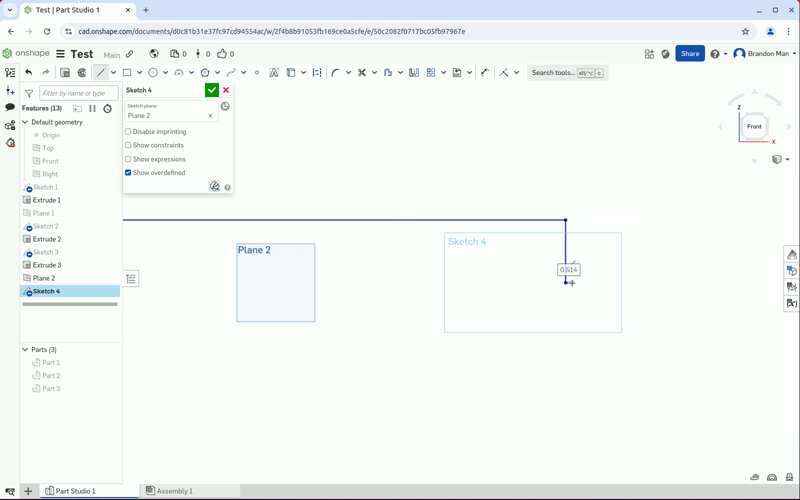
scroll(-6)
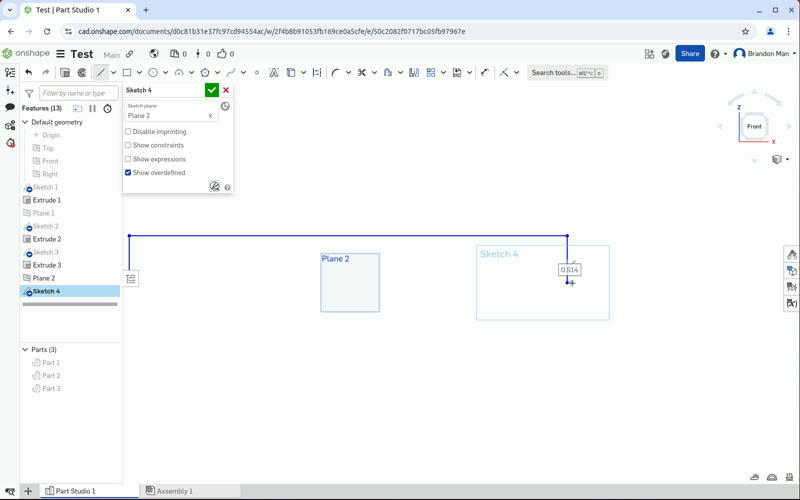
scroll(-6)
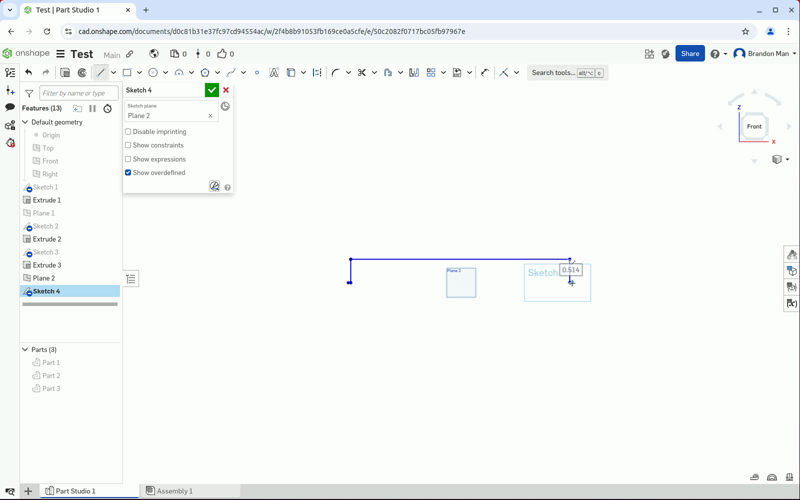
key_up(shift)
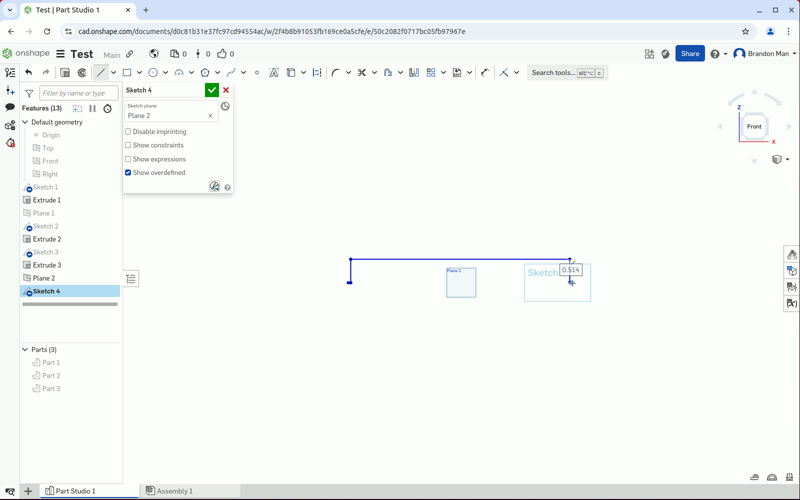
key_down(shift)
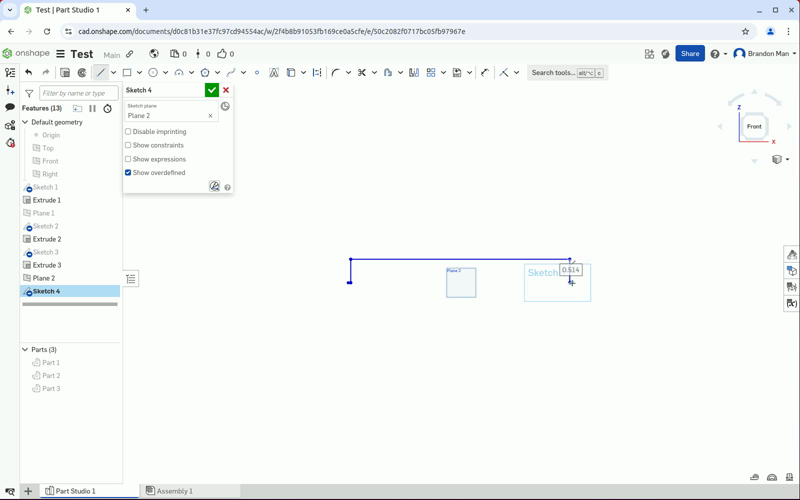
mouse_move(589, 282)
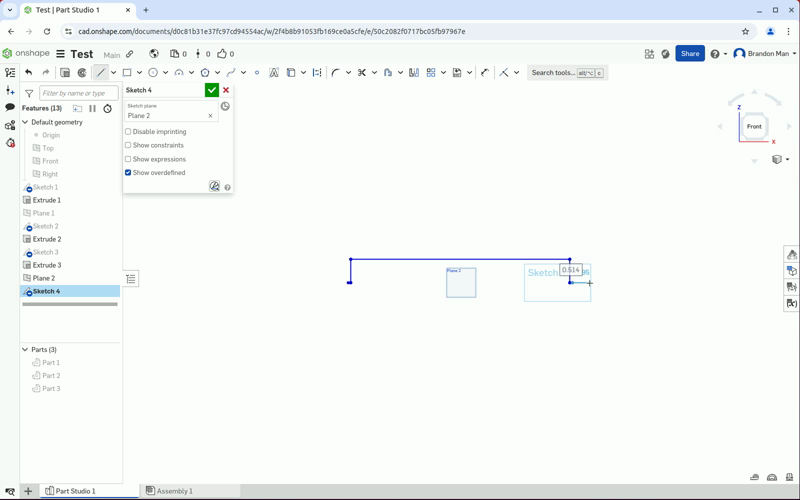
mouse_move(572, 257)
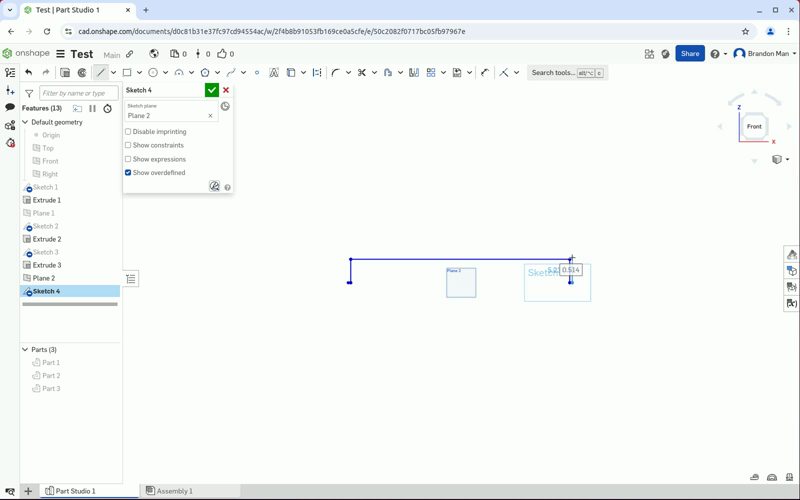
scroll(6)
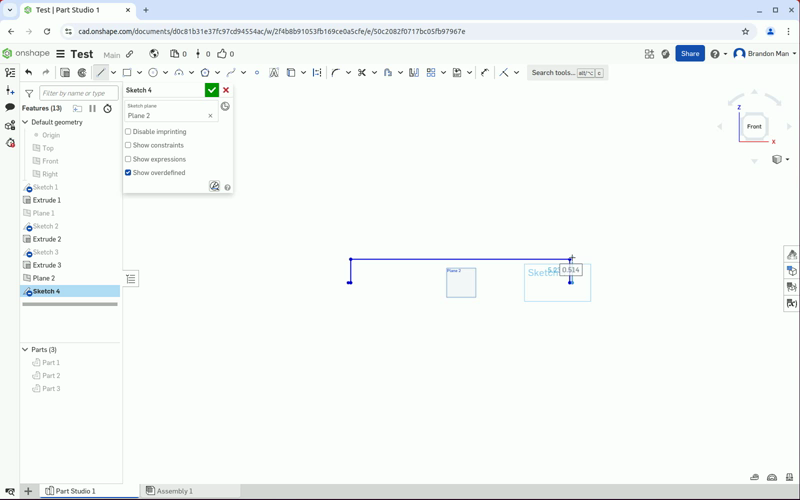
scroll(6)
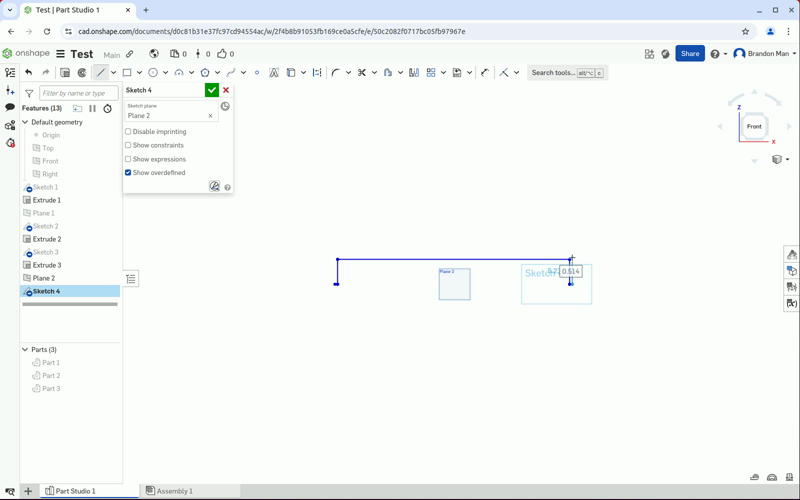
scroll(6)
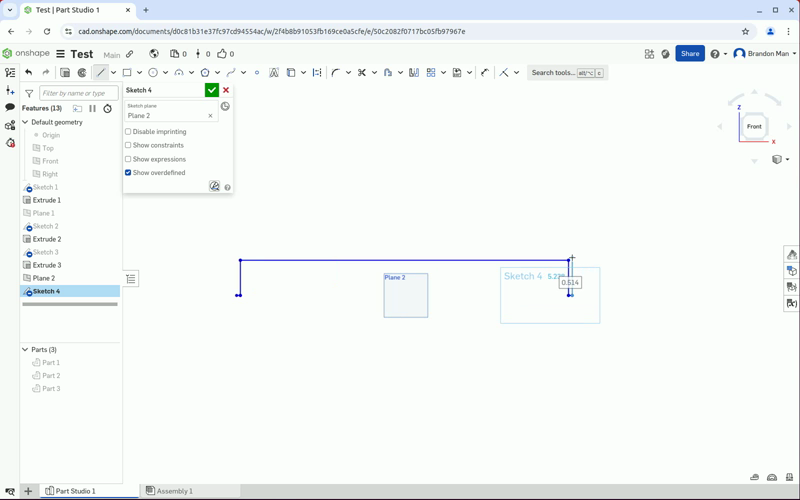
scroll(6)
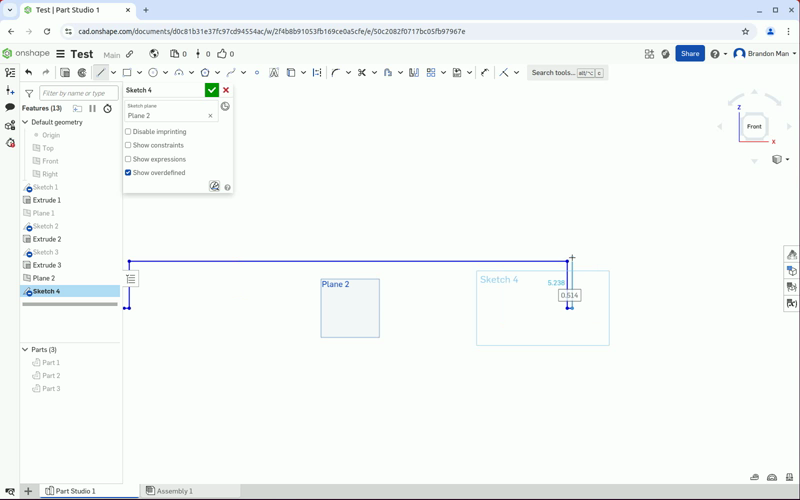
scroll(6)
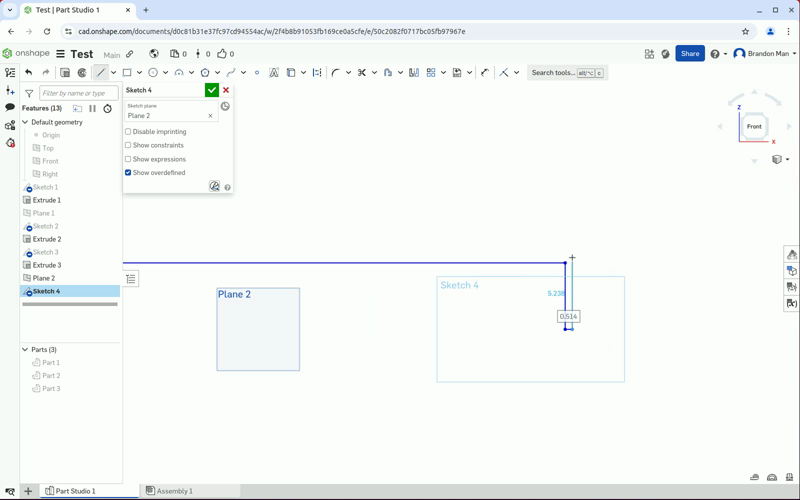
scroll(6)
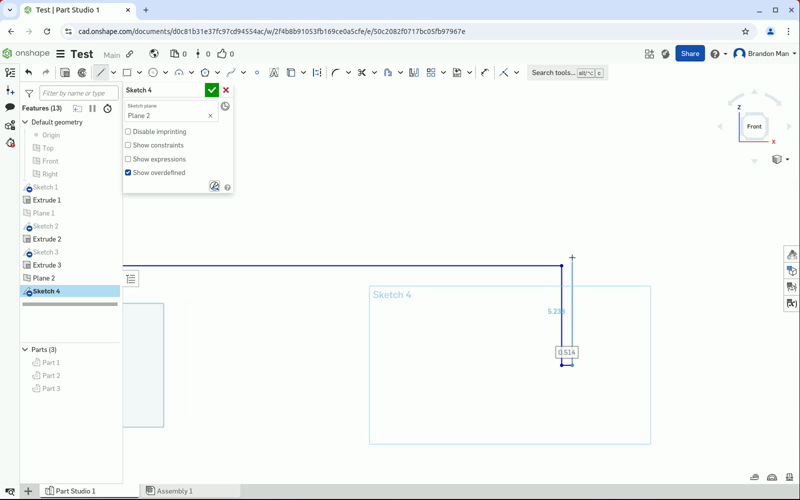
scroll(6)
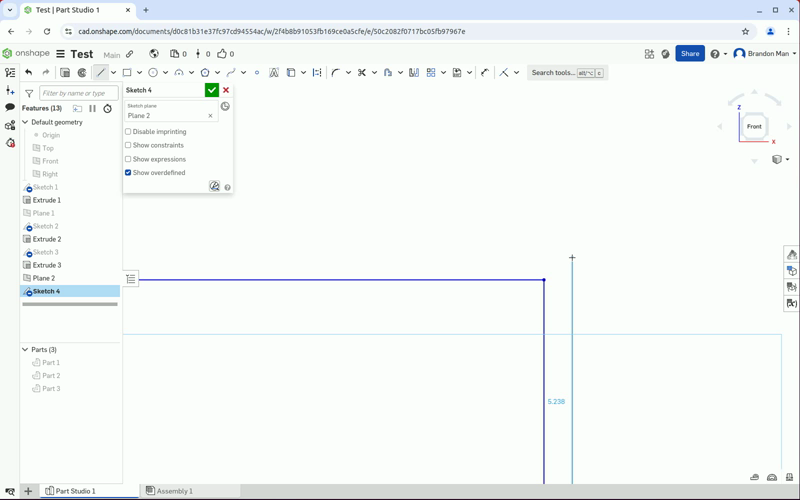
click(572, 257)
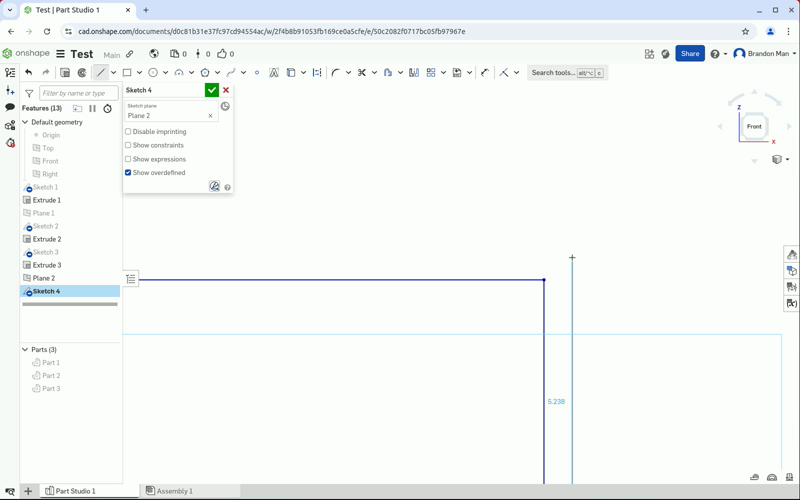
scroll(-6)
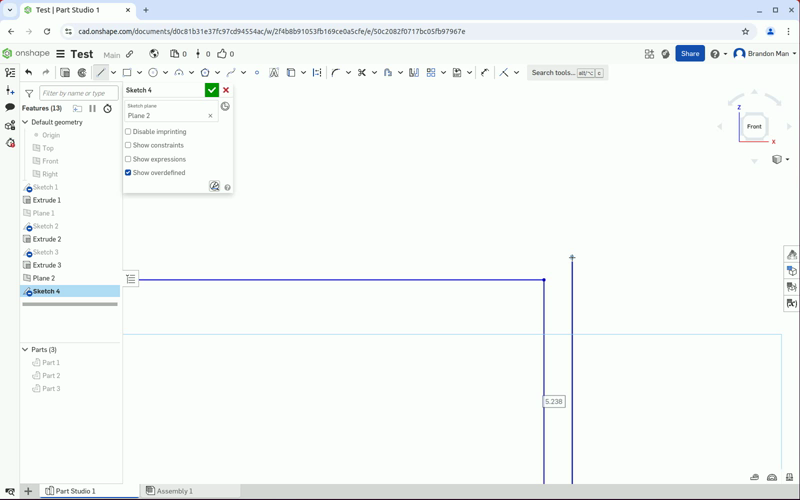
scroll(-6)
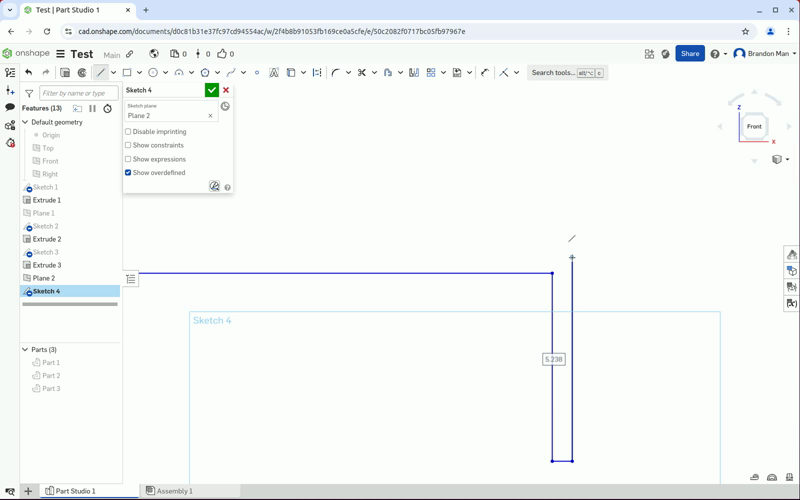
scroll(-6)
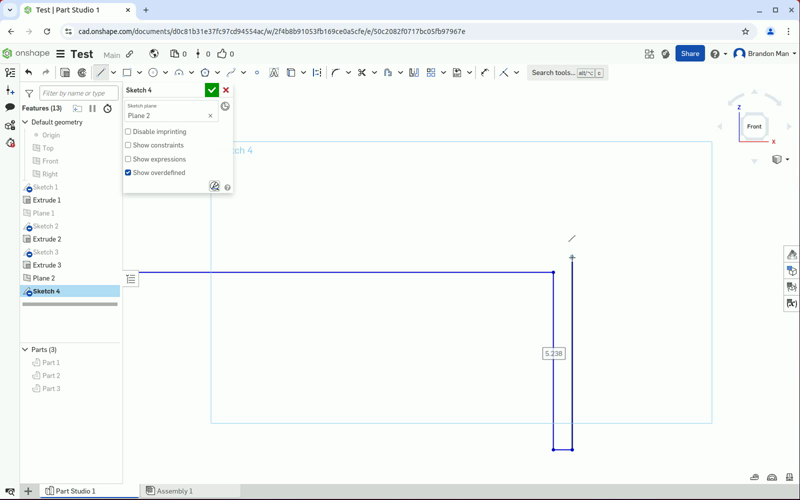
scroll(-6)
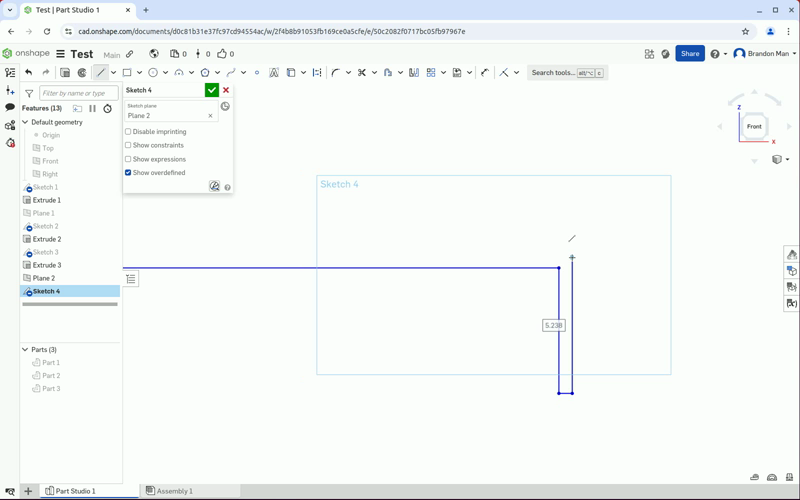
scroll(-6)
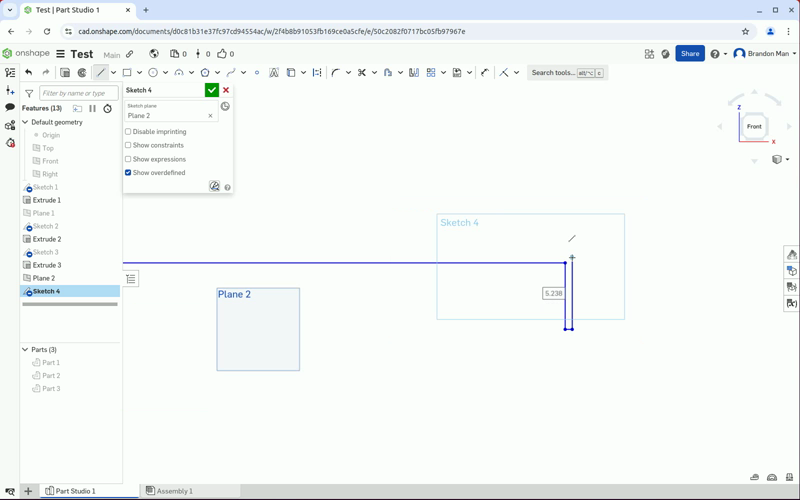
scroll(-6)
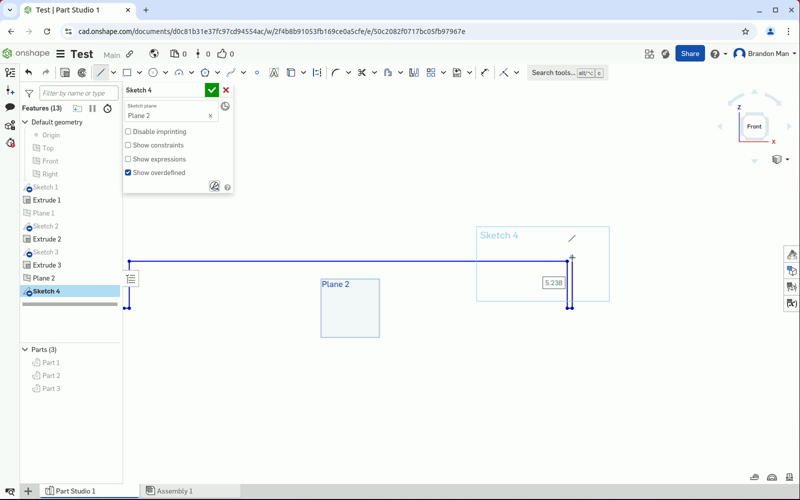
scroll(-6)
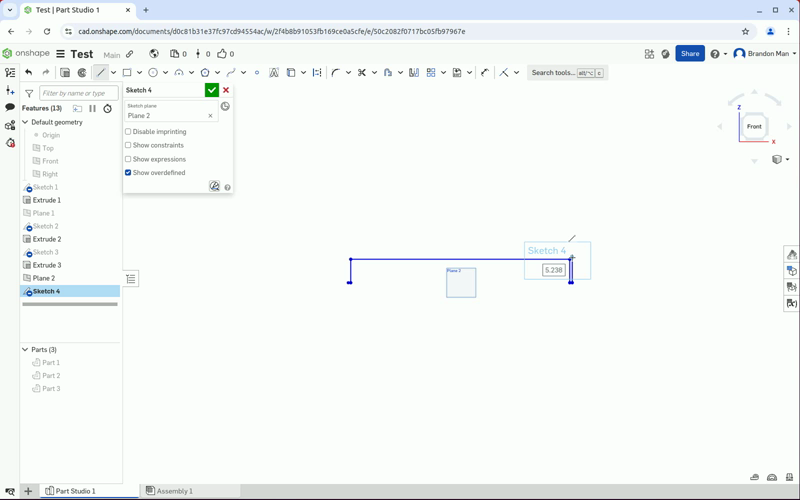
key_up(shift)
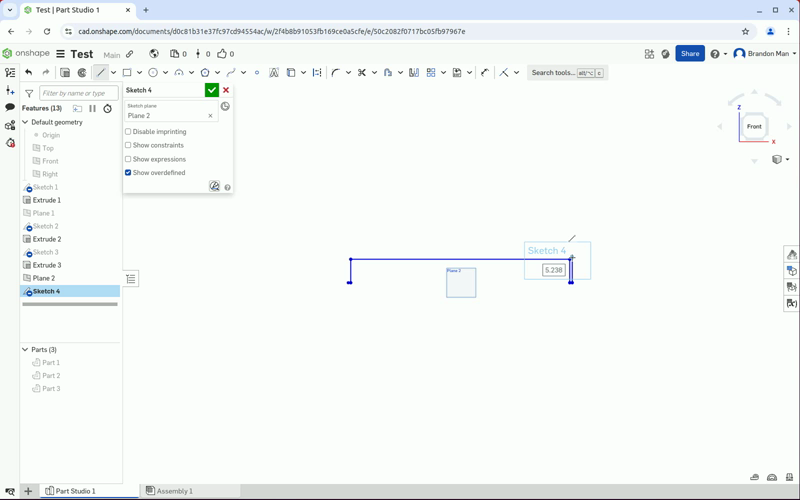
key_down(shift)
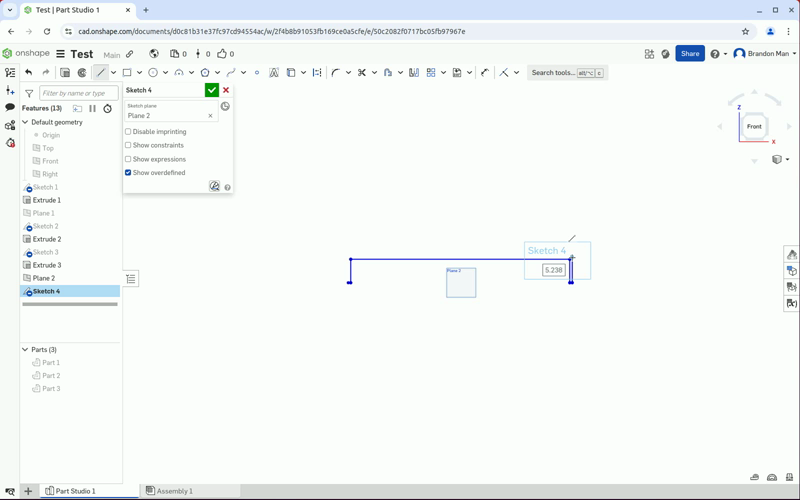
mouse_move(348, 257)
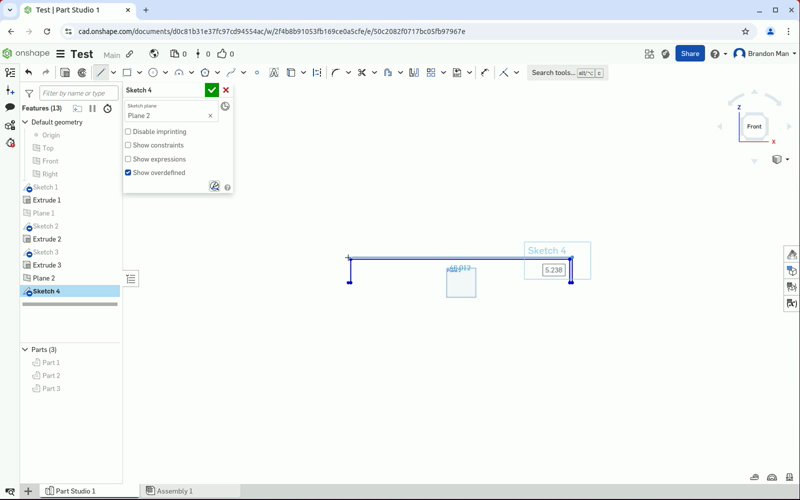
scroll(6)
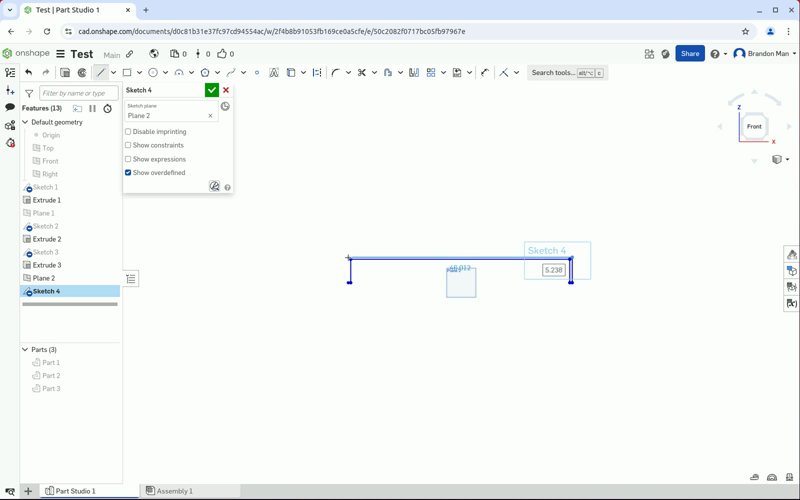
scroll(6)
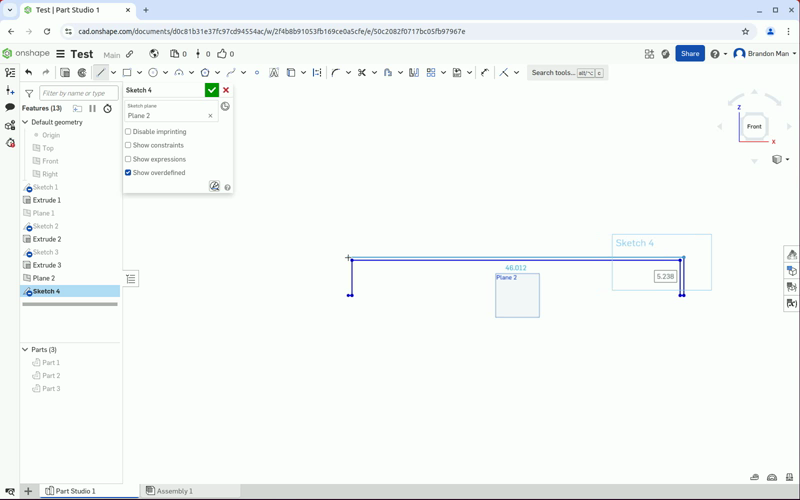
scroll(6)
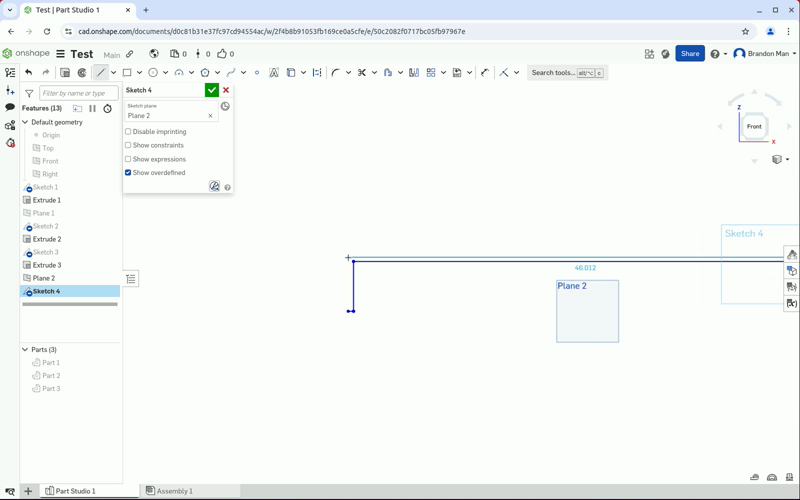
scroll(6)
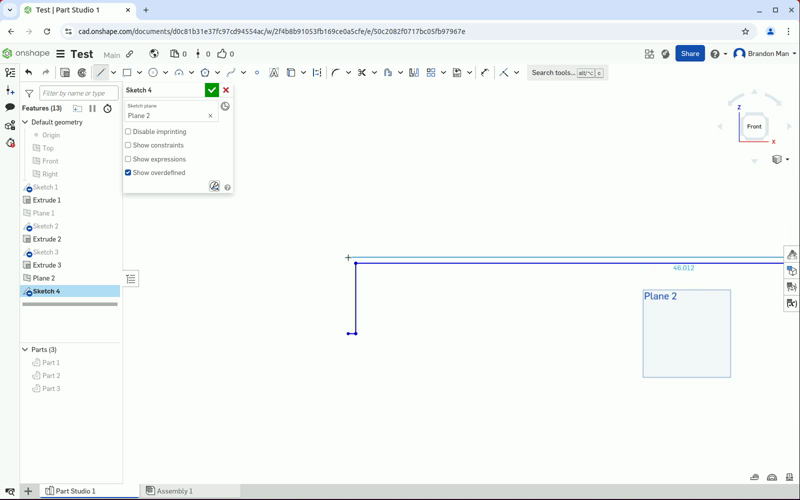
scroll(6)
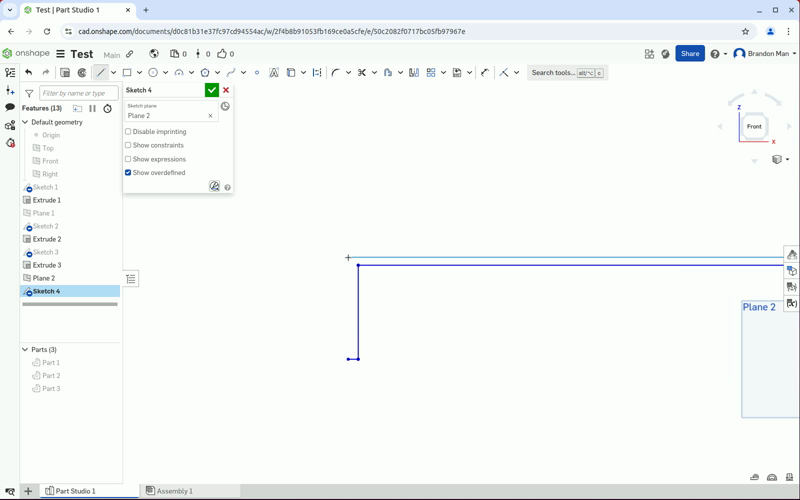
scroll(6)
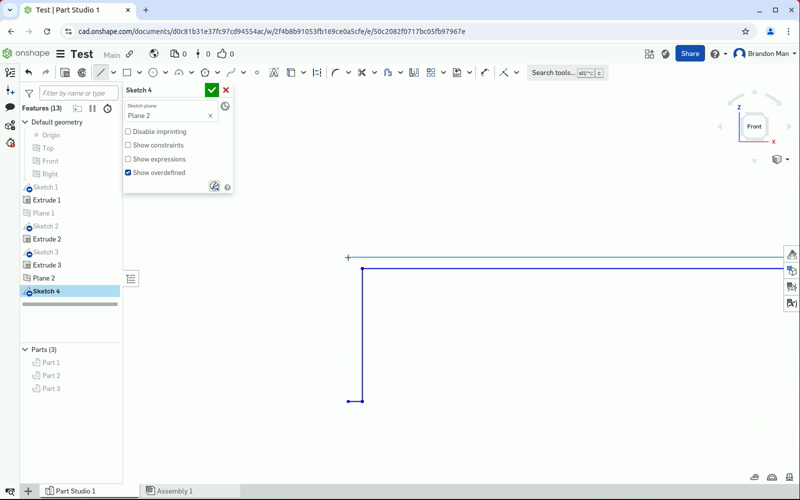
scroll(6)
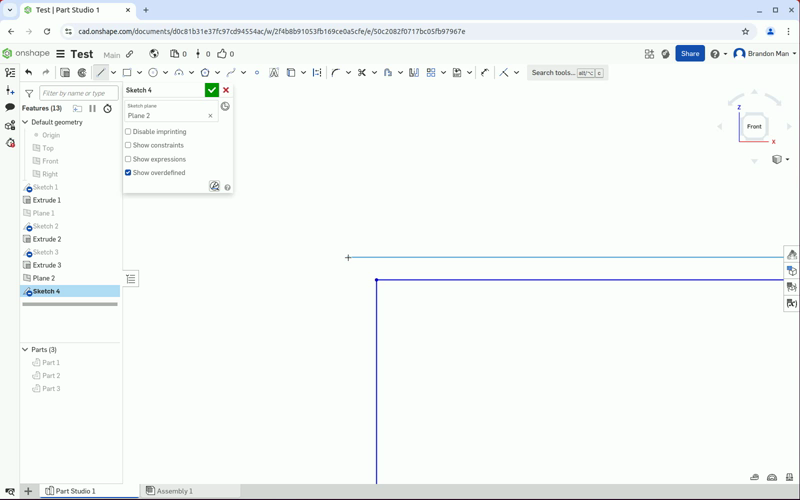
click(348, 257)
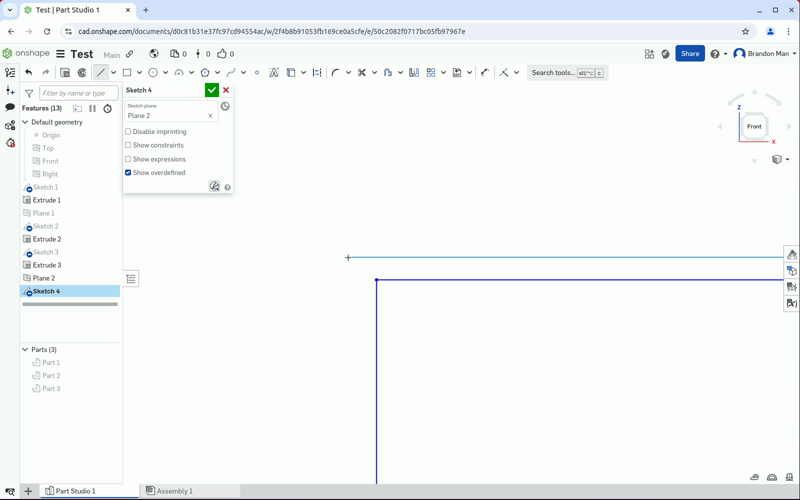
scroll(-6)
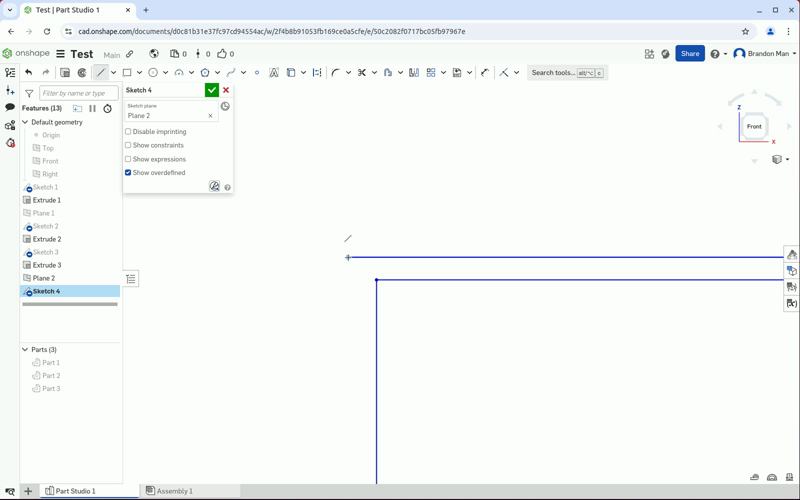
scroll(-6)
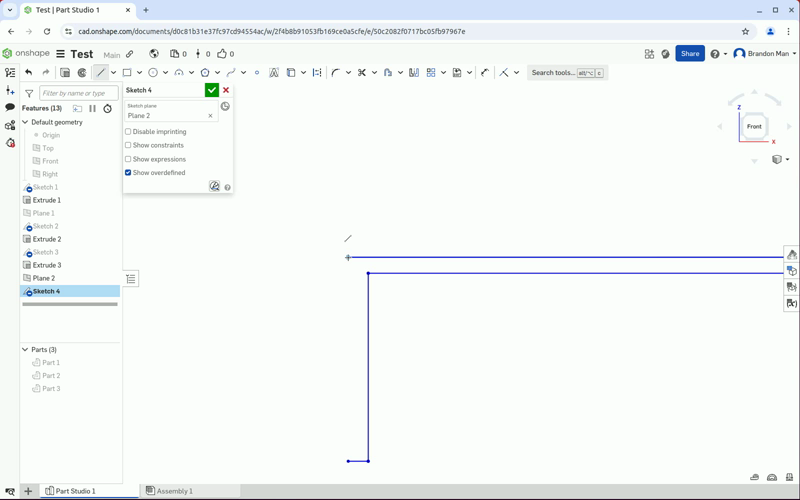
scroll(-6)
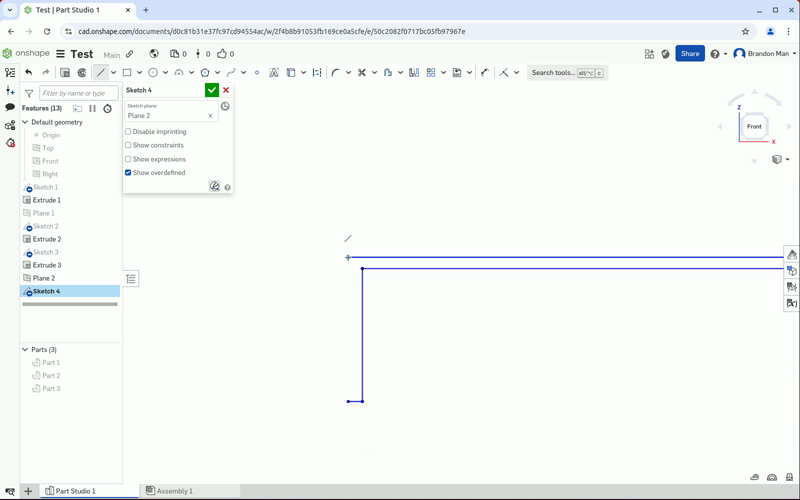
scroll(-6)
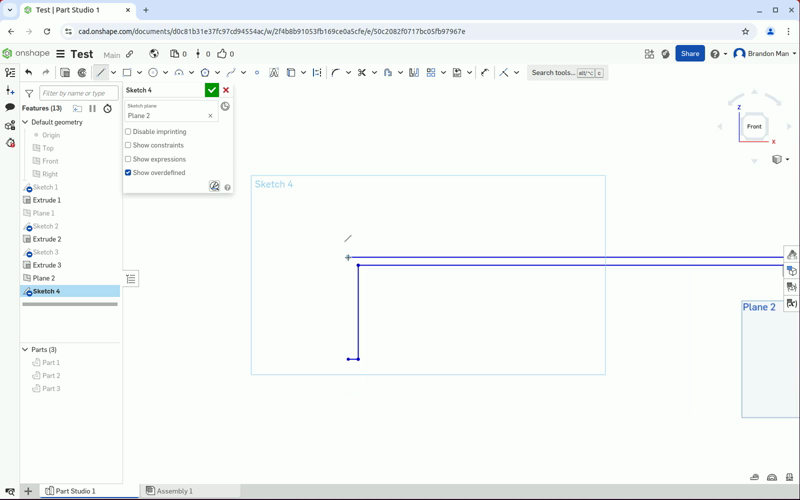
scroll(-6)
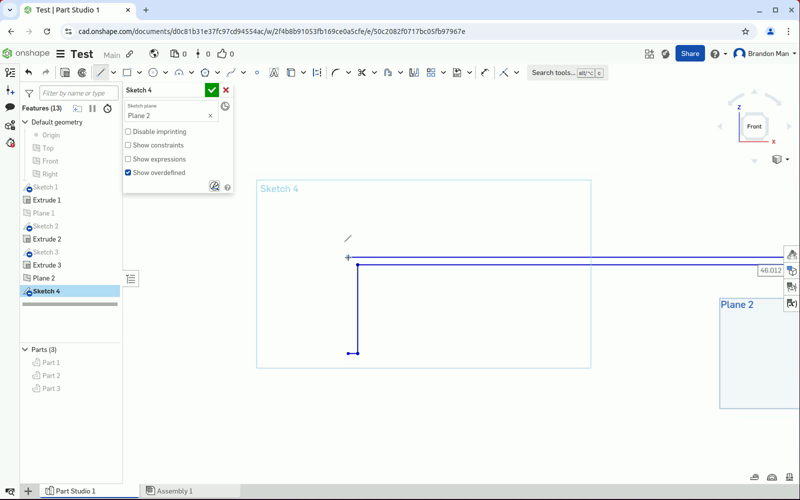
scroll(-6)
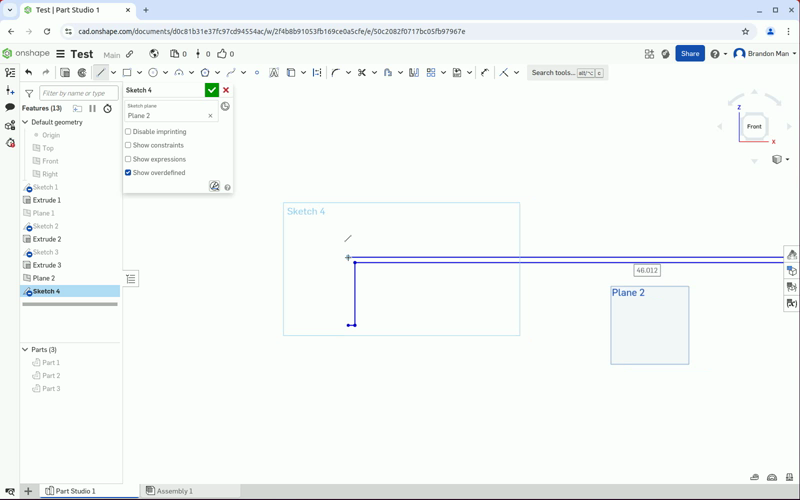
scroll(-6)
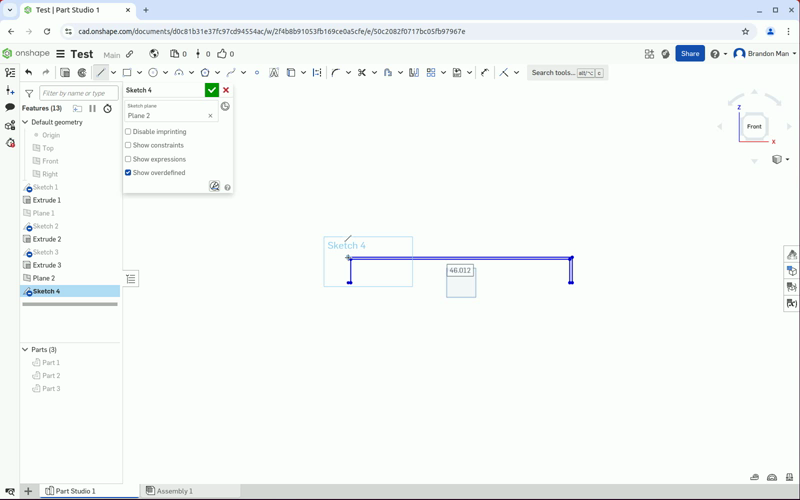
key_up(shift)
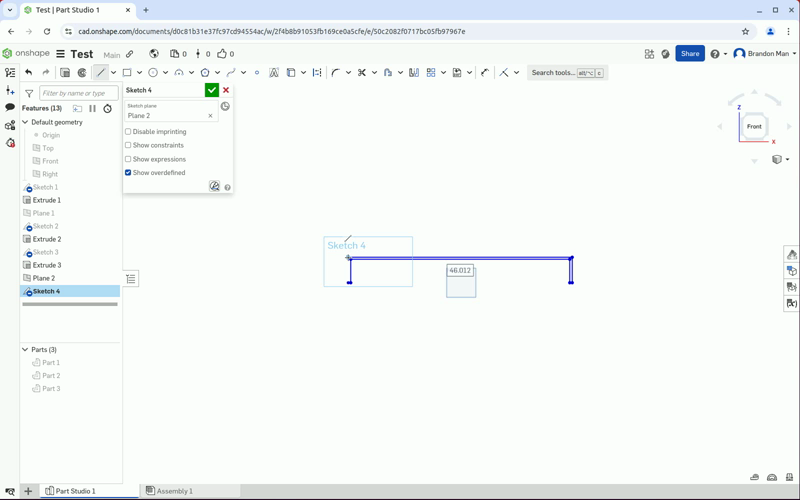
mouse_move(378, 257)
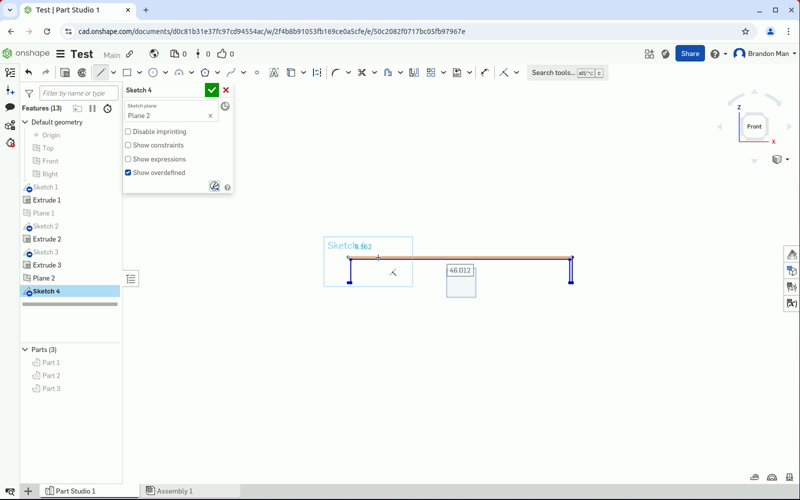
key_down(shift)
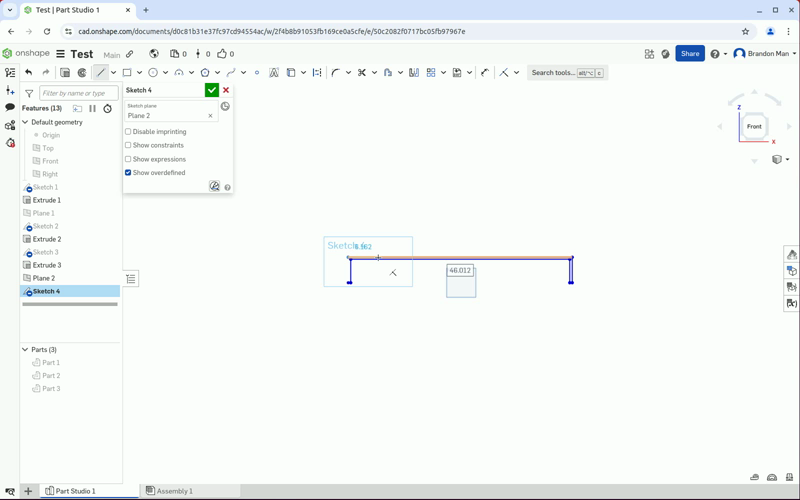
mouse_move(348, 282)
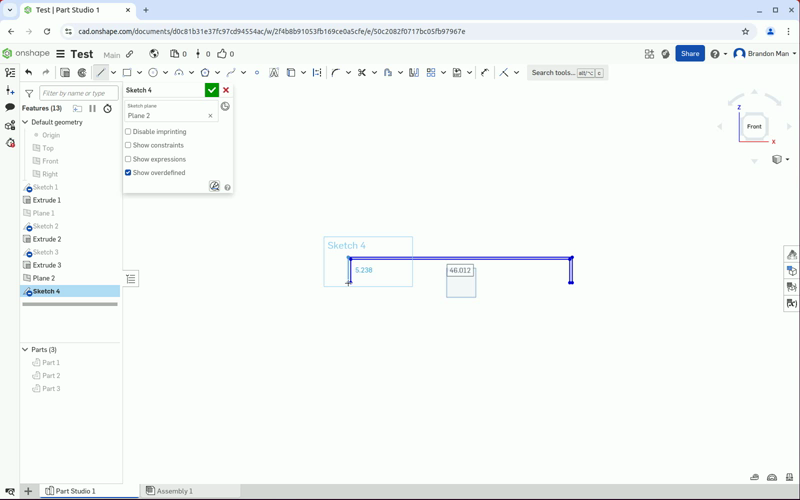
scroll(6)
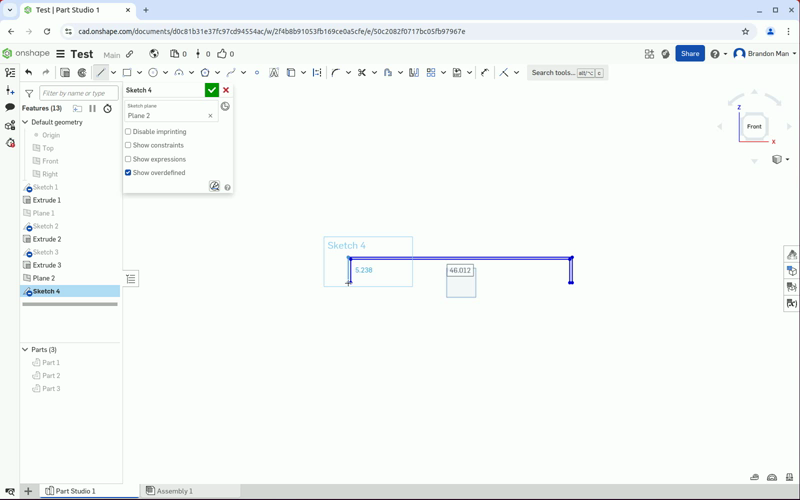
scroll(6)
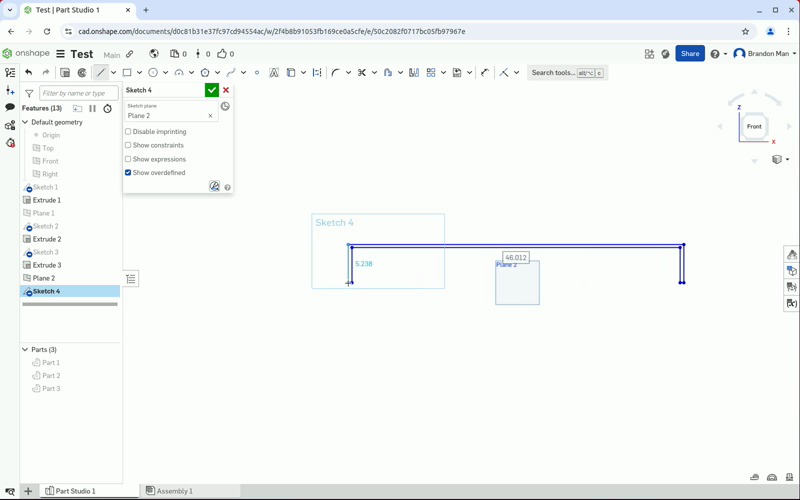
scroll(6)
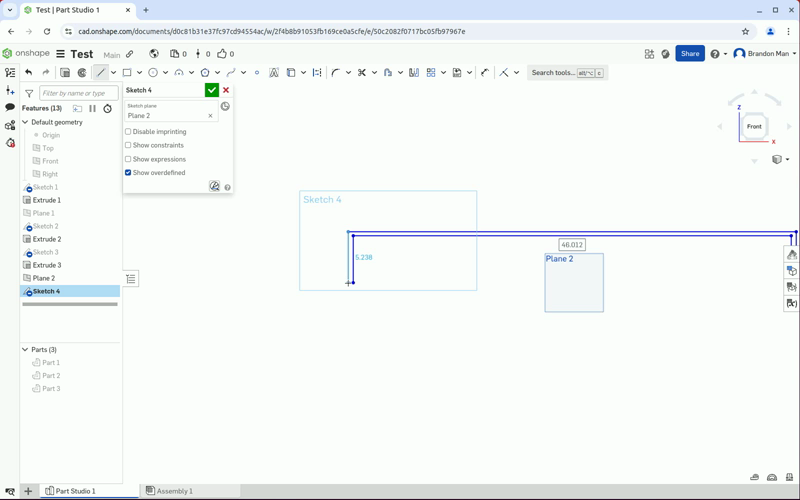
scroll(6)
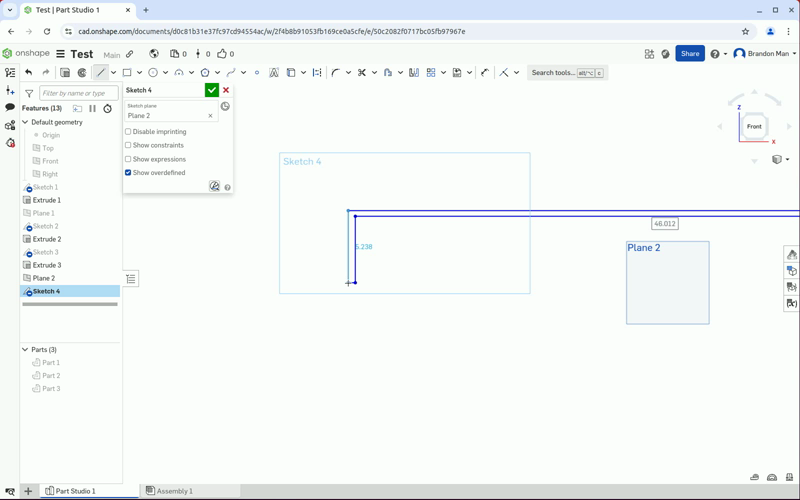
scroll(6)
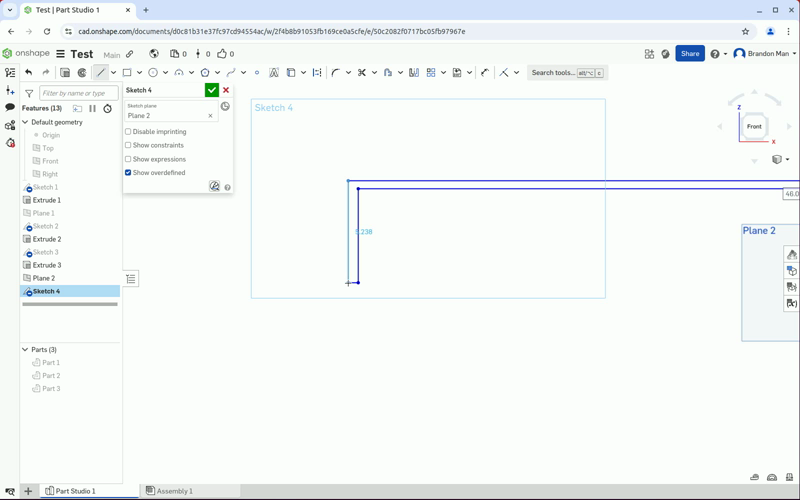
scroll(6)
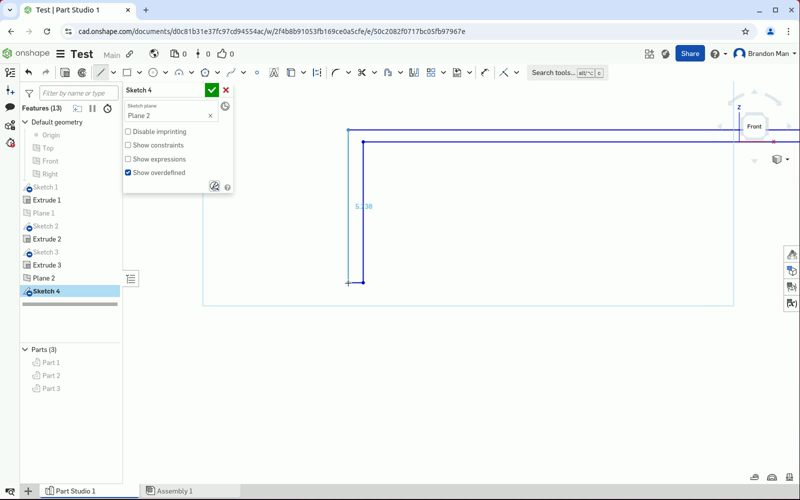
scroll(6)
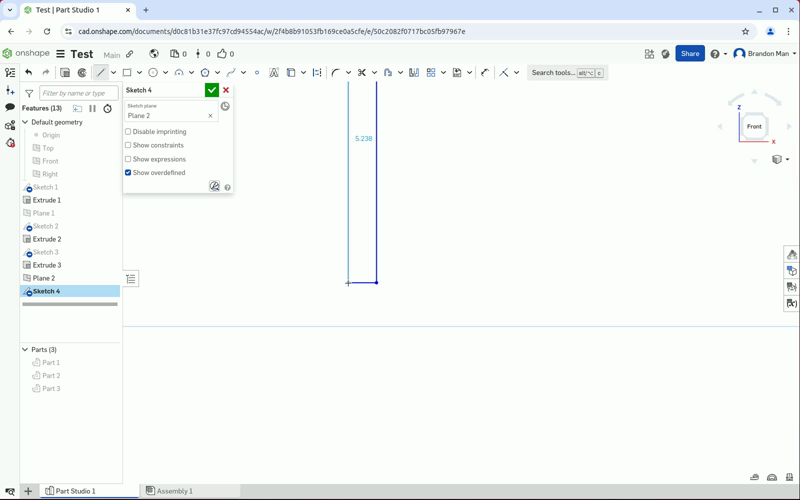
key_up(shift)
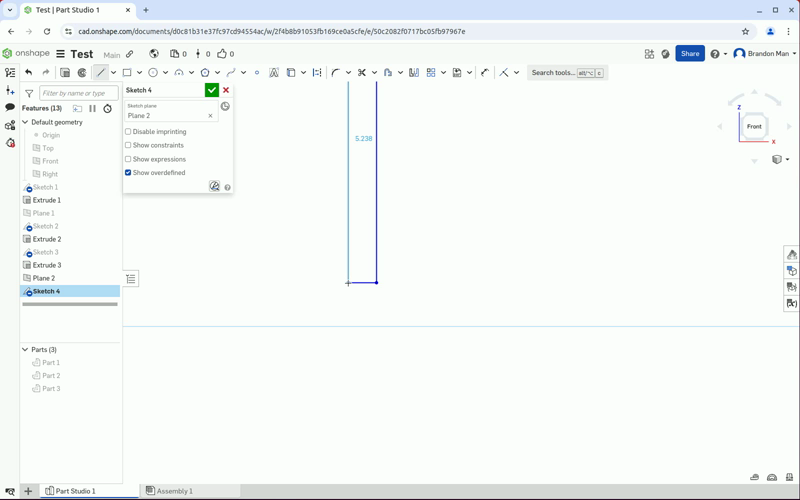
click(348, 282)
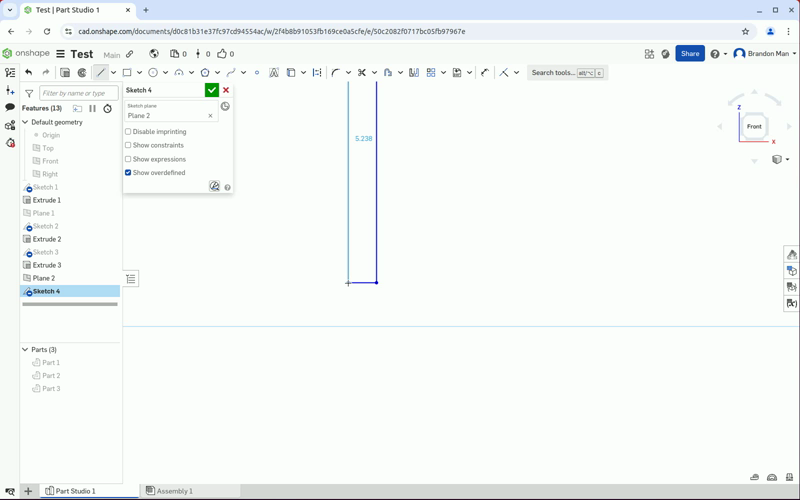
scroll(-6)
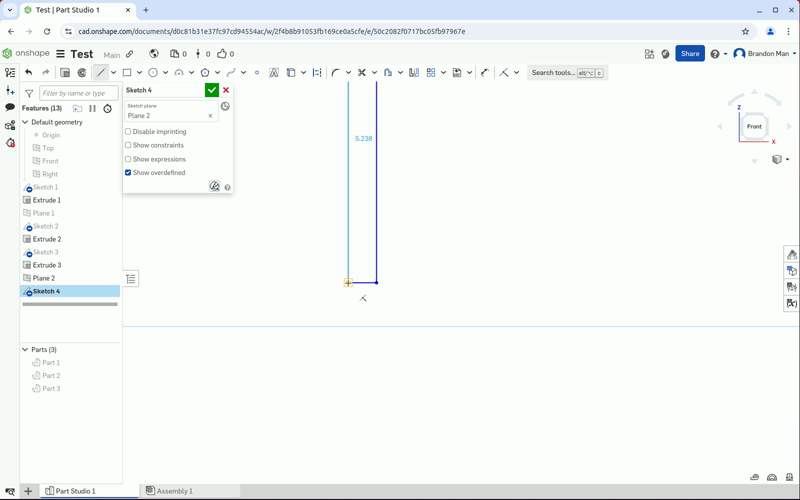
scroll(-6)
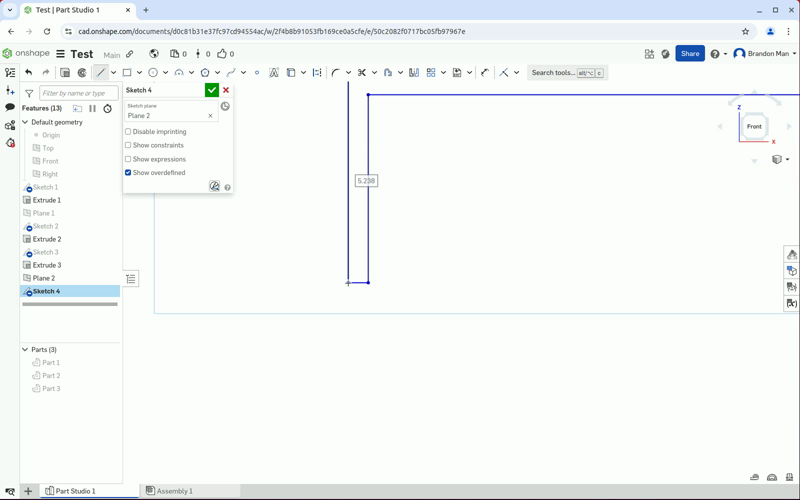
scroll(-6)
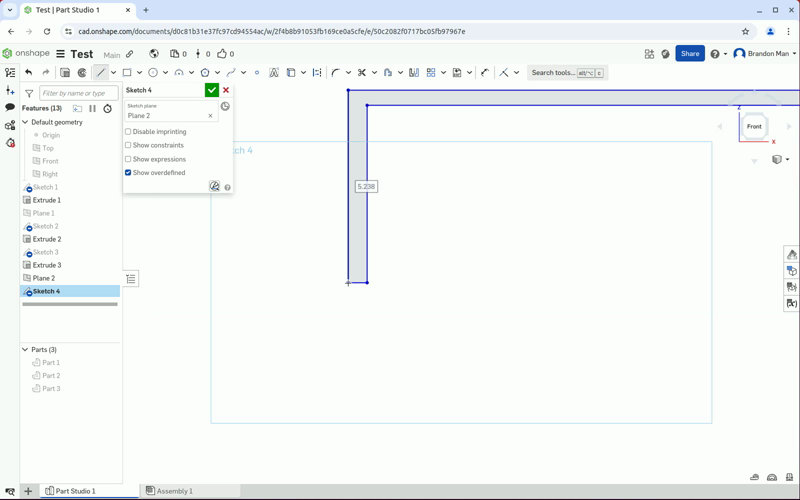
scroll(-6)
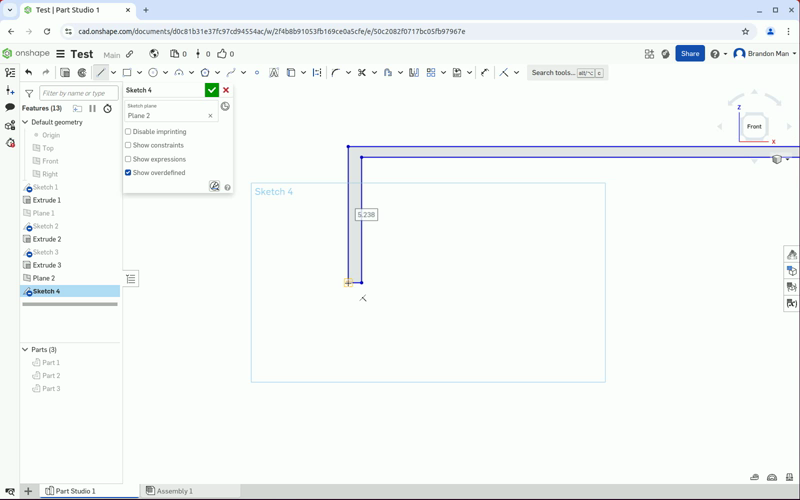
scroll(-6)
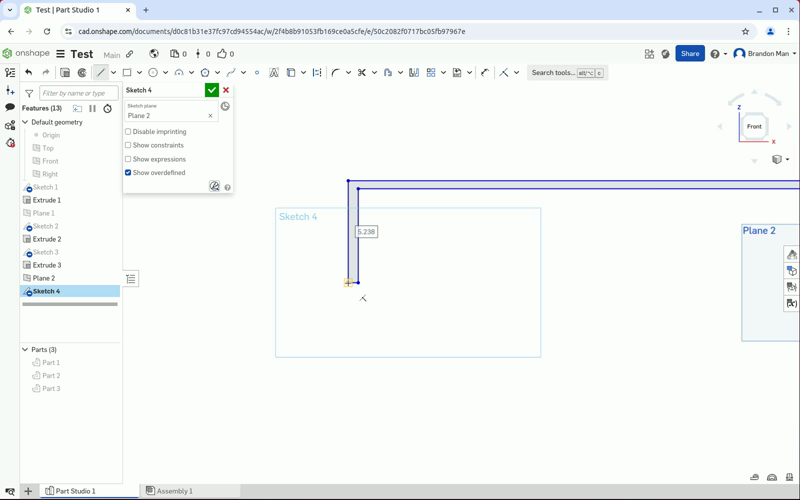
scroll(-6)
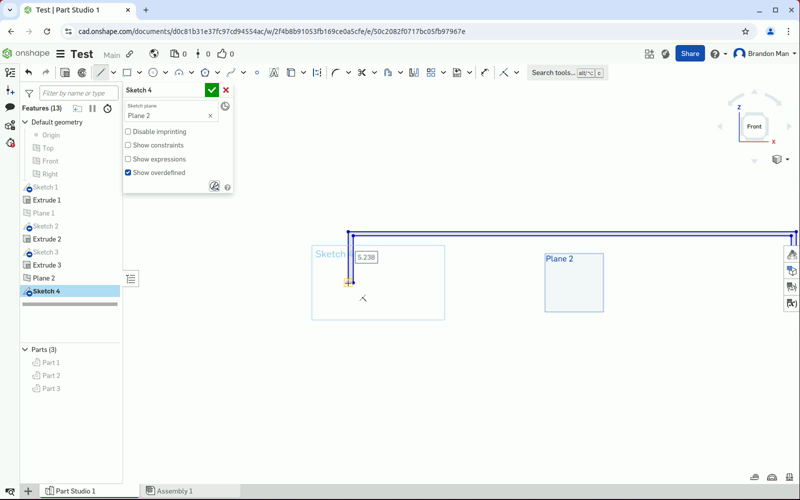
scroll(-6)
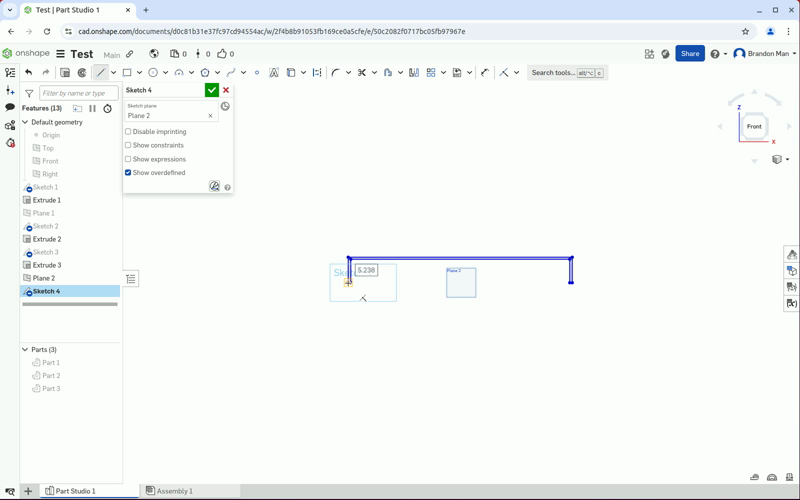
key(esc)
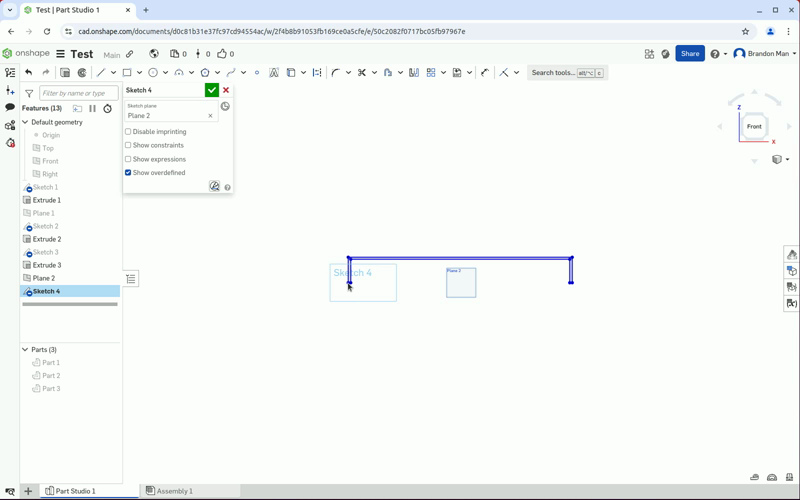
mouse_move(441, 258)
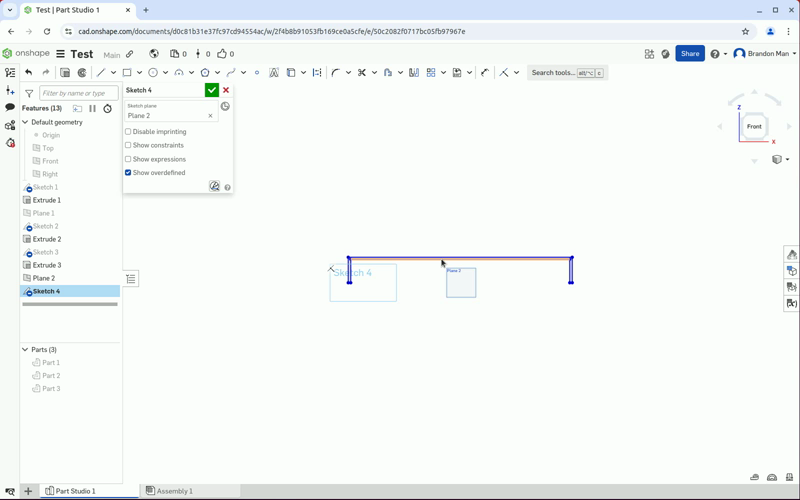
scroll(6)
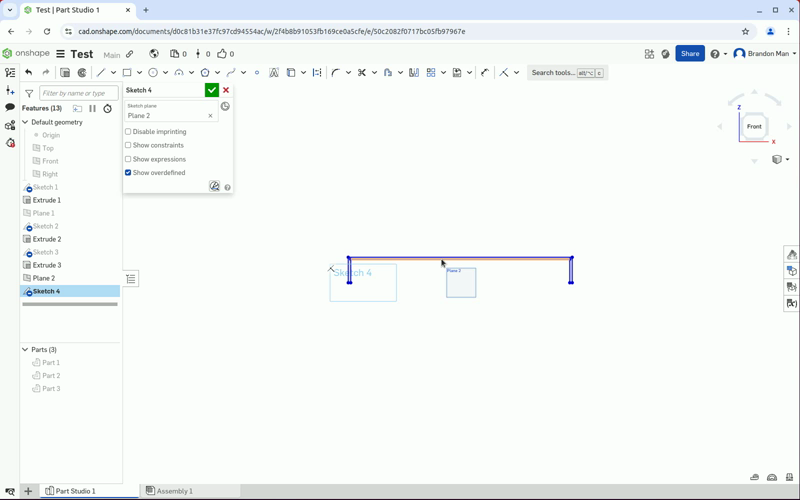
scroll(6)
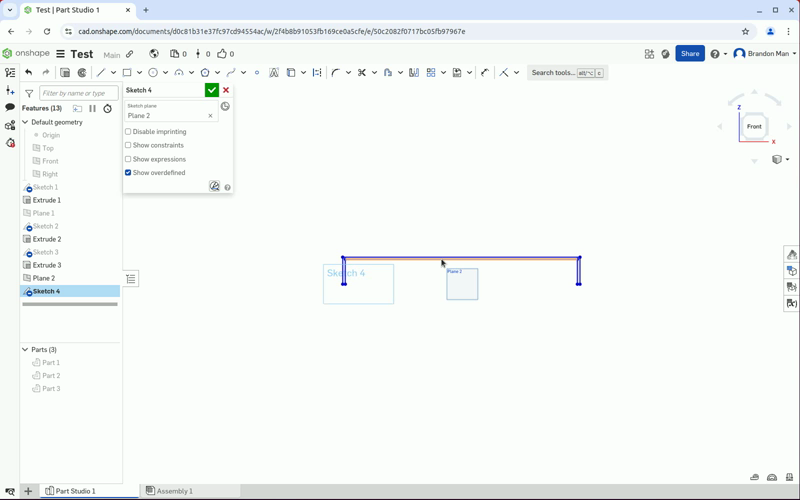
scroll(6)
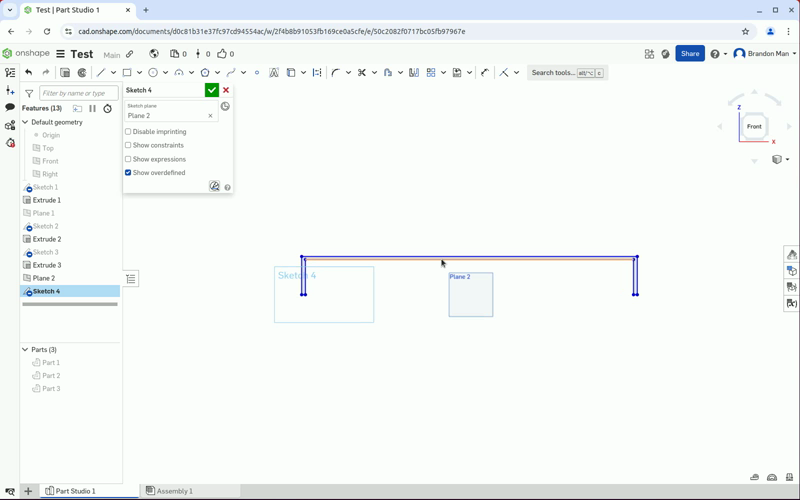
scroll(6)
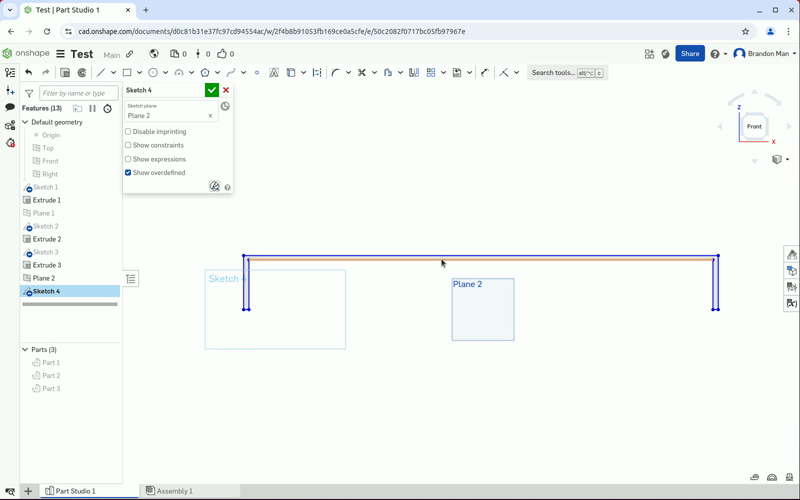
scroll(6)
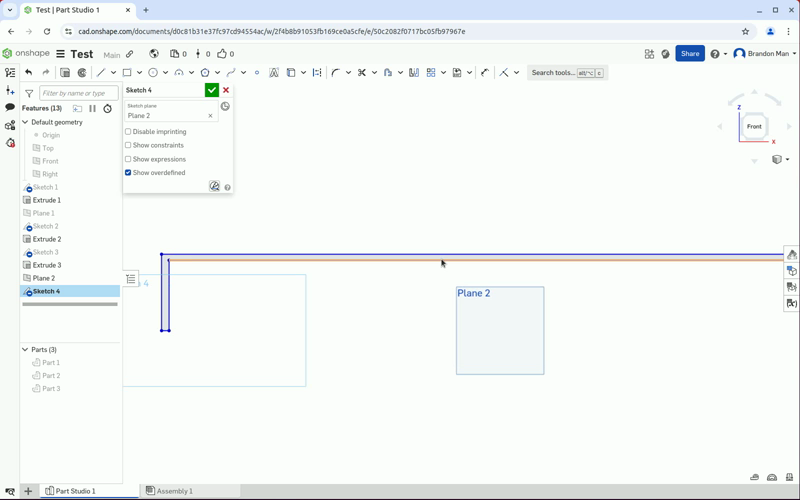
scroll(6)
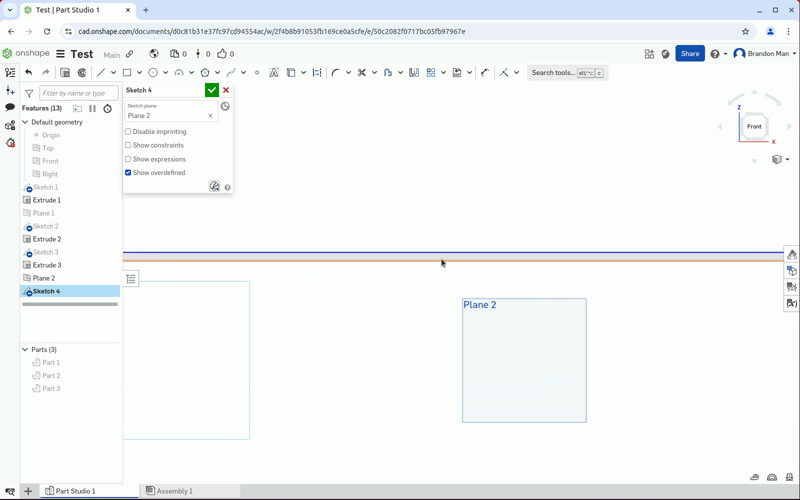
scroll(6)
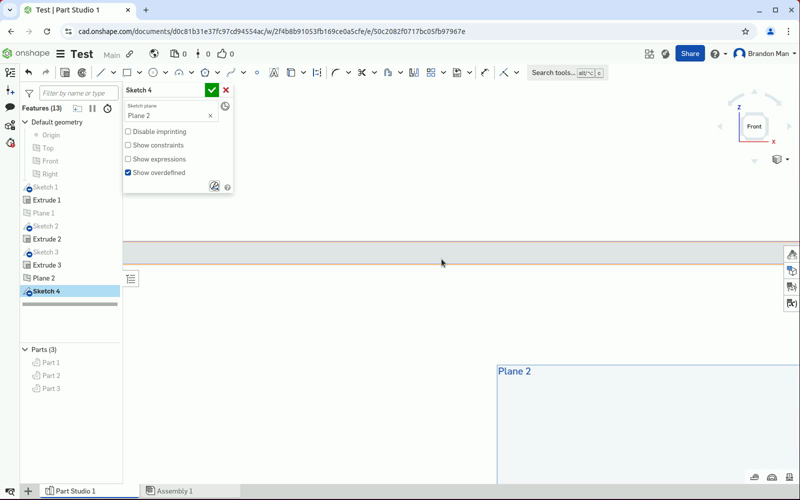
click(441, 258)
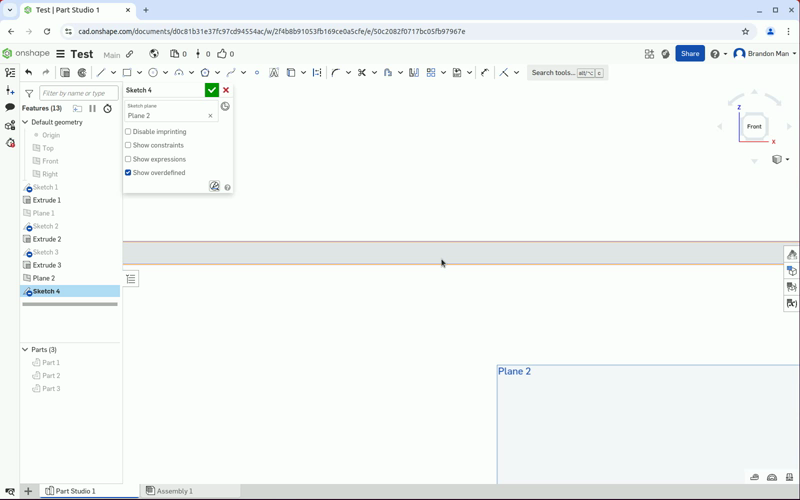
scroll(-6)
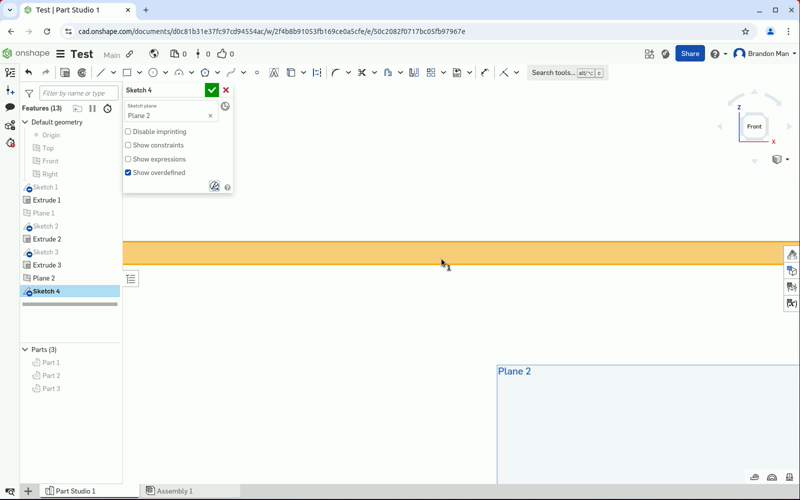
scroll(-6)
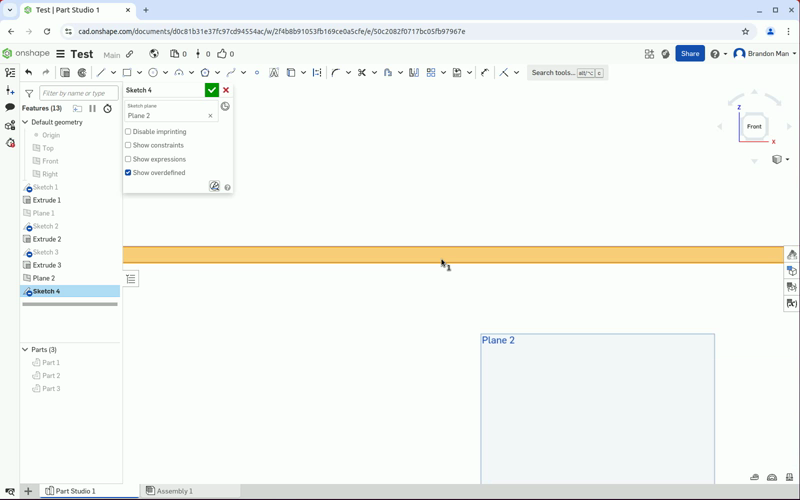
scroll(-6)
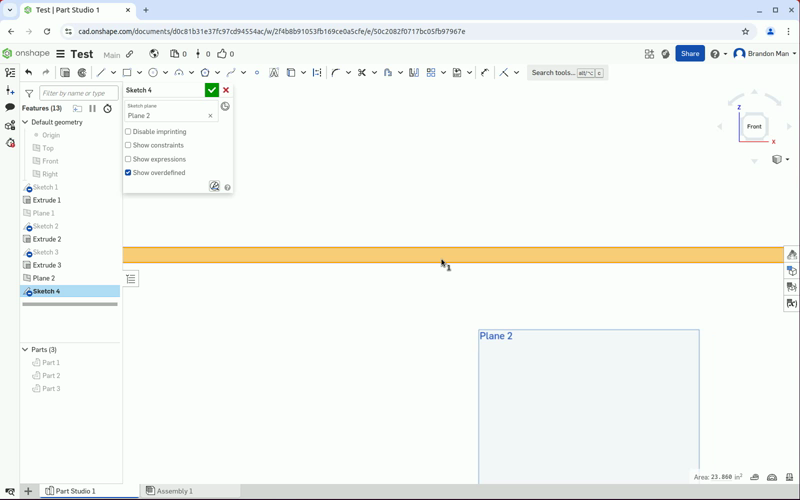
scroll(-6)
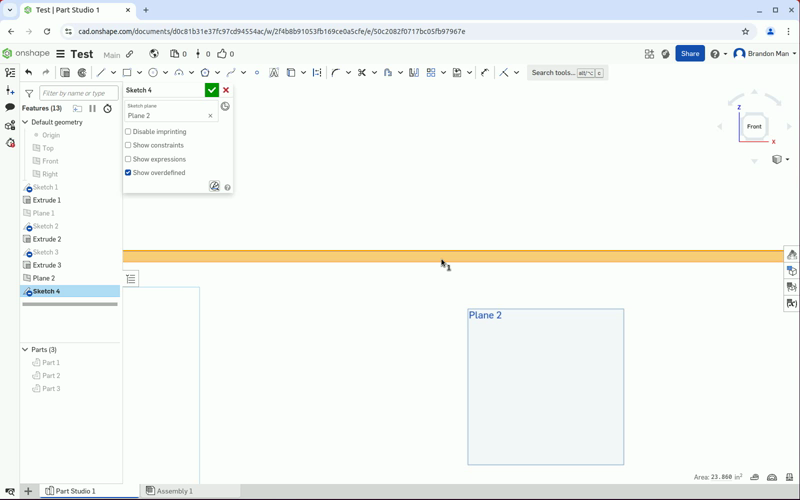
scroll(-6)
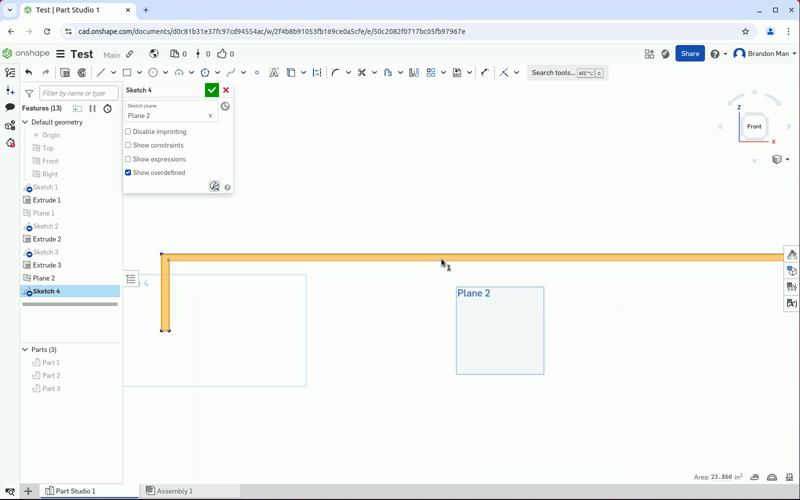
scroll(-6)
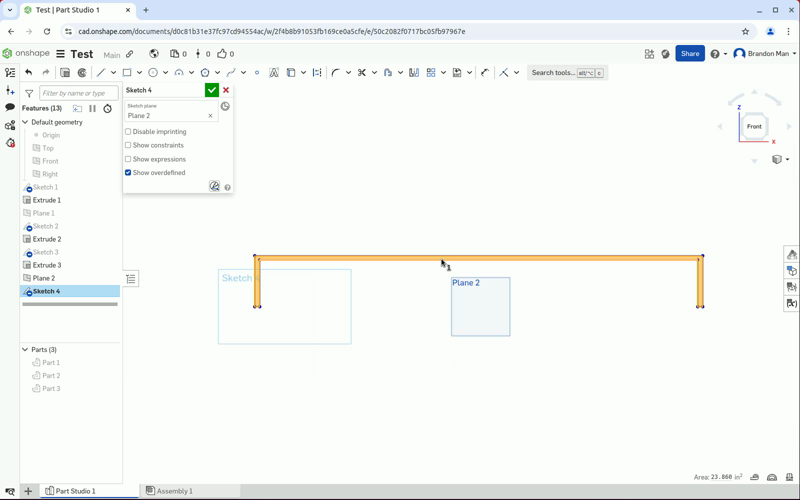
scroll(-6)
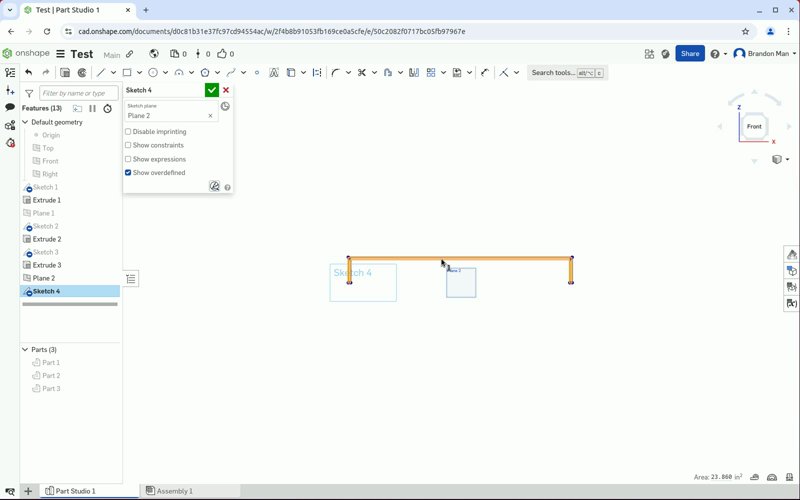
mouse_move(73, 352)
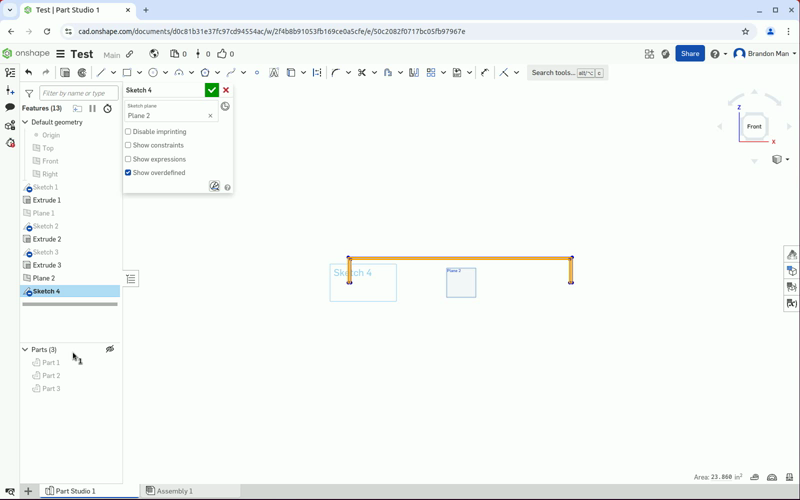
key(shift+y)
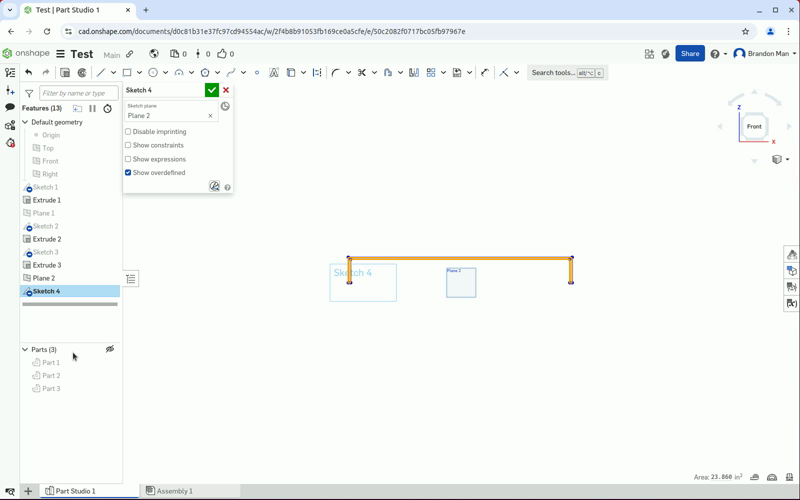
key(shift+e)
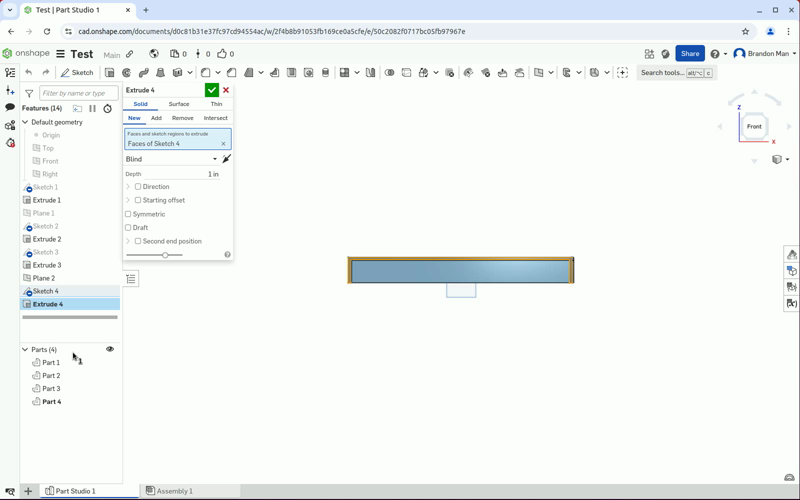
mouse_move(143, 106)
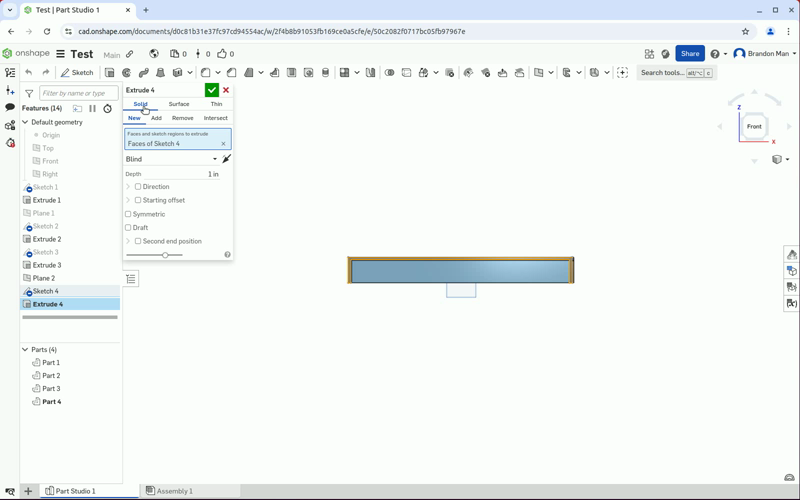
click(143, 106)
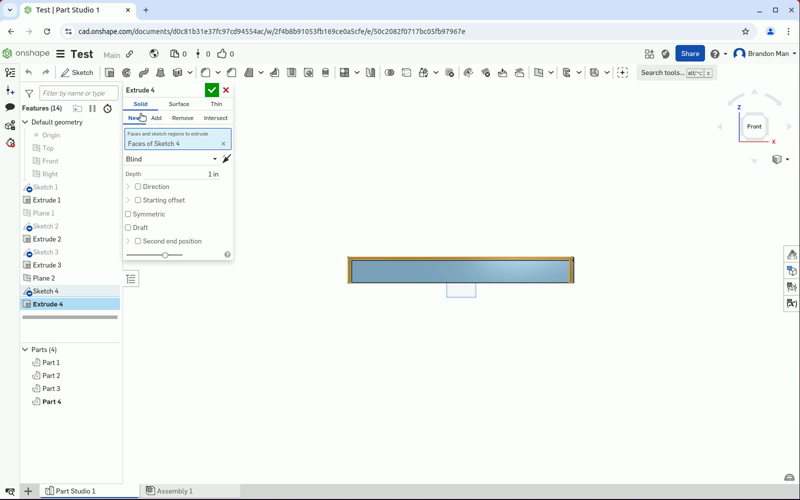
mouse_move(137, 120)
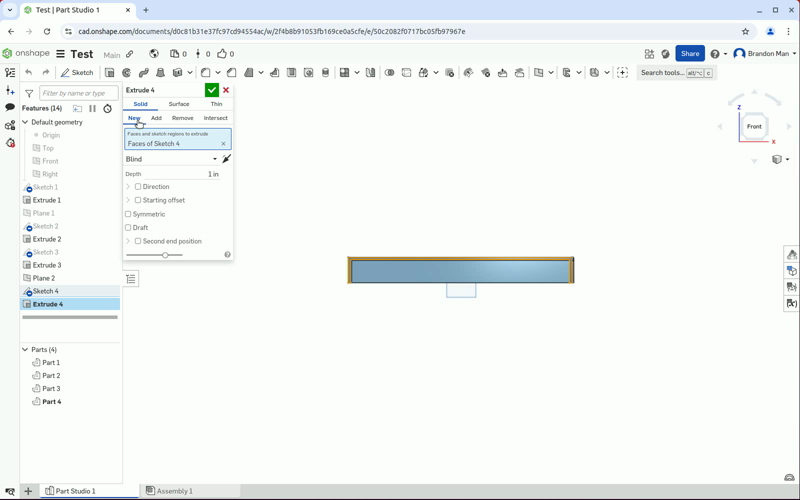
click(137, 120)
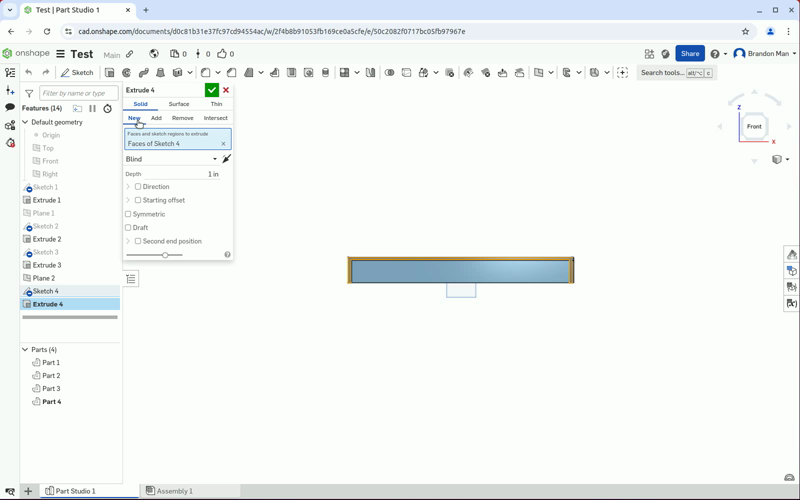
key(tab, 4)
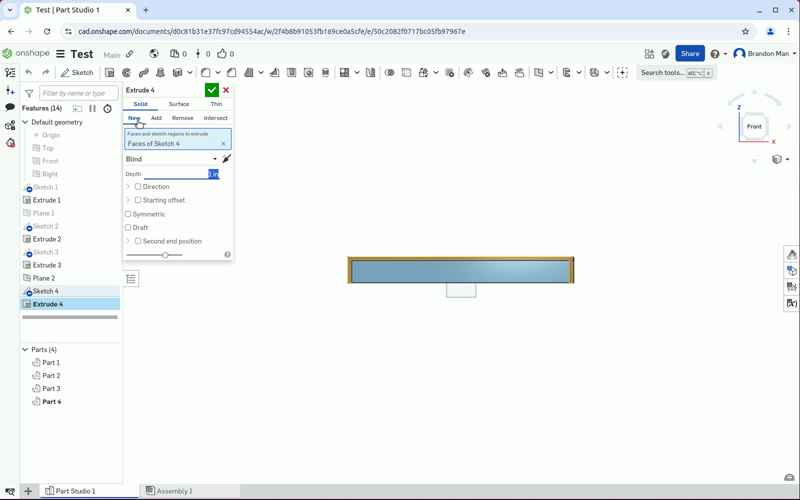
text(0.722)
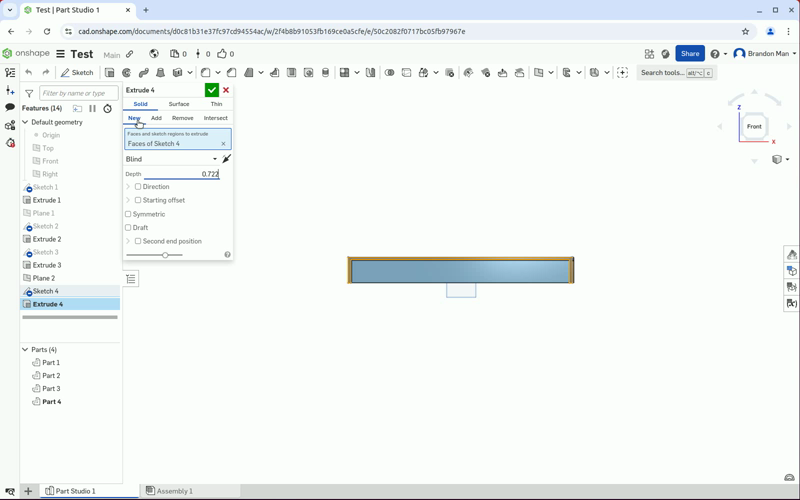
key(enter)
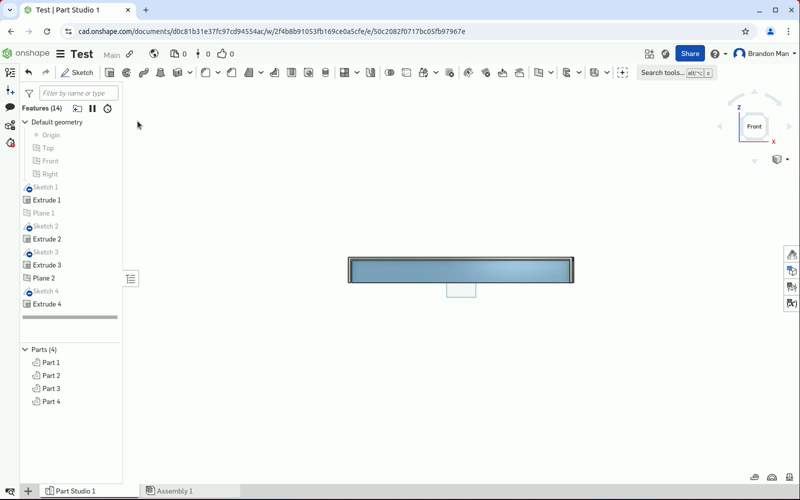
key(shift+h)
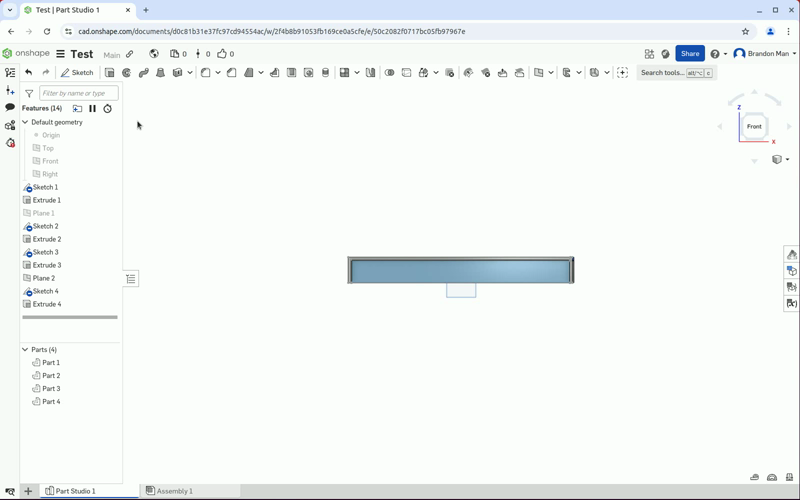
key(shift+h)
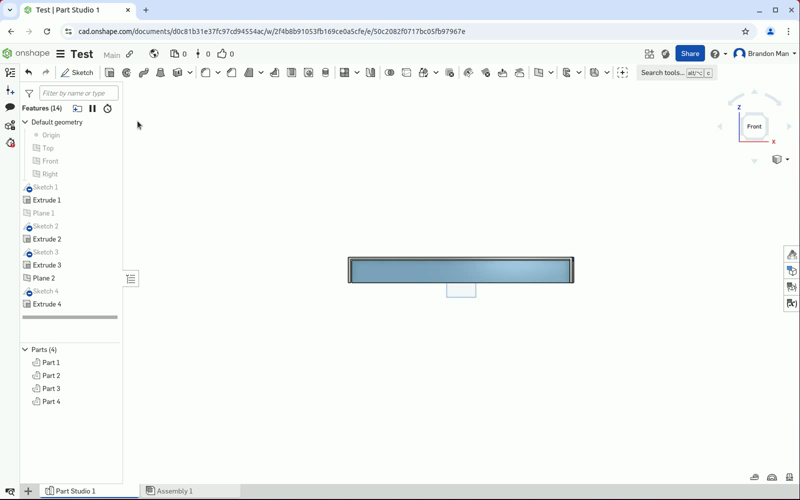
mouse_move(73, 189)
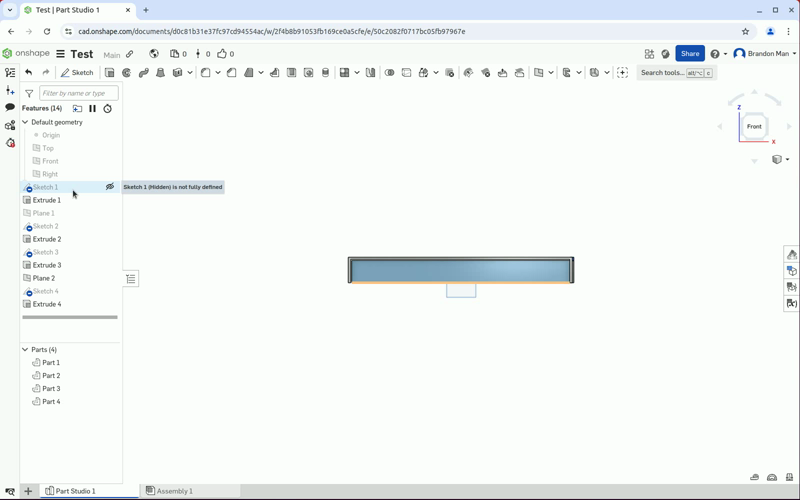
click(73, 189)
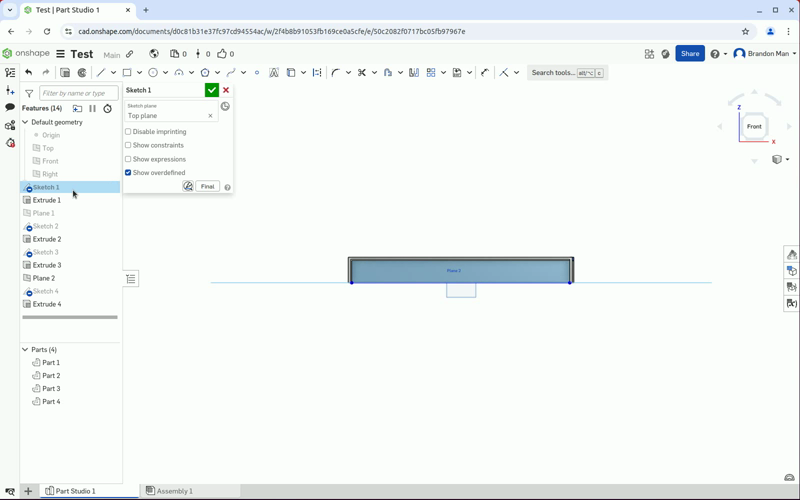
mouse_move(229, 92)
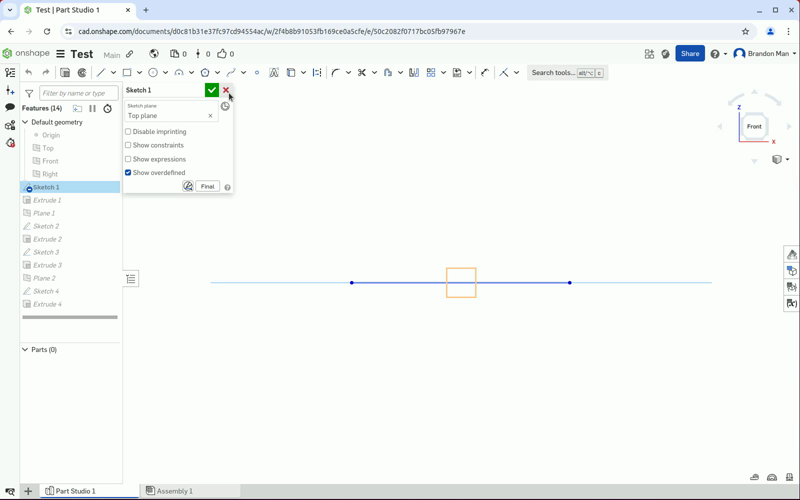
click(229, 92)
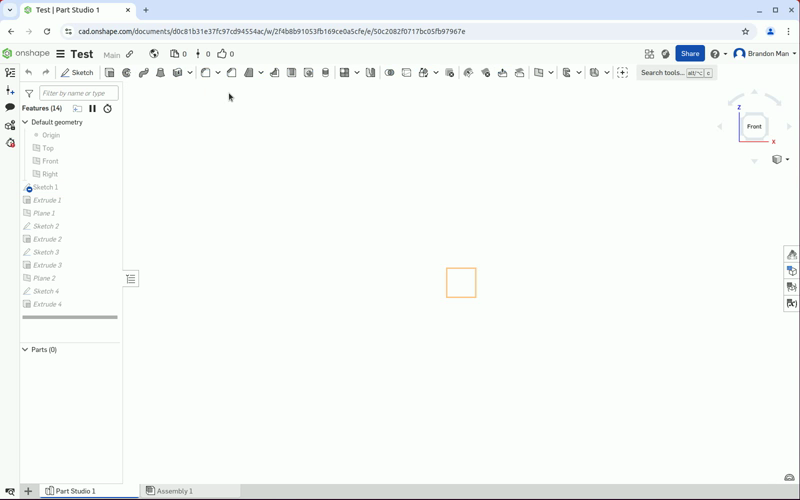
key(shift+s)
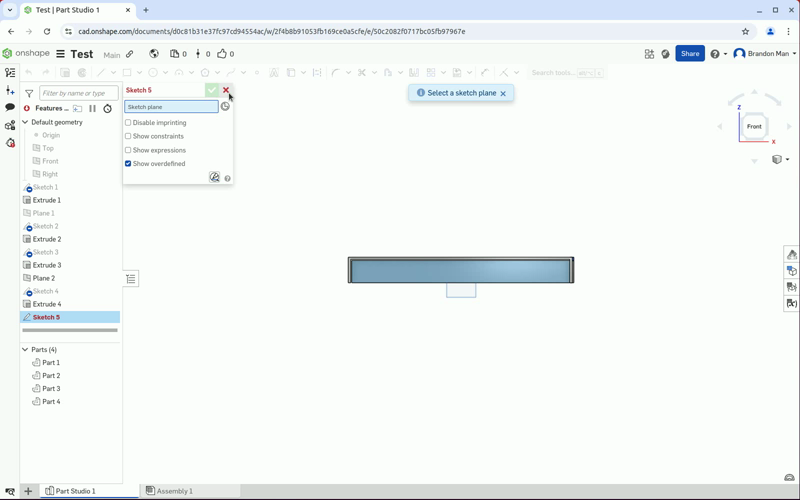
mouse_move(73, 280)
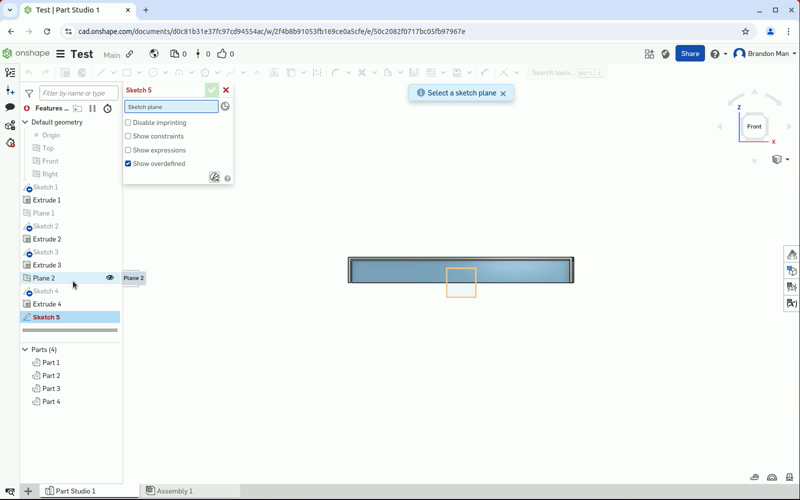
click(73, 280)
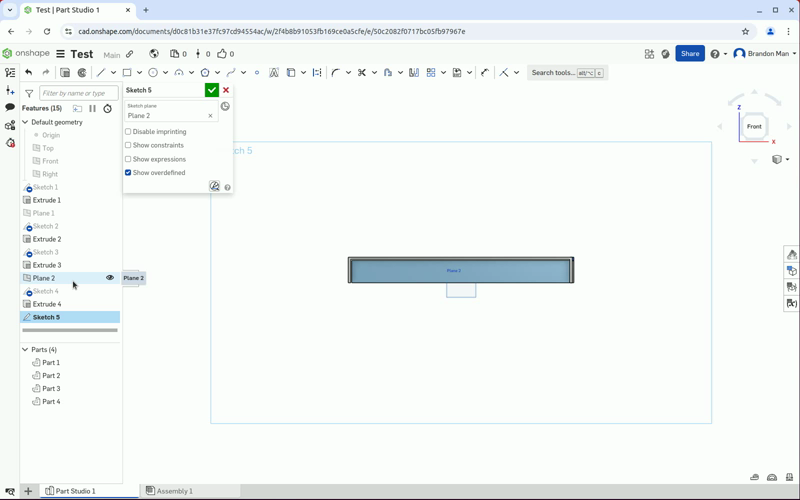
mouse_move(73, 352)
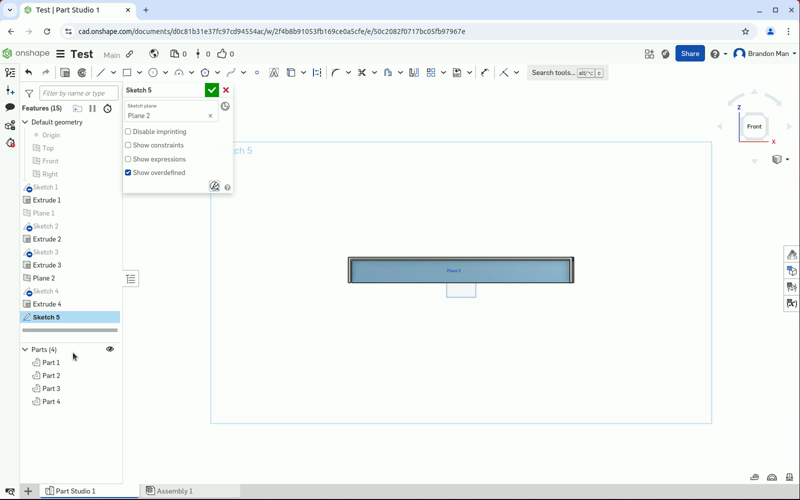
key(y)
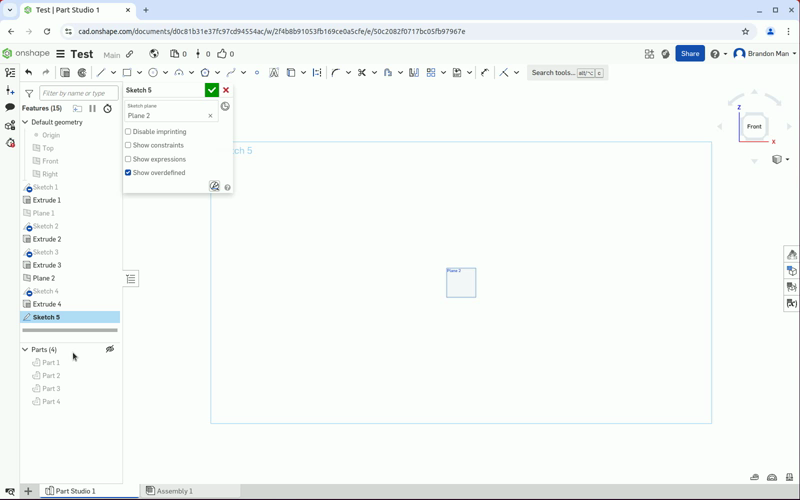
key(l)
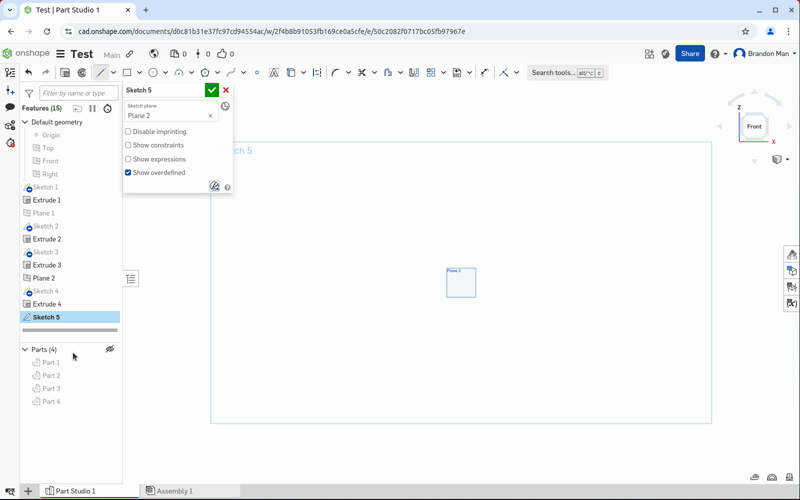
key_down(shift)
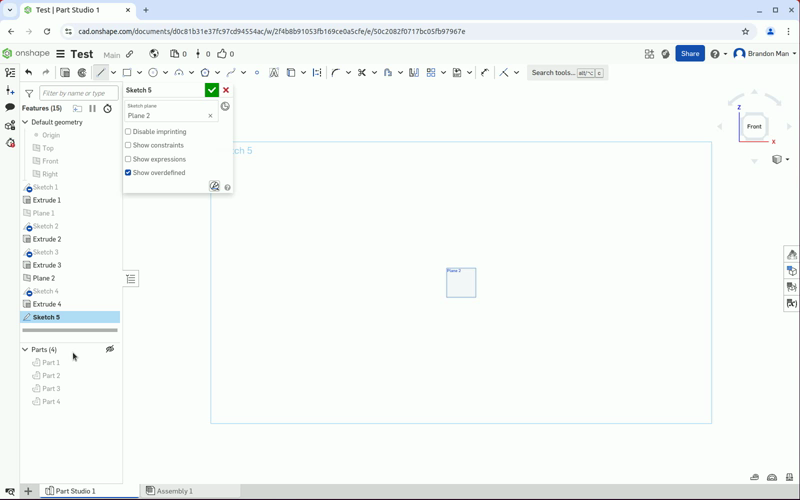
mouse_move(351, 282)
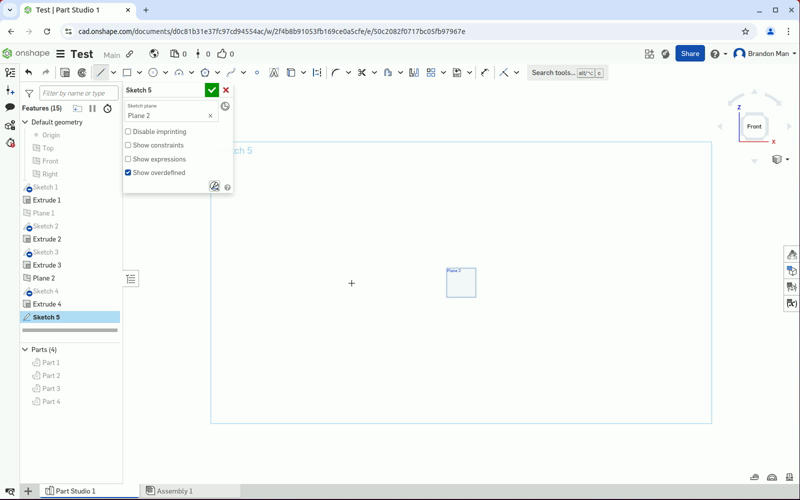
click(351, 282)
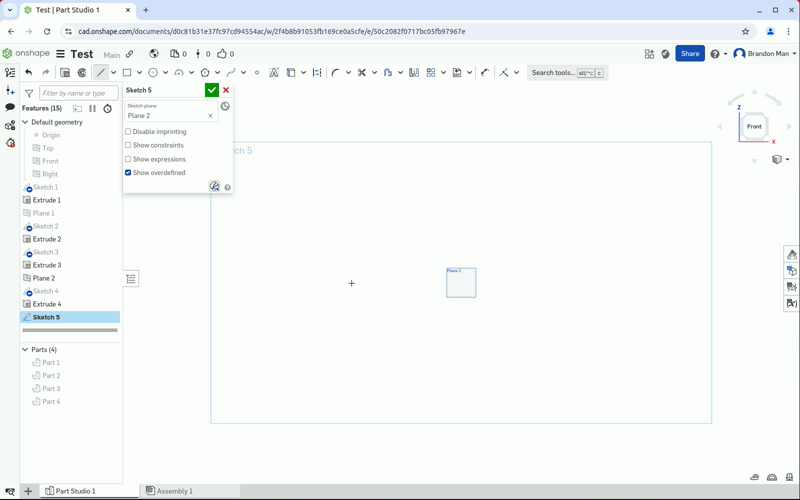
key_up(shift)
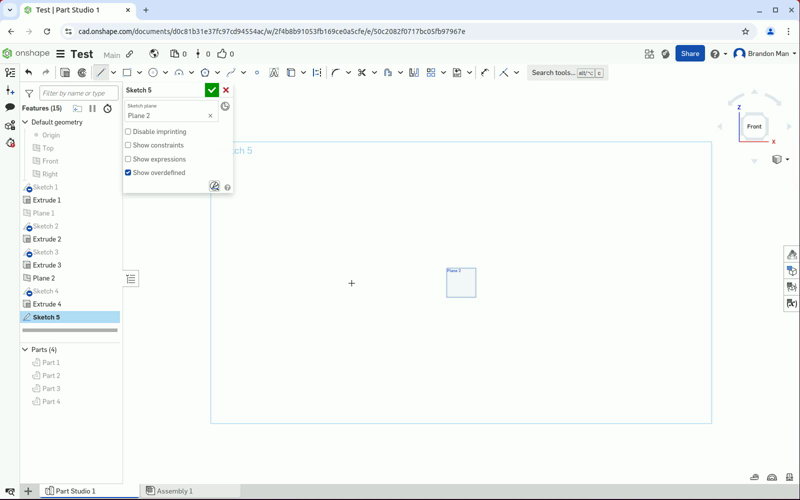
key_down(shift)
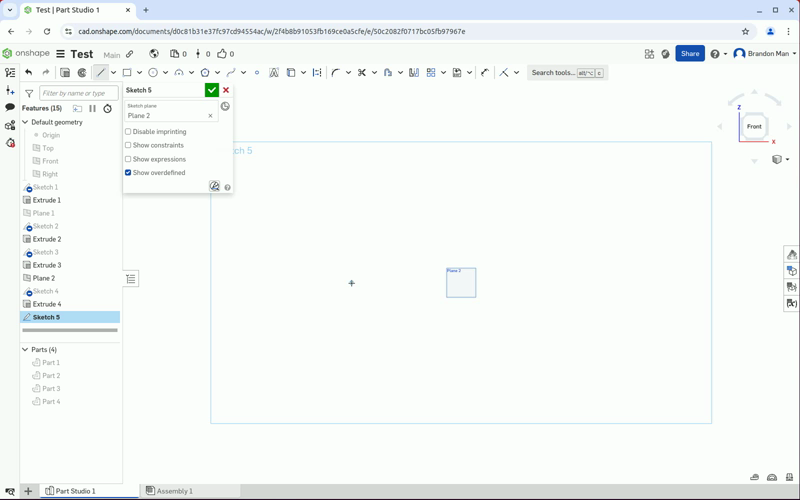
mouse_move(569, 282)
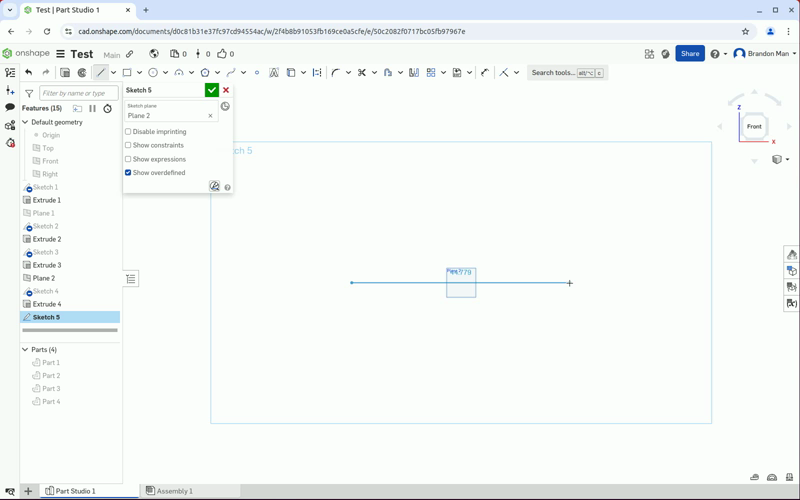
click(569, 282)
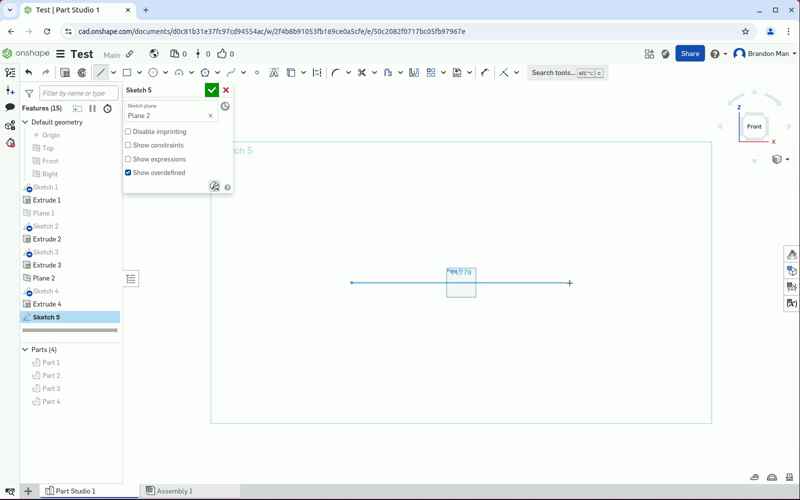
key_up(shift)
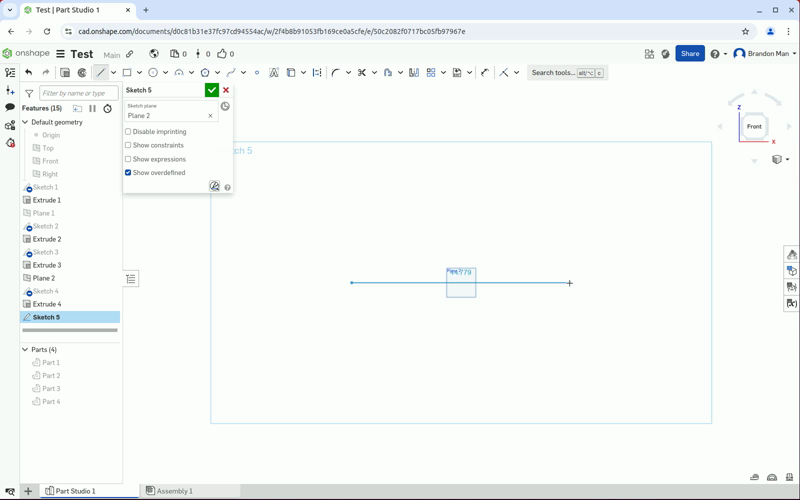
key_down(shift)
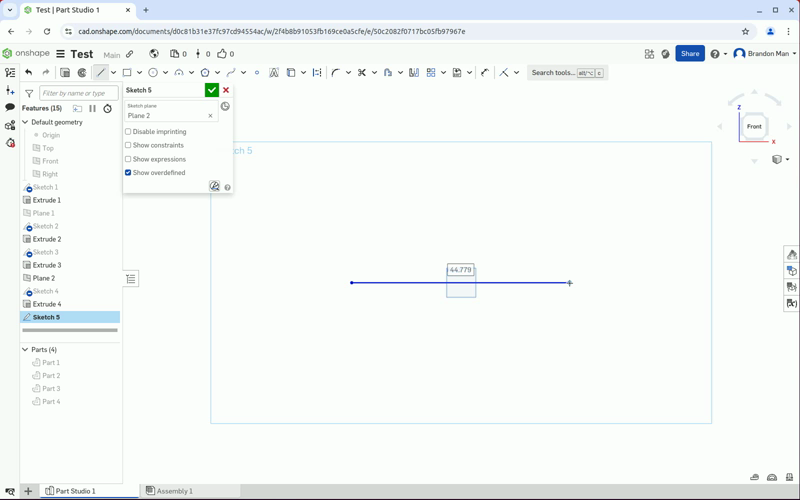
mouse_move(589, 282)
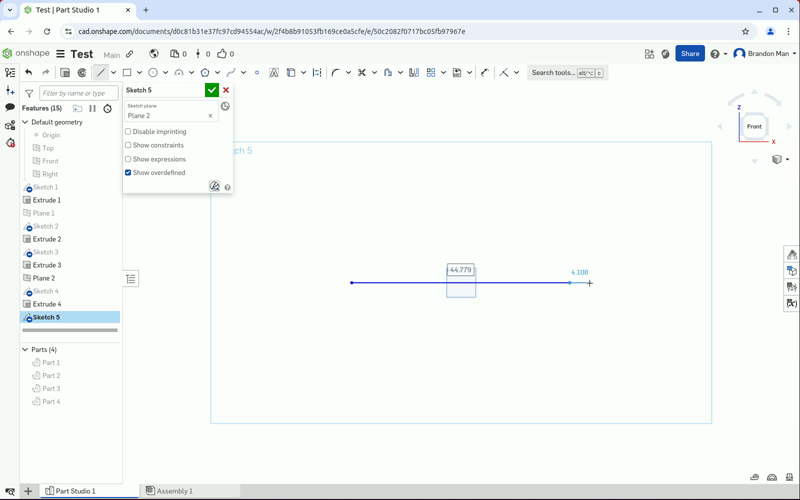
mouse_move(569, 260)
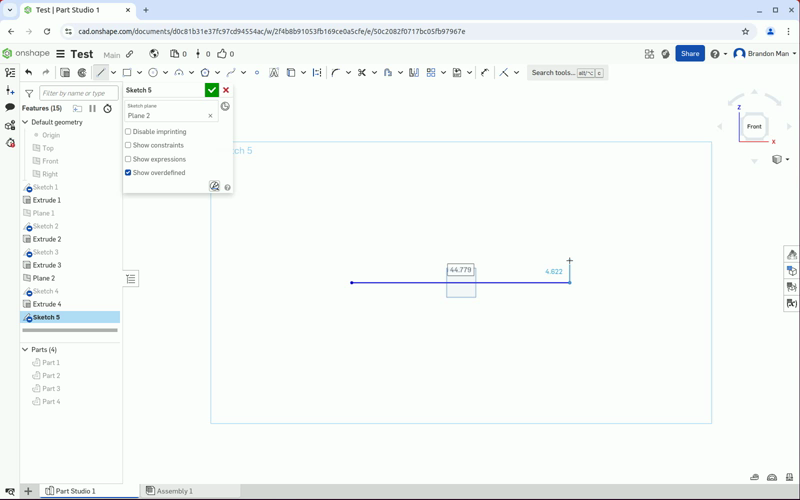
click(569, 260)
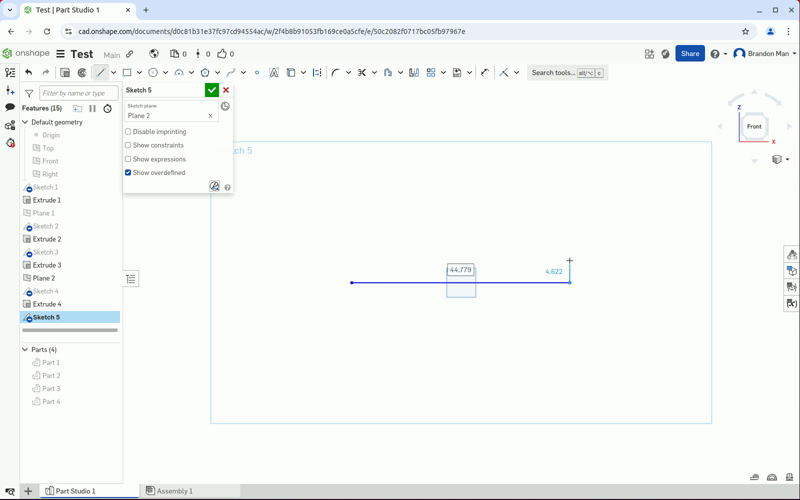
key_up(shift)
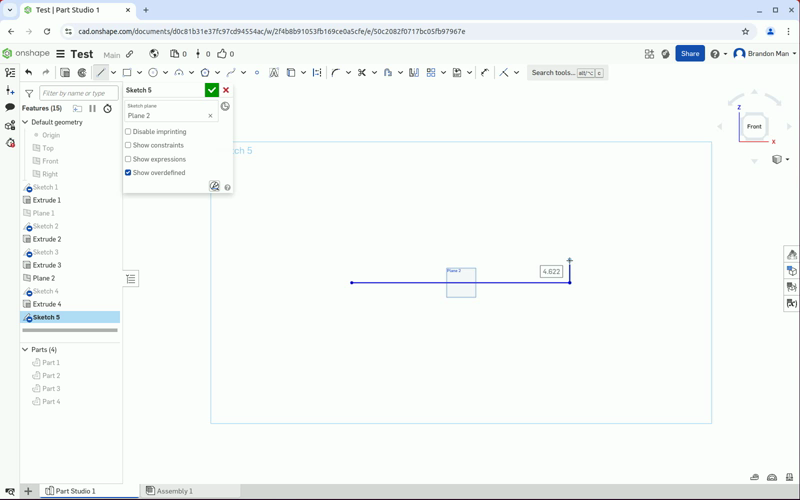
key_down(shift)
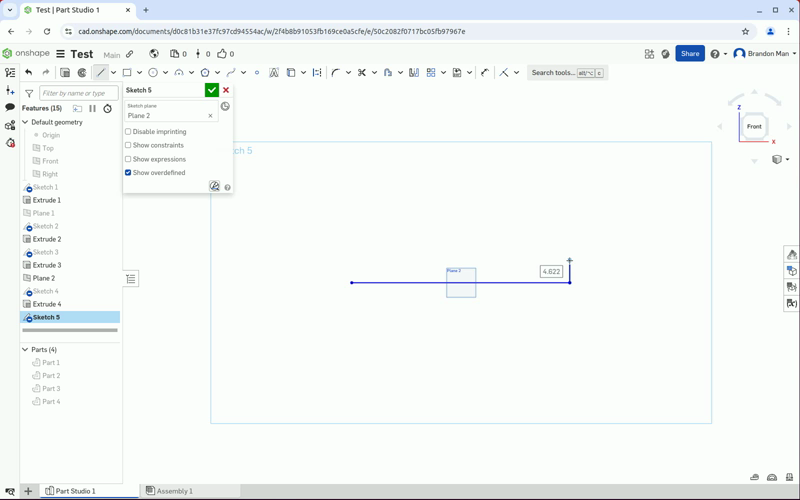
mouse_move(351, 260)
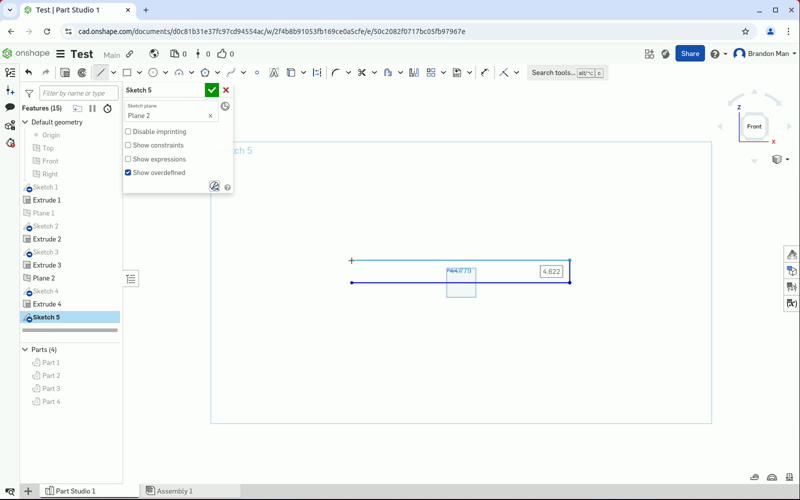
click(351, 260)
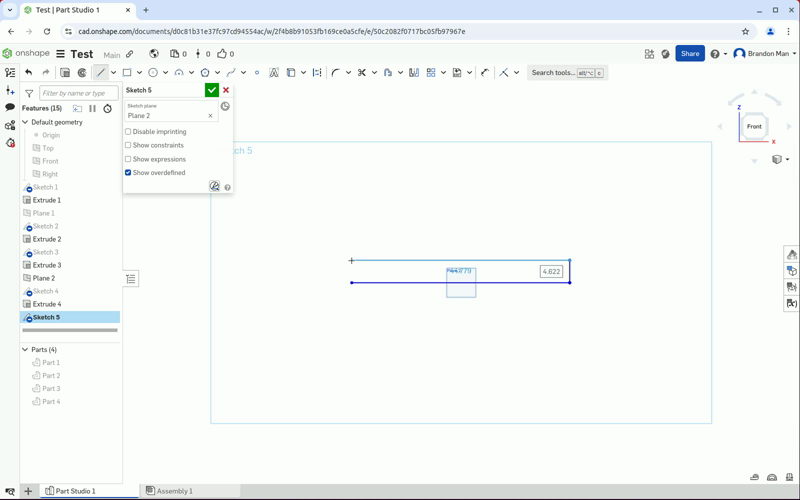
key_up(shift)
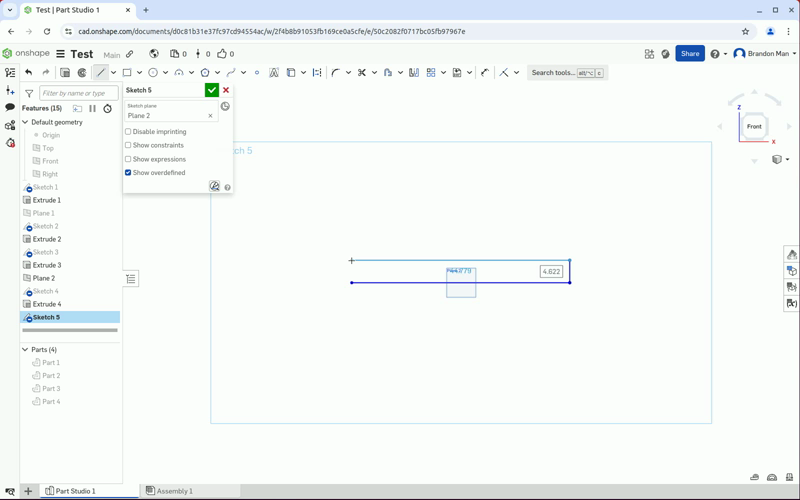
mouse_move(381, 260)
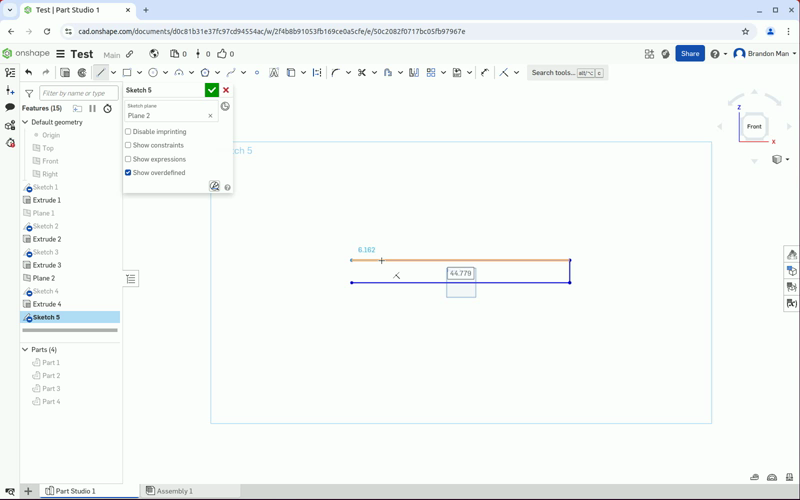
key_down(shift)
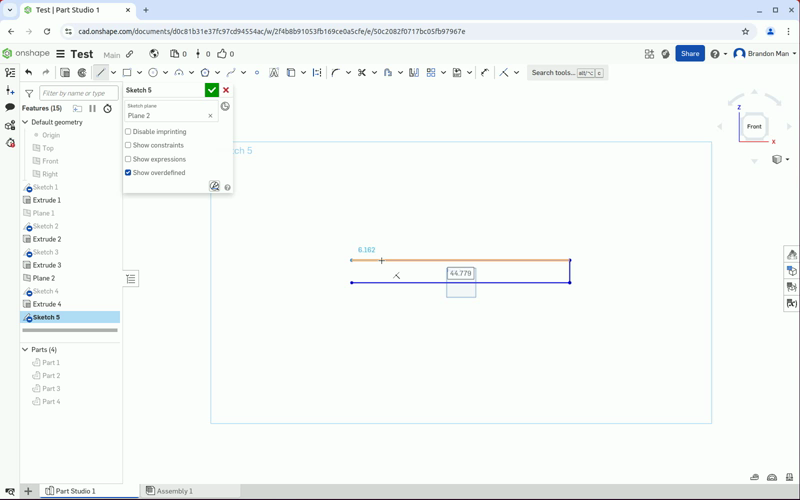
mouse_move(351, 282)
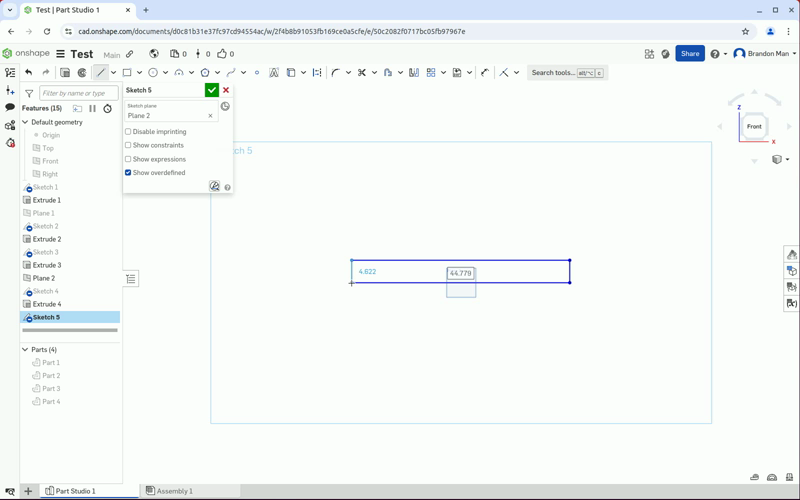
key_up(shift)
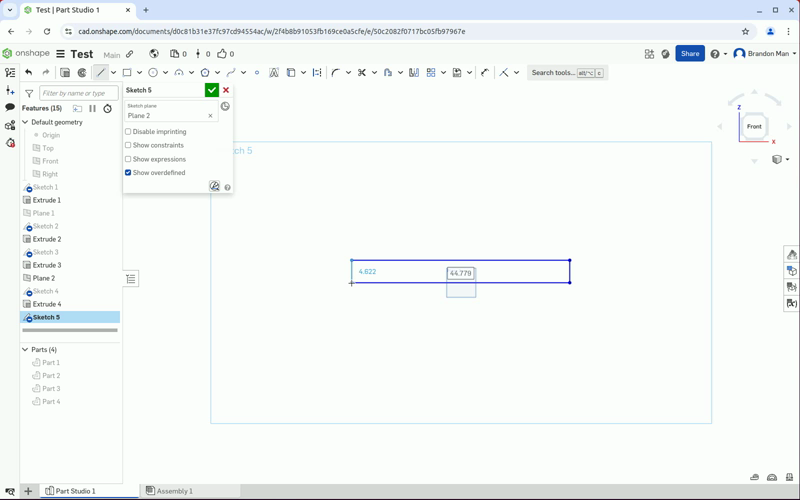
click(351, 282)
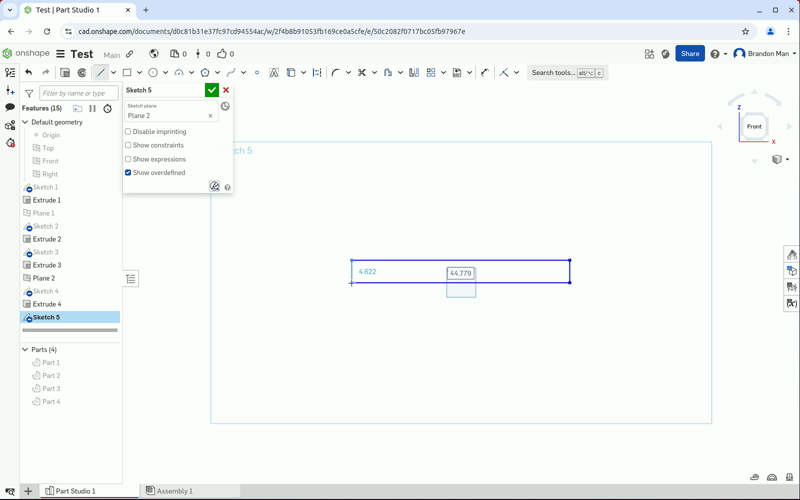
key(esc)
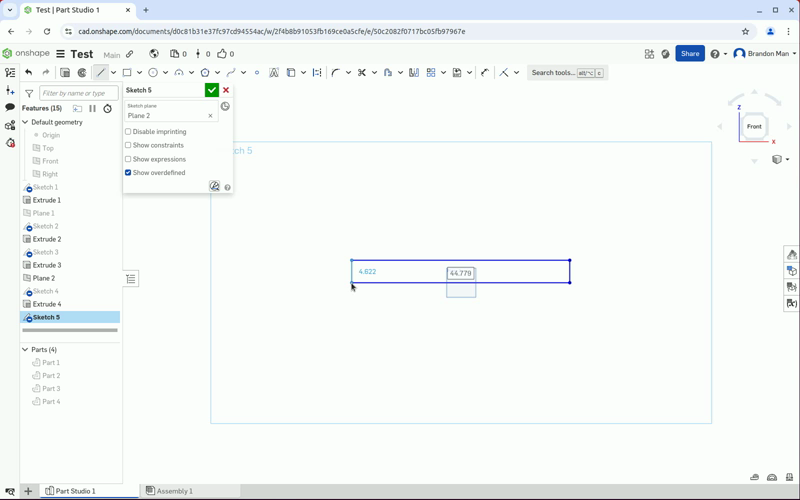
mouse_move(430, 275)
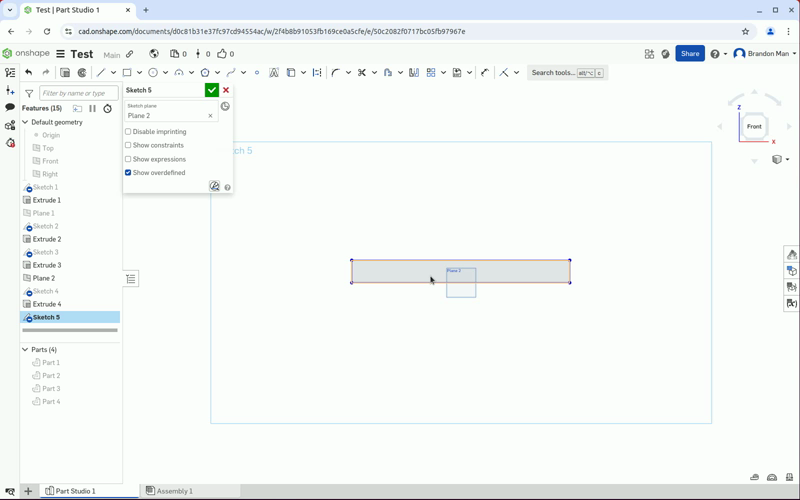
click(430, 275)
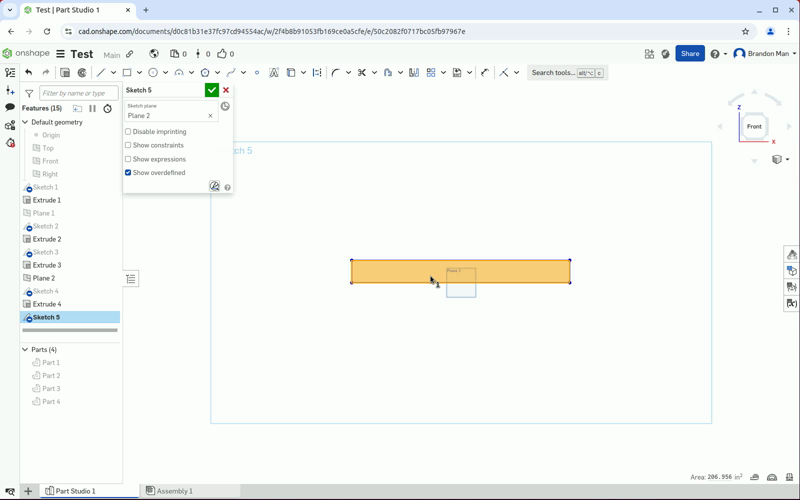
mouse_move(73, 352)
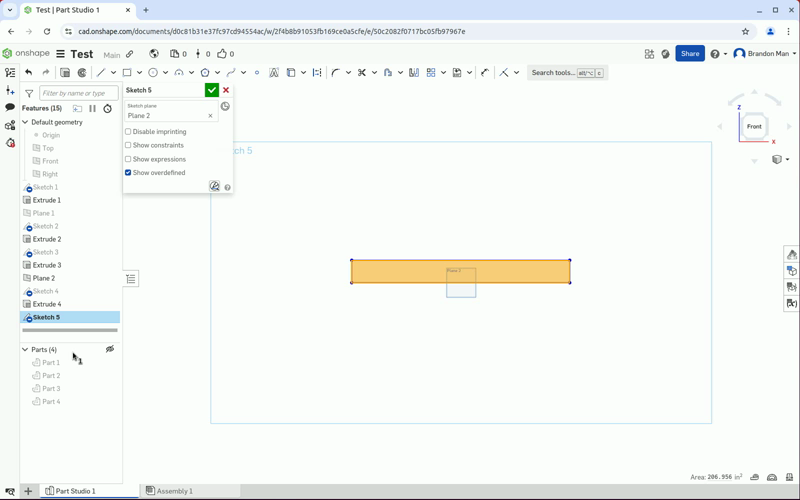
key(shift+y)
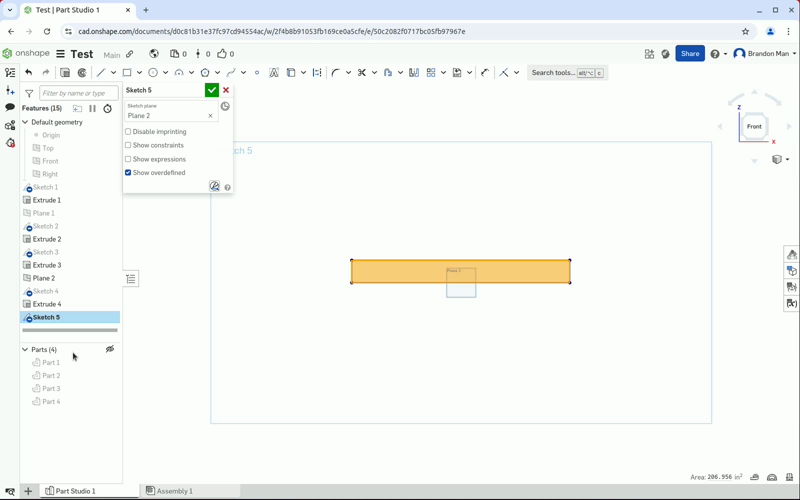
key(shift+e)
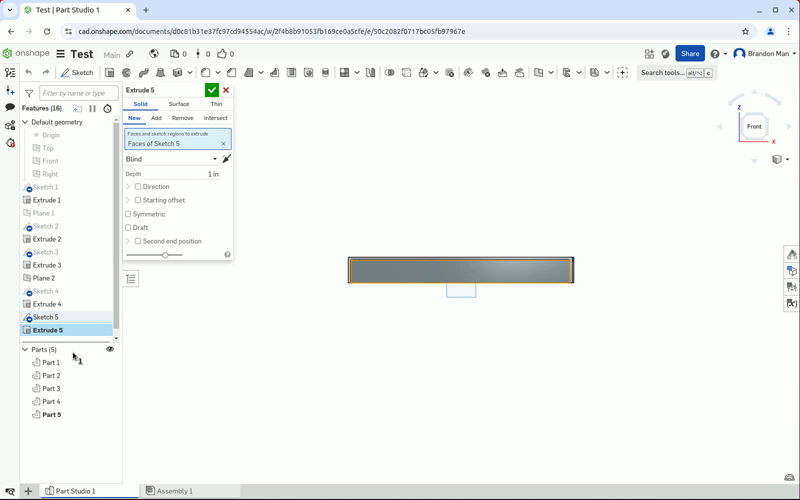
mouse_move(143, 106)
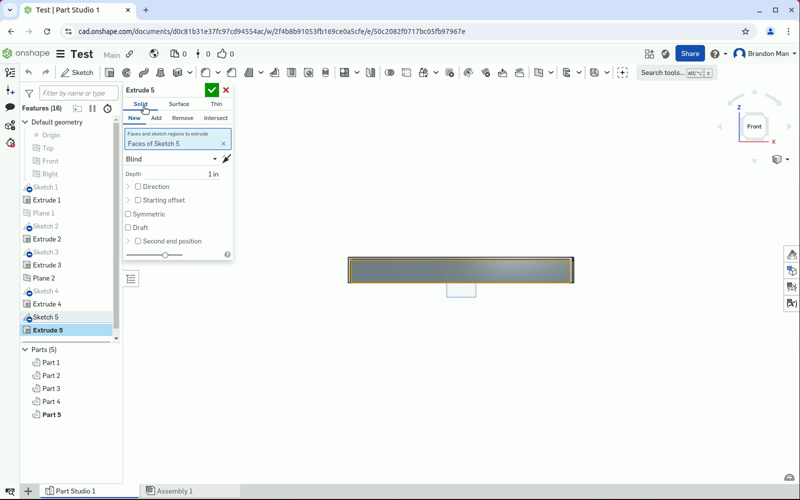
click(143, 106)
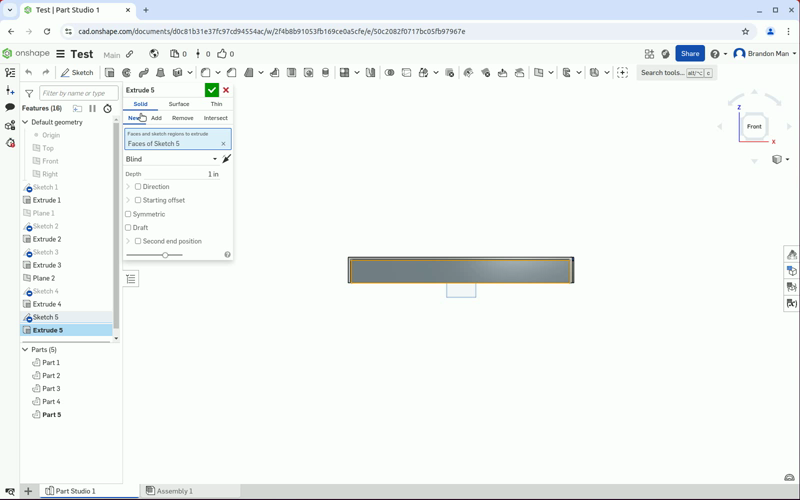
mouse_move(137, 120)
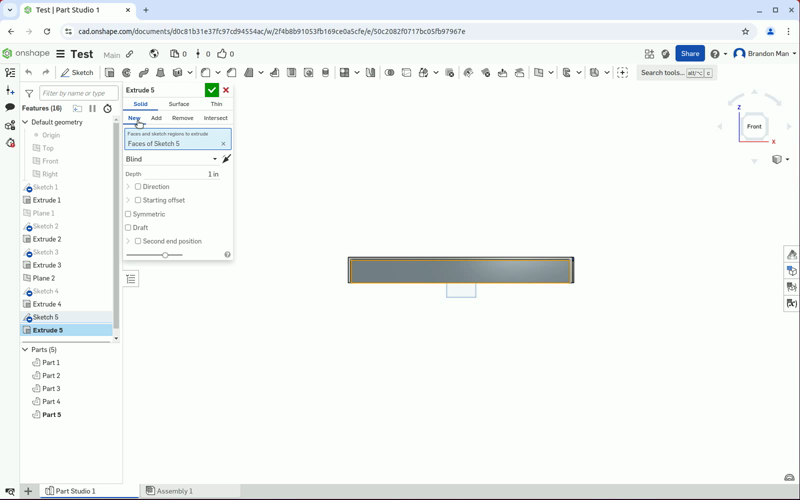
click(137, 120)
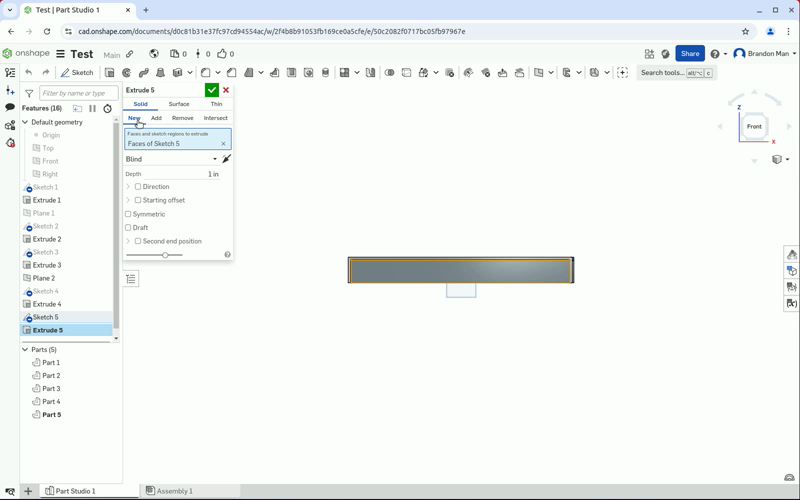
key(tab, 4)
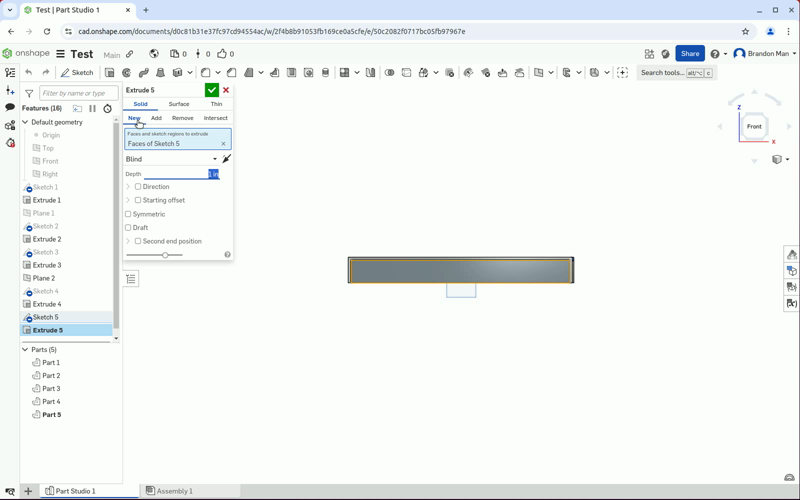
text(0.722)
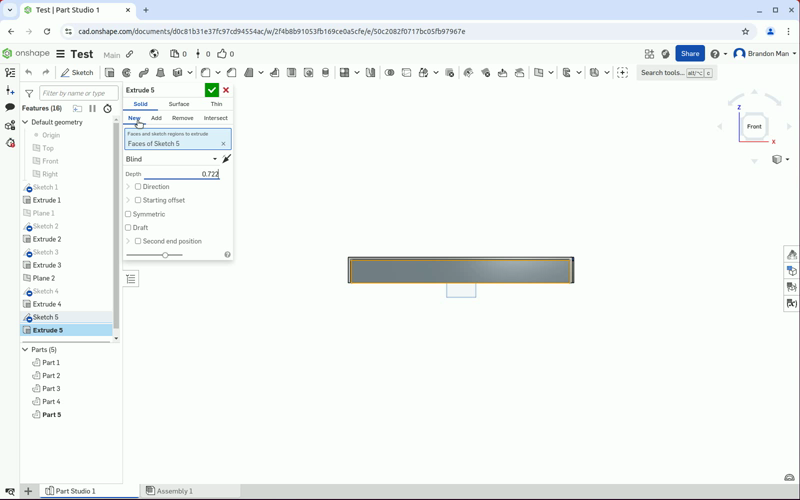
key(enter)
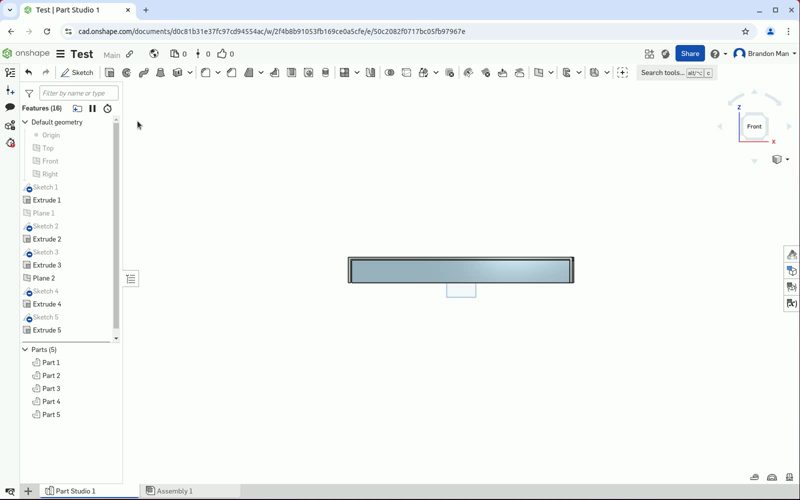
key(shift+h)
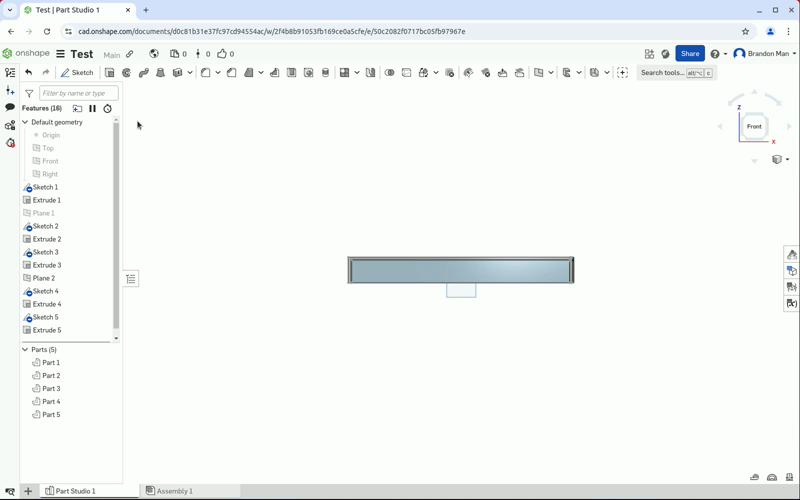
key(shift+h)
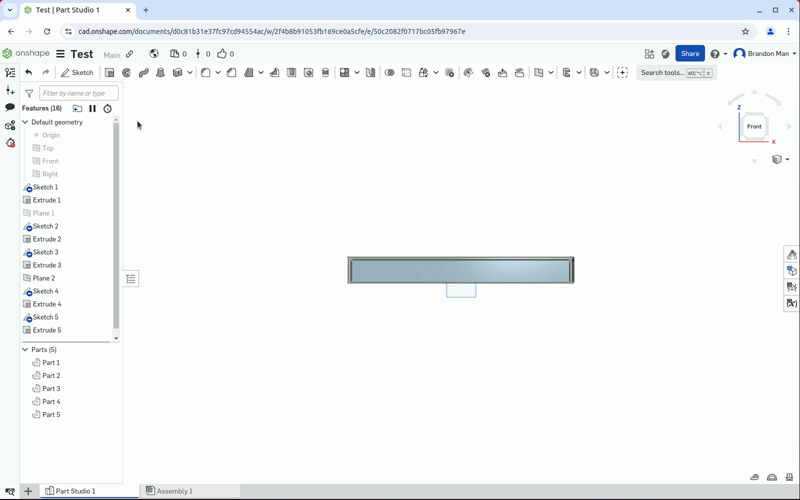
key(shift+7)
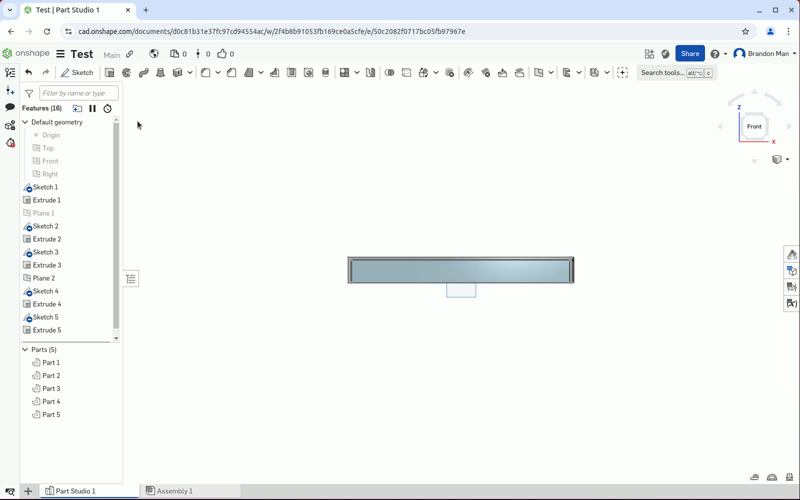
key(left, 2)
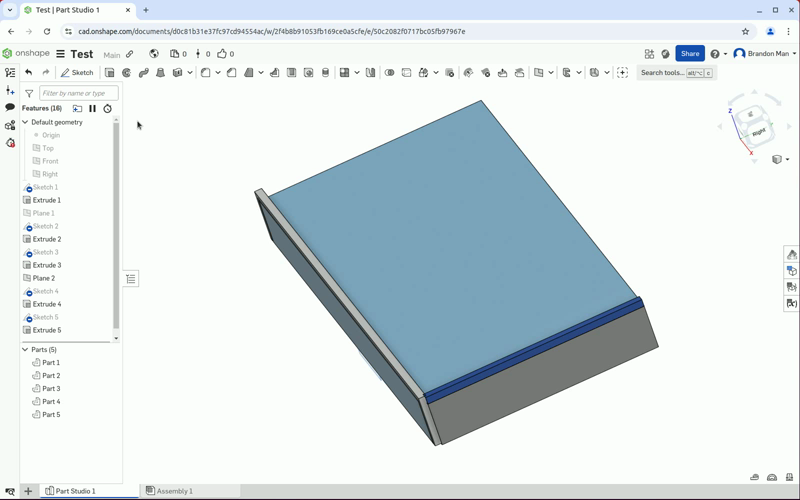
key(down, 2)
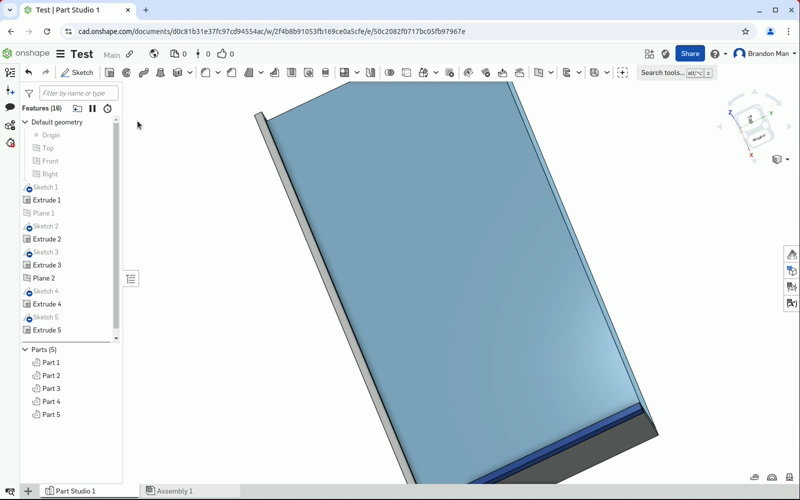
key(up, 2)
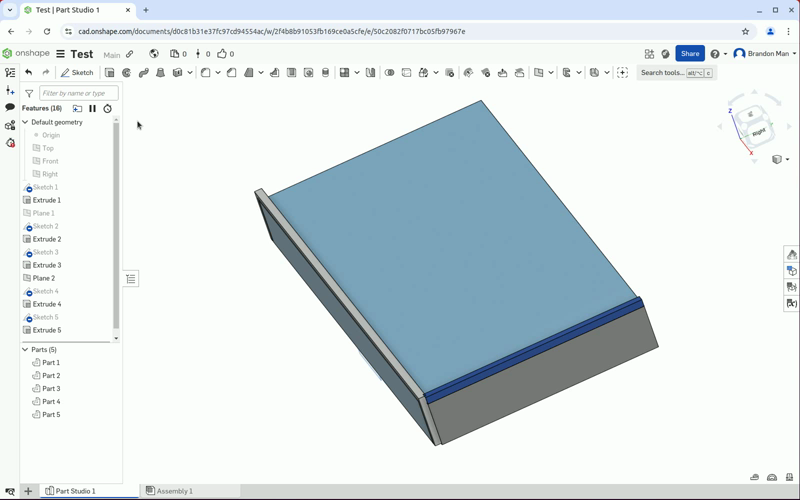
key(right, 2)
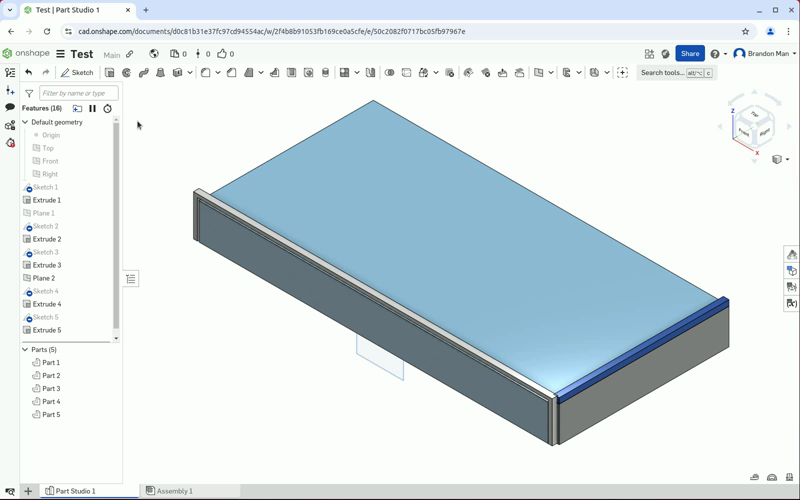
mouse_move(69, 189)
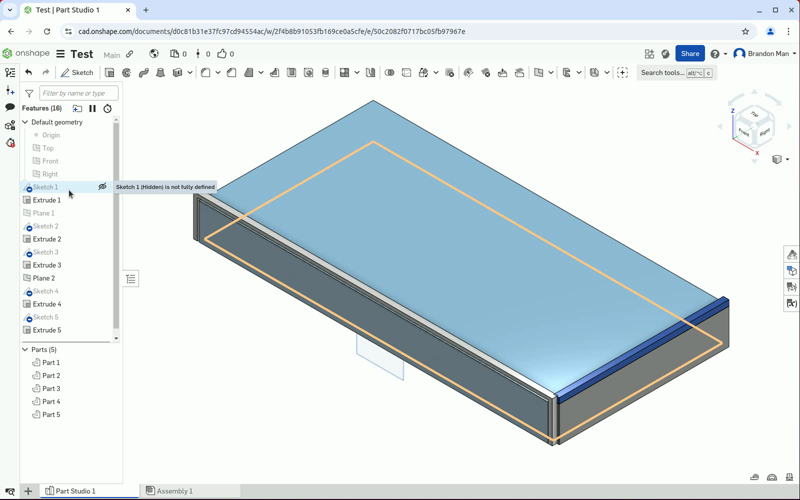
click(69, 189)